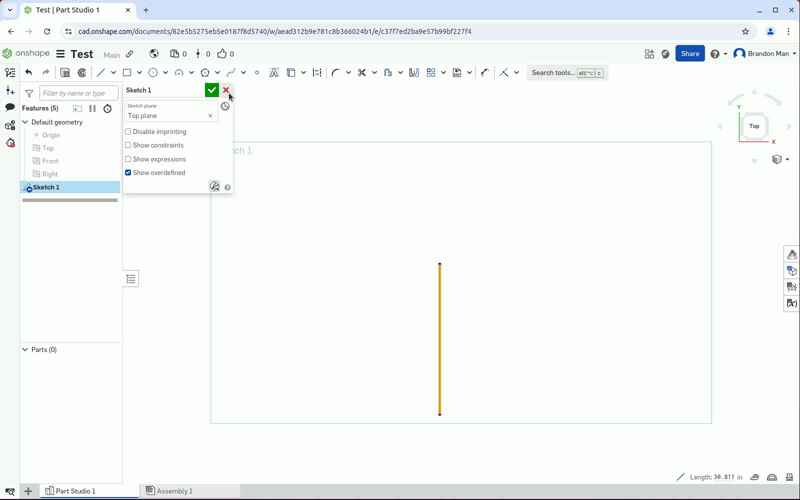
key(shift+h)
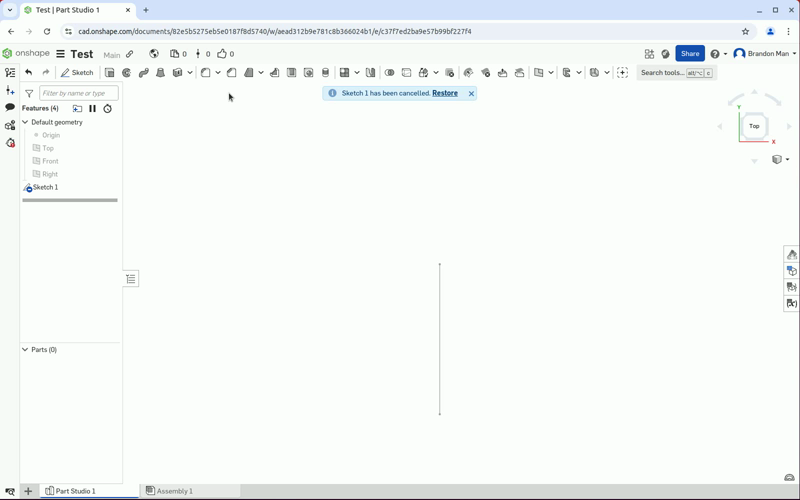
mouse_move(73, 352)
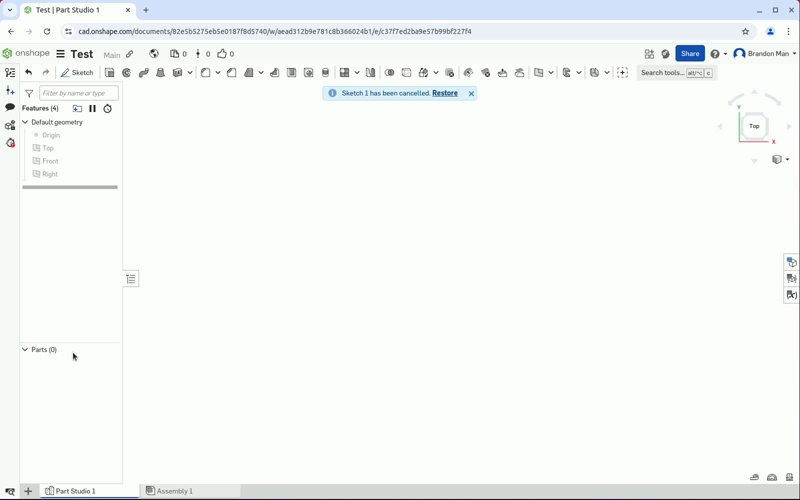
key(y)
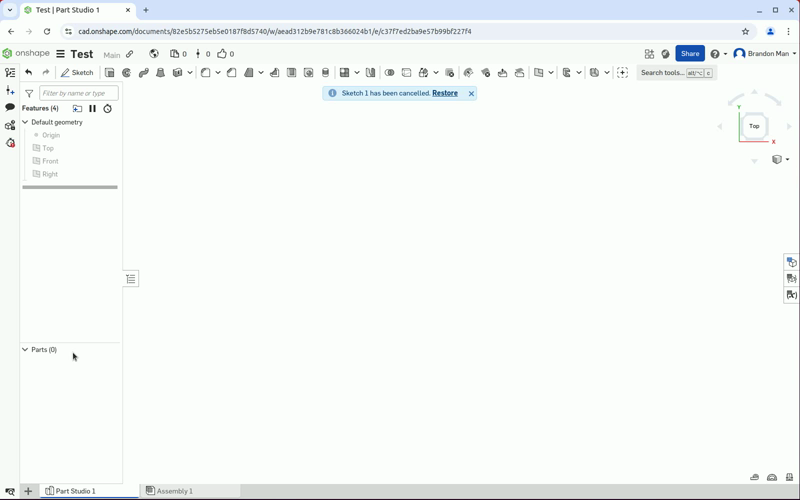
key(shift+p)
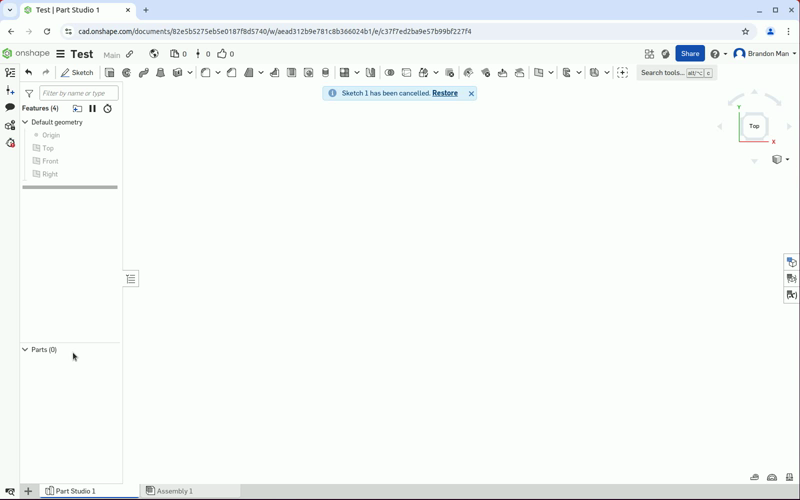
key(space)
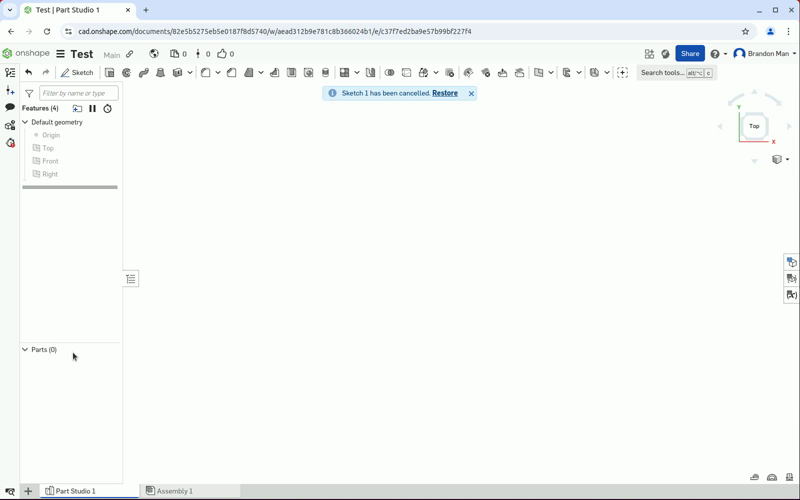
key_down(shift)
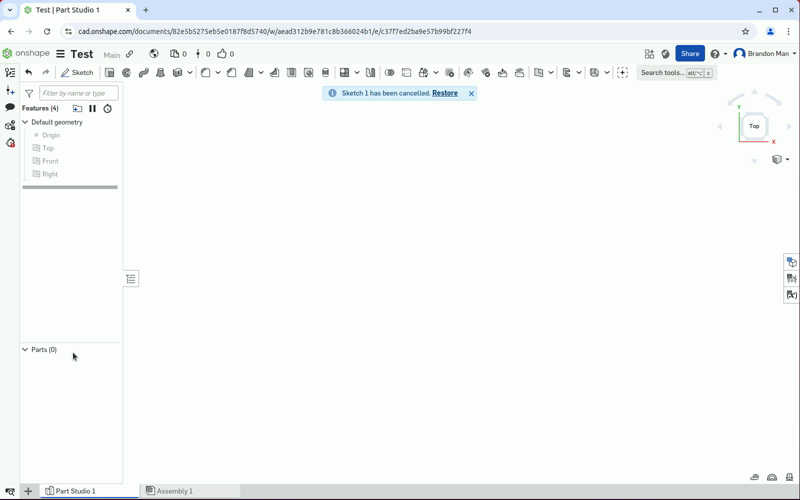
key(up)
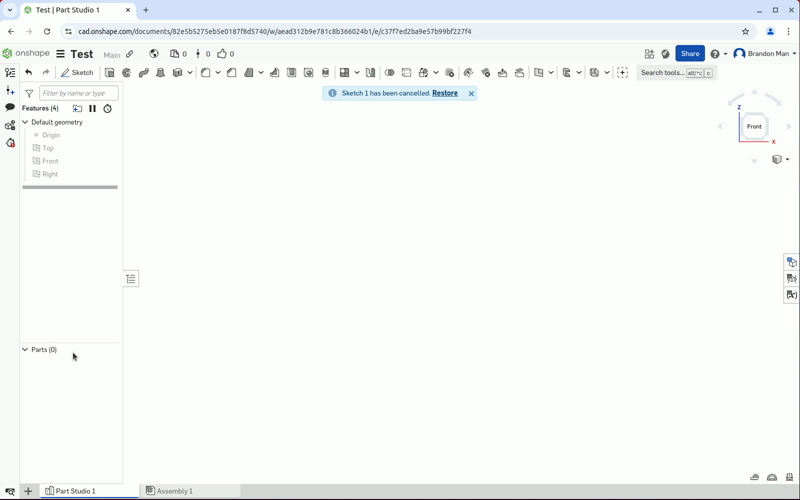
key_up(shift)
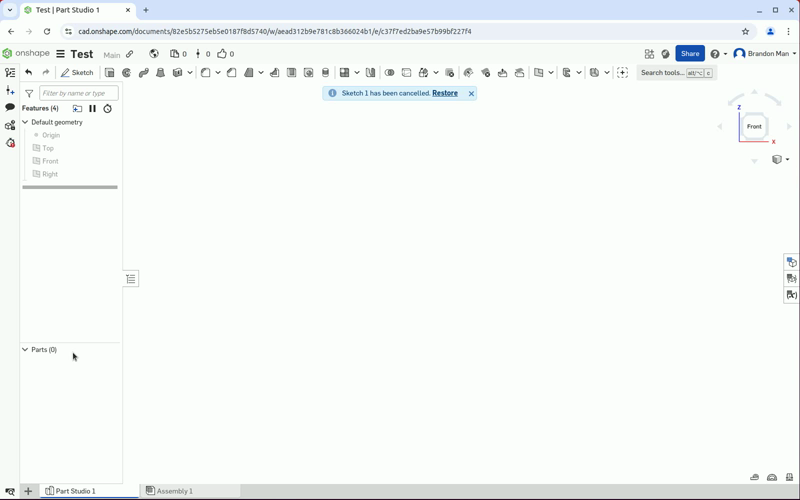
mouse_move(73, 352)
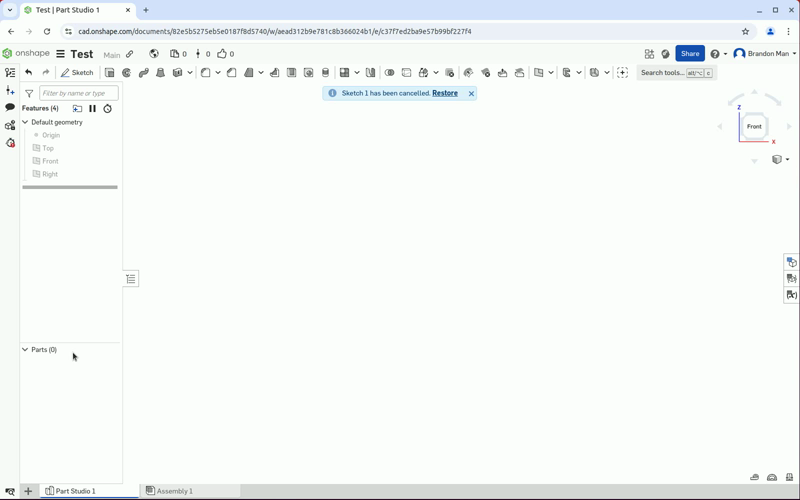
key(shift+y)
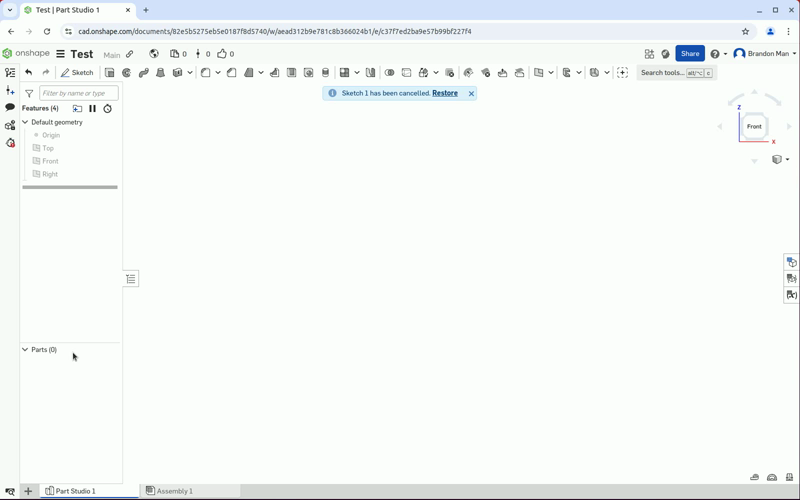
key(shift+s)
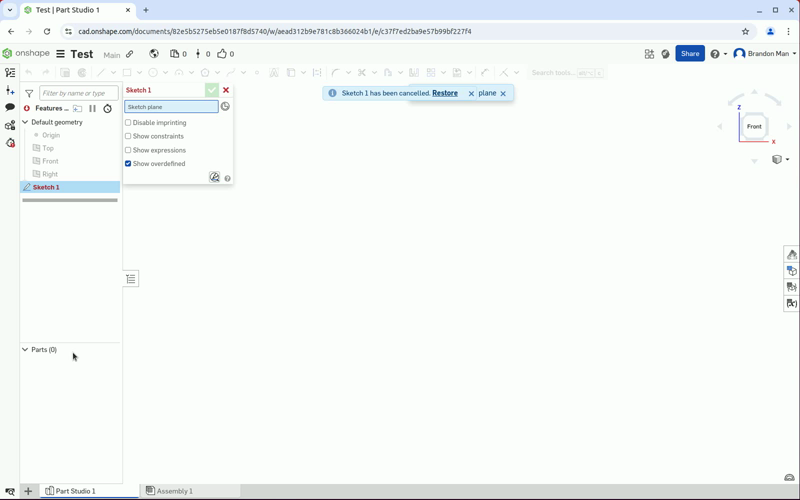
mouse_move(73, 163)
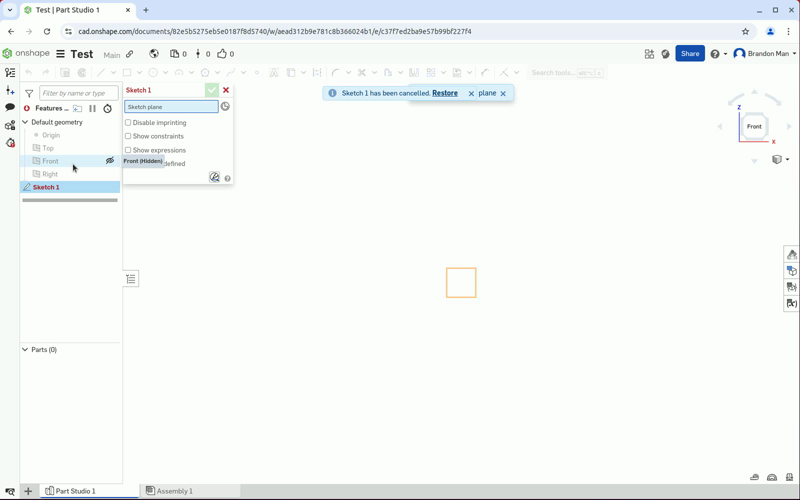
click(73, 163)
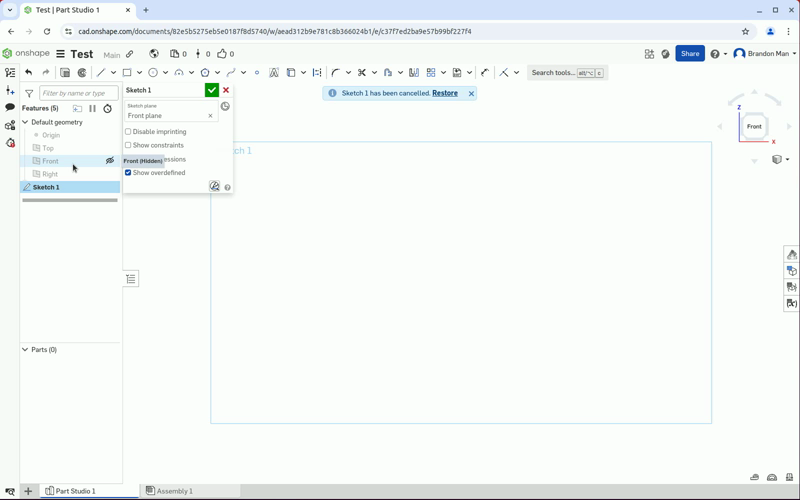
mouse_move(73, 352)
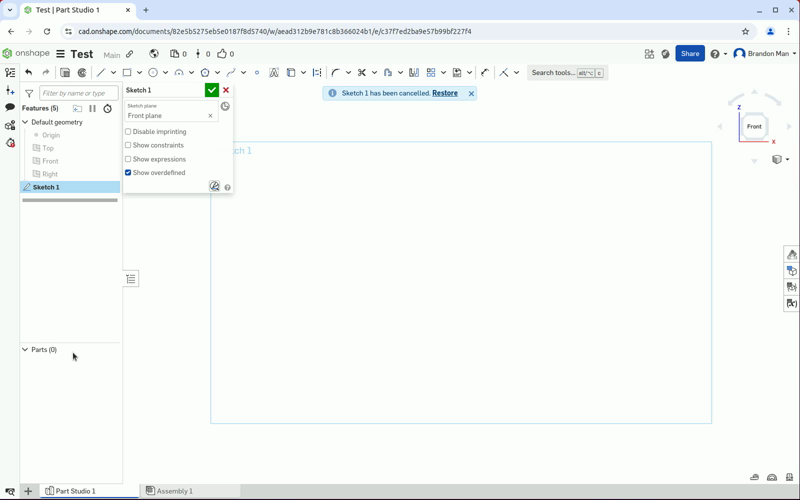
key(y)
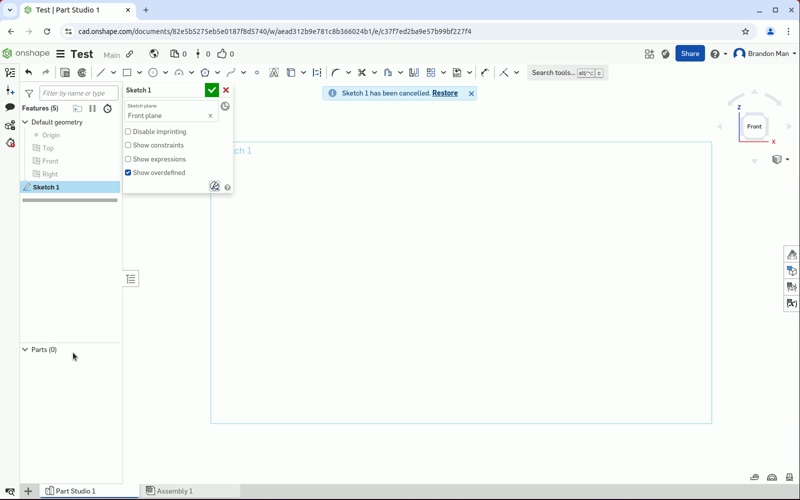
key(l)
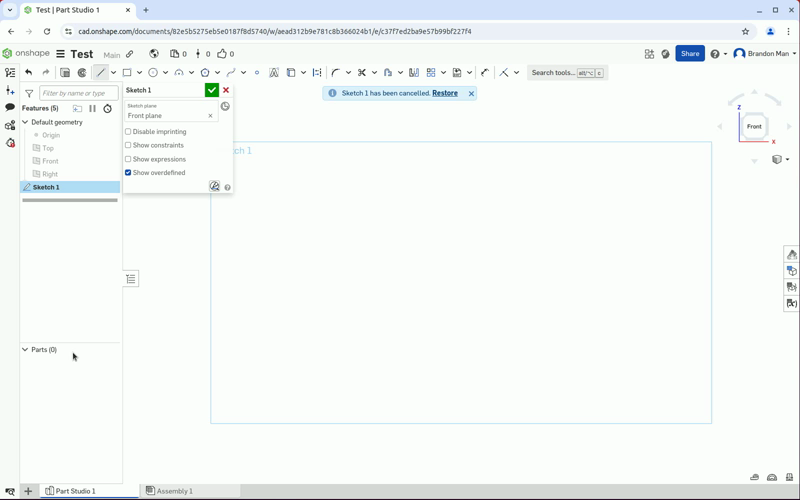
key_down(shift)
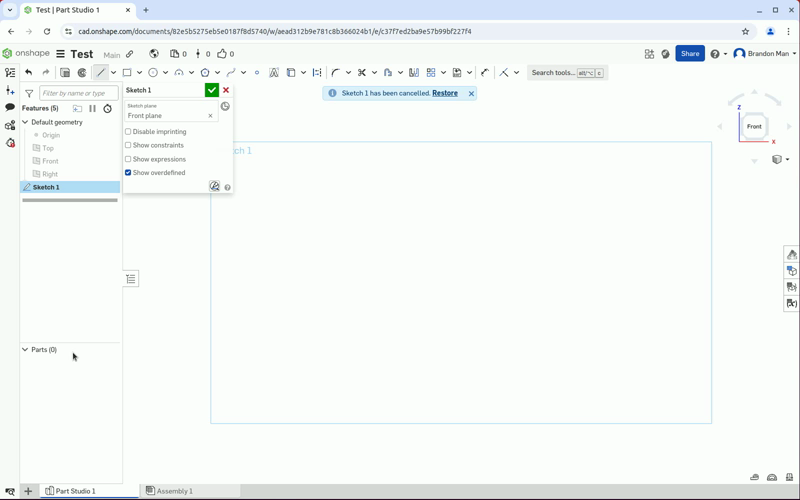
mouse_move(446, 282)
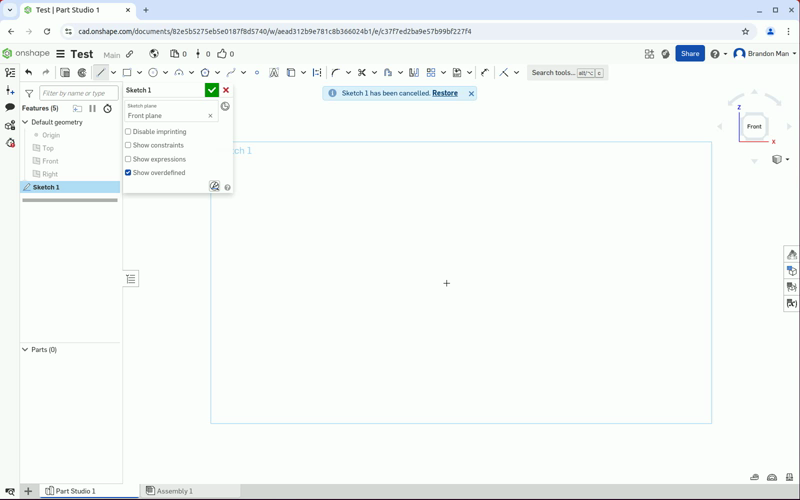
click(446, 282)
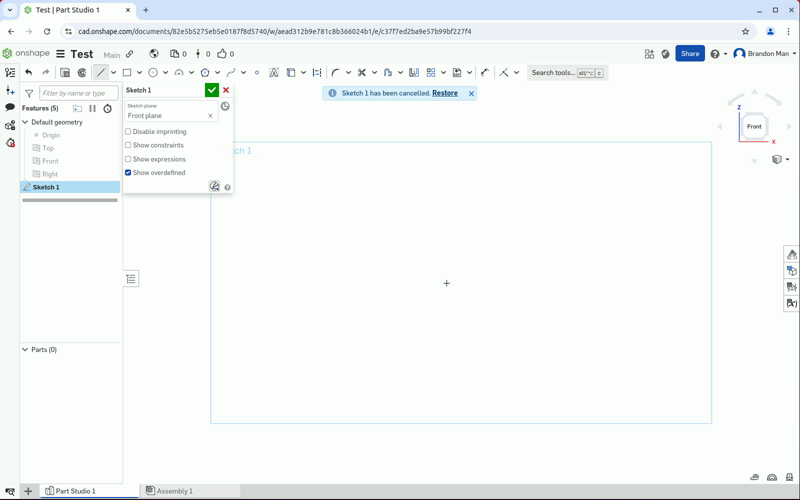
key_up(shift)
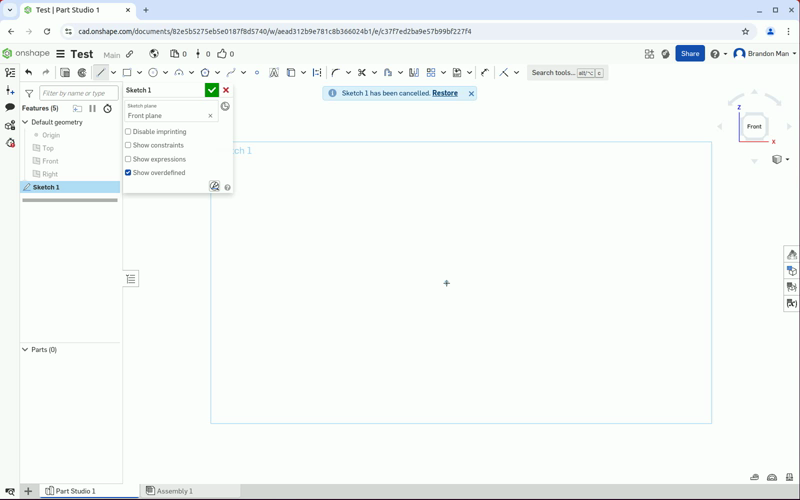
key_down(shift)
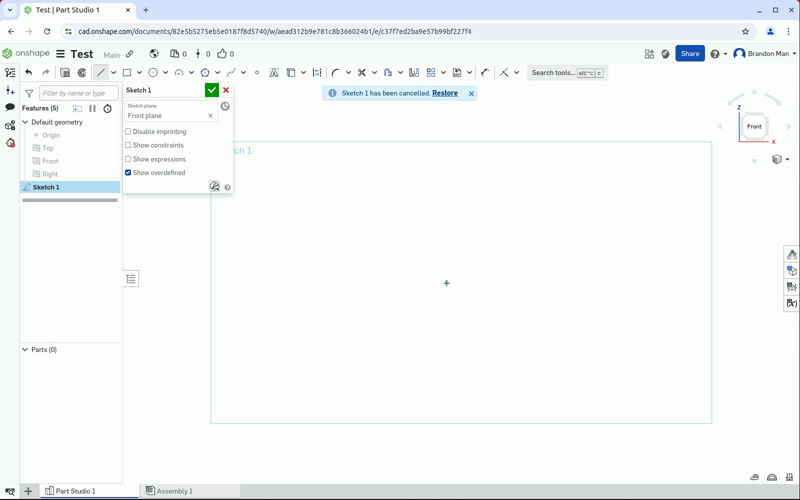
mouse_move(476, 282)
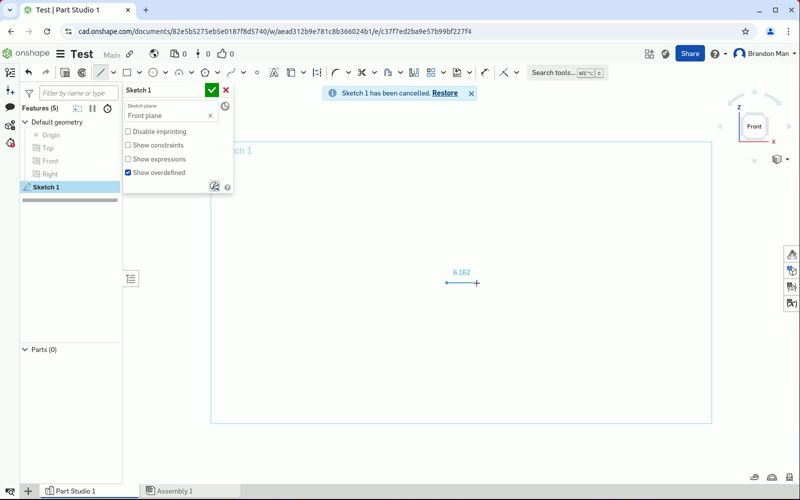
mouse_move(461, 282)
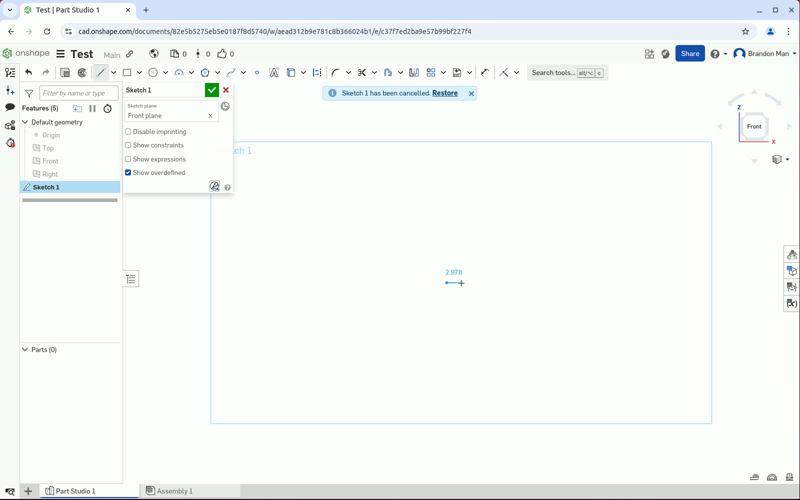
click(461, 282)
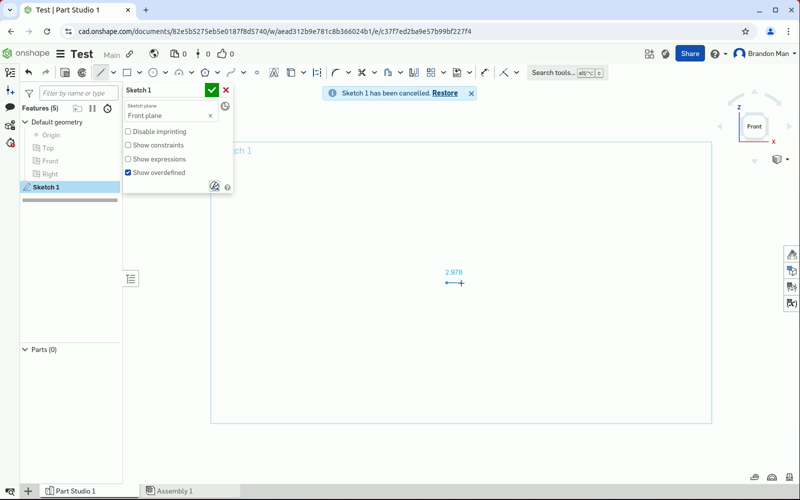
key_up(shift)
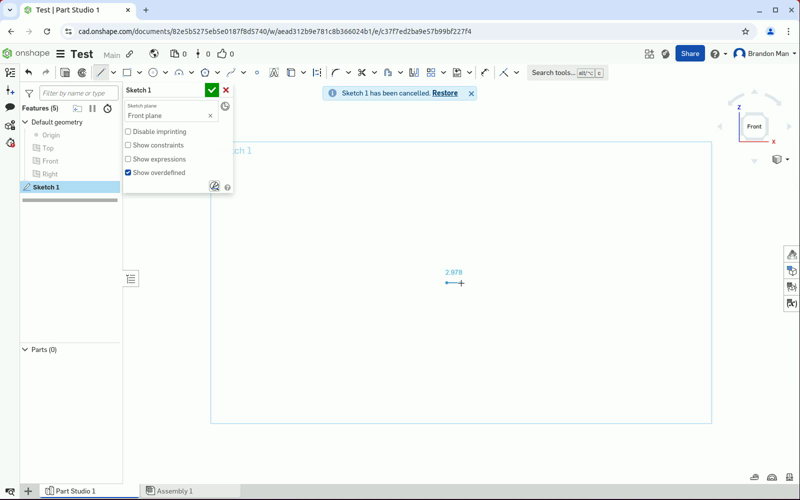
key_down(shift)
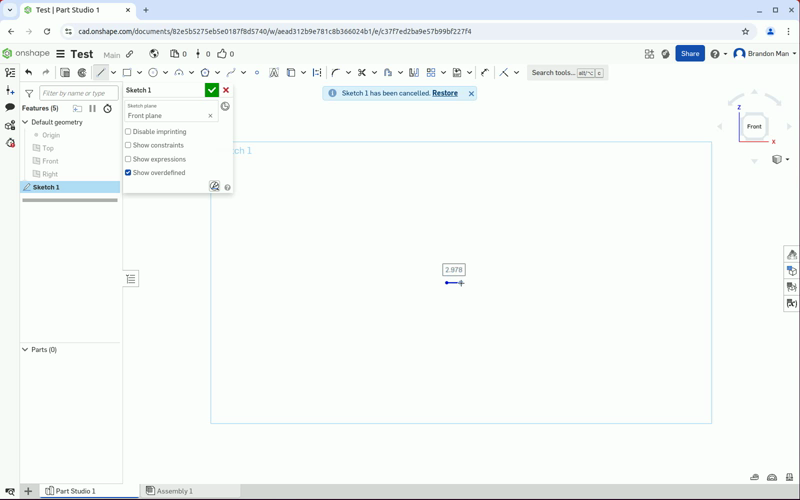
mouse_move(491, 282)
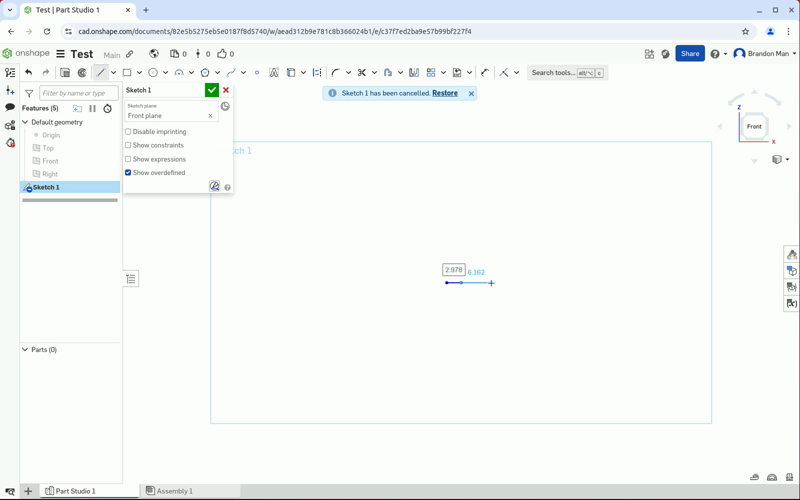
mouse_move(461, 253)
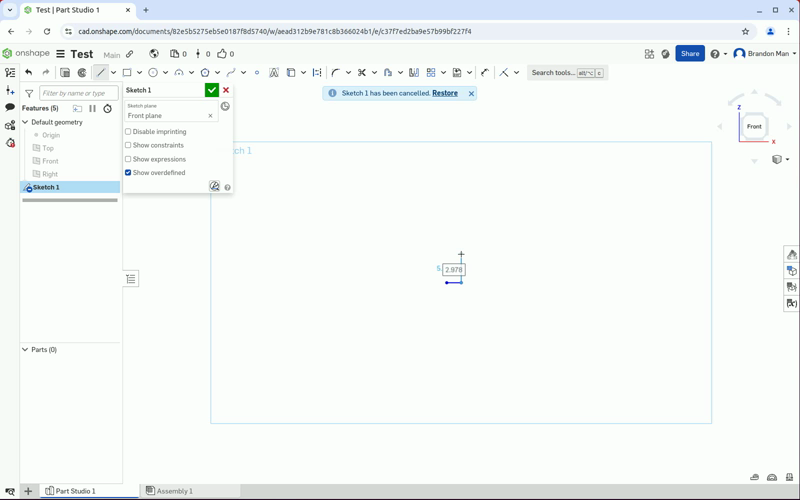
click(461, 253)
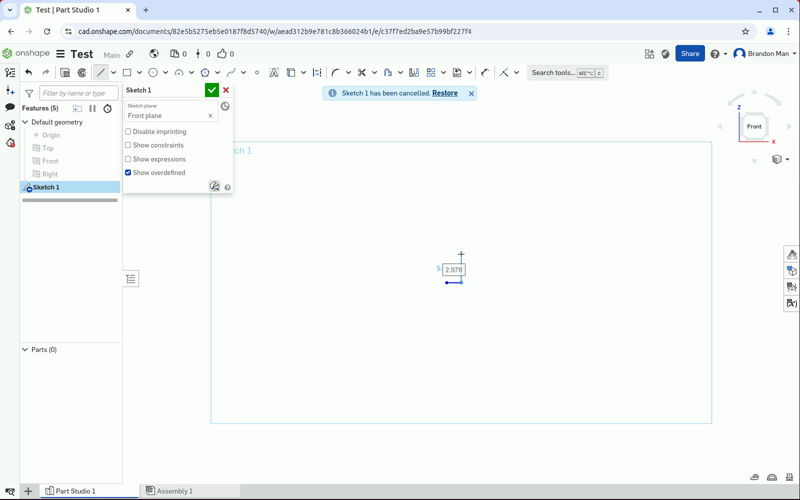
key_up(shift)
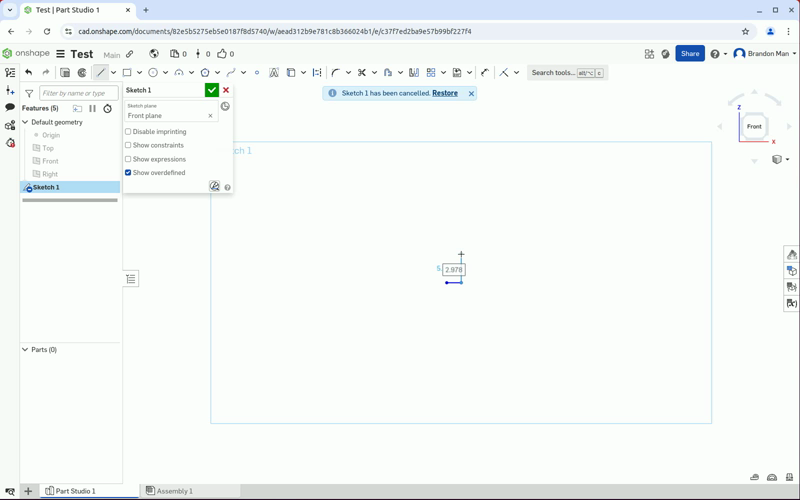
key_down(shift)
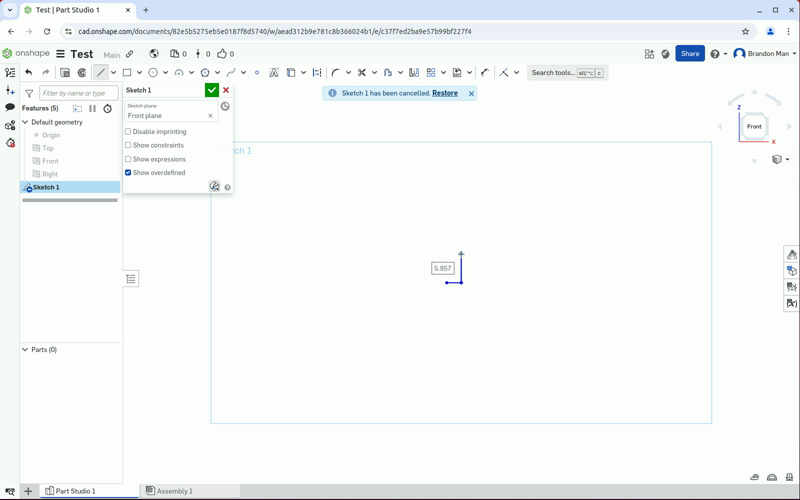
mouse_move(491, 253)
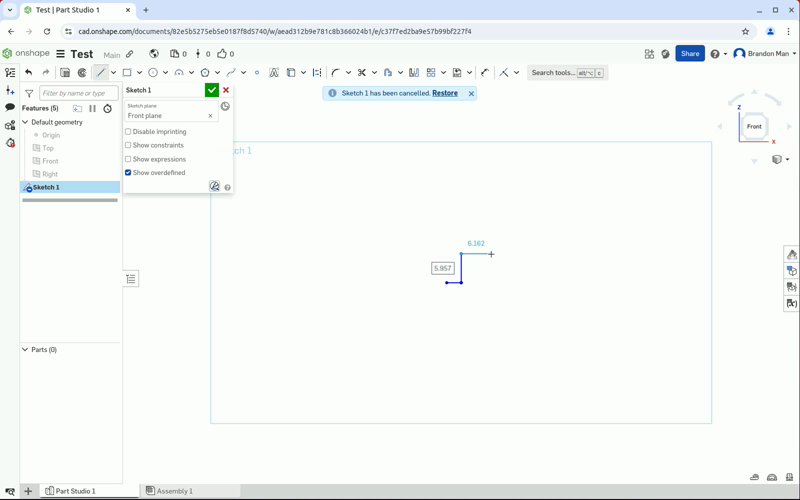
mouse_move(446, 253)
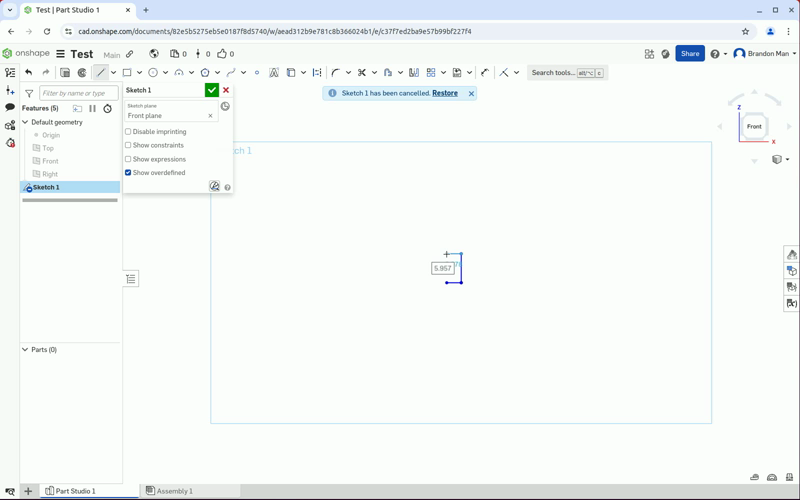
click(446, 253)
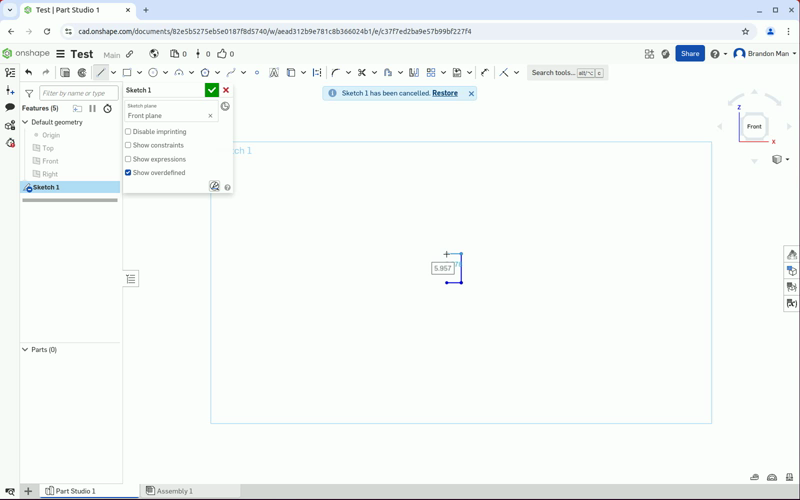
key_up(shift)
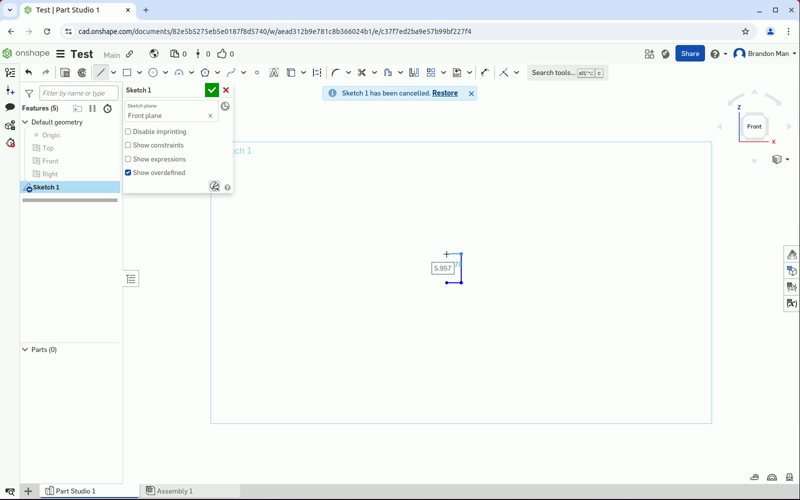
mouse_move(476, 253)
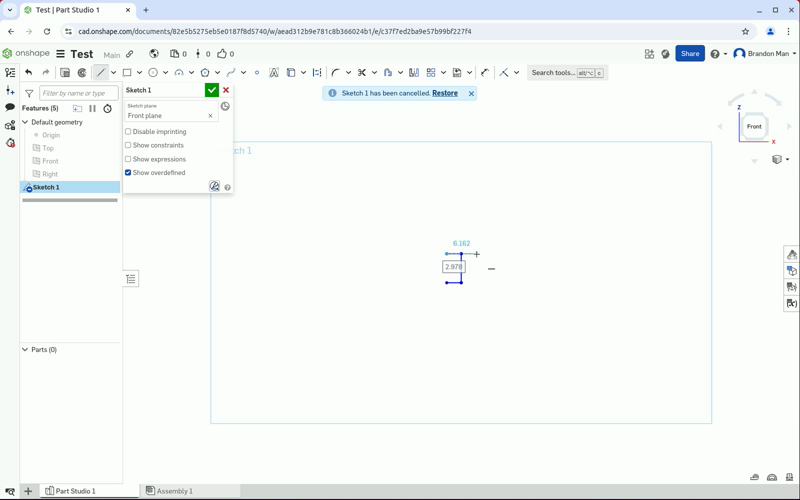
key_down(shift)
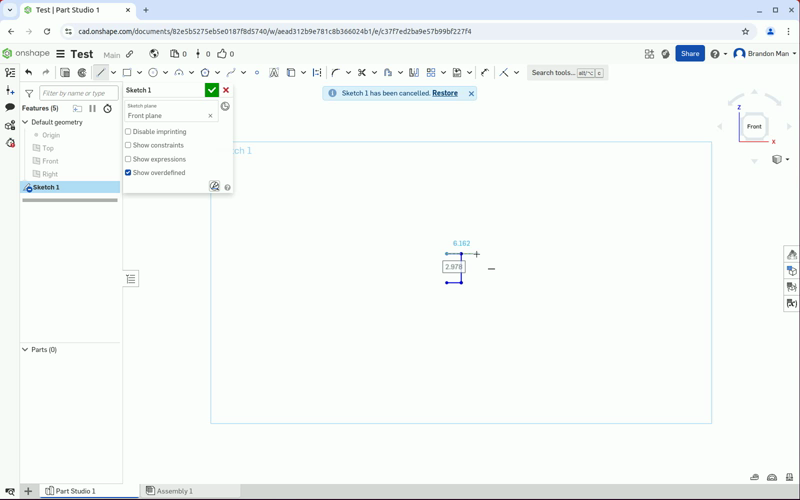
mouse_move(446, 282)
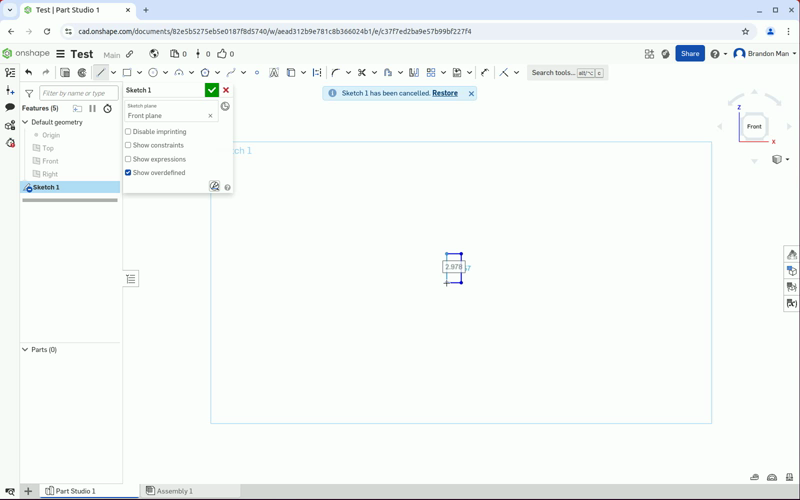
key_up(shift)
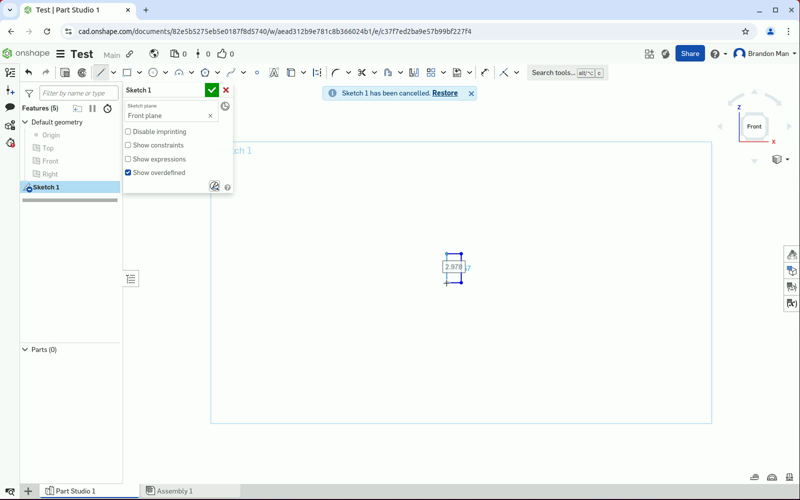
click(446, 282)
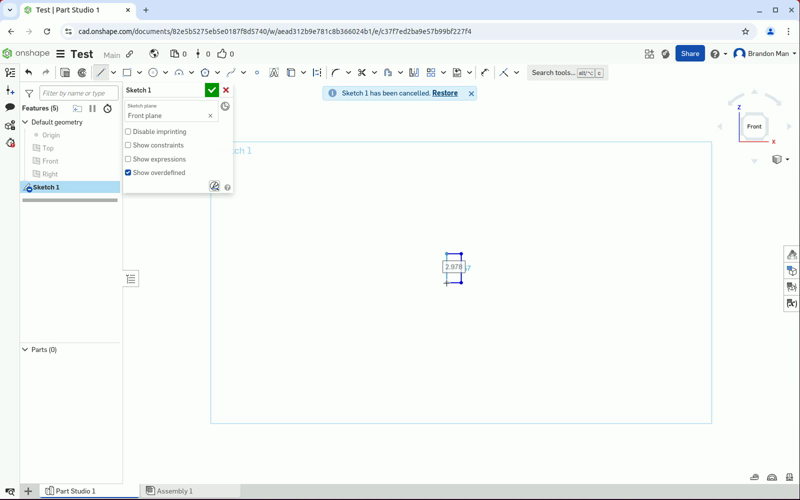
key(esc)
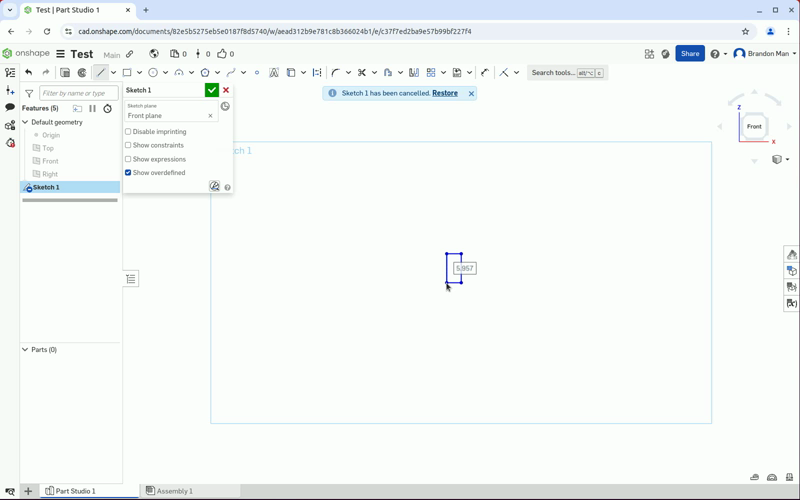
mouse_move(460, 278)
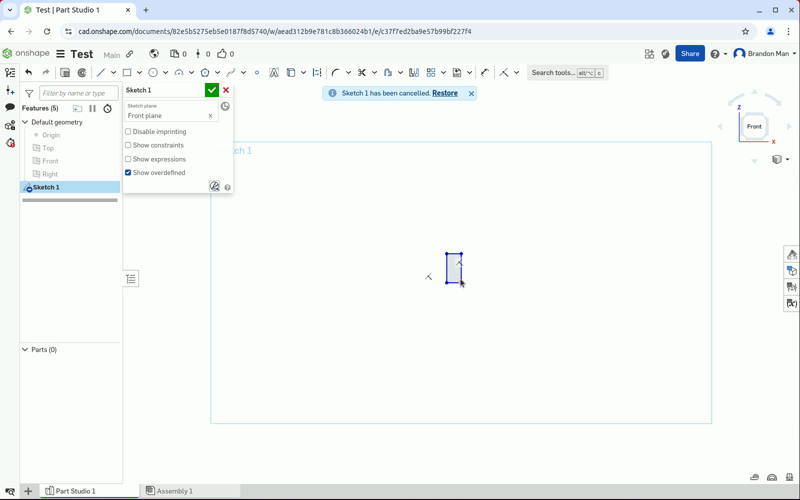
scroll(6)
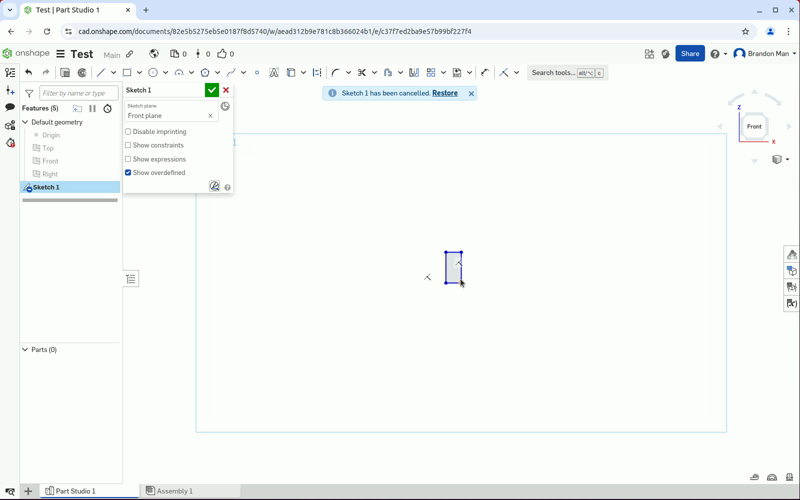
scroll(6)
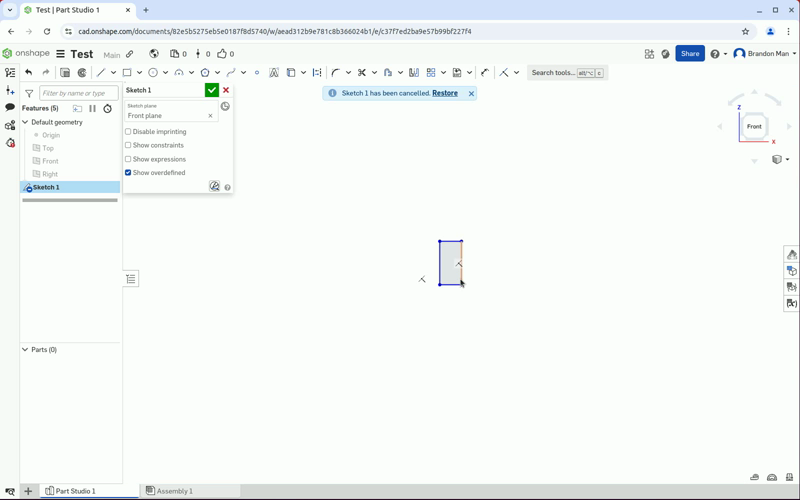
scroll(6)
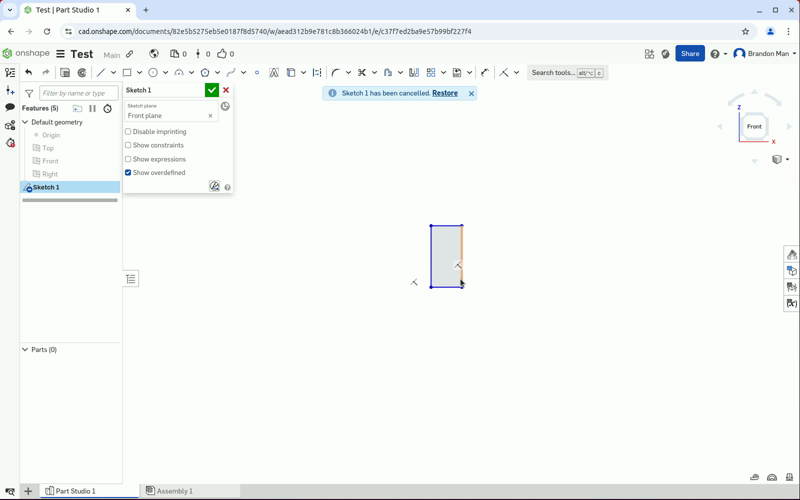
scroll(6)
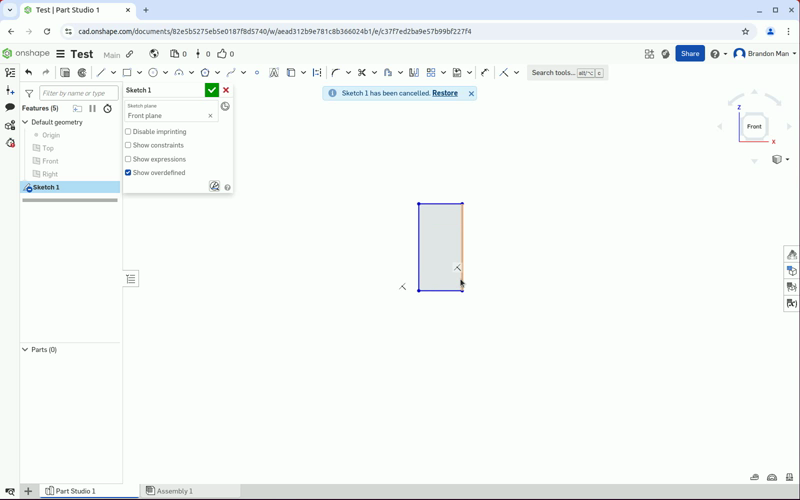
scroll(6)
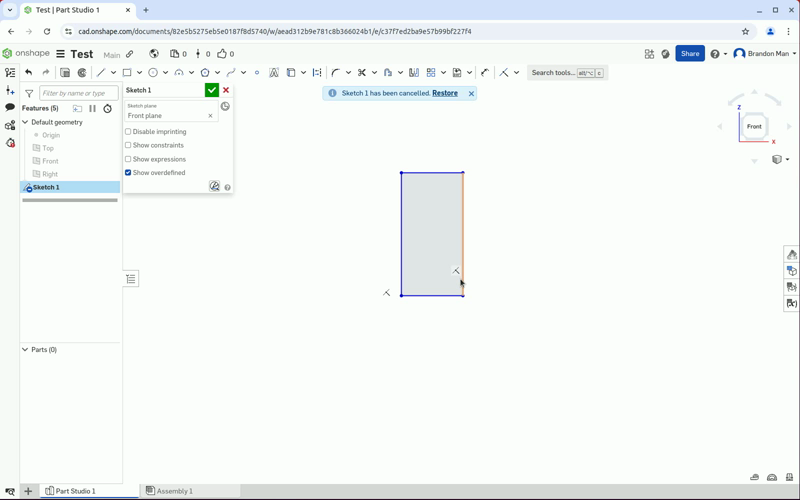
scroll(6)
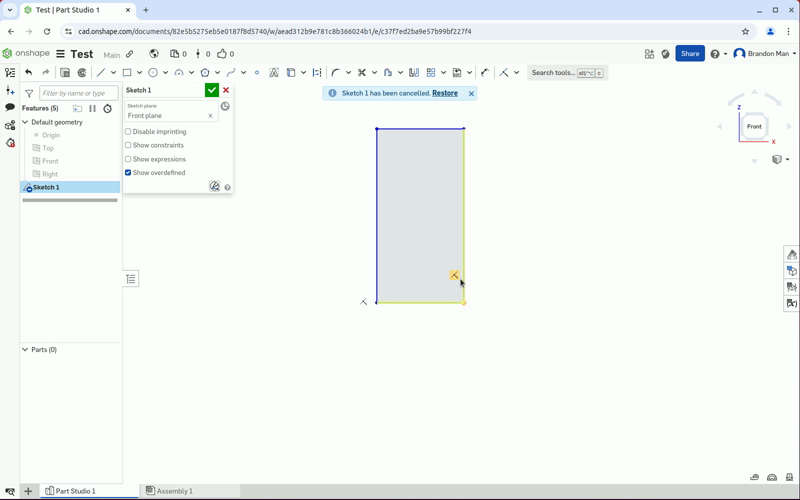
scroll(6)
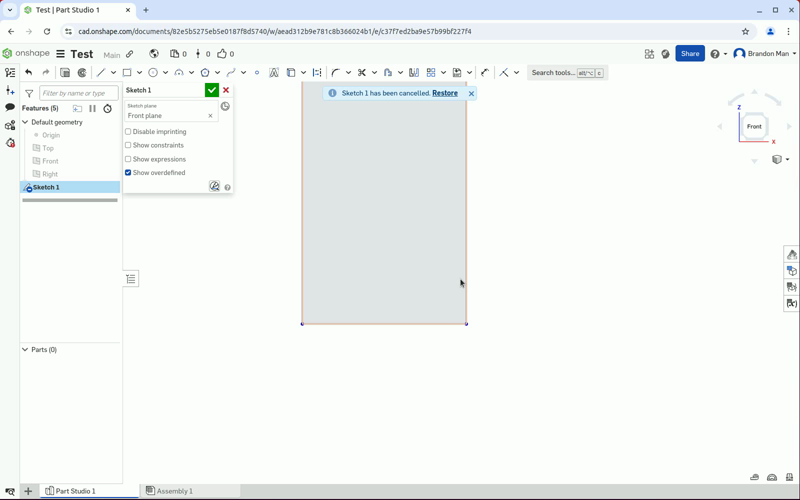
click(460, 278)
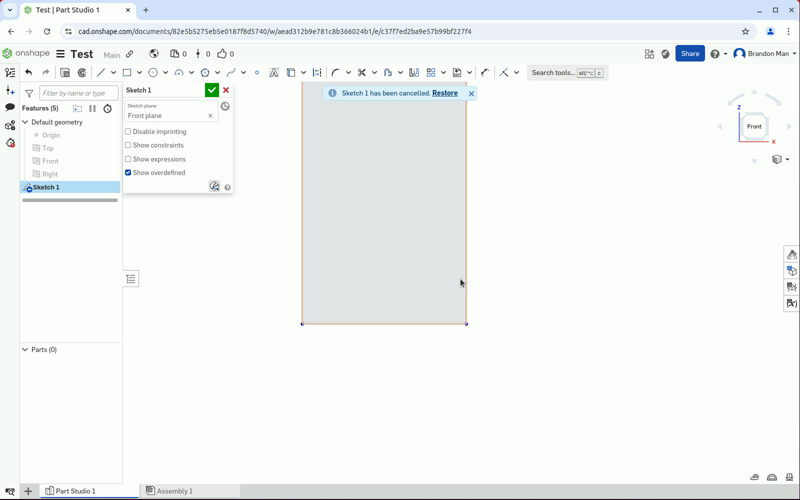
scroll(-6)
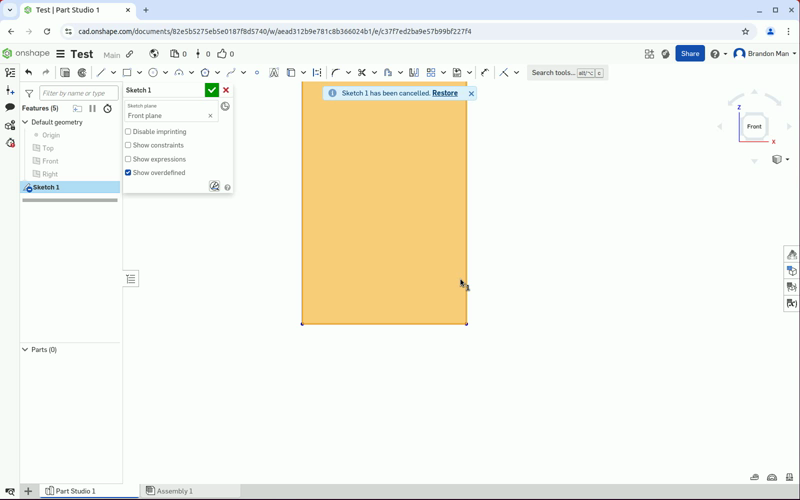
scroll(-6)
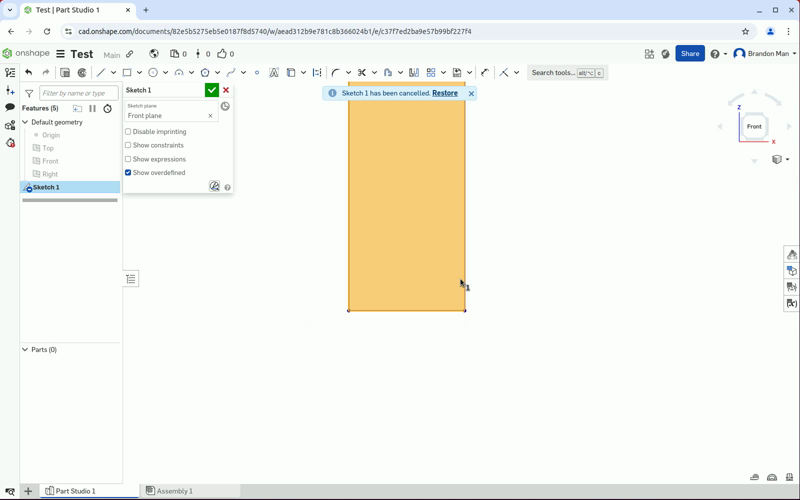
scroll(-6)
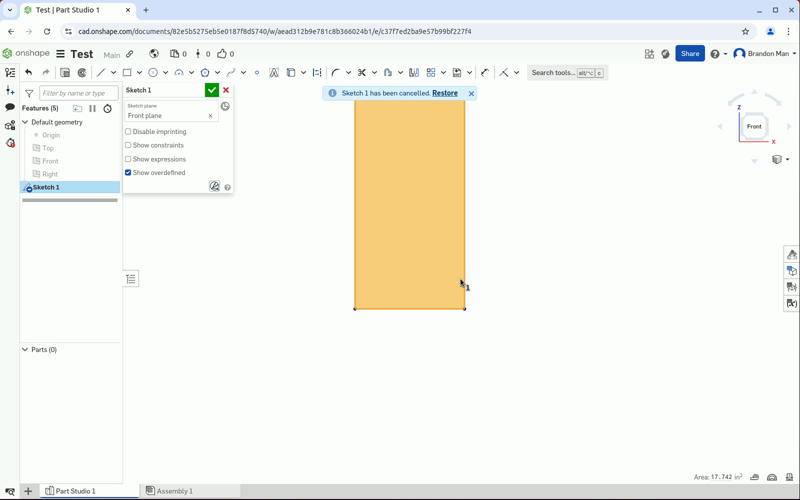
scroll(-6)
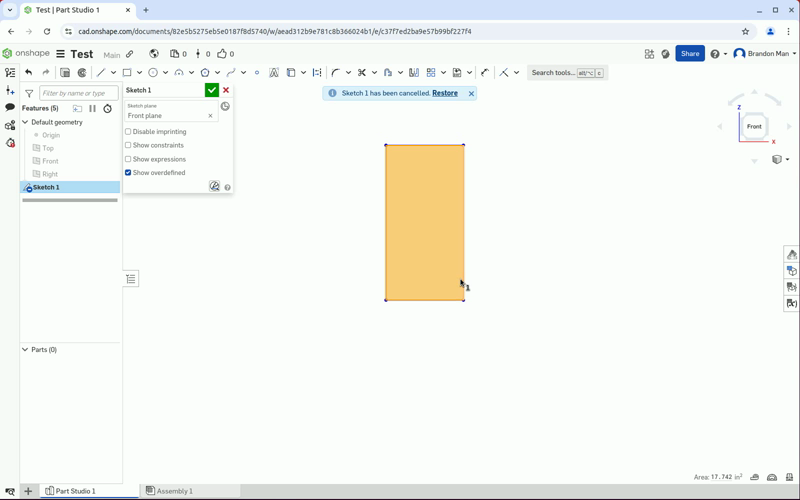
scroll(-6)
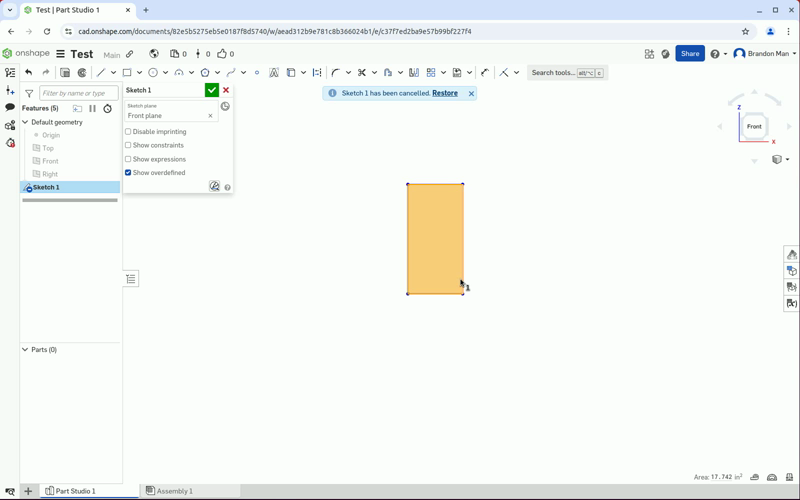
scroll(-6)
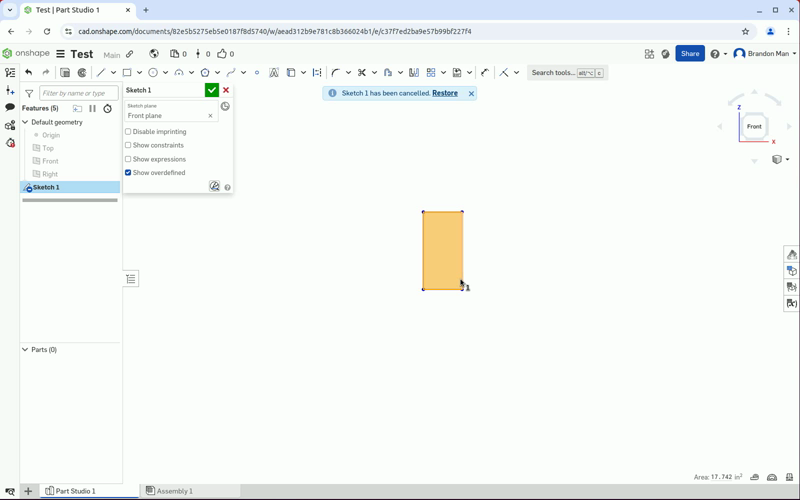
scroll(-6)
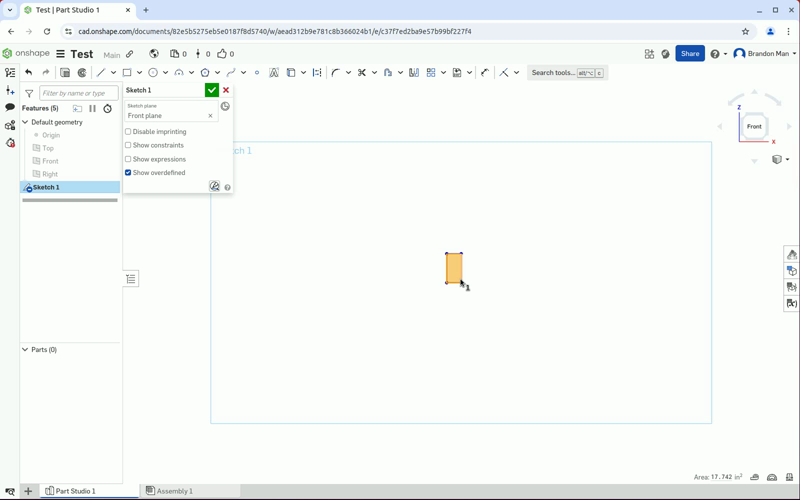
mouse_move(73, 352)
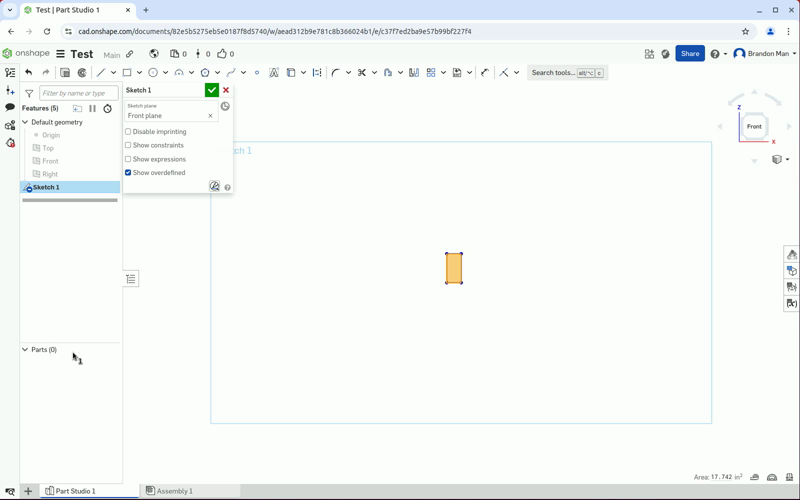
key(shift+y)
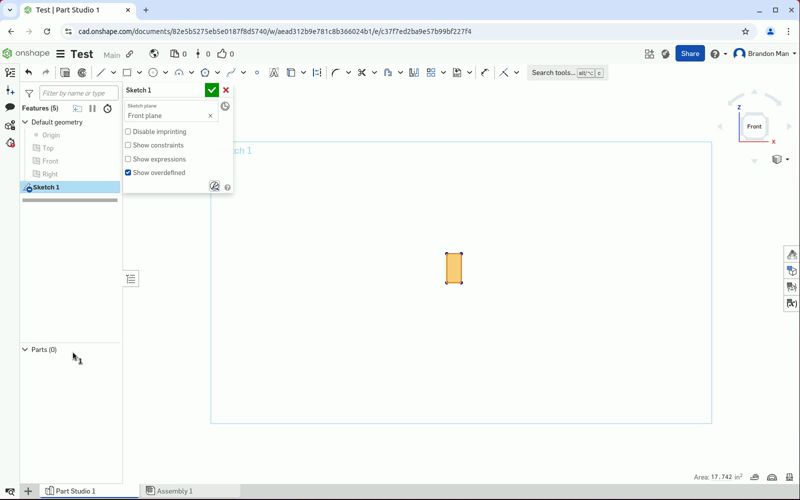
key(shift+e)
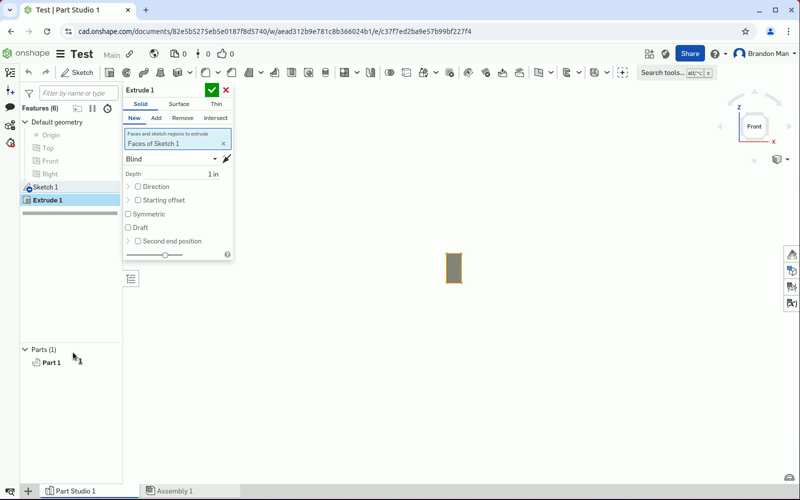
mouse_move(143, 106)
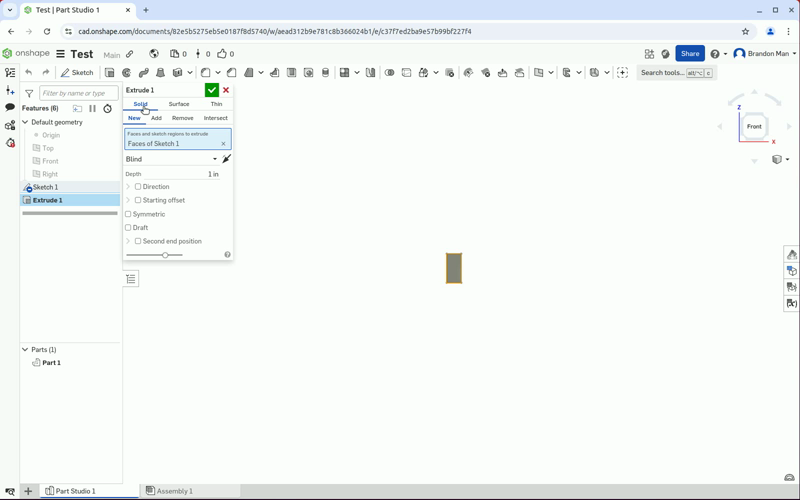
click(143, 106)
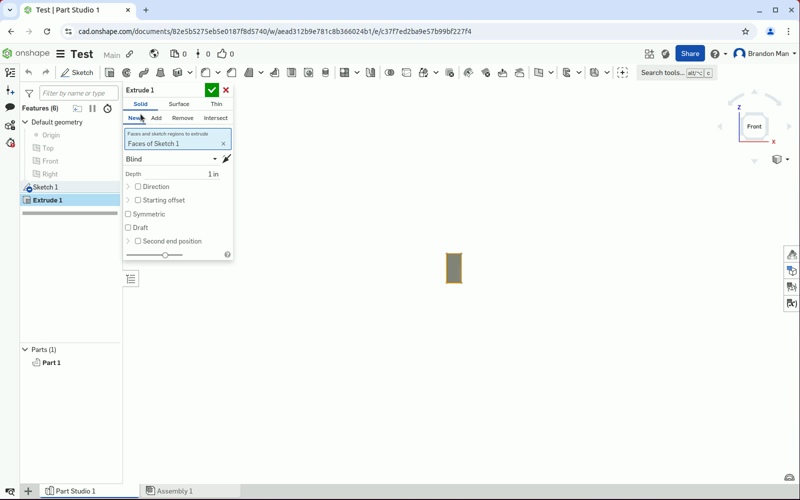
mouse_move(137, 120)
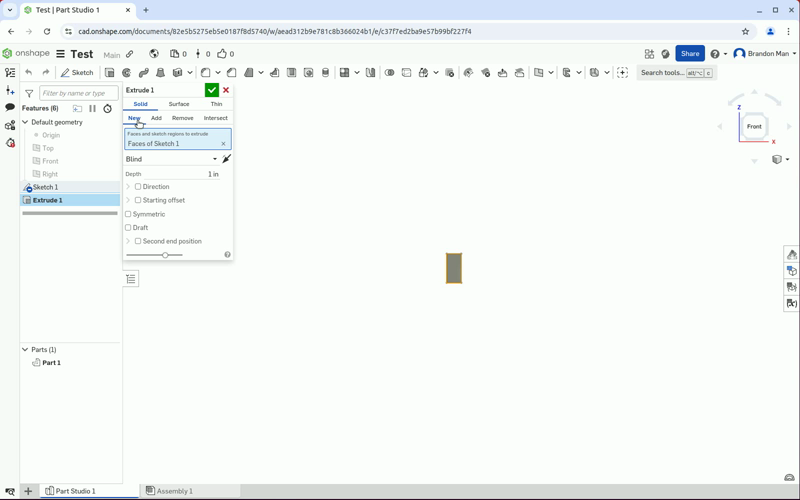
click(137, 120)
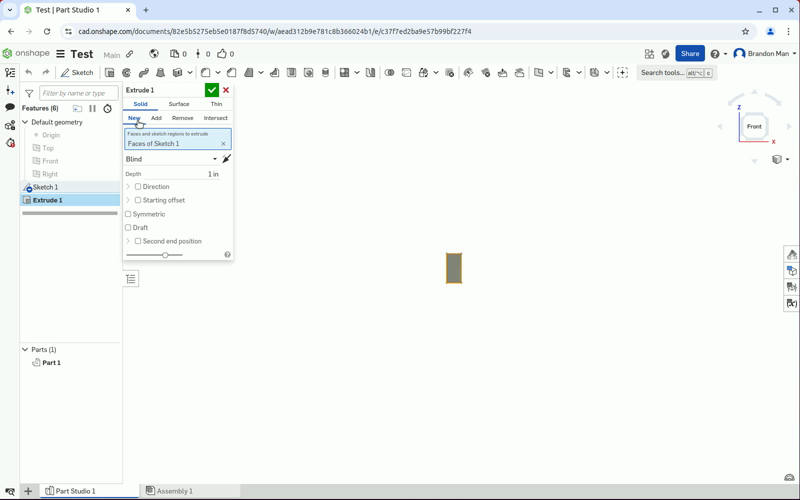
key(tab, 4)
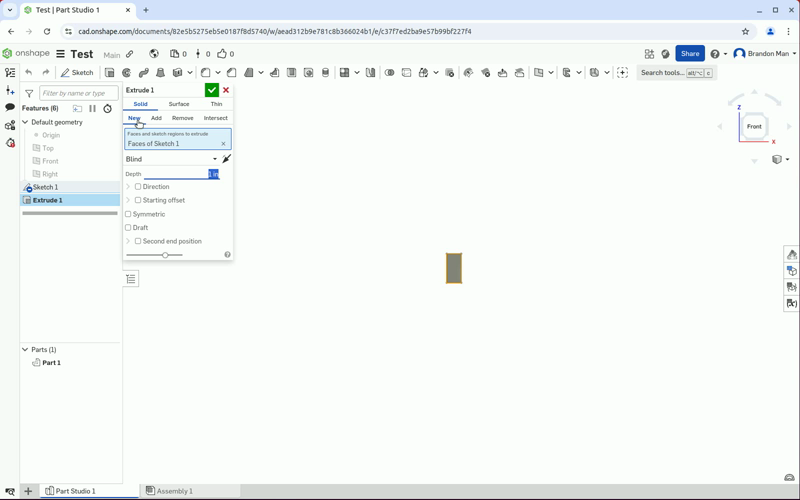
text(23.108)
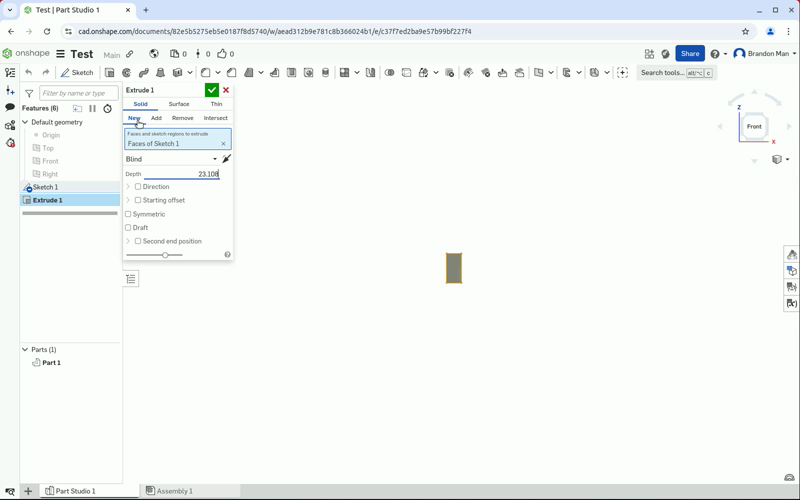
key(enter)
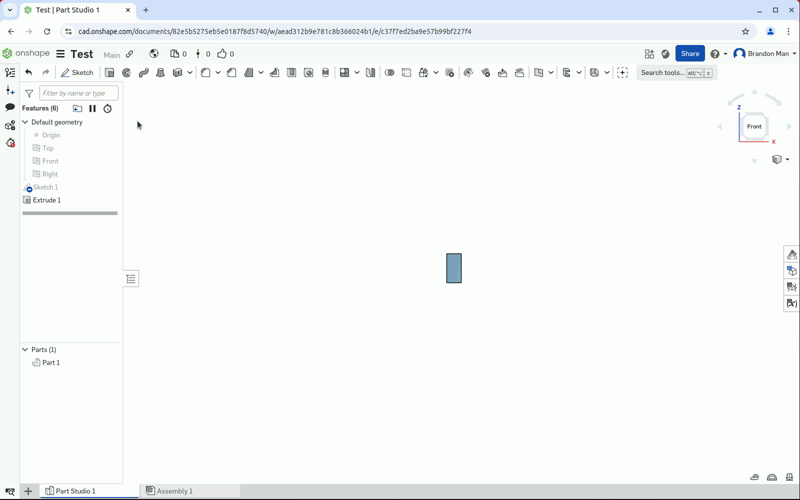
key(shift+h)
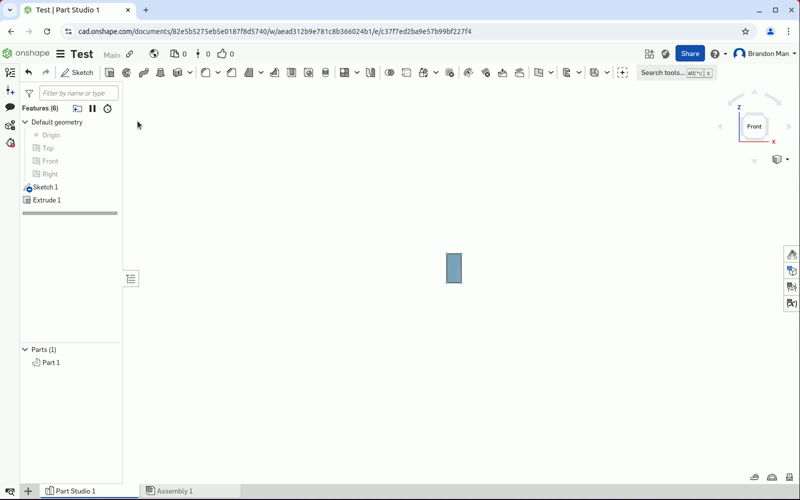
key(shift+h)
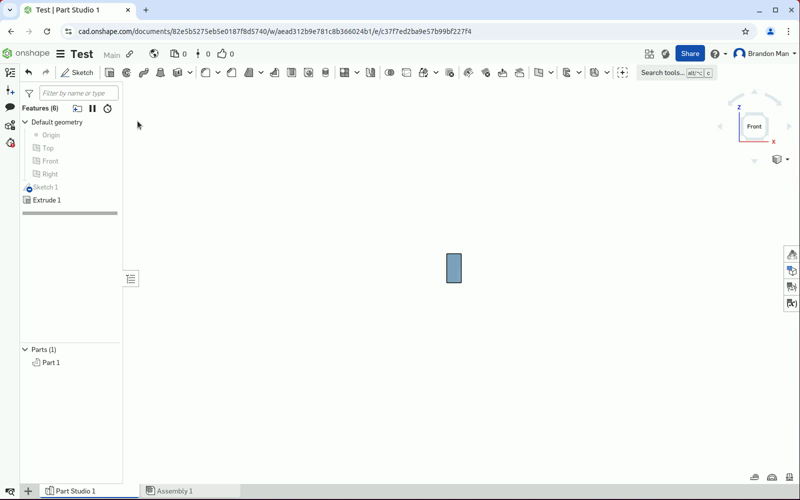
mouse_move(73, 189)
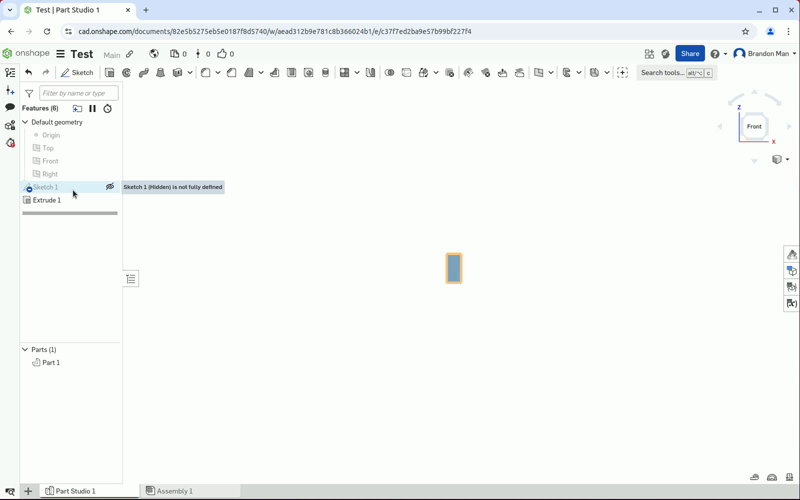
click(73, 189)
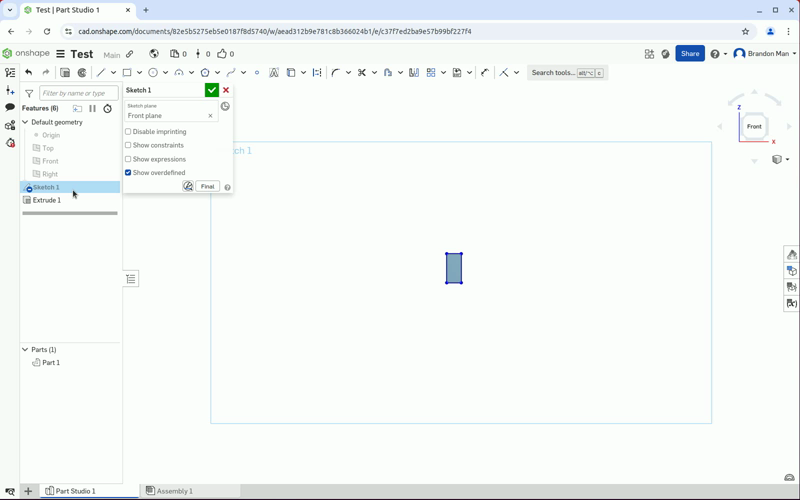
mouse_move(229, 92)
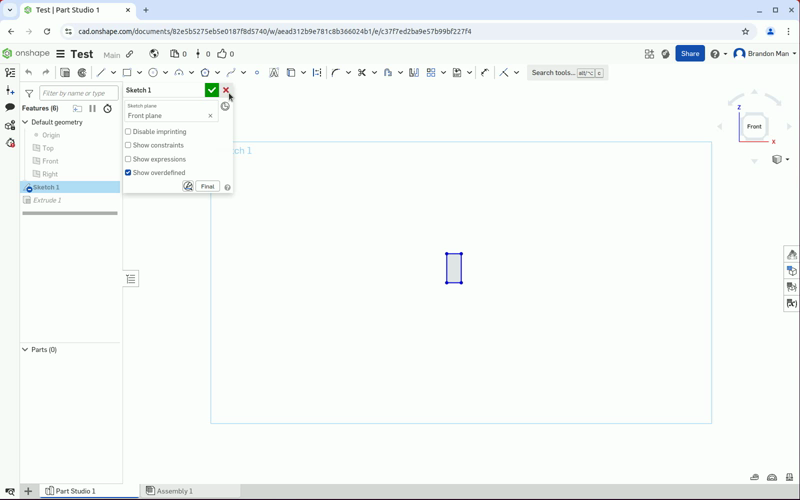
click(229, 92)
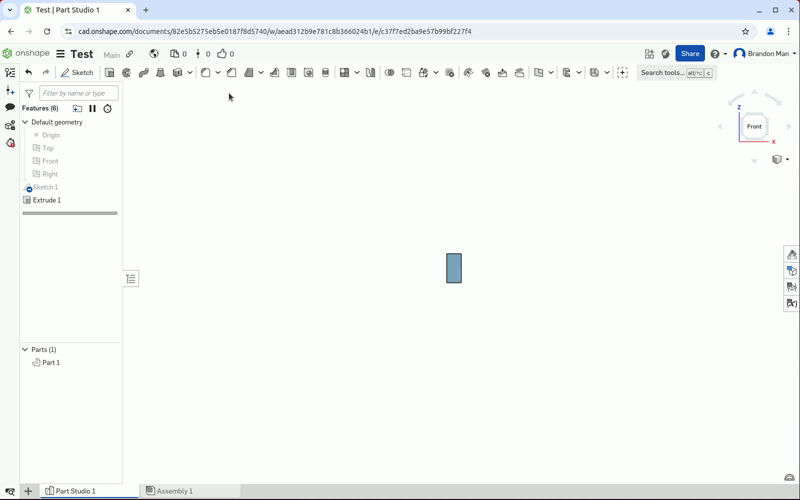
mouse_move(73, 352)
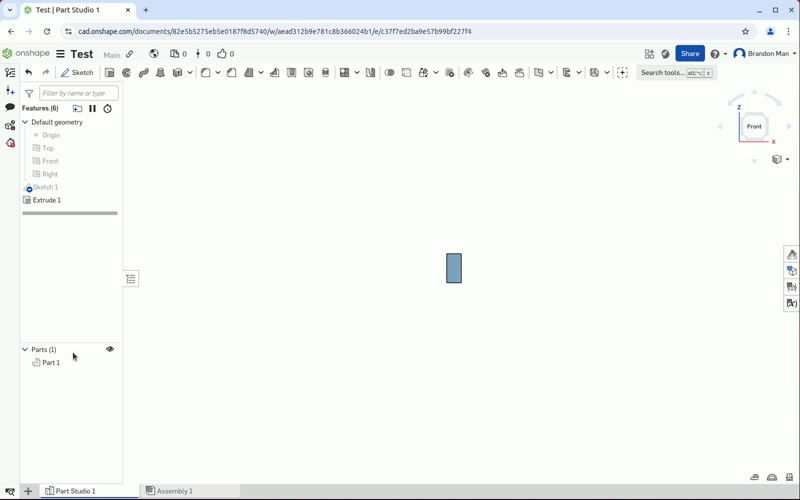
key(y)
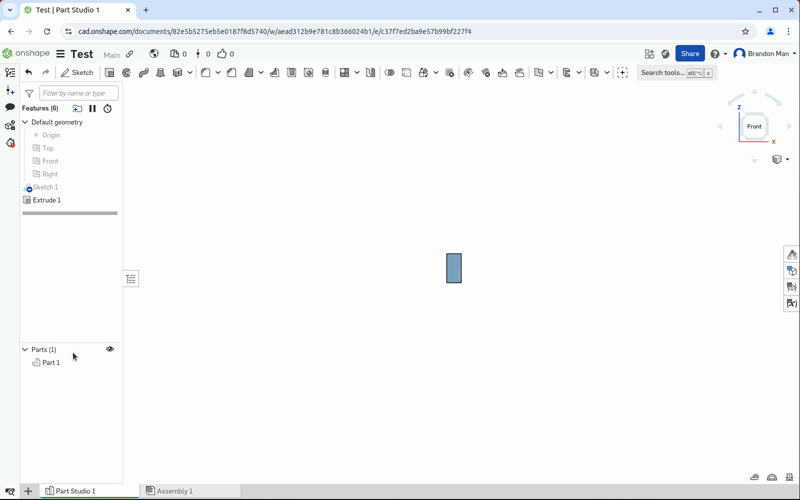
key(shift+p)
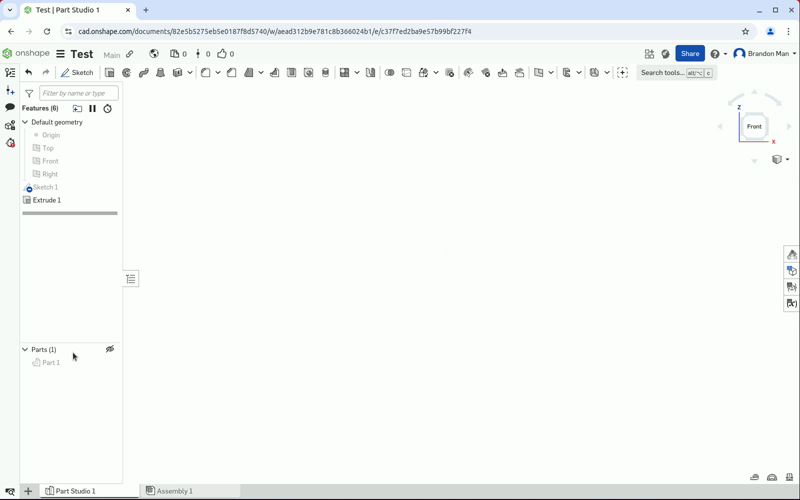
key(space)
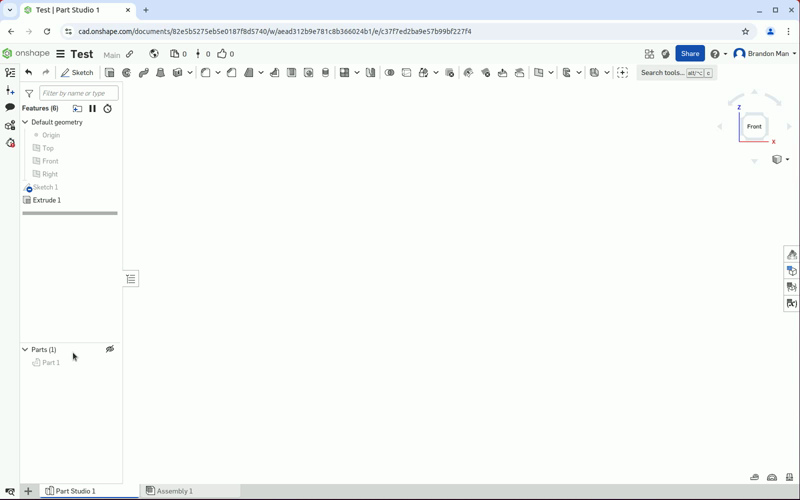
key_down(shift)
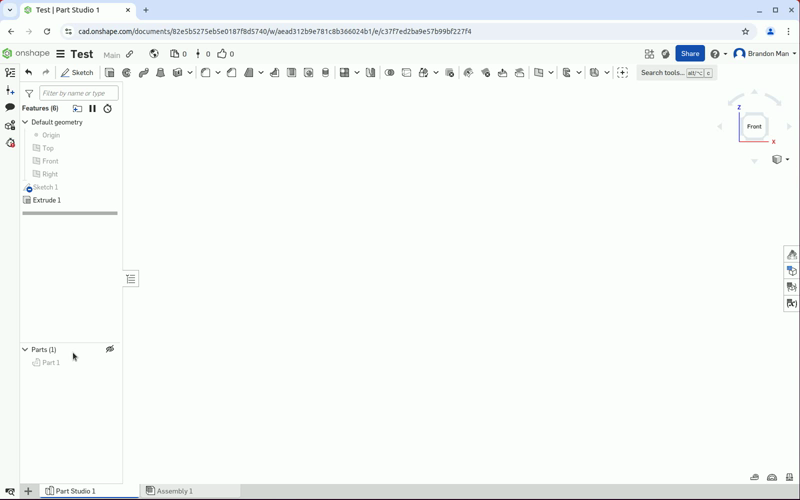
key(left)
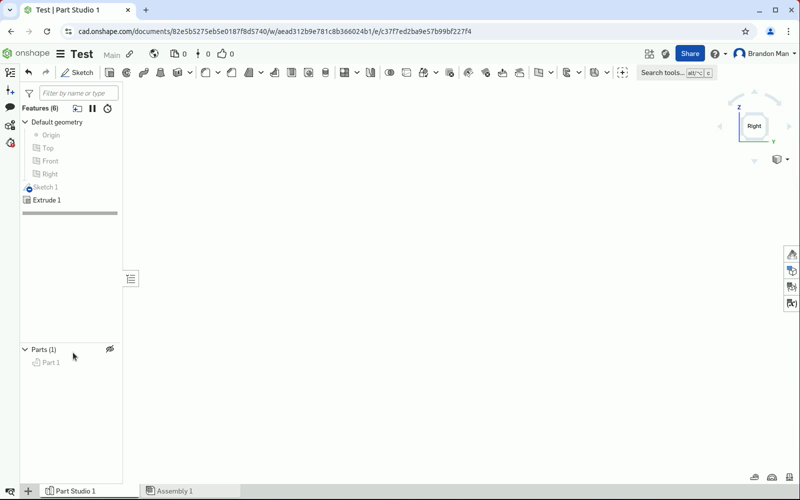
key_up(shift)
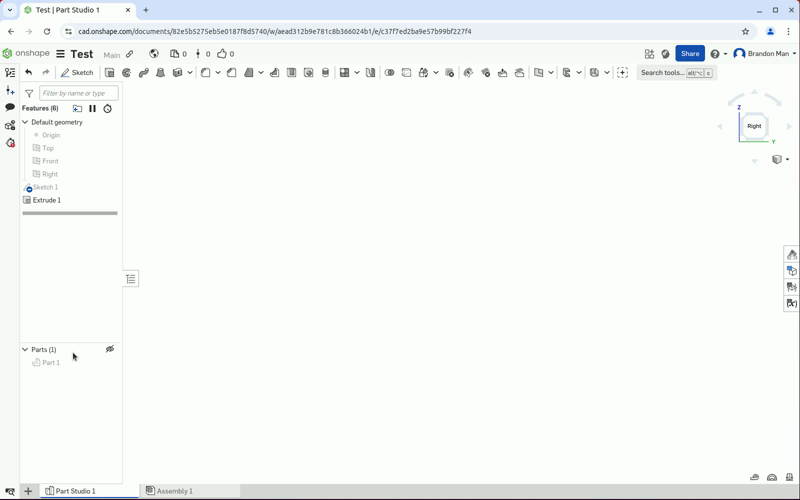
mouse_move(73, 352)
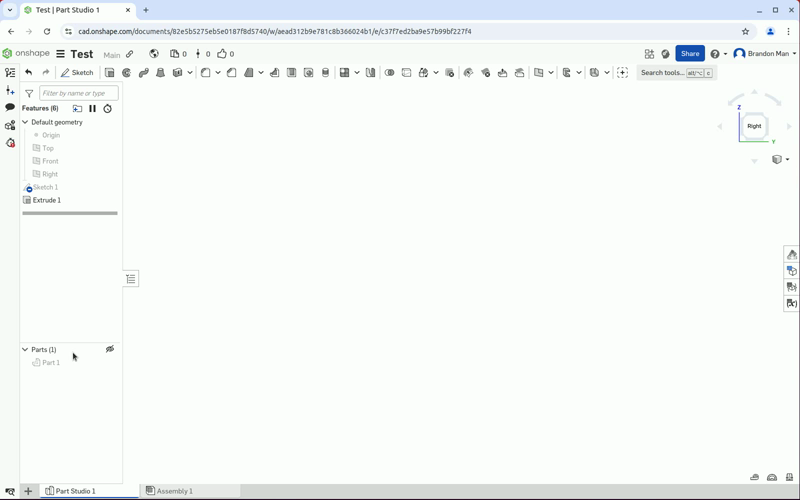
key(shift+y)
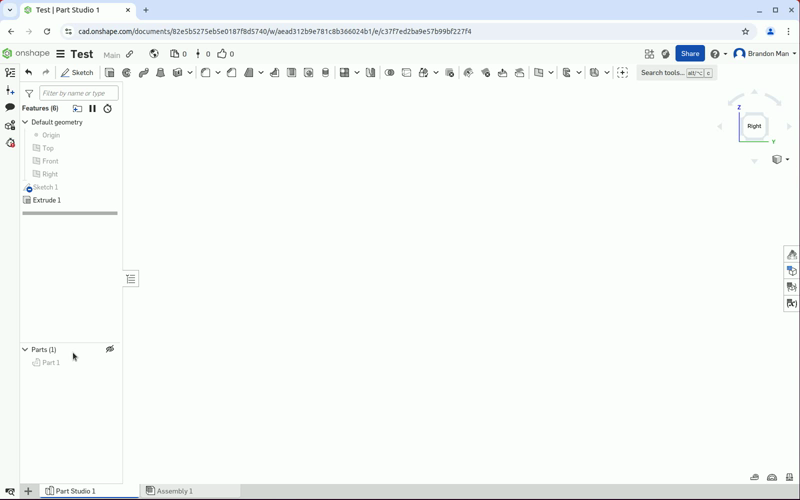
key(shift+s)
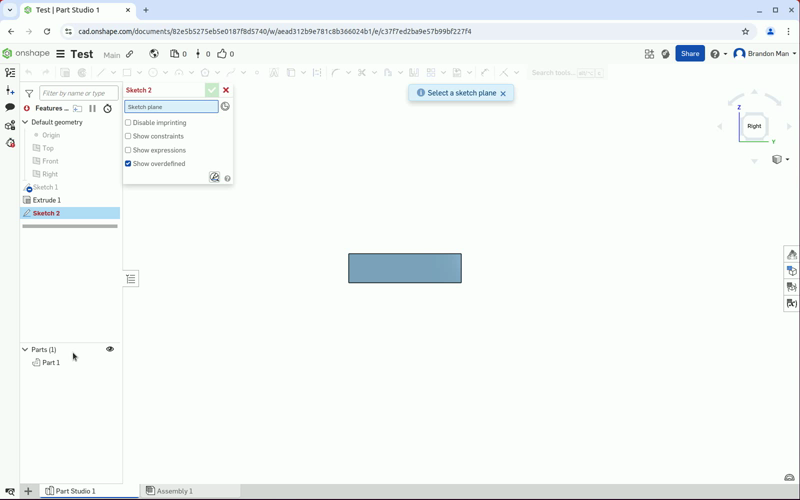
mouse_move(73, 176)
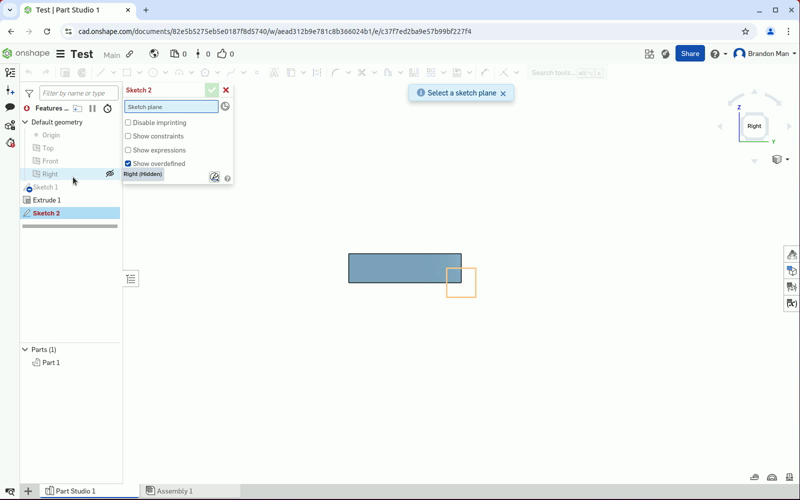
click(73, 176)
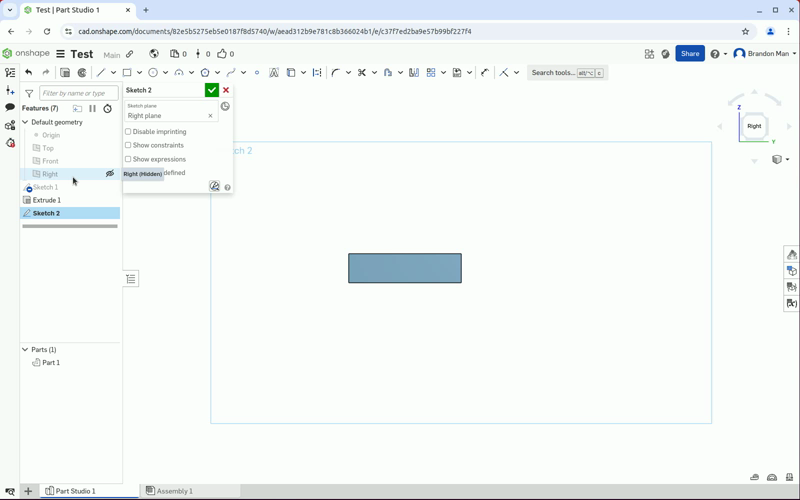
mouse_move(73, 352)
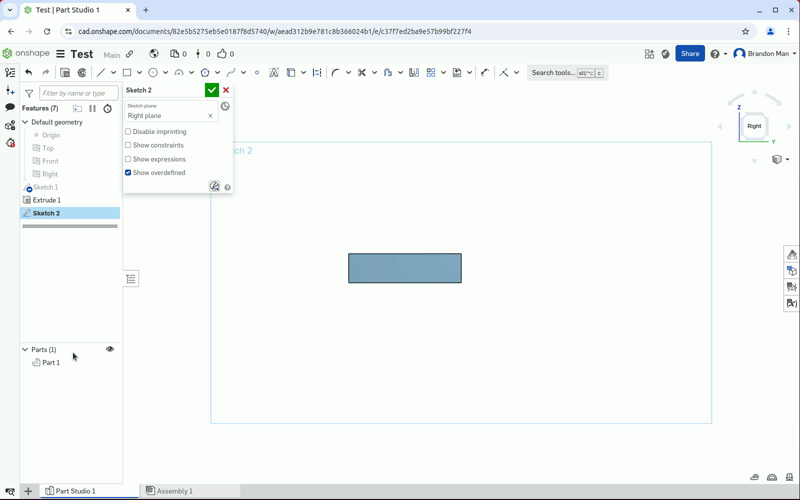
key(y)
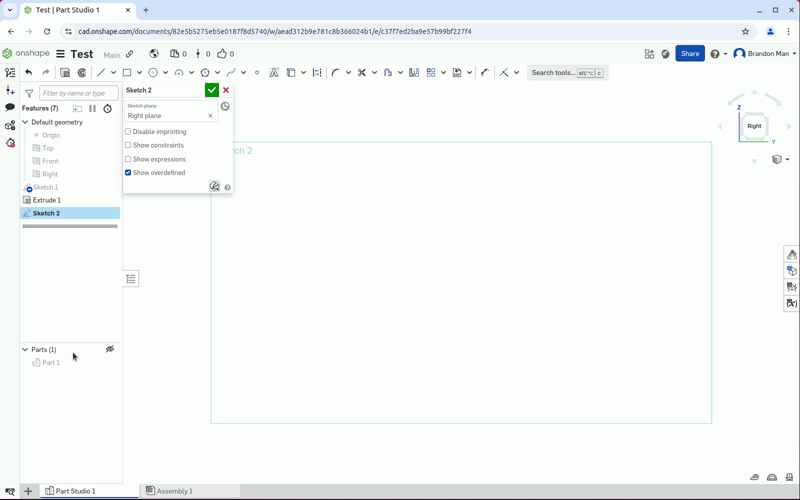
key(c)
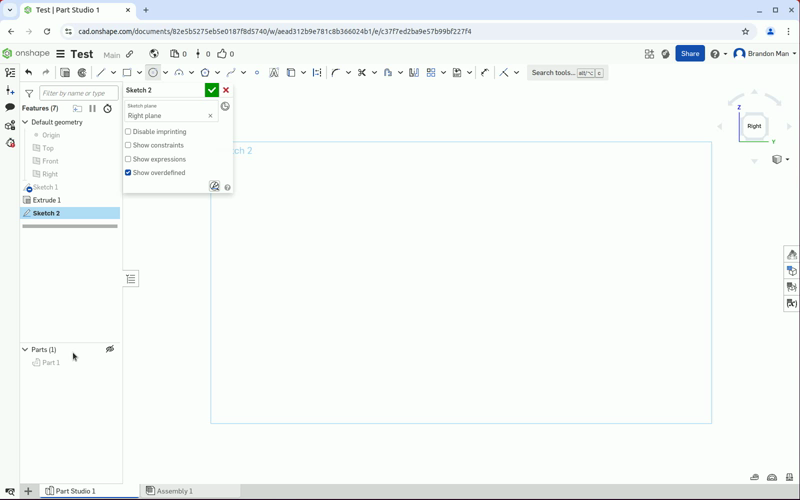
key_down(shift)
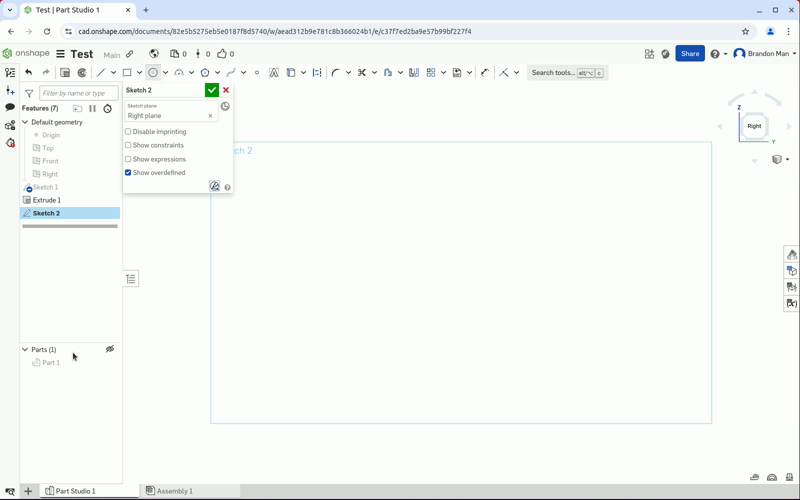
mouse_move(355, 261)
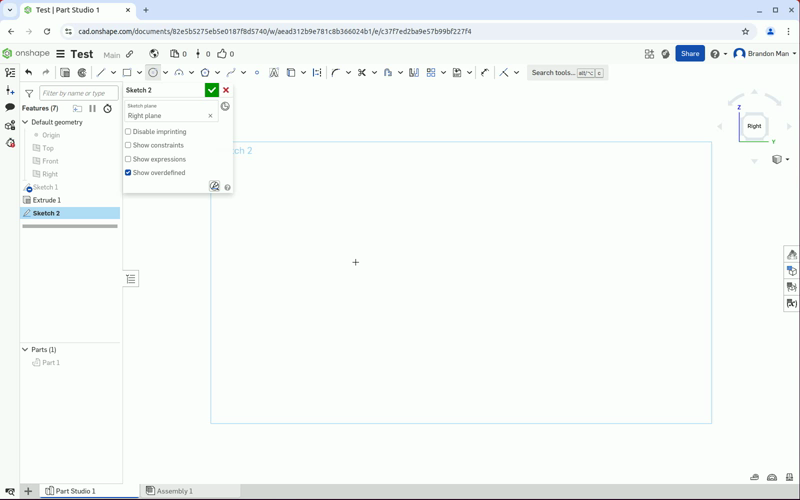
click(355, 261)
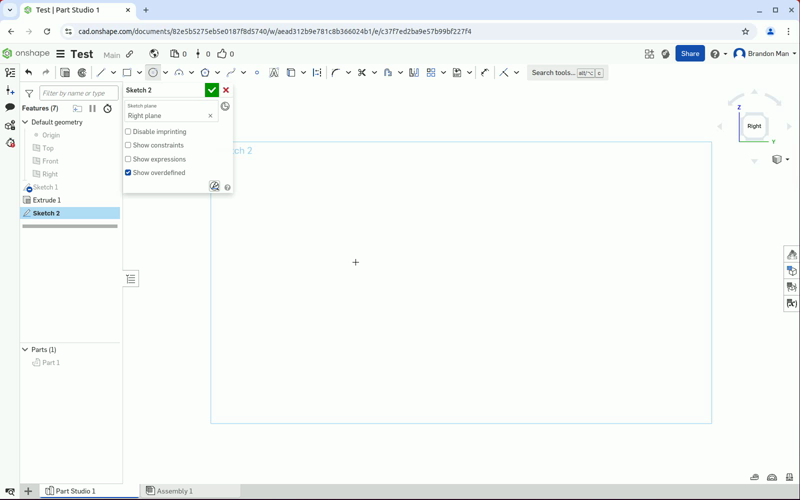
key_up(shift)
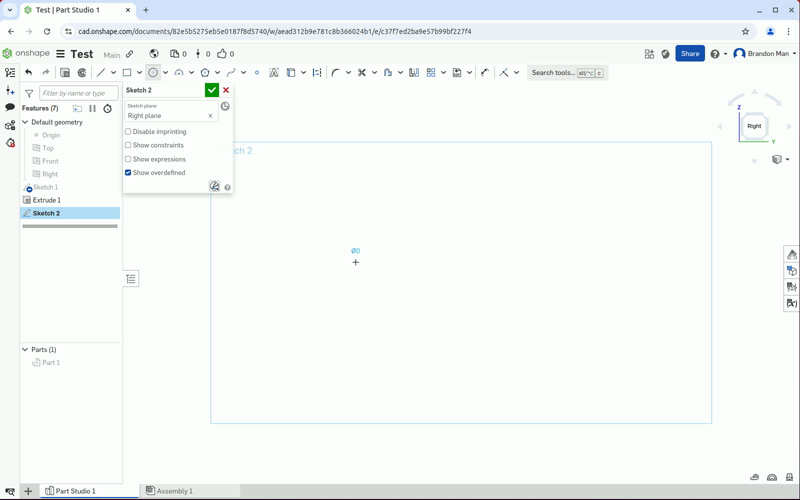
mouse_move(357, 261)
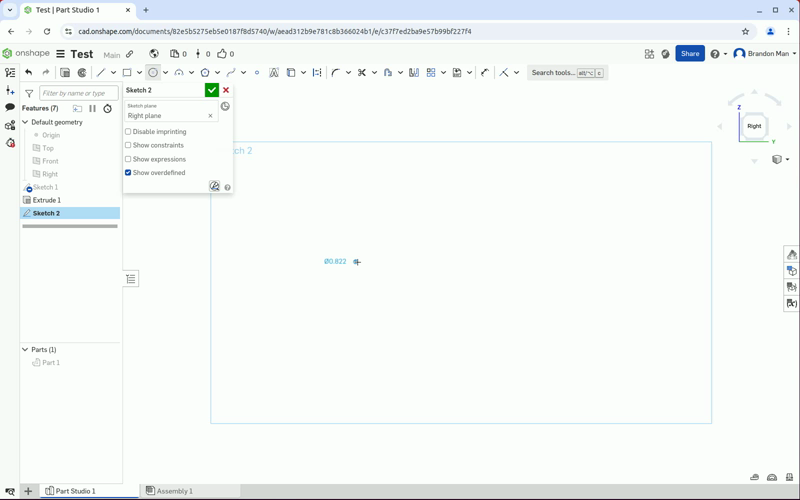
scroll(6)
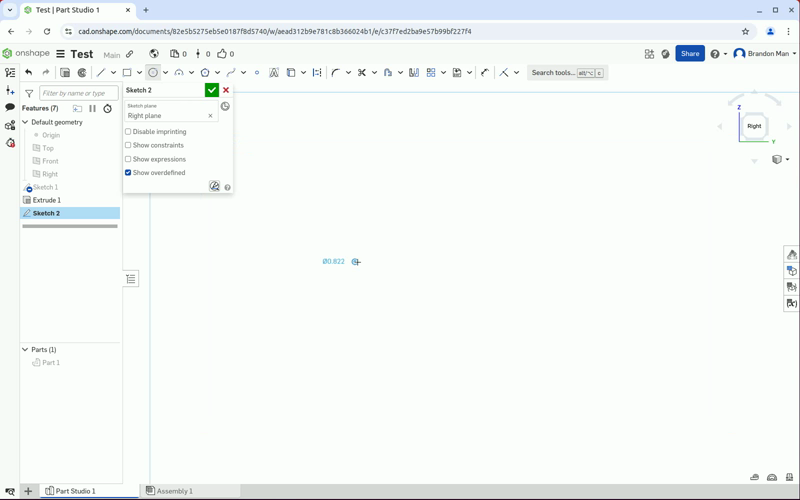
scroll(6)
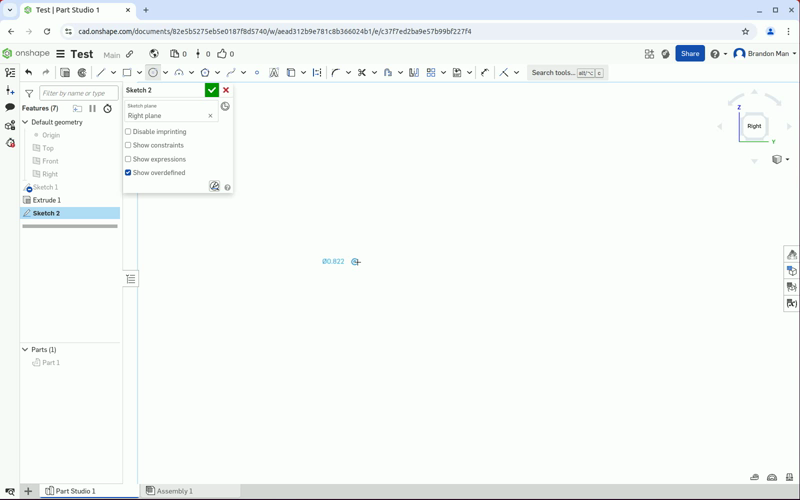
scroll(6)
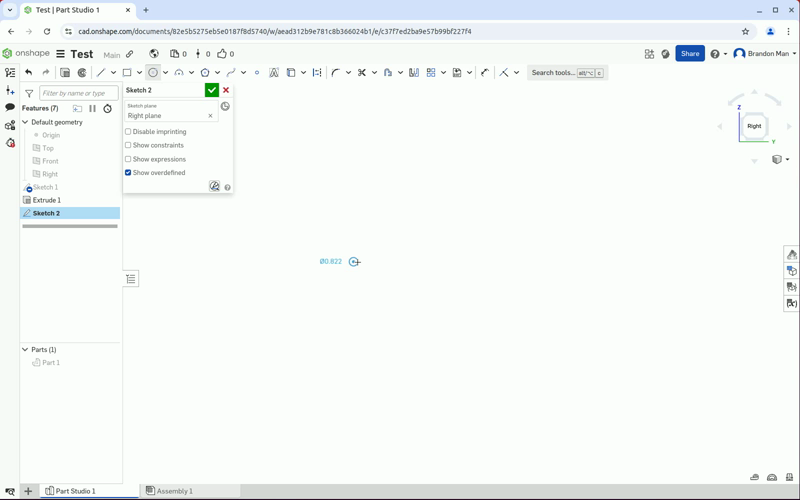
scroll(6)
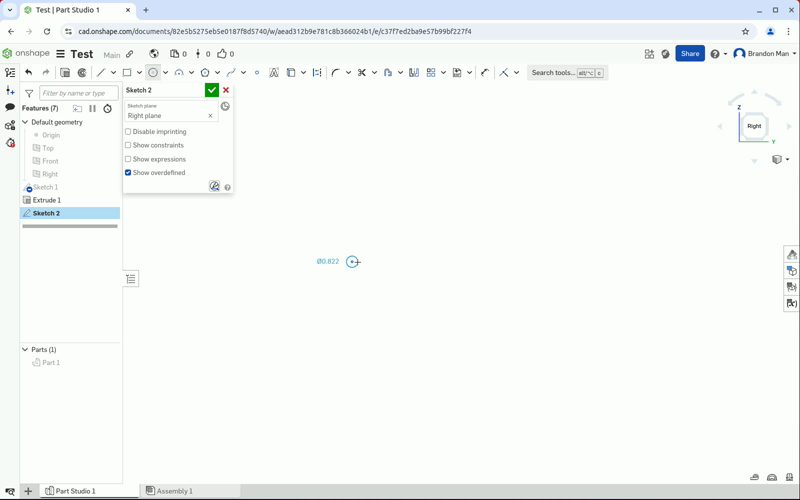
scroll(6)
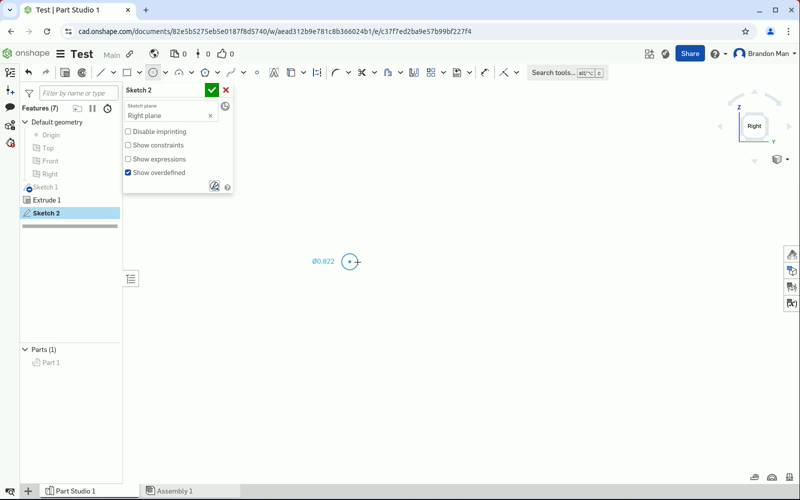
scroll(6)
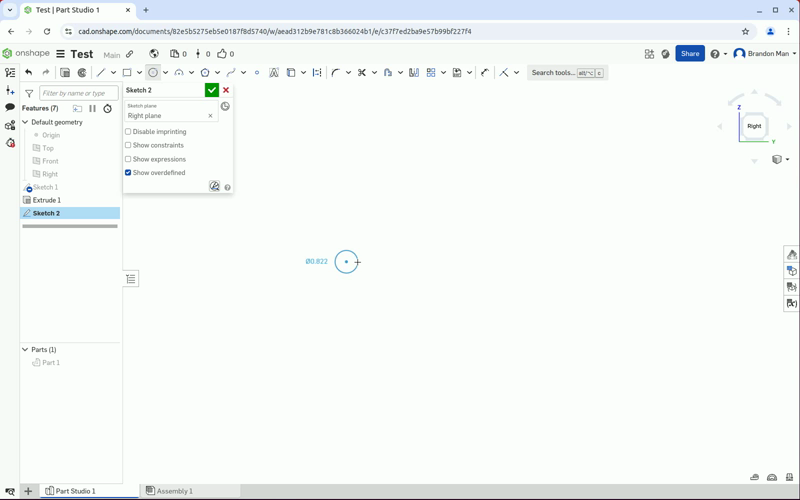
scroll(6)
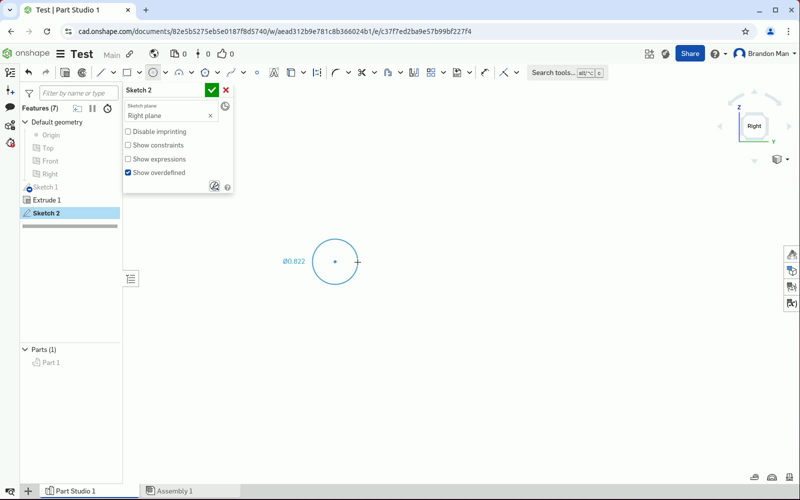
click(357, 261)
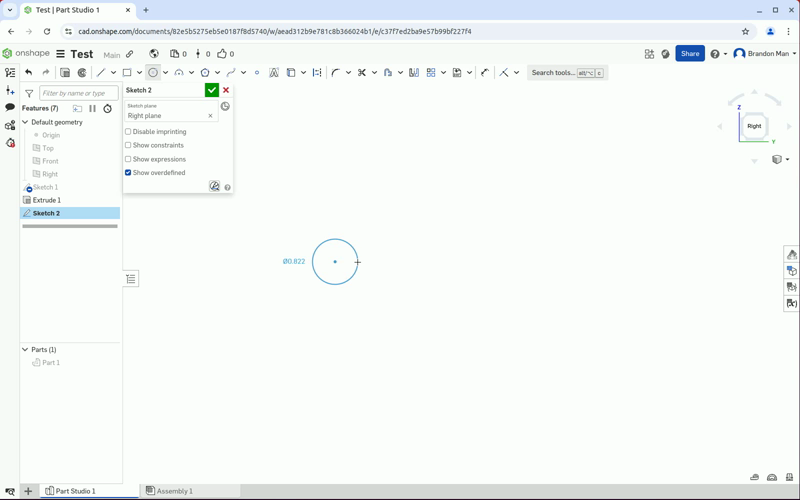
scroll(-6)
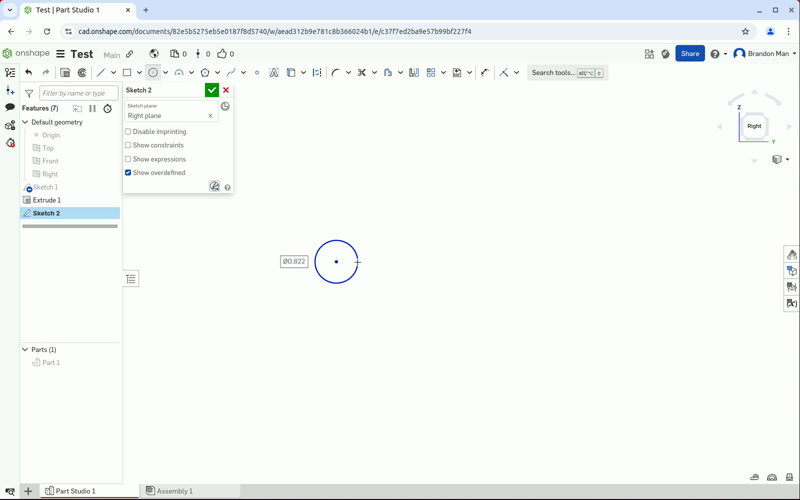
scroll(-6)
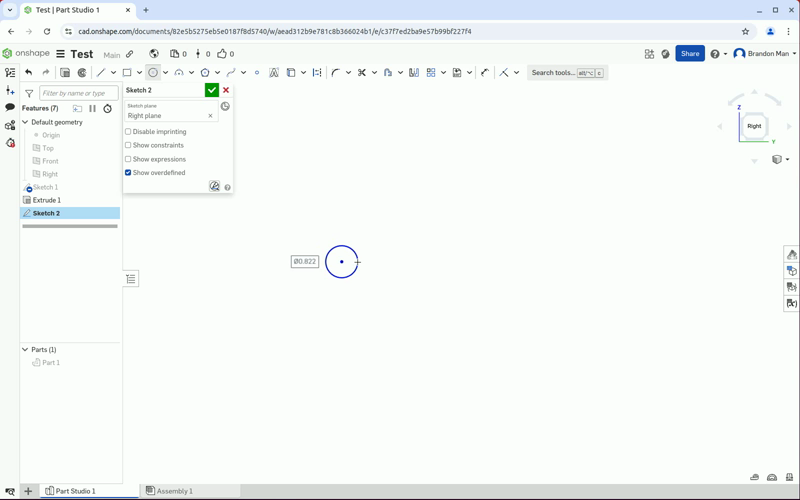
scroll(-6)
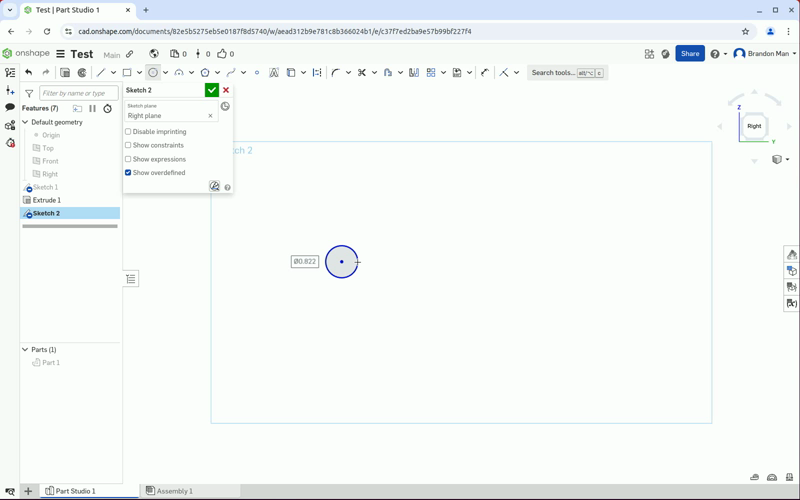
scroll(-6)
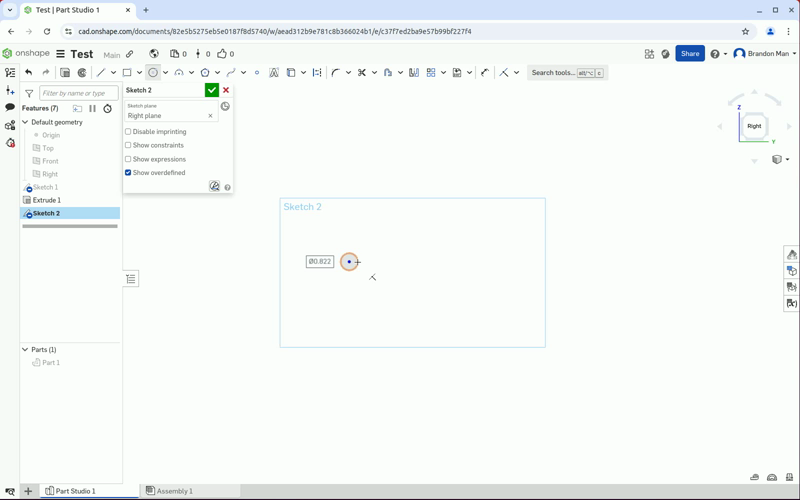
scroll(-6)
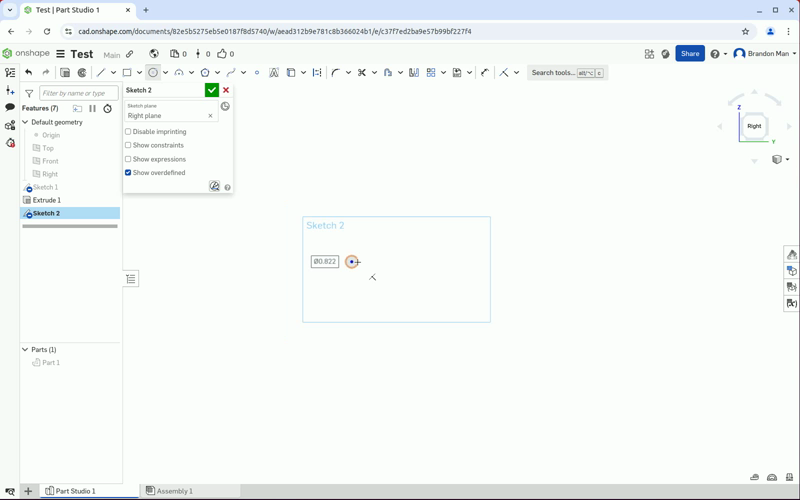
scroll(-6)
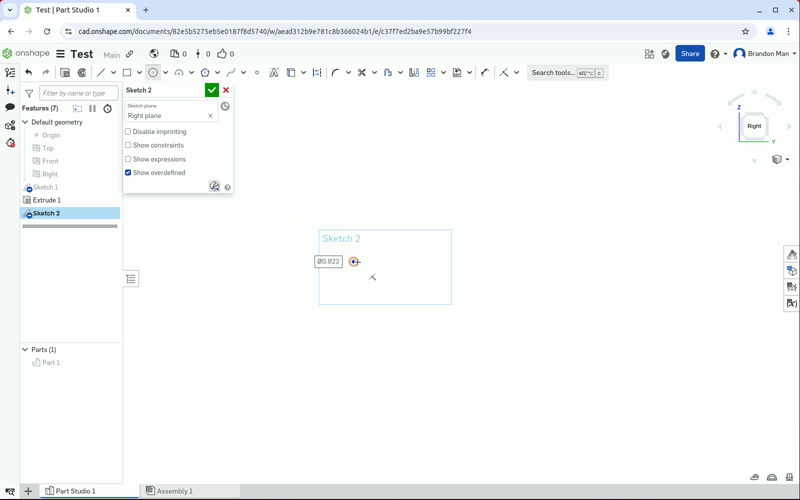
scroll(-6)
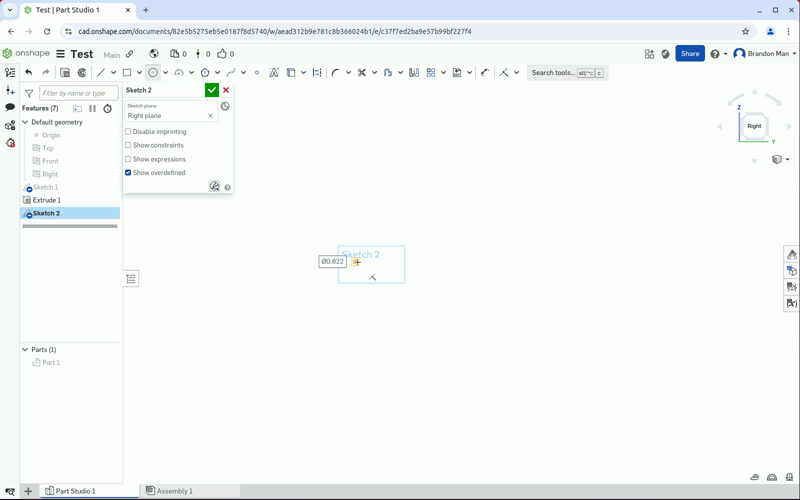
key(esc)
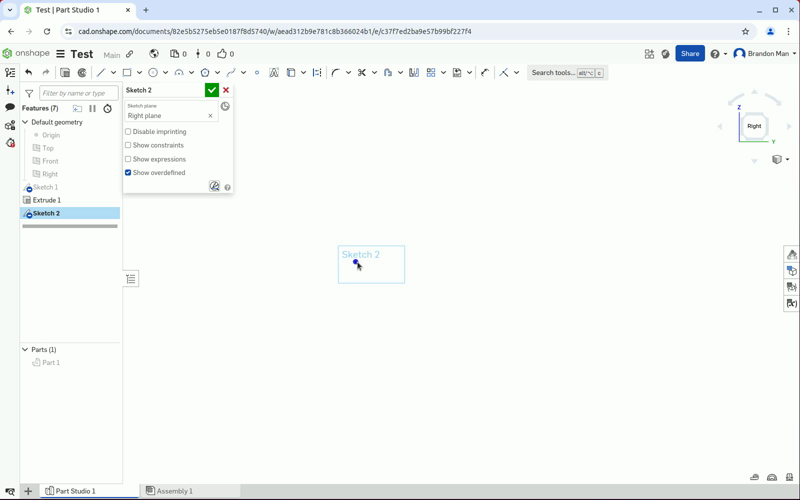
mouse_move(356, 260)
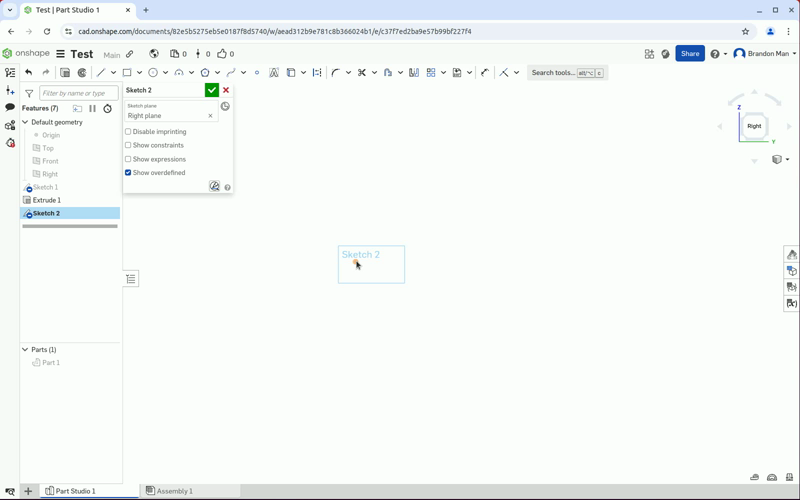
scroll(6)
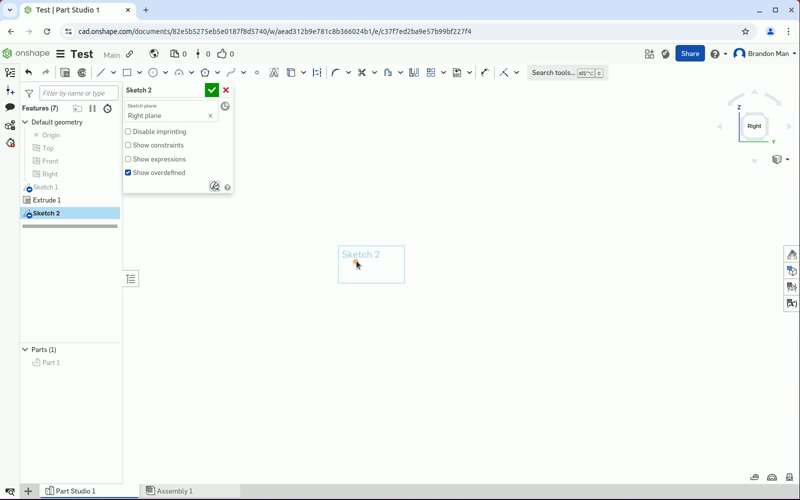
scroll(6)
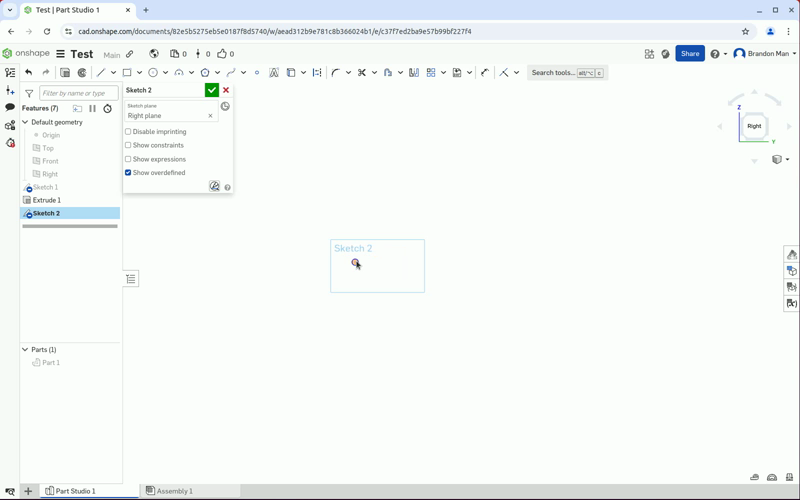
scroll(6)
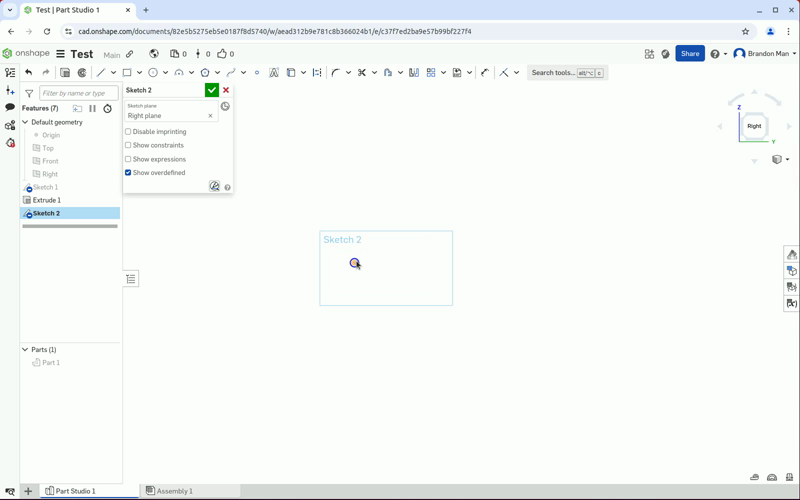
scroll(6)
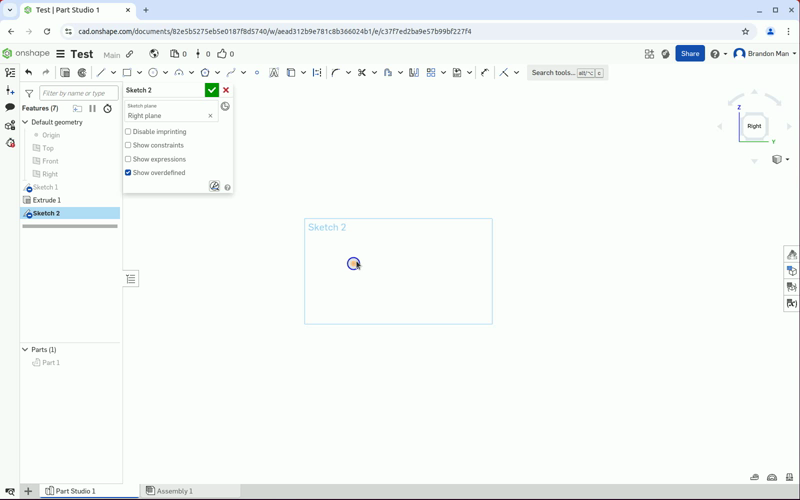
scroll(6)
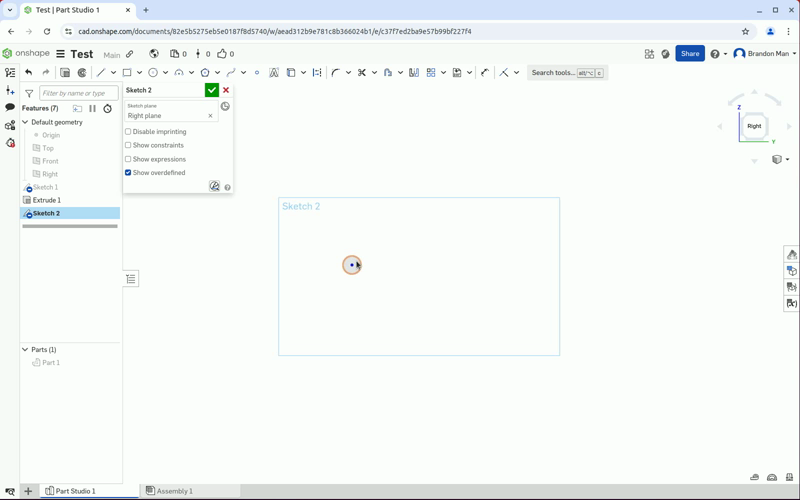
scroll(6)
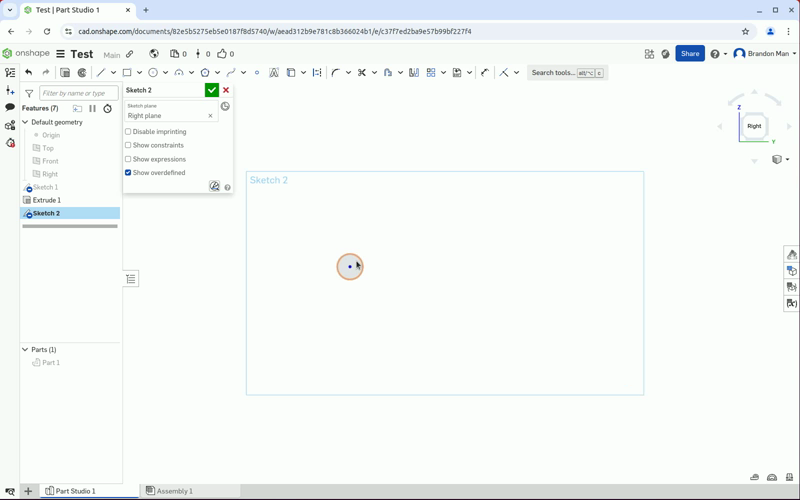
scroll(6)
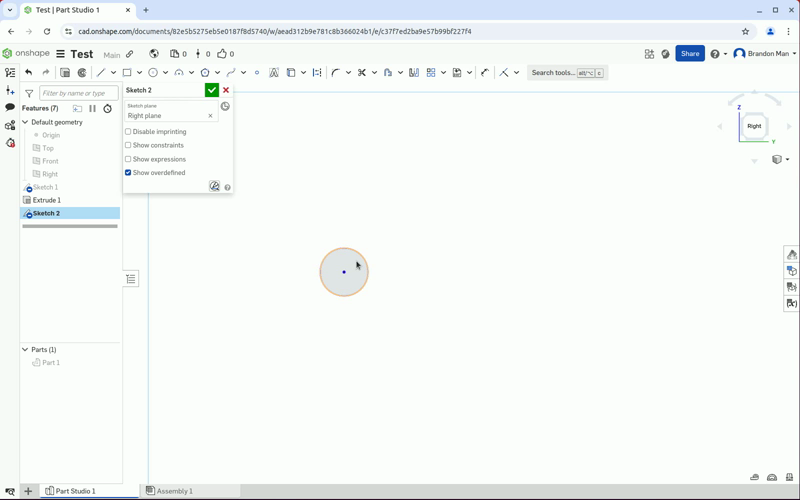
click(356, 260)
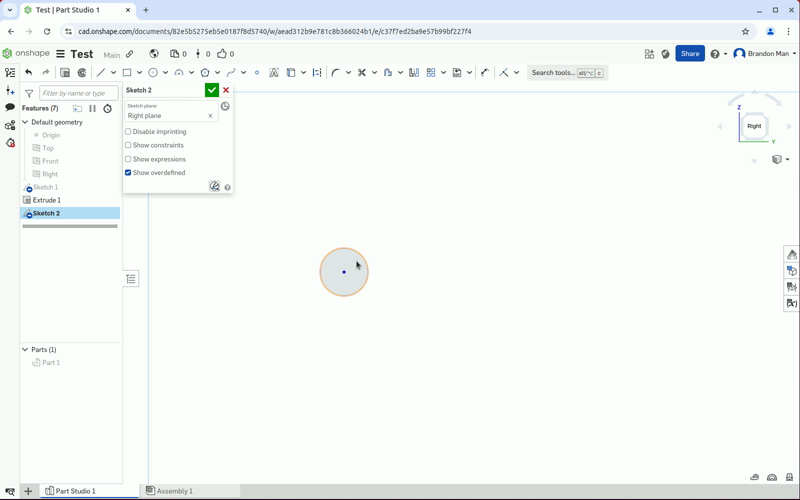
scroll(-6)
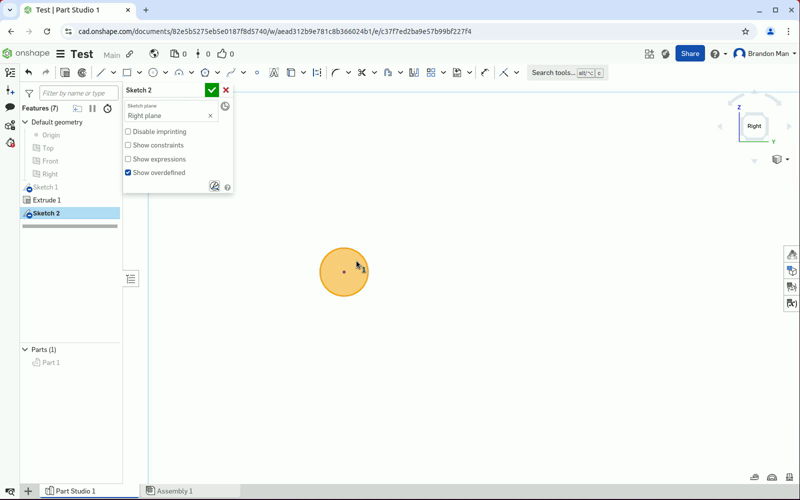
scroll(-6)
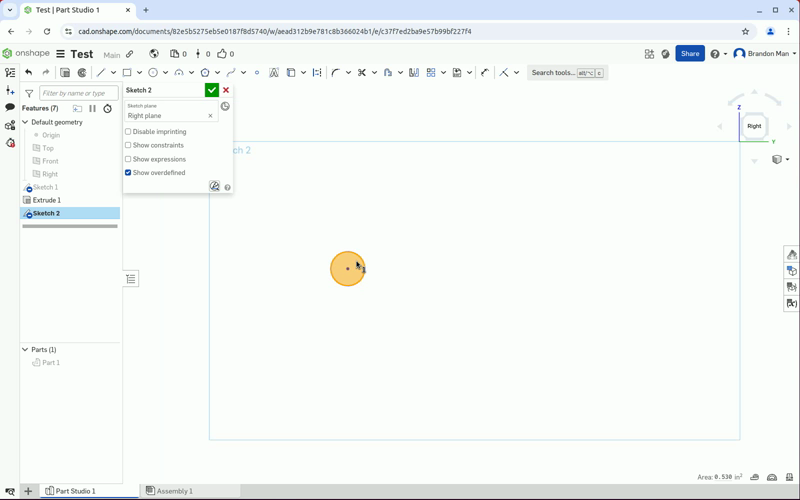
scroll(-6)
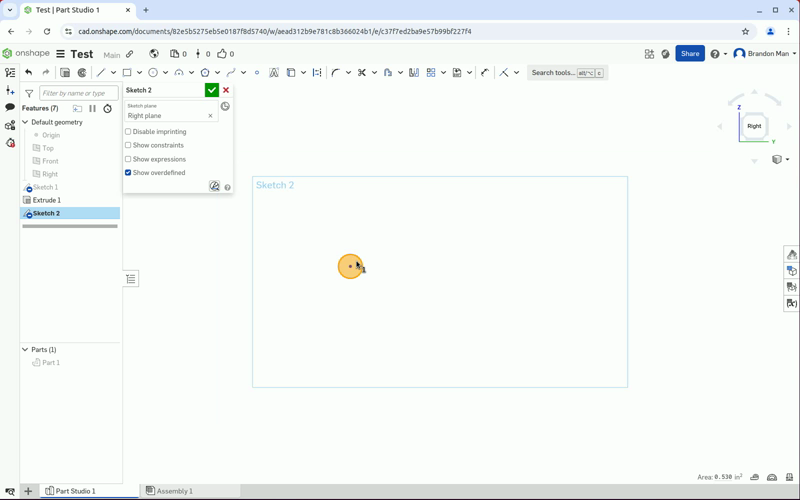
scroll(-6)
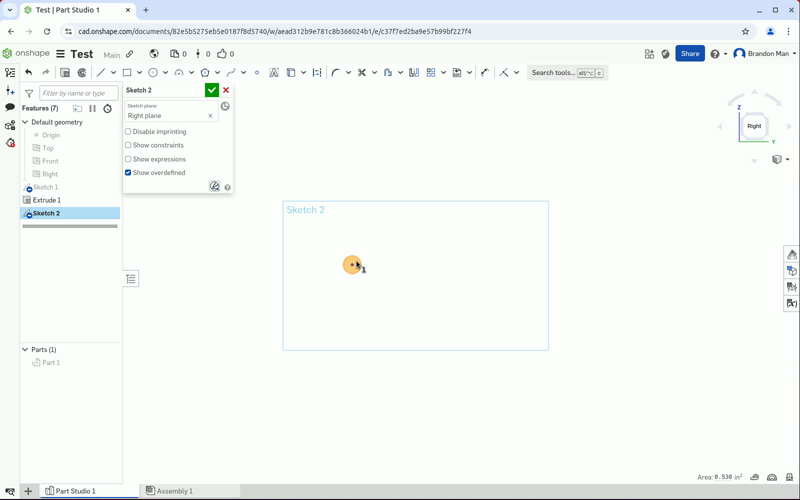
scroll(-6)
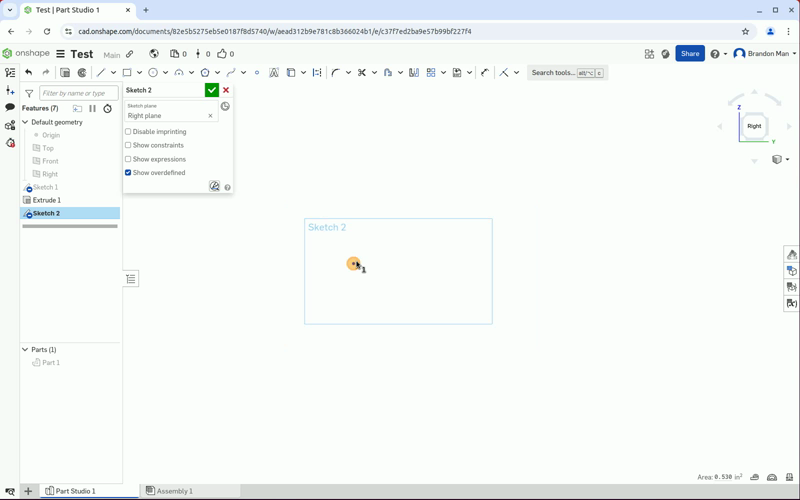
scroll(-6)
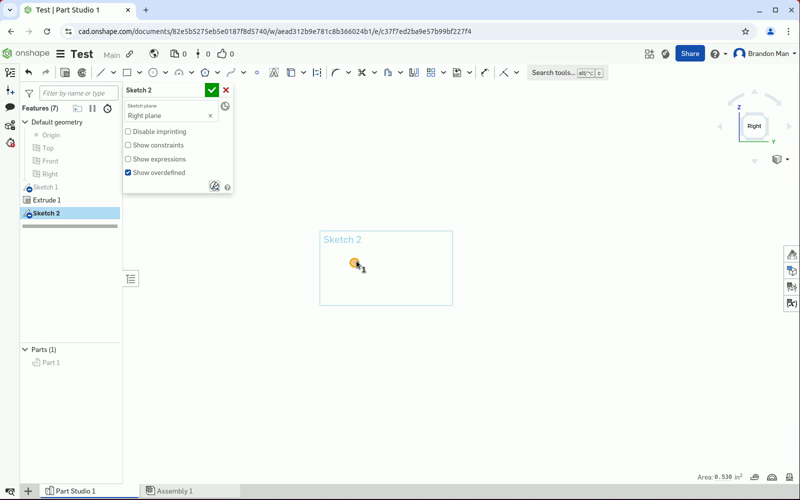
scroll(-6)
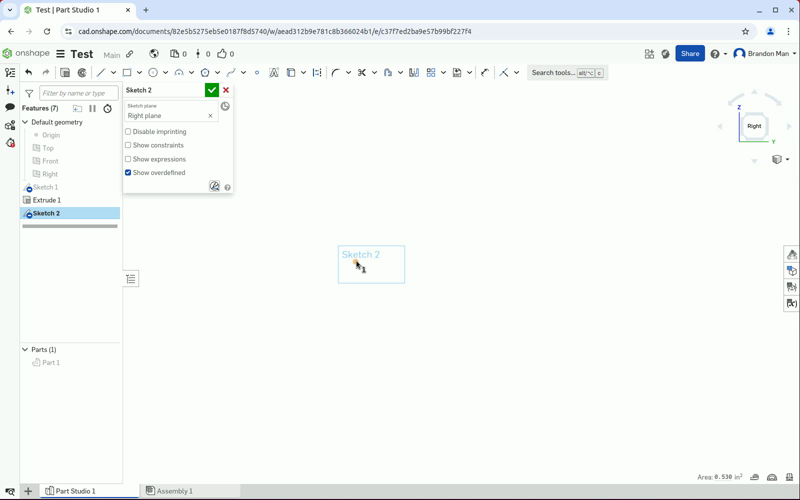
mouse_move(73, 352)
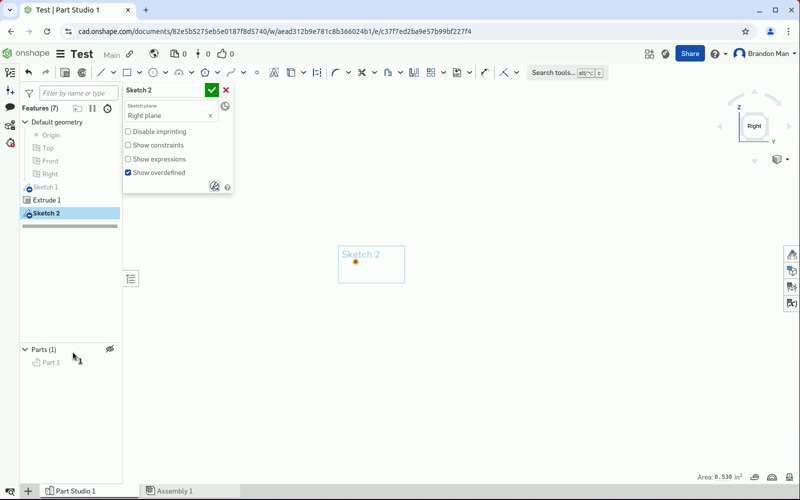
key(shift+y)
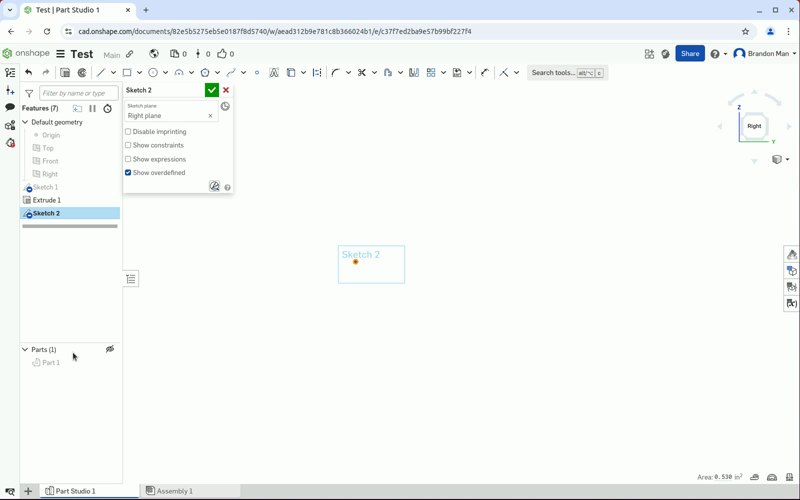
key(shift+e)
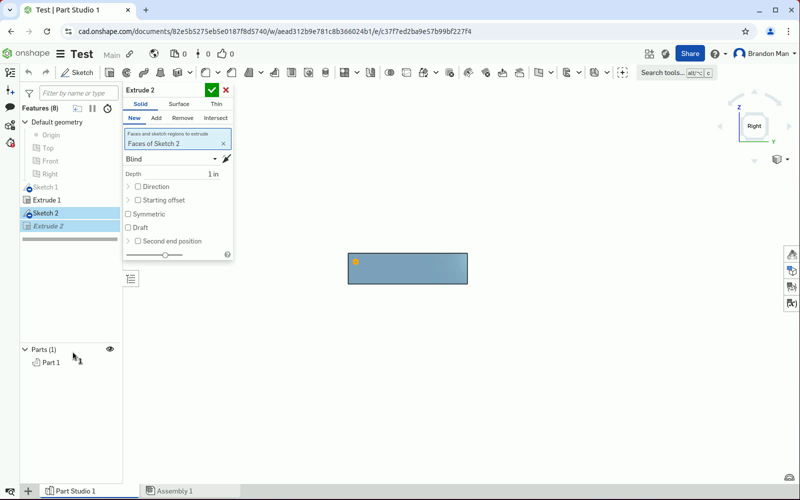
mouse_move(143, 106)
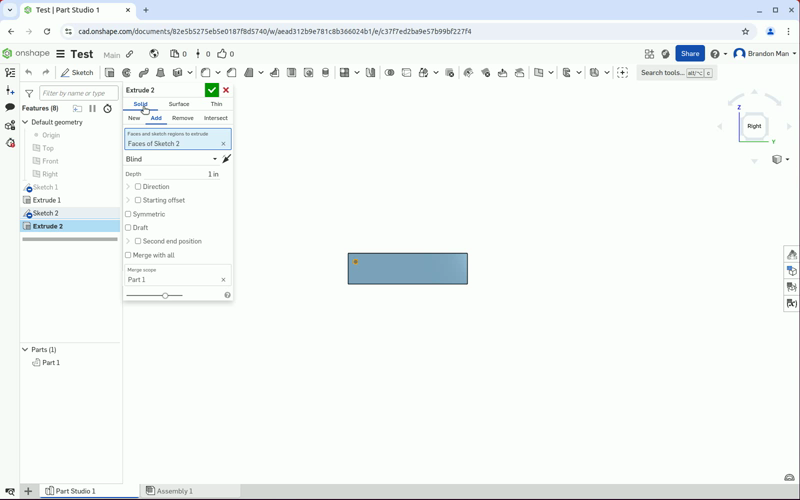
click(143, 106)
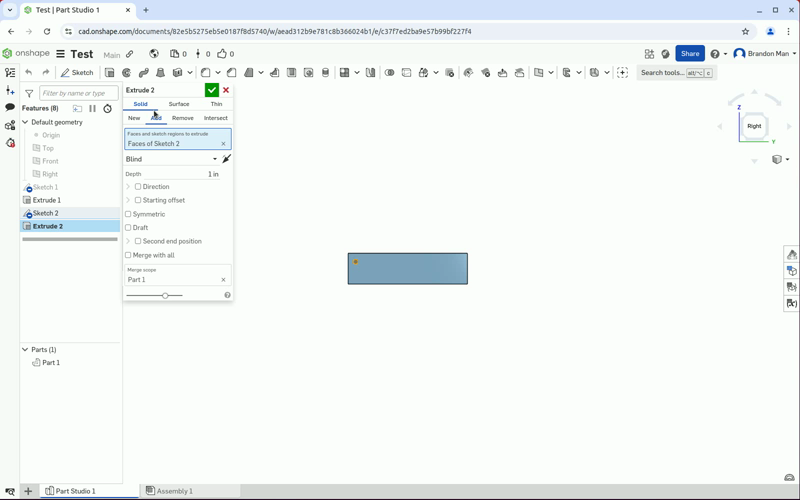
mouse_move(186, 120)
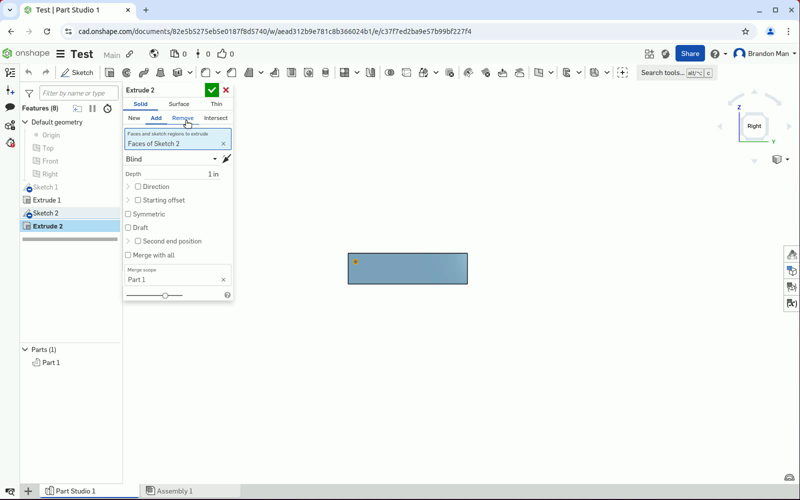
click(186, 120)
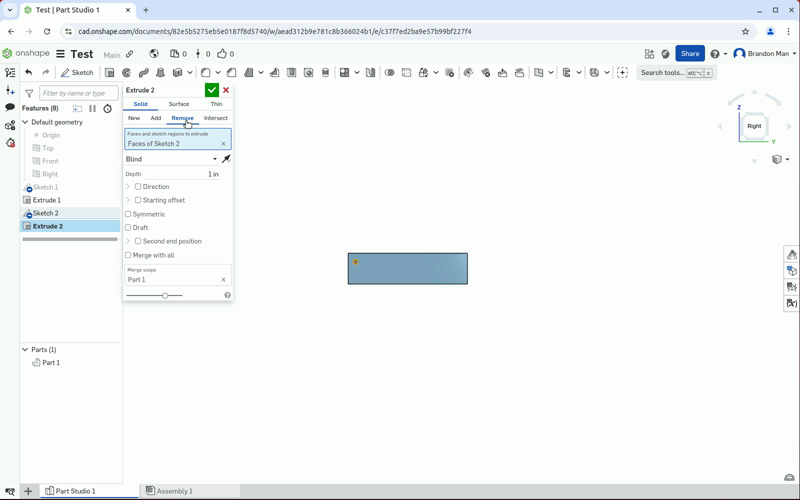
key(tab, 4)
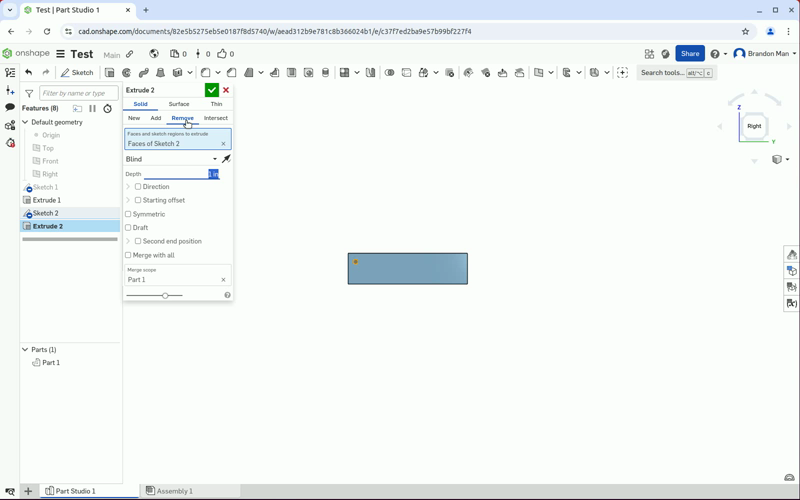
text(0.241)
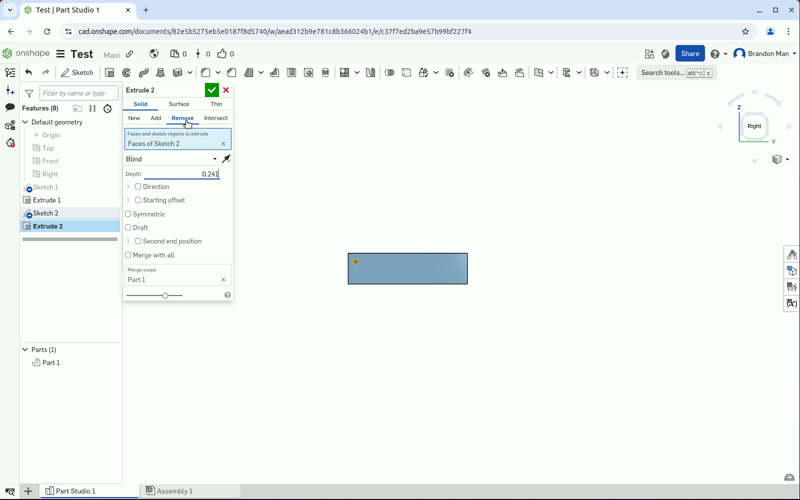
key(tab, 6)
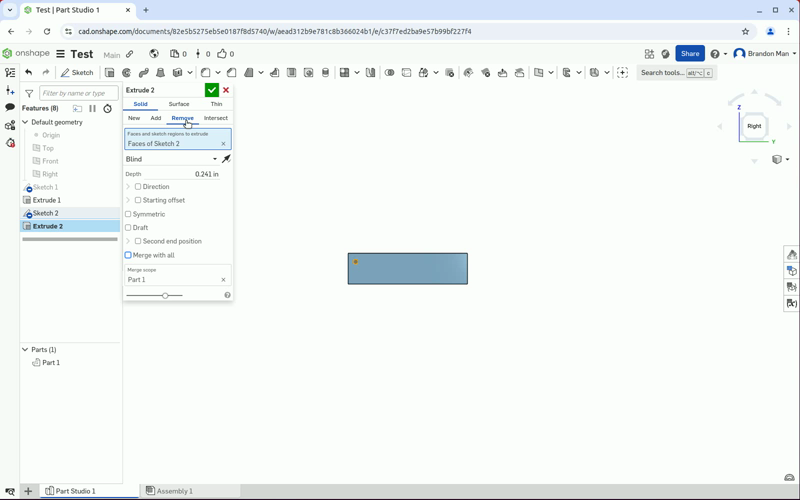
key(space)
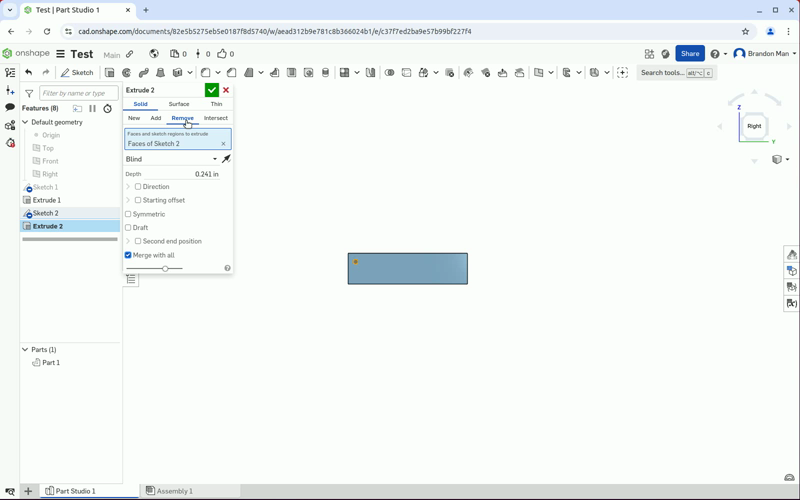
key(enter)
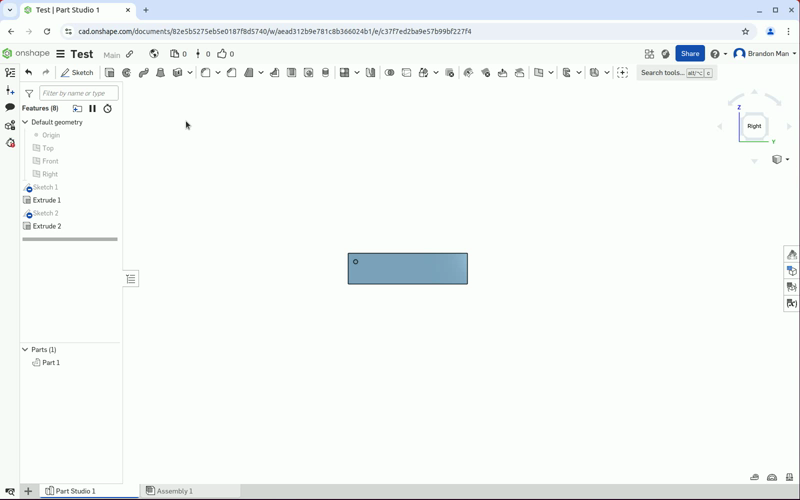
key(shift+h)
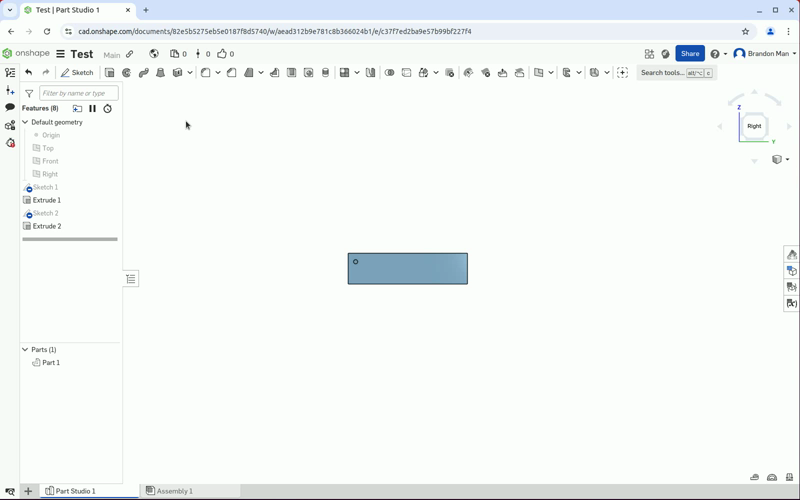
key(shift+h)
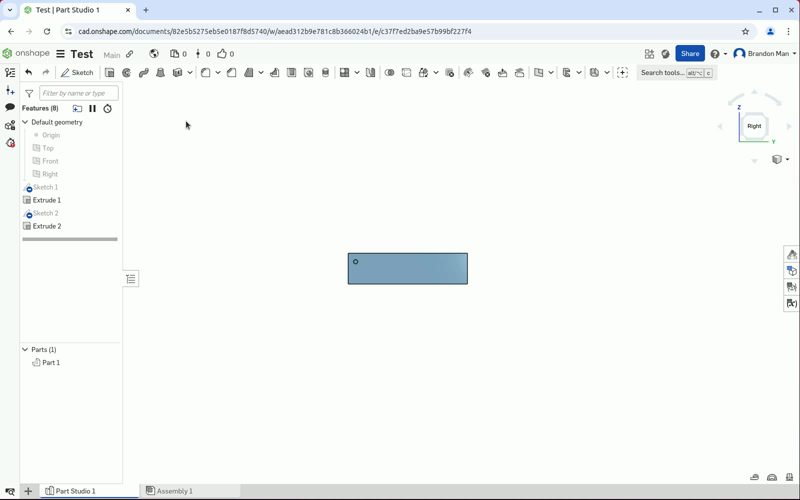
mouse_move(73, 189)
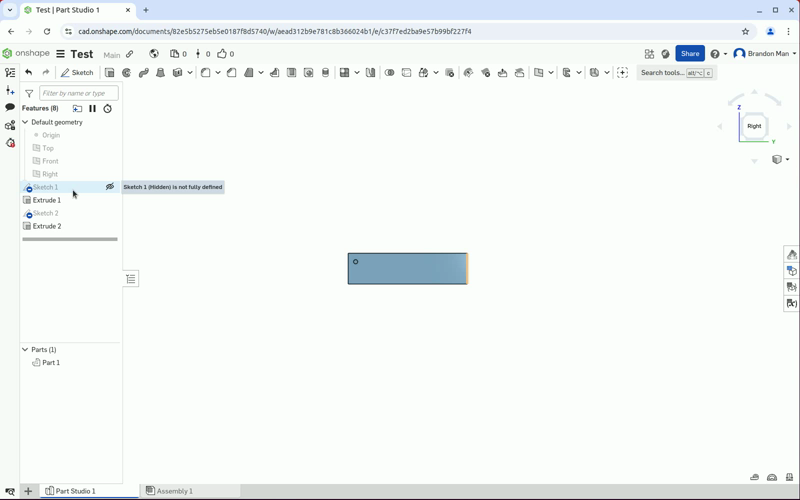
click(73, 189)
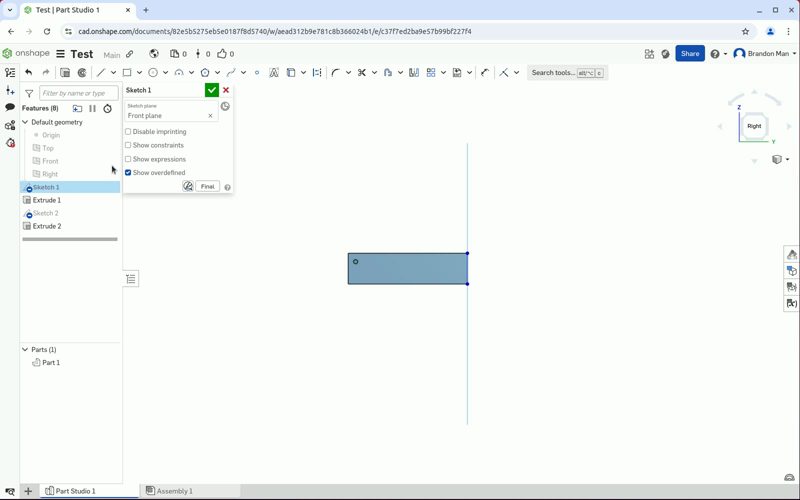
mouse_move(229, 92)
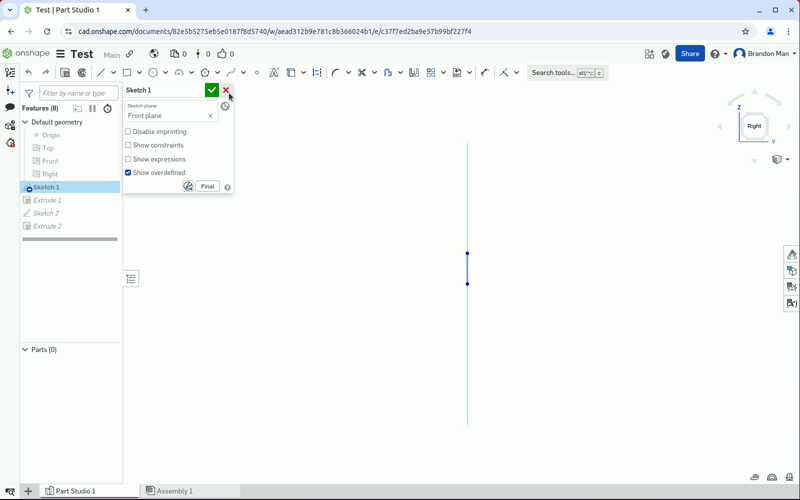
click(229, 92)
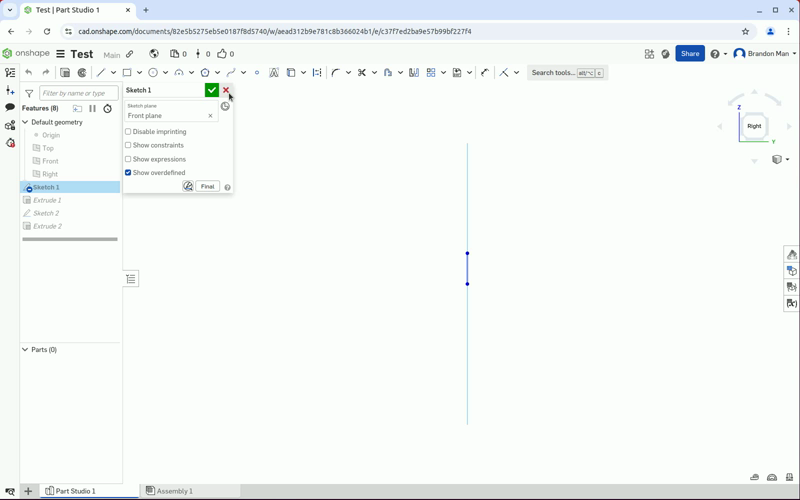
key(shift+s)
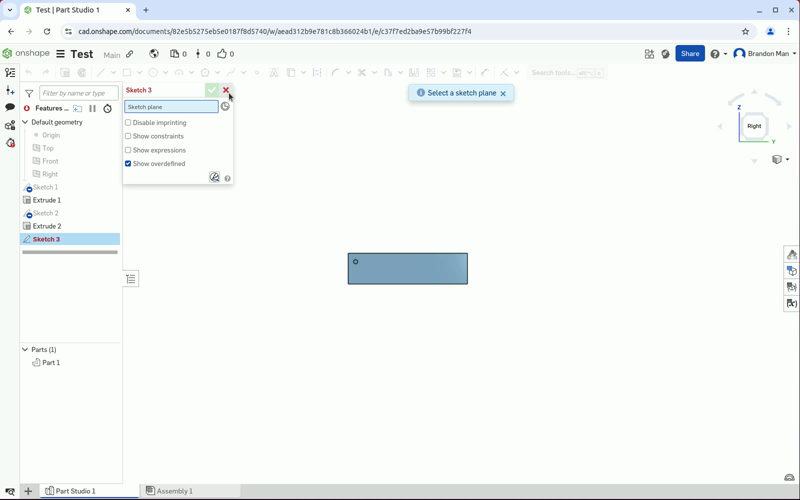
mouse_move(73, 176)
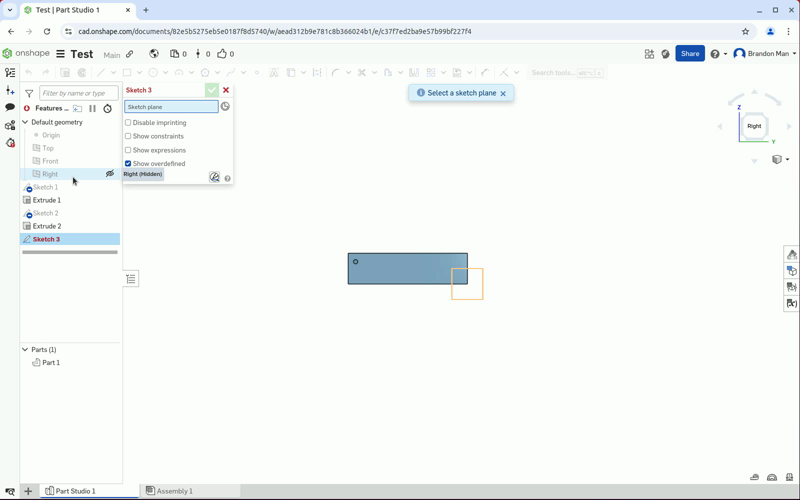
click(73, 176)
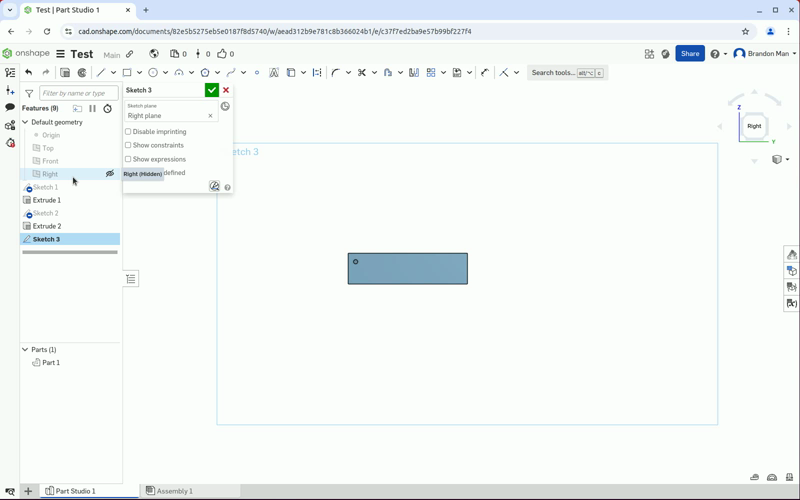
mouse_move(73, 352)
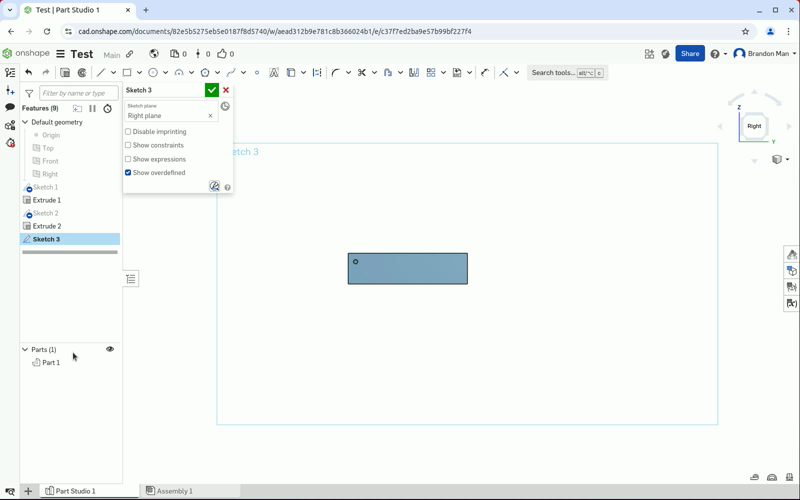
key(y)
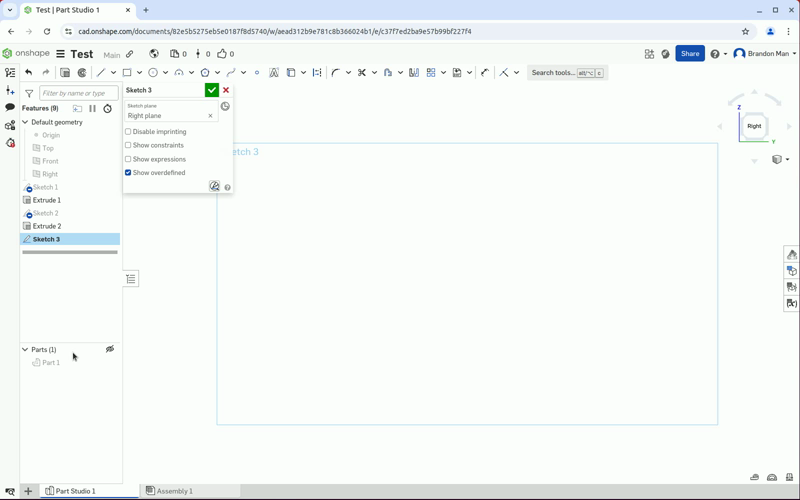
key(c)
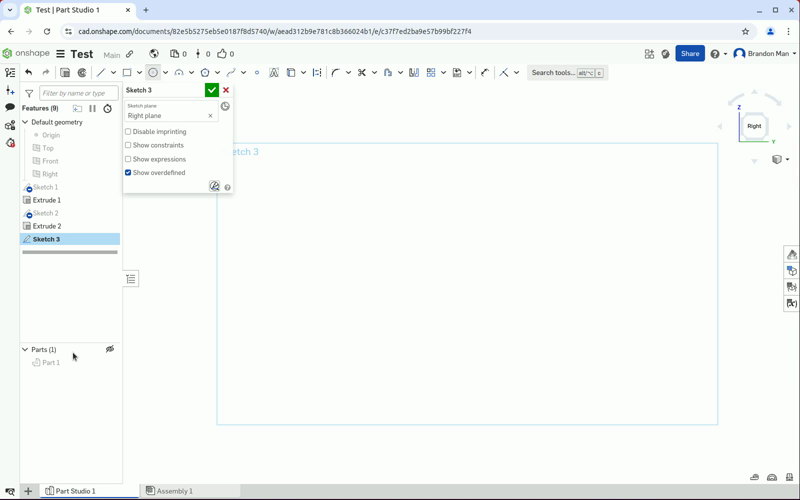
key_down(shift)
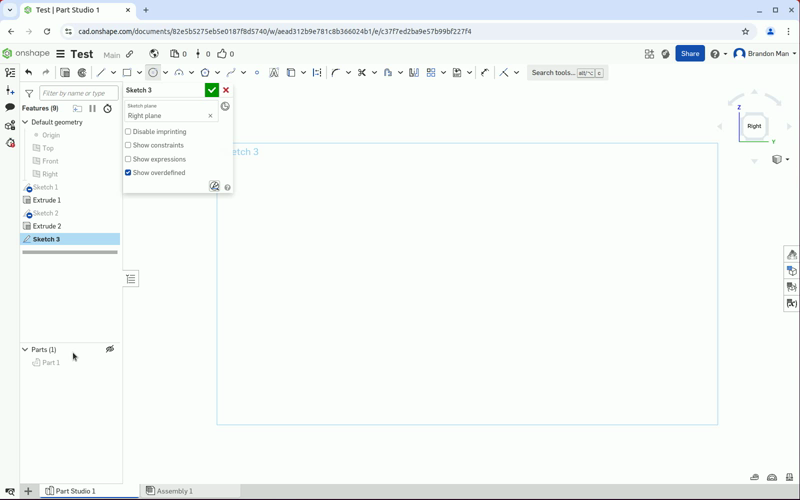
mouse_move(355, 275)
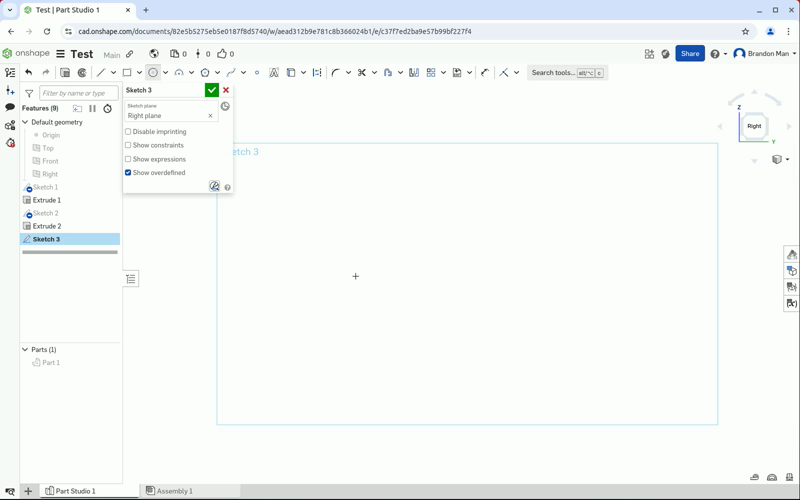
click(355, 275)
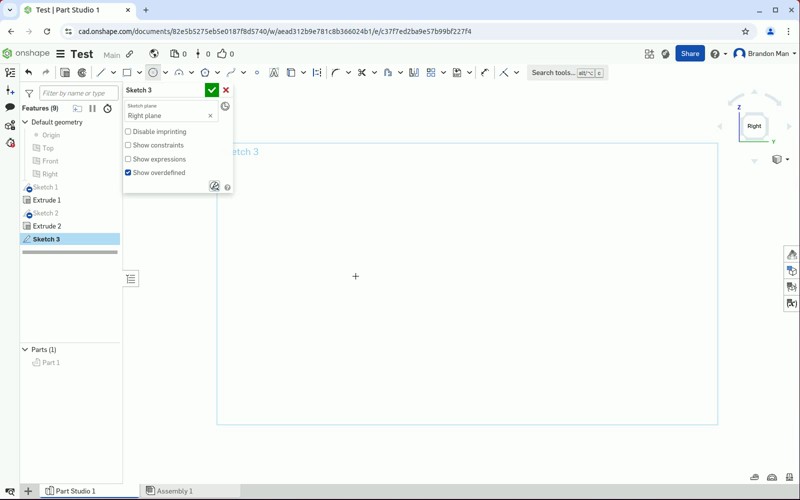
key_up(shift)
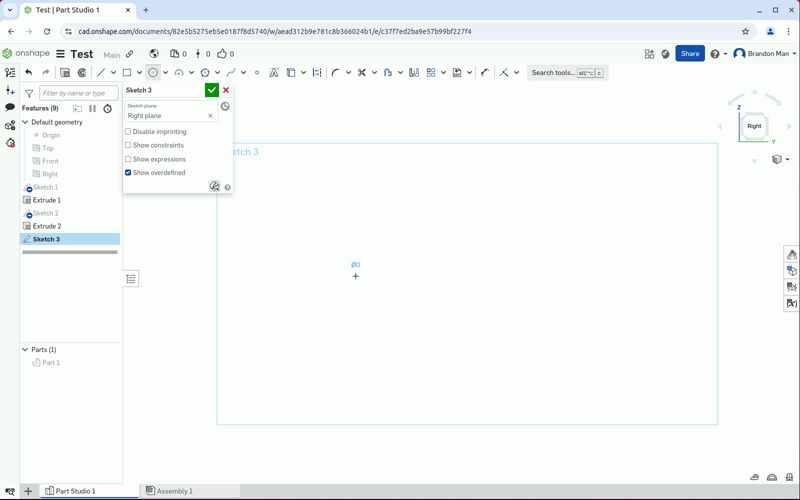
mouse_move(357, 275)
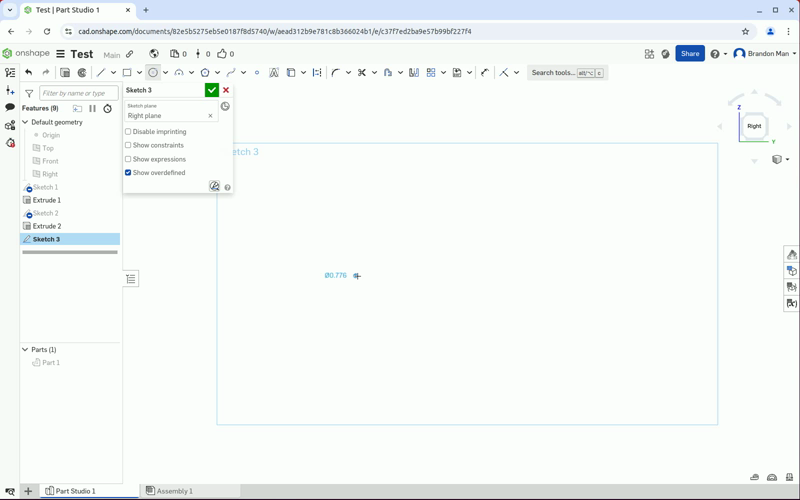
scroll(6)
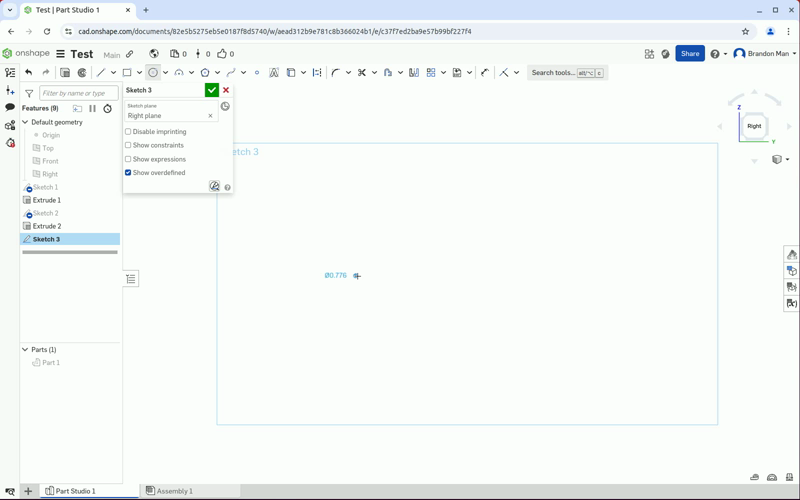
scroll(6)
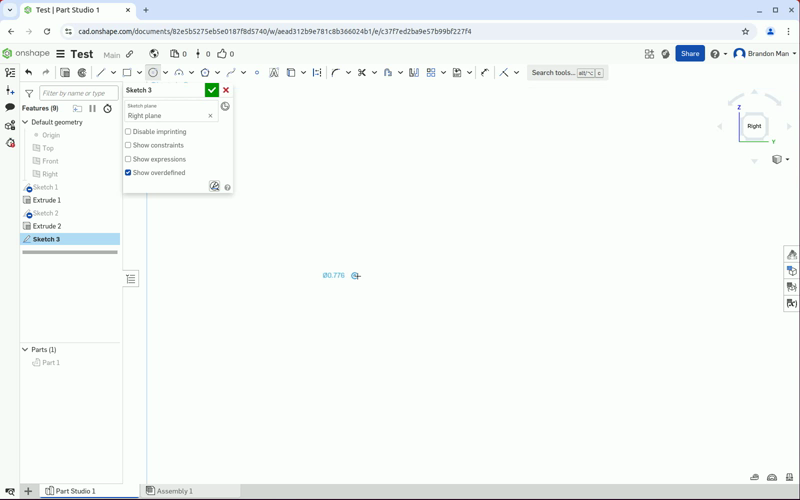
scroll(6)
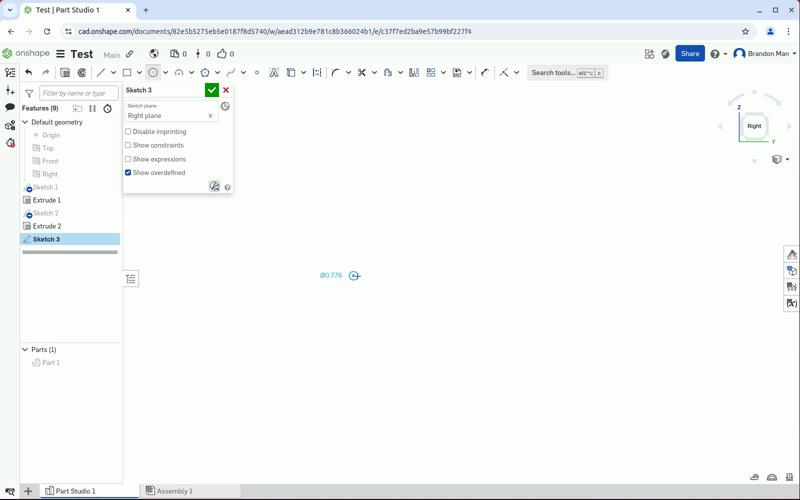
scroll(6)
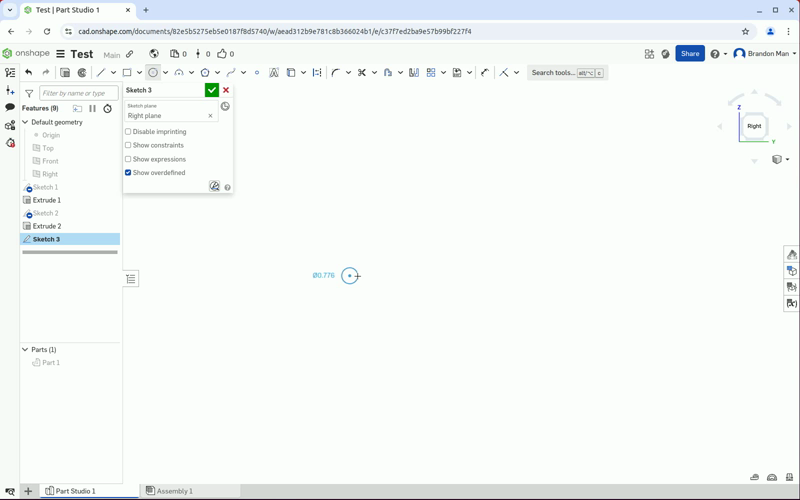
scroll(6)
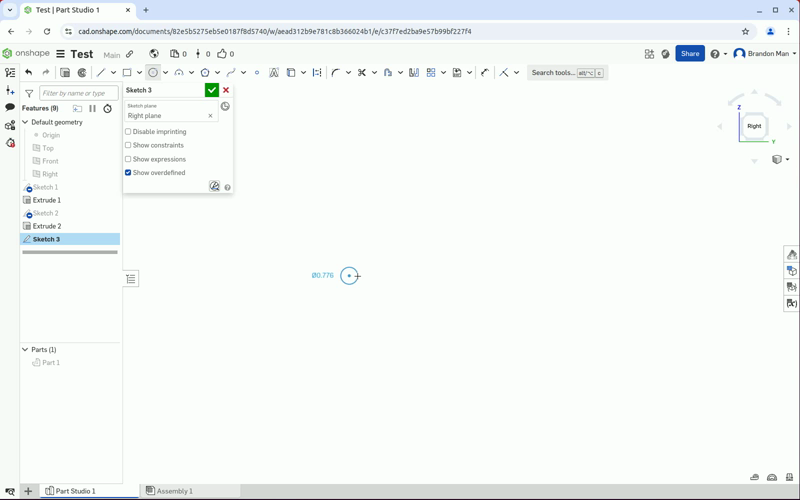
scroll(6)
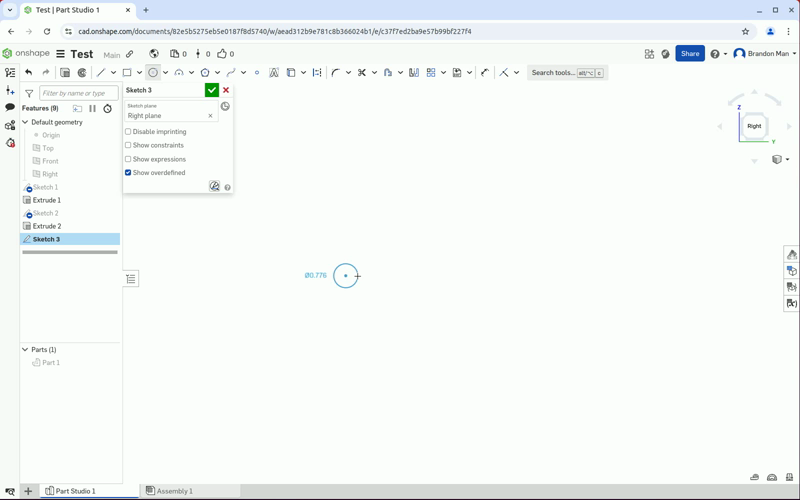
scroll(6)
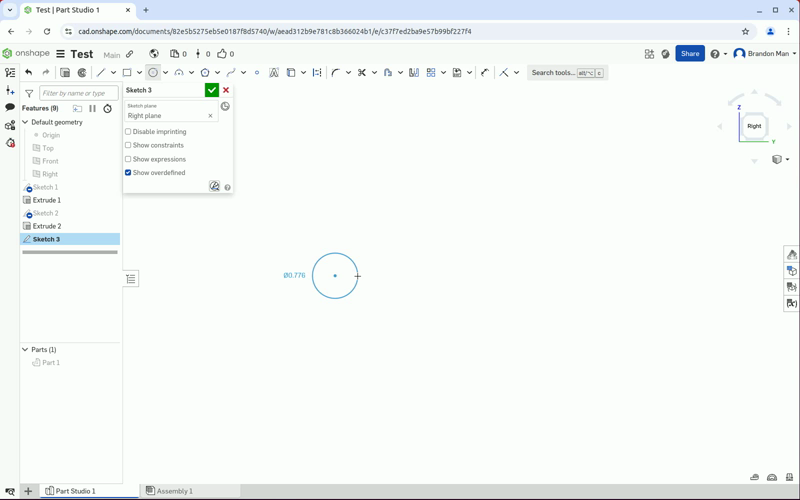
click(357, 275)
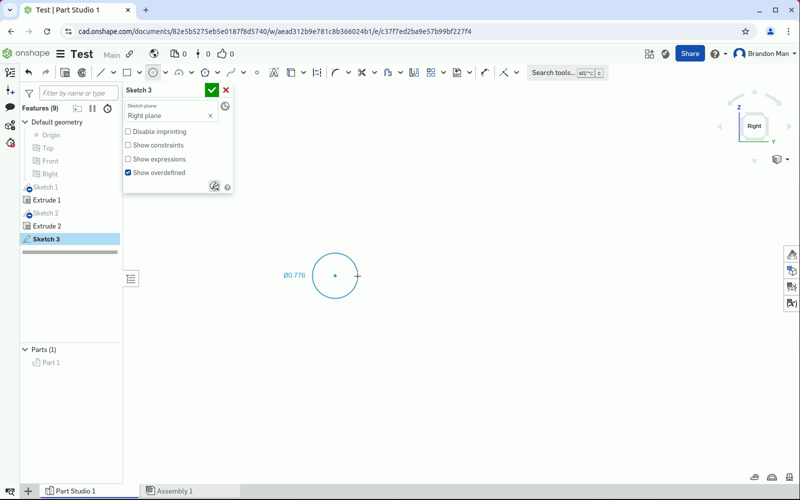
scroll(-6)
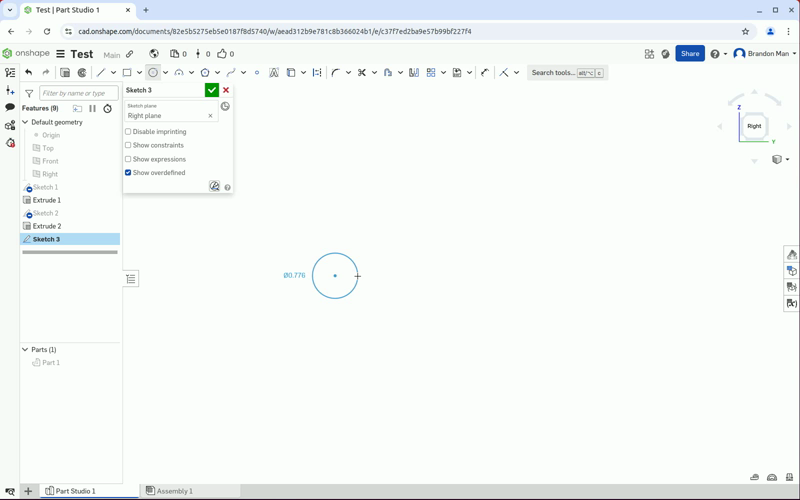
scroll(-6)
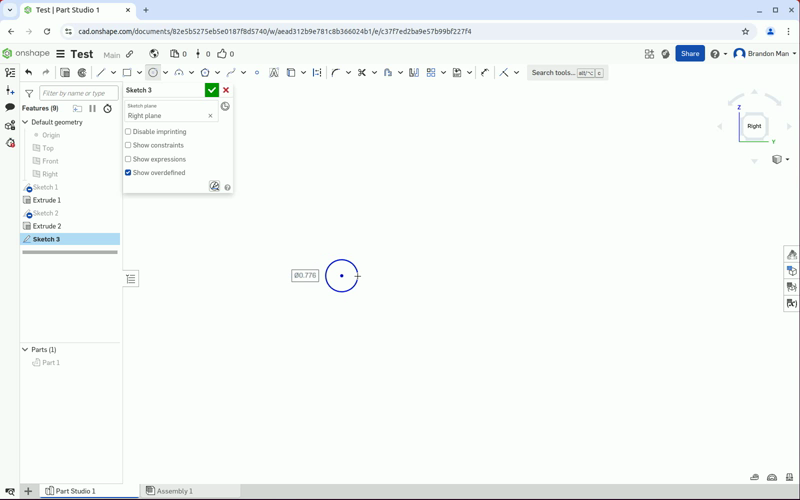
scroll(-6)
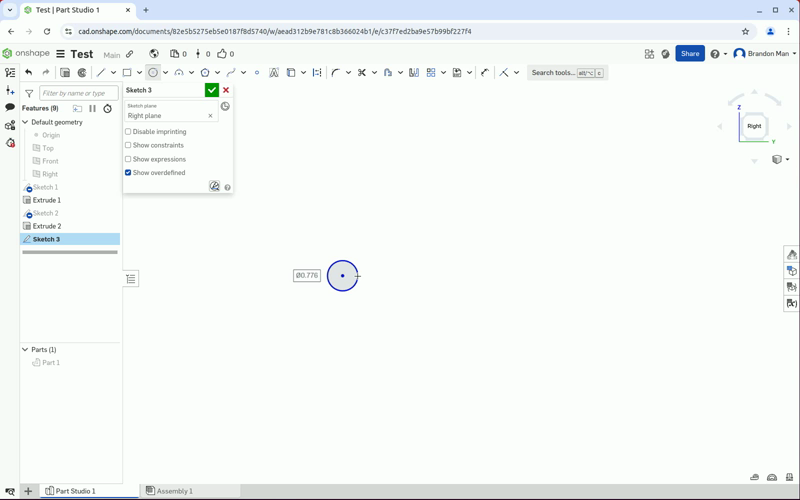
scroll(-6)
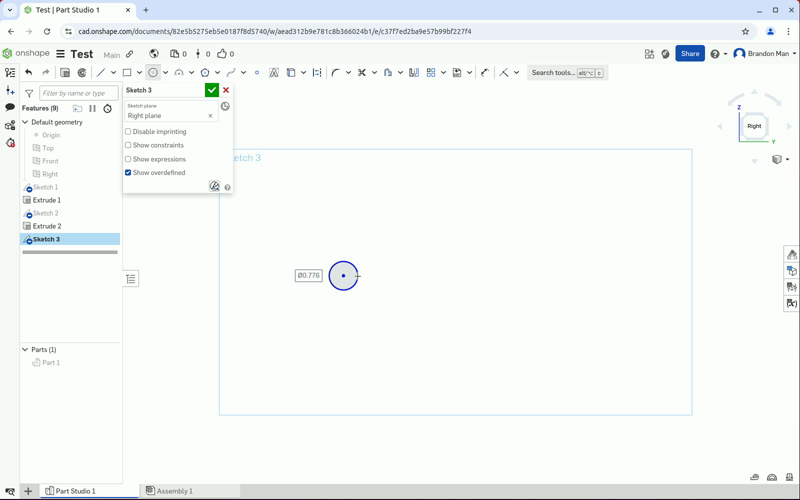
scroll(-6)
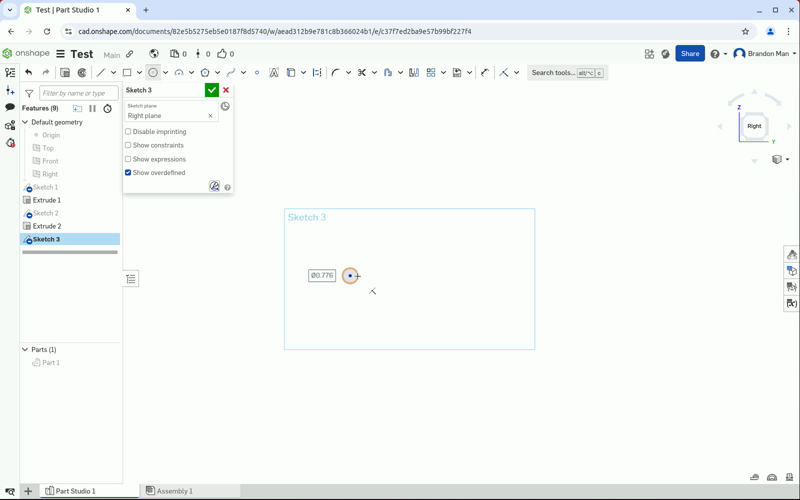
scroll(-6)
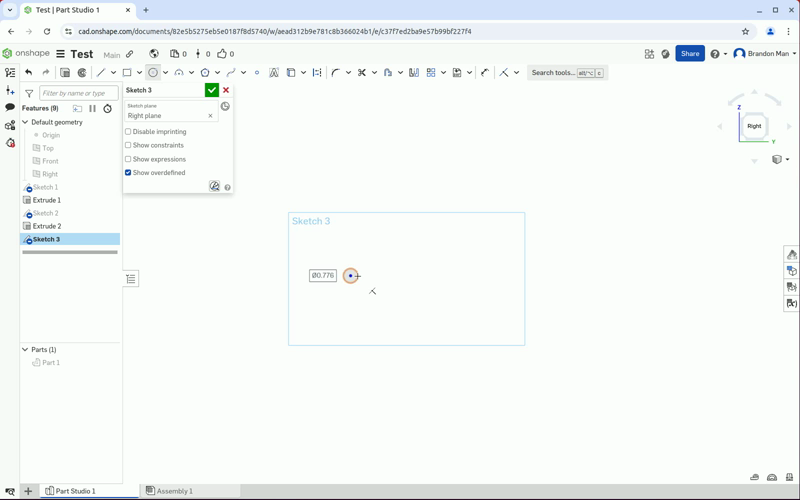
scroll(-6)
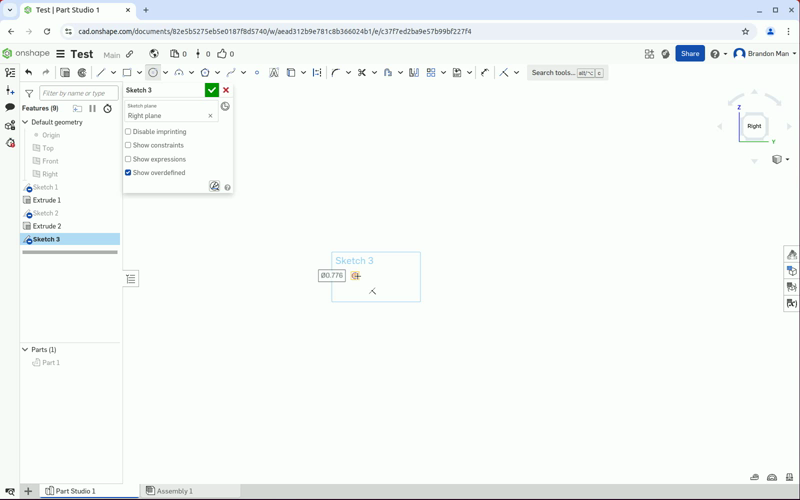
key(esc)
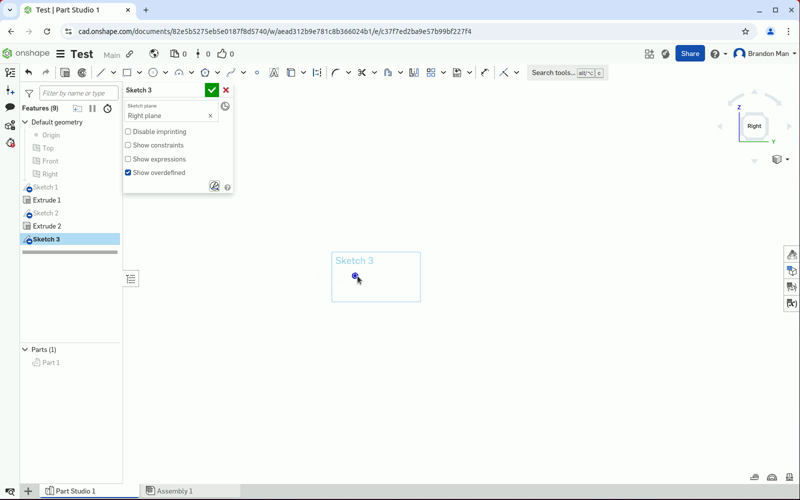
mouse_move(356, 275)
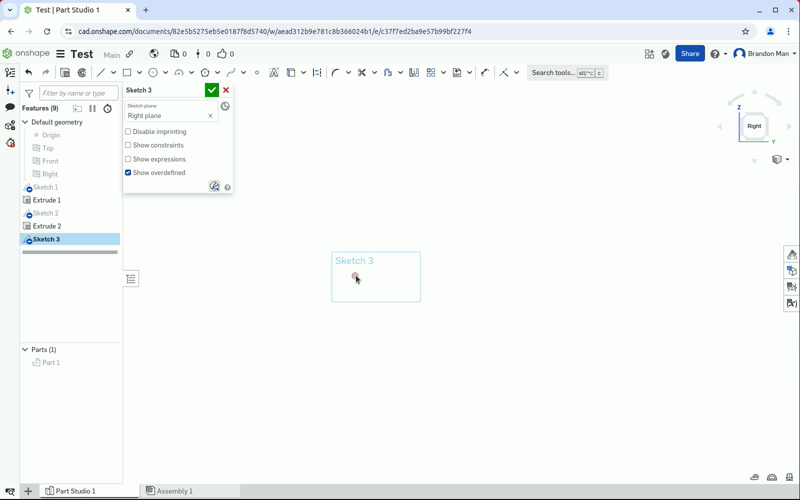
scroll(6)
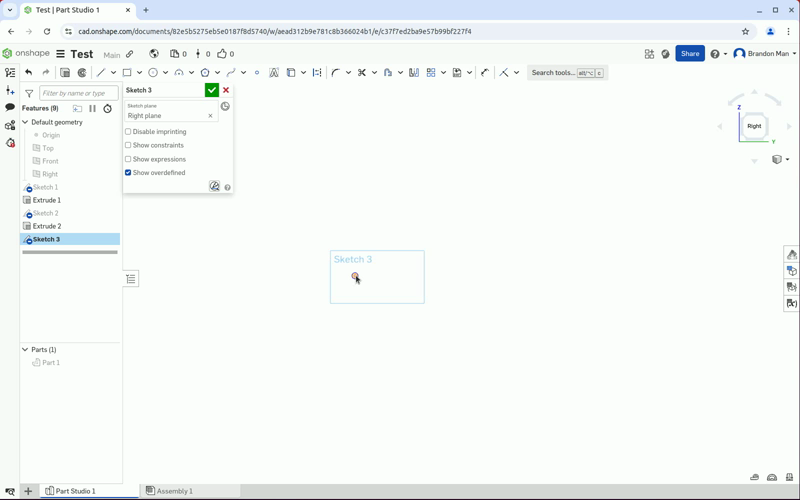
scroll(6)
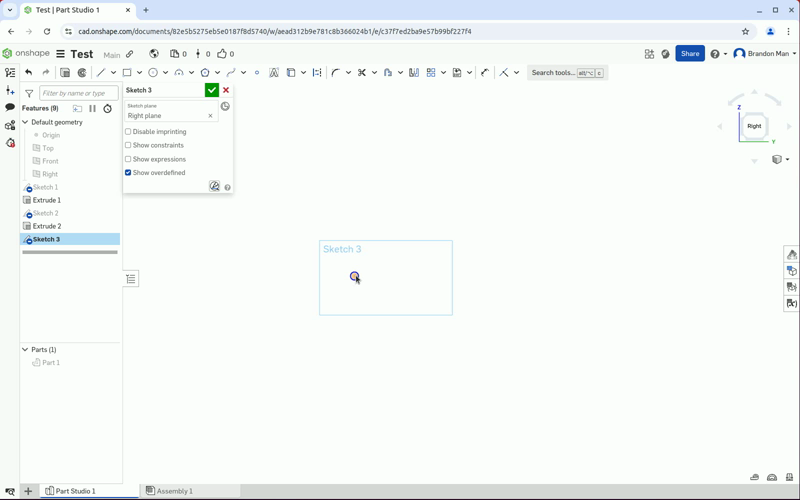
scroll(6)
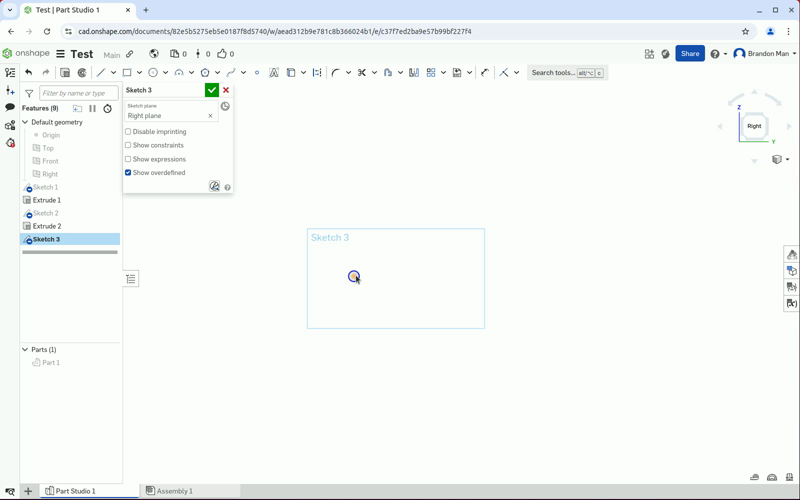
scroll(6)
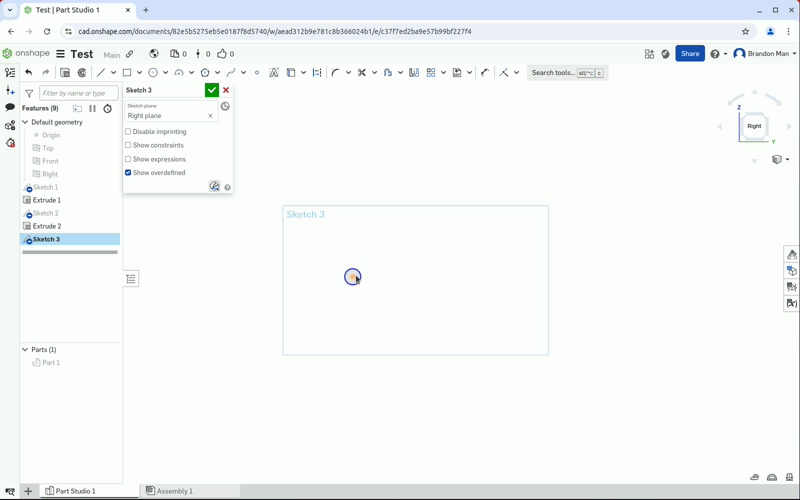
scroll(6)
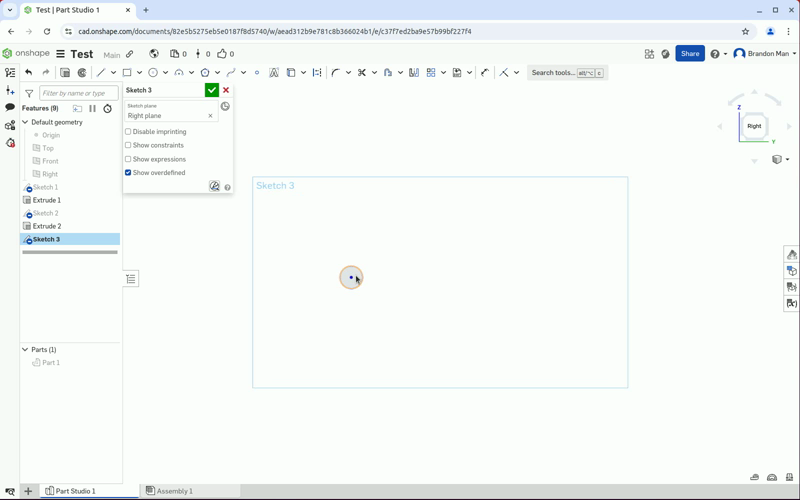
scroll(6)
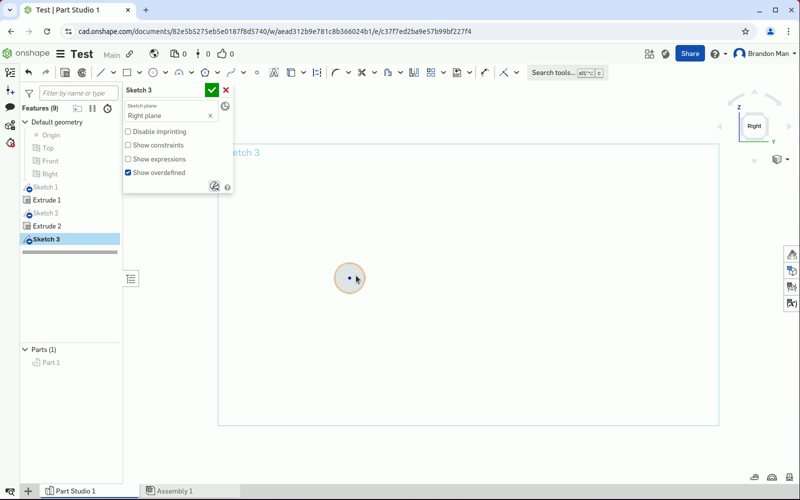
scroll(6)
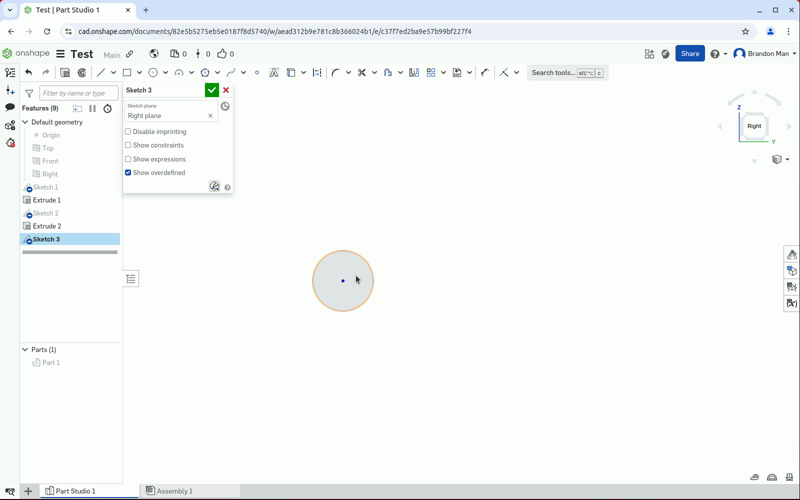
click(356, 275)
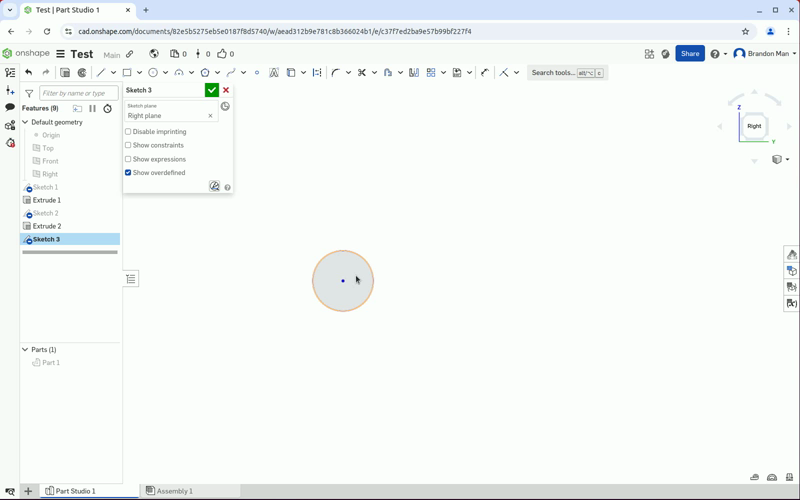
scroll(-6)
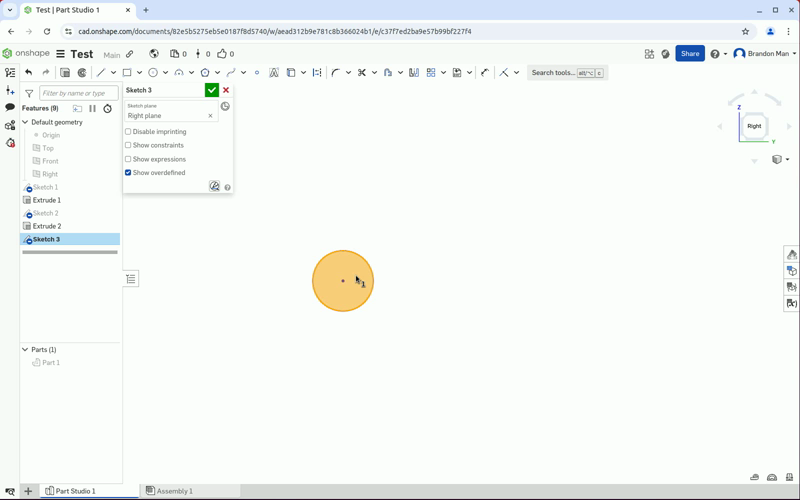
scroll(-6)
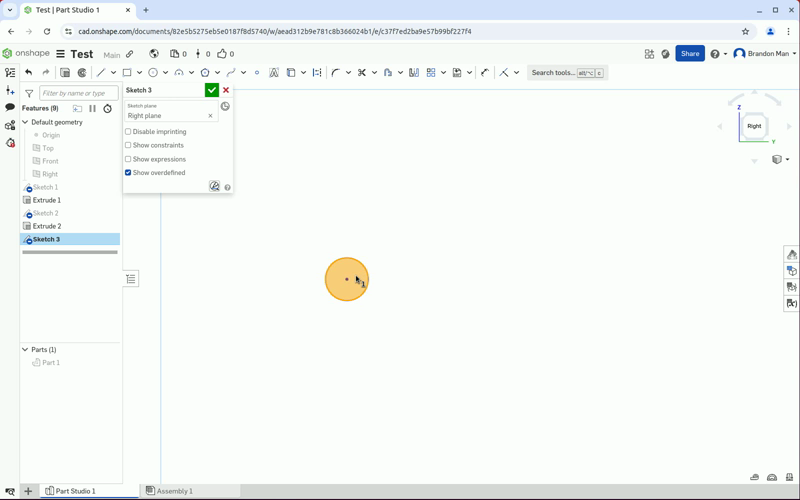
scroll(-6)
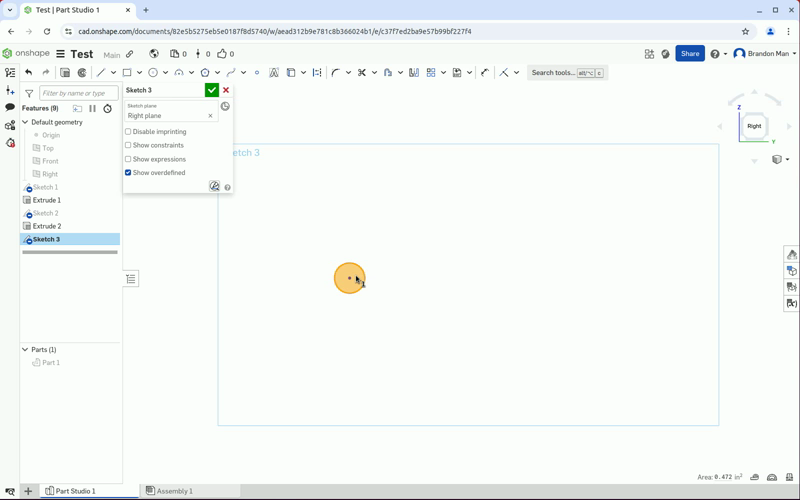
scroll(-6)
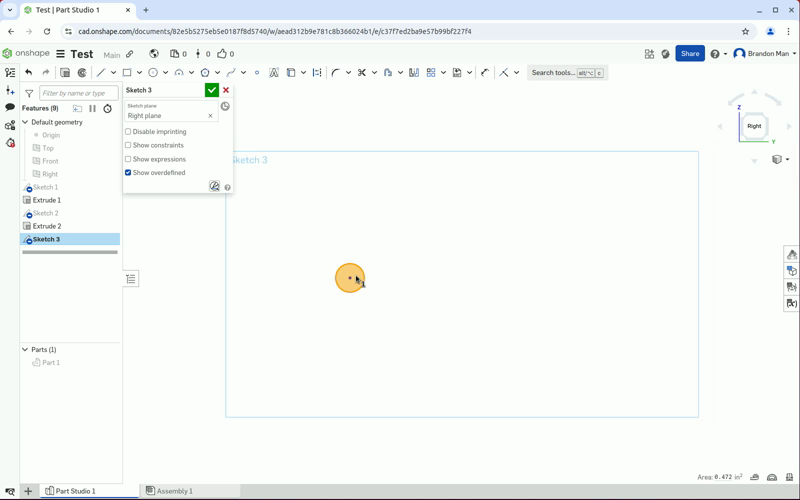
scroll(-6)
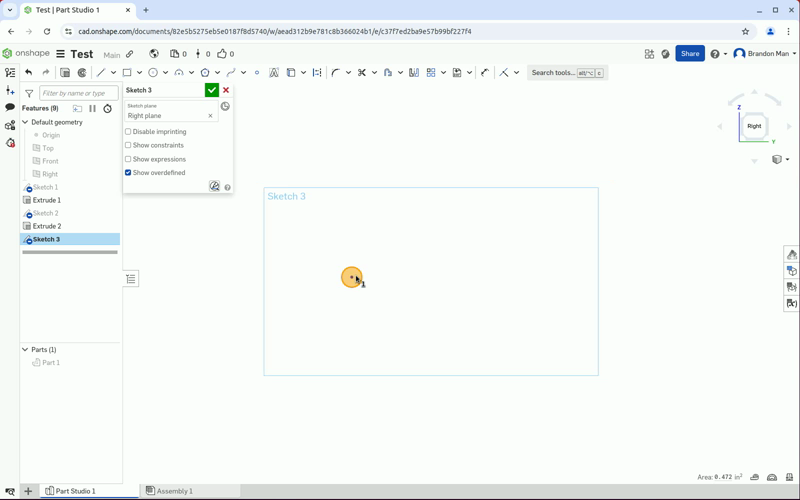
scroll(-6)
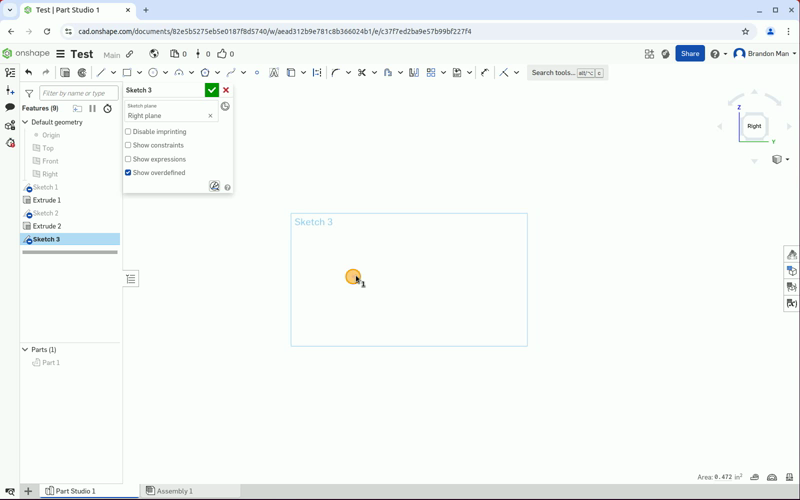
scroll(-6)
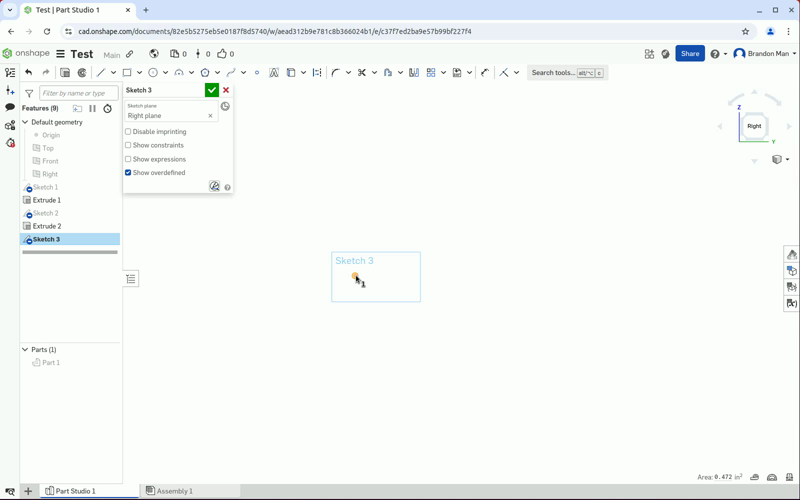
mouse_move(73, 352)
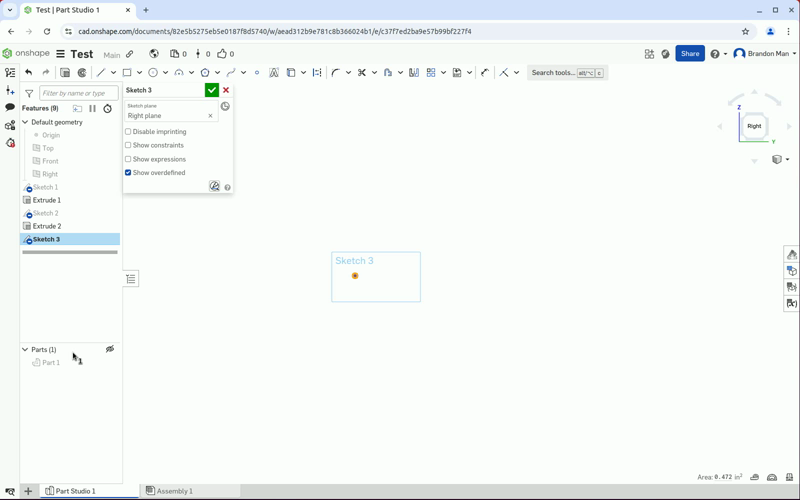
key(shift+y)
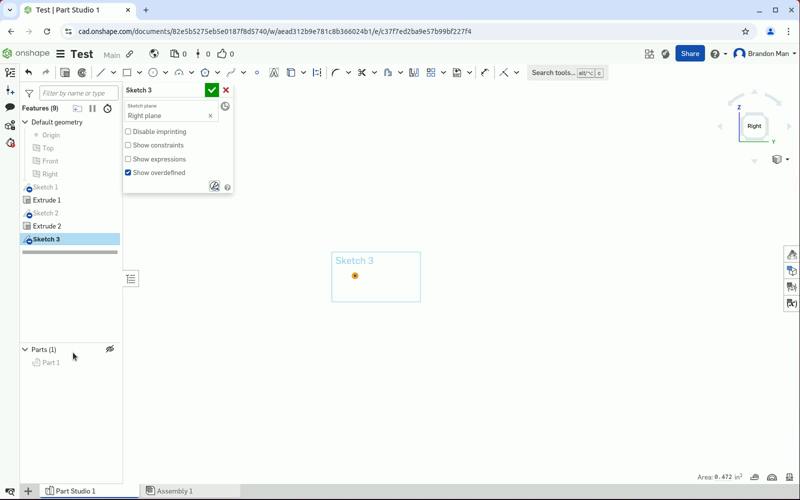
key(shift+e)
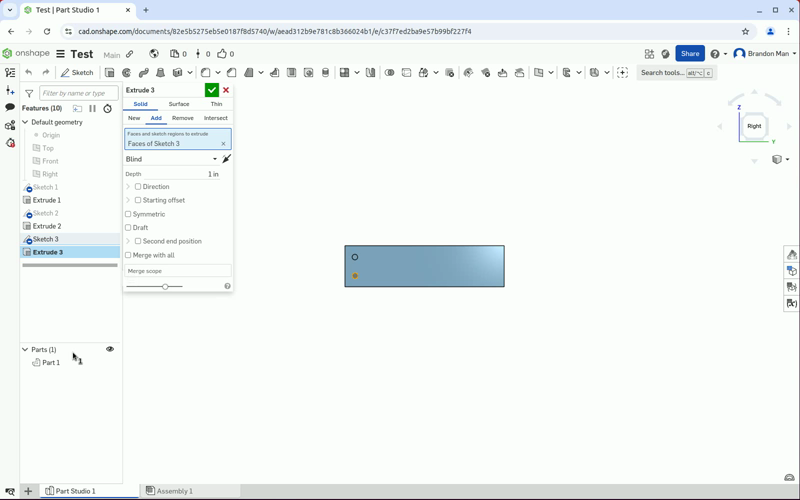
mouse_move(143, 106)
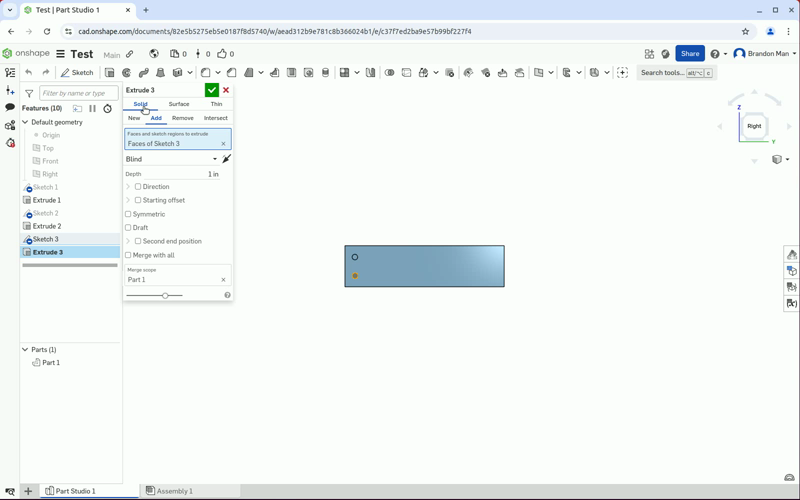
click(143, 106)
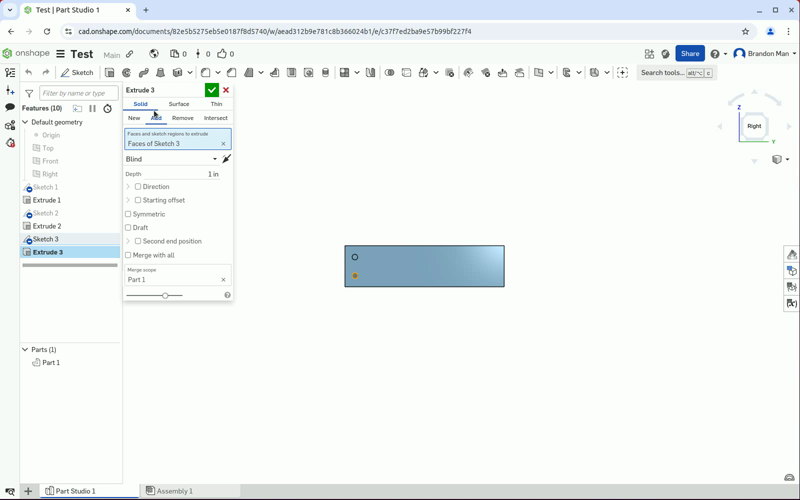
mouse_move(186, 120)
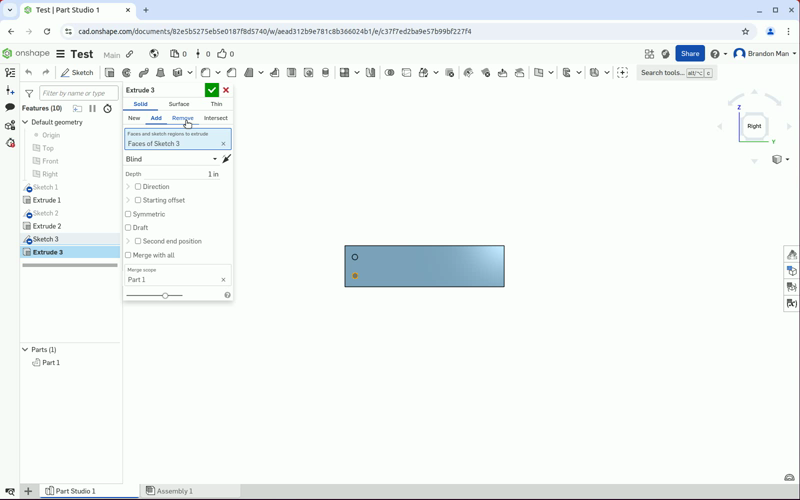
click(186, 120)
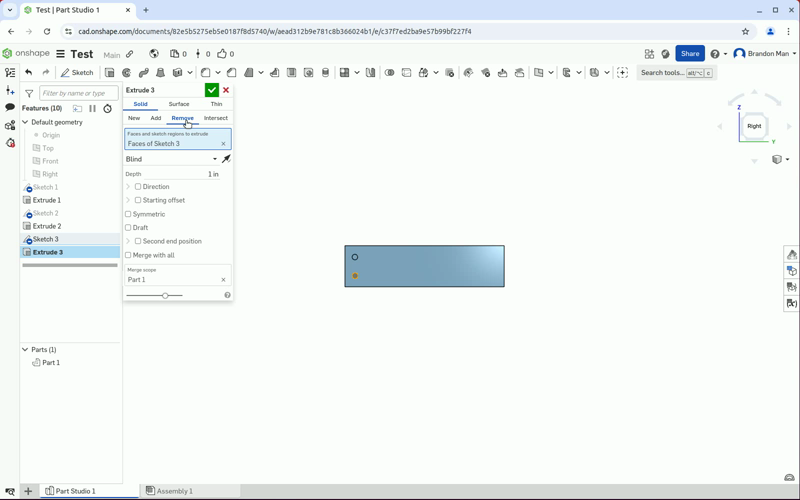
key(tab, 4)
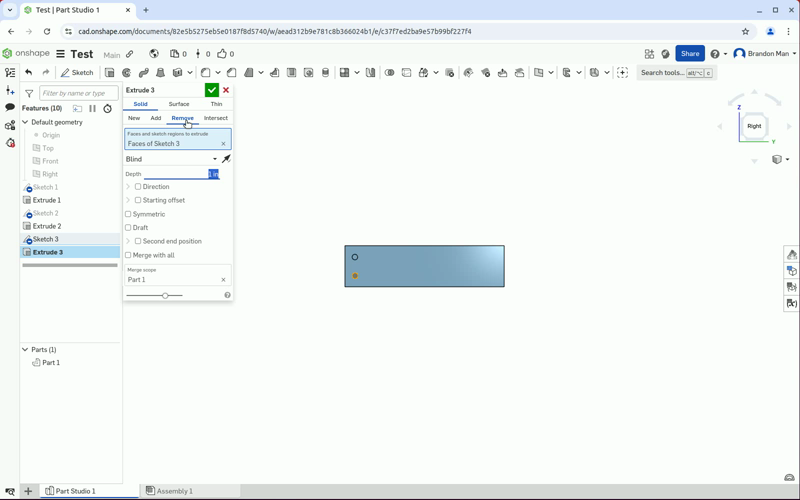
text(0.241)
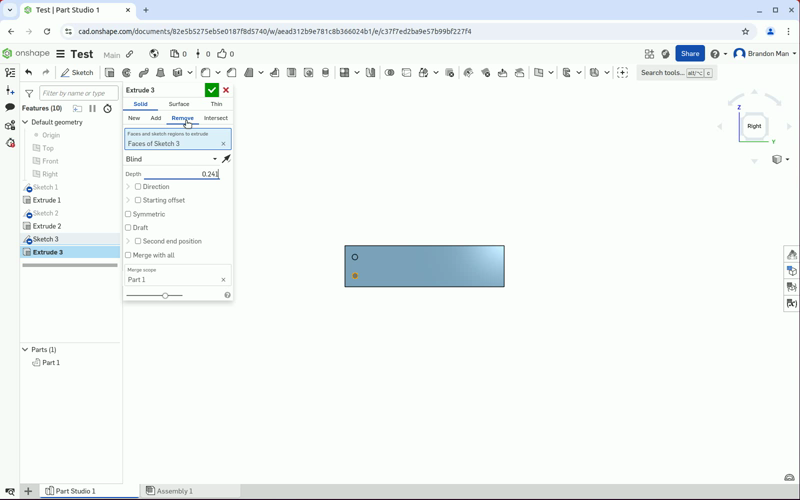
key(tab, 6)
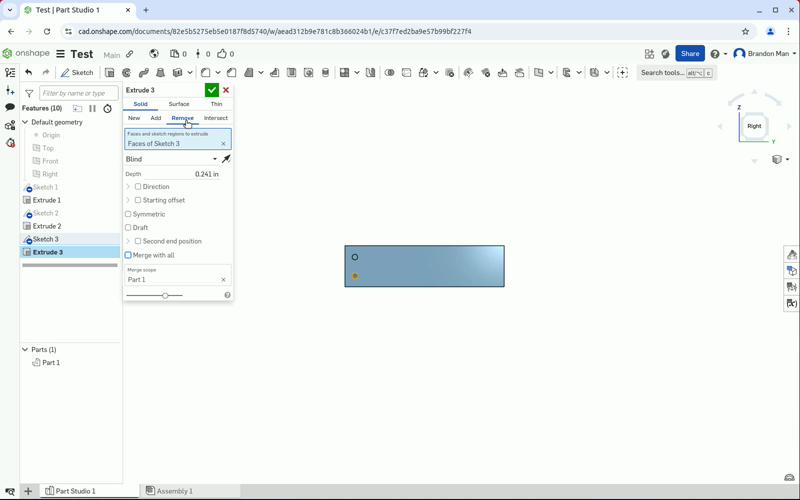
key(space)
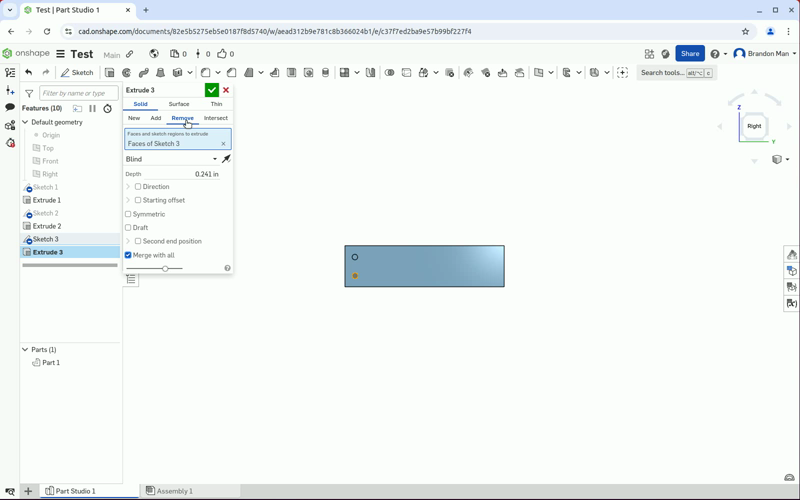
key(enter)
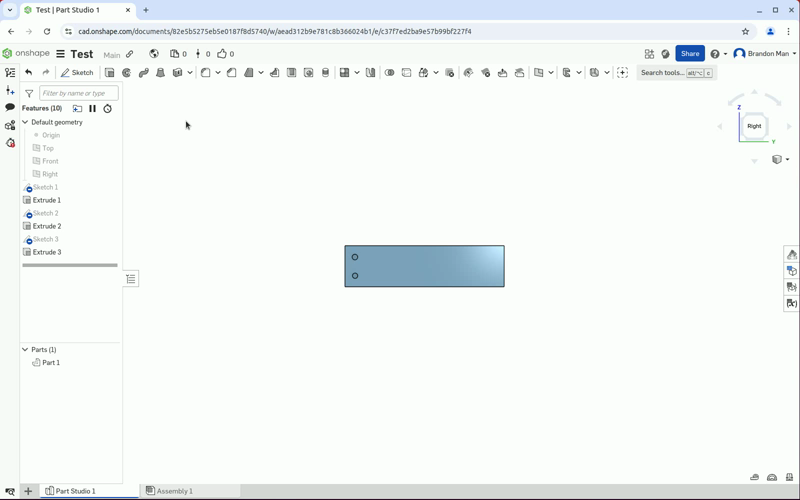
key(shift+h)
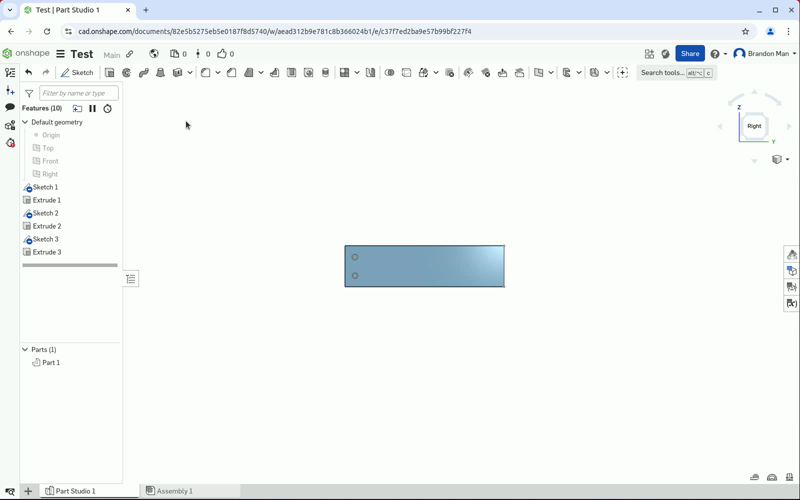
key(shift+h)
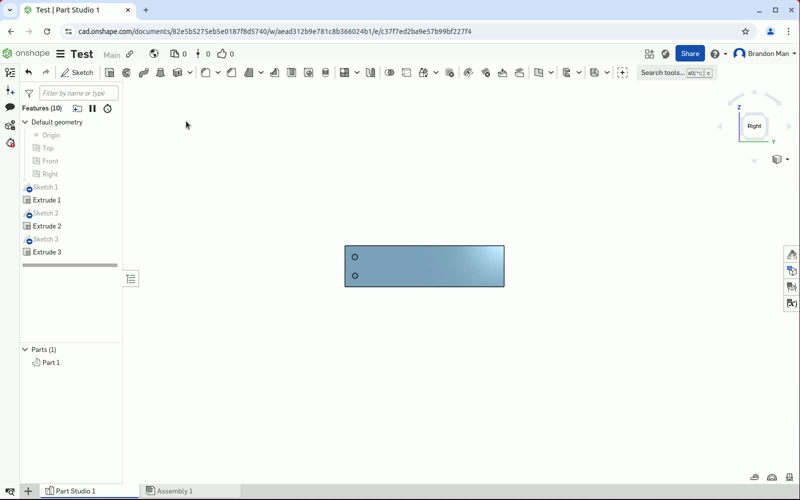
mouse_move(73, 189)
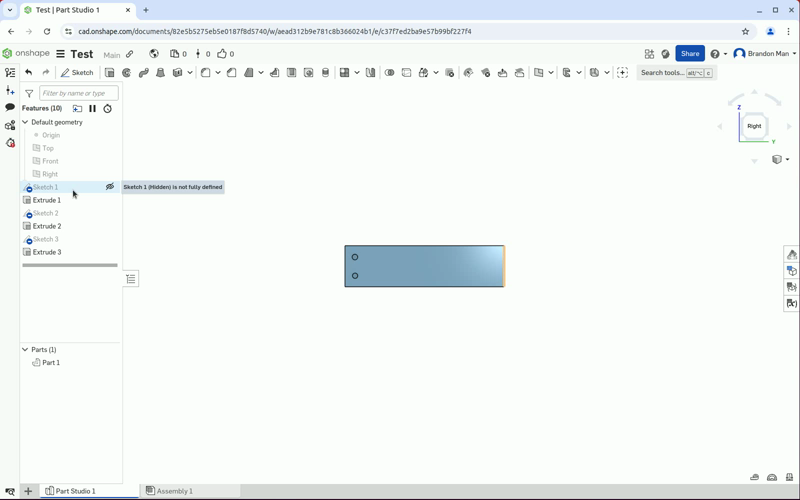
click(73, 189)
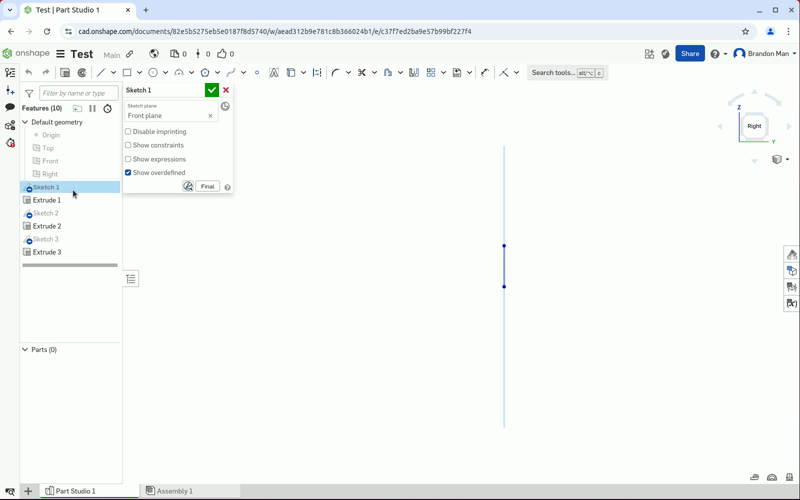
mouse_move(229, 92)
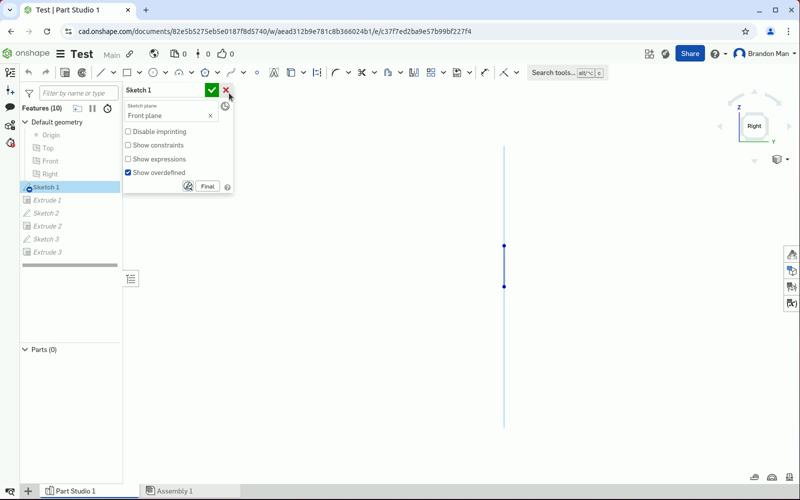
click(229, 92)
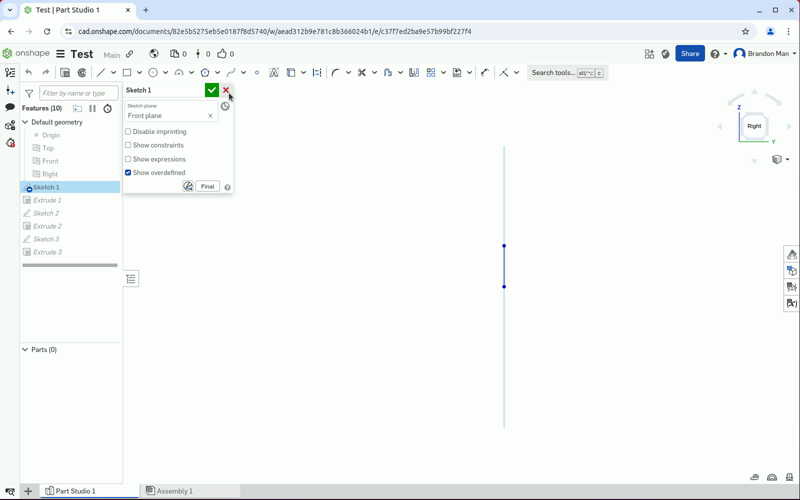
key(shift+s)
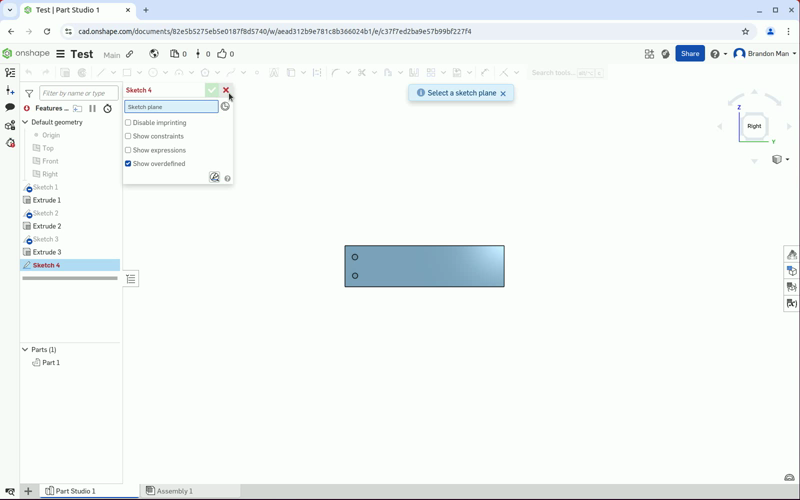
mouse_move(73, 176)
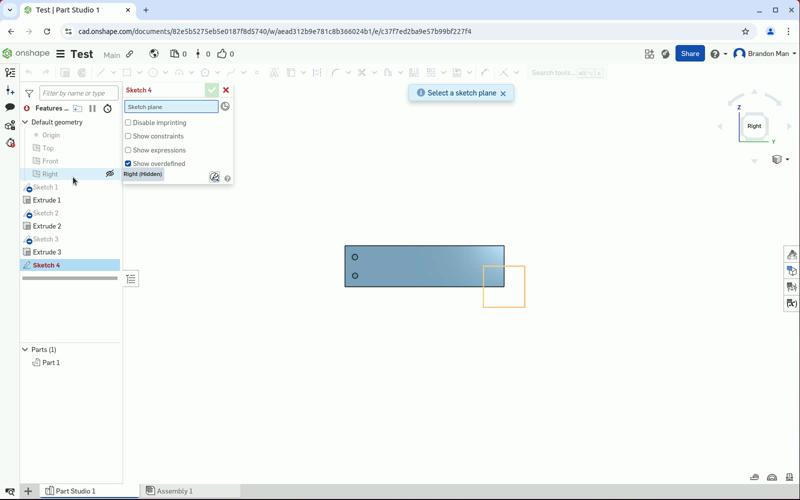
click(73, 176)
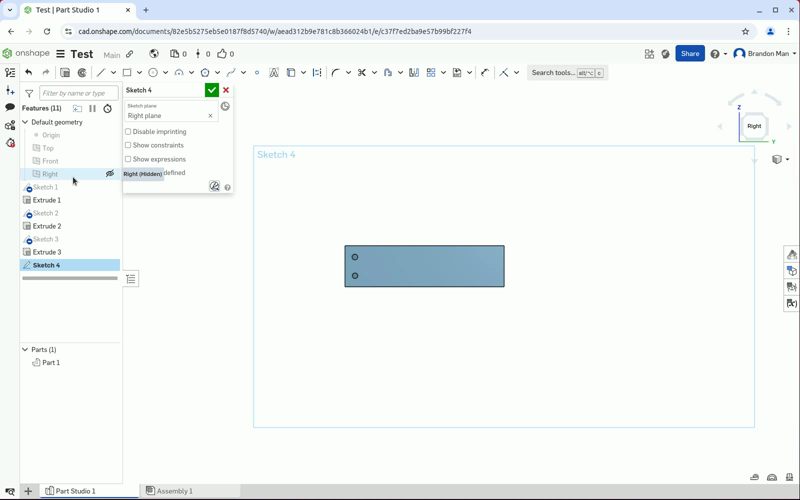
mouse_move(73, 352)
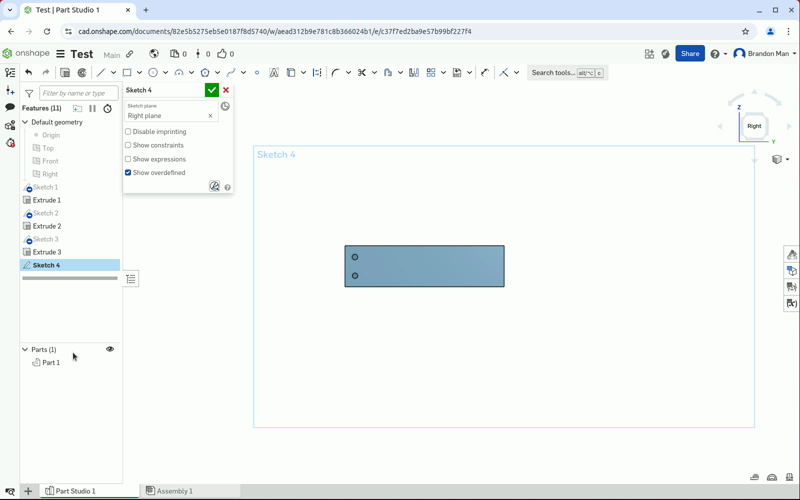
key(y)
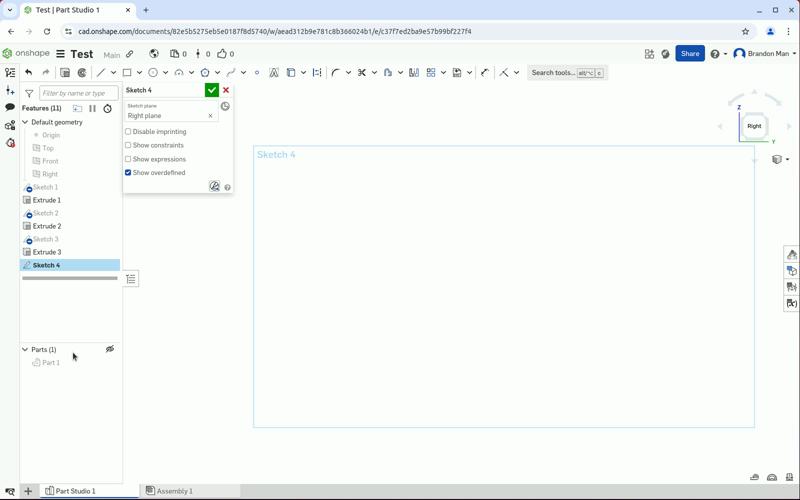
key(c)
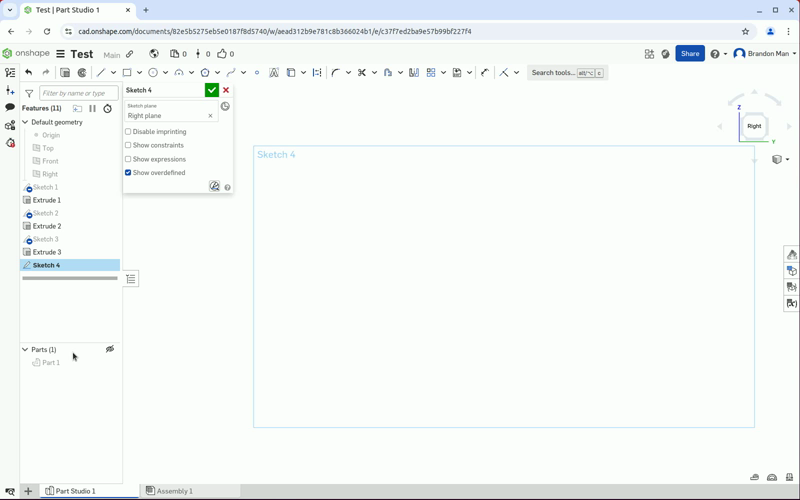
key_down(shift)
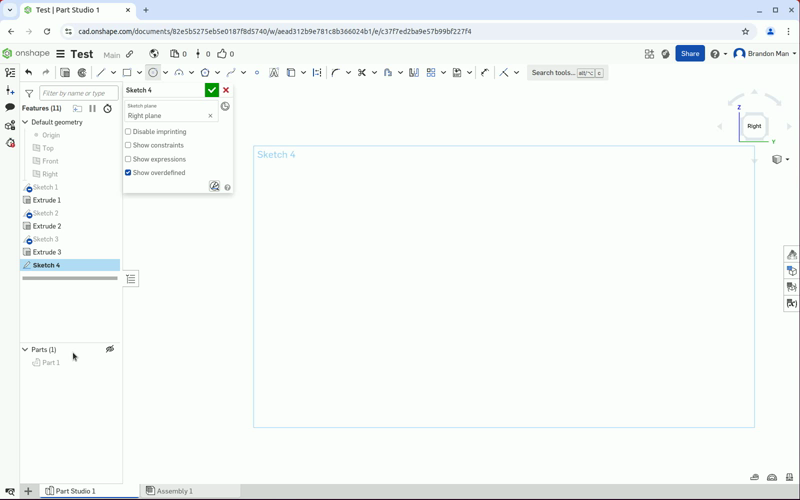
mouse_move(454, 261)
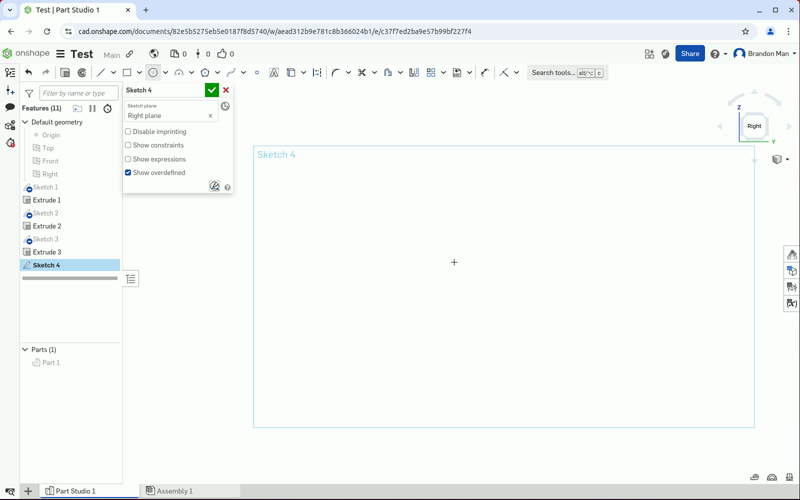
click(454, 261)
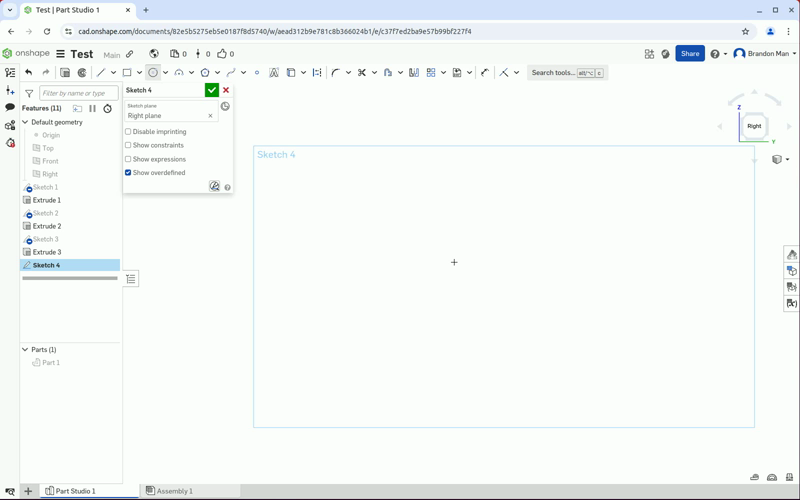
key_up(shift)
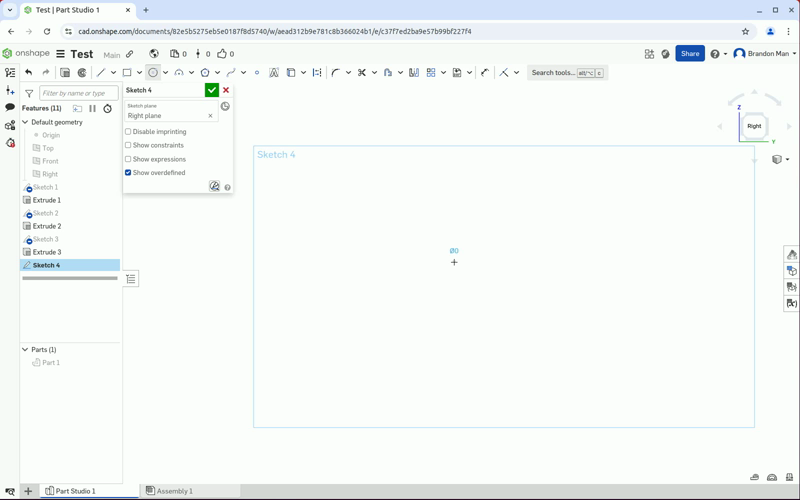
mouse_move(456, 261)
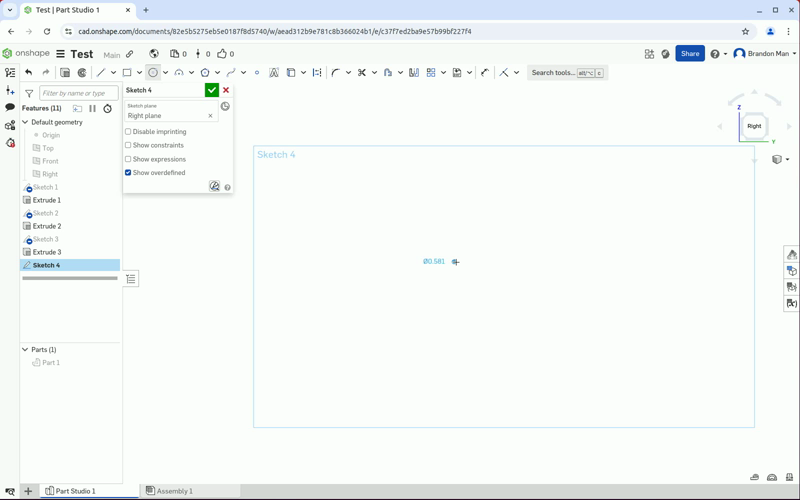
scroll(6)
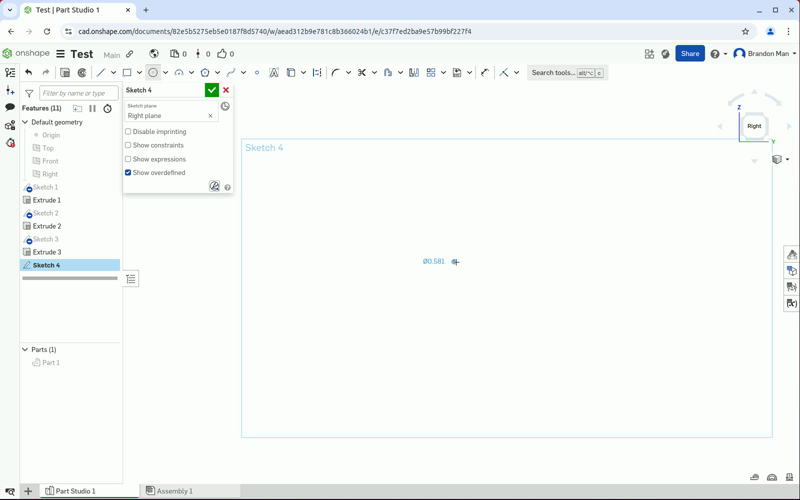
scroll(6)
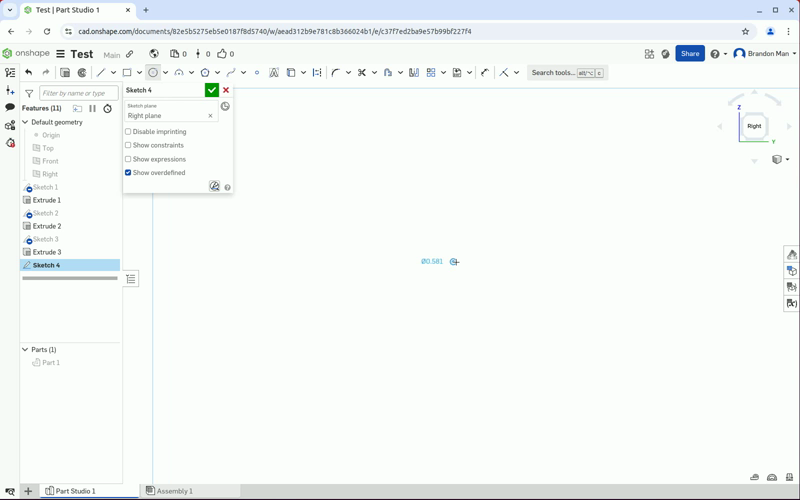
scroll(6)
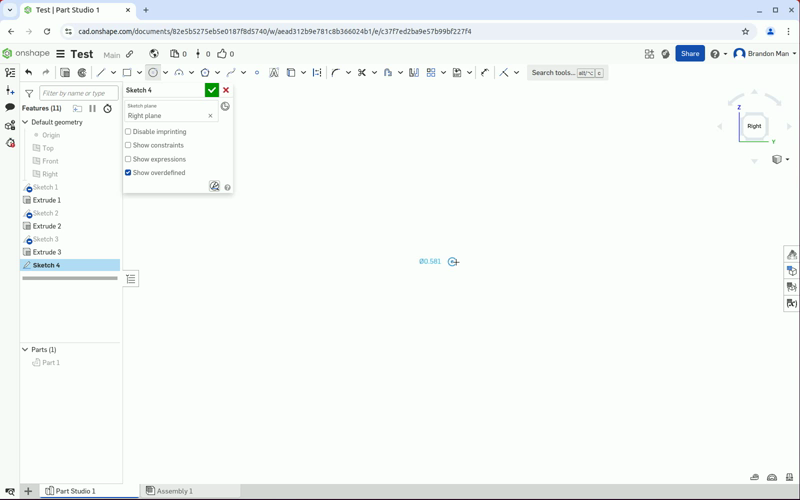
scroll(6)
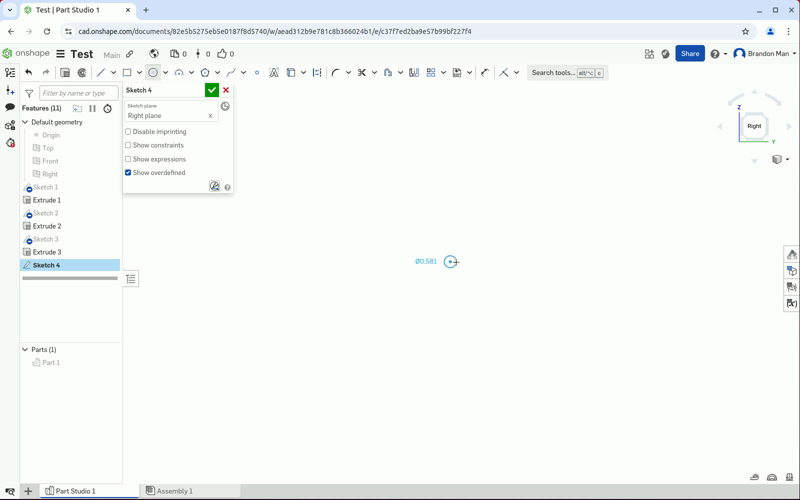
scroll(6)
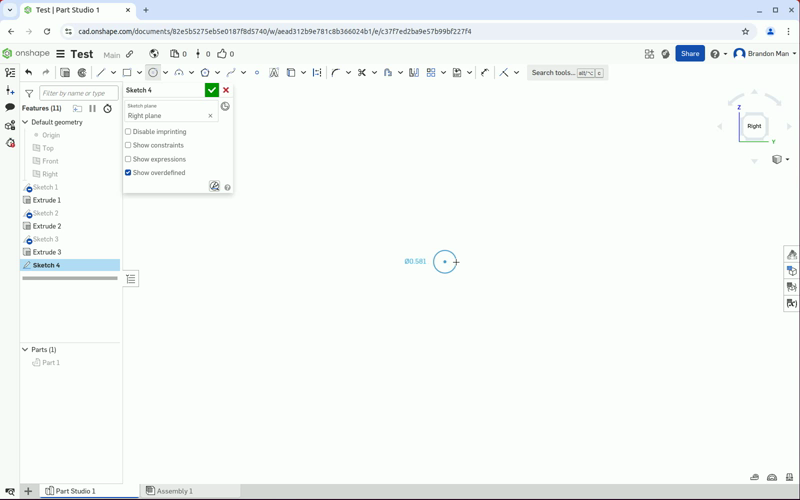
scroll(6)
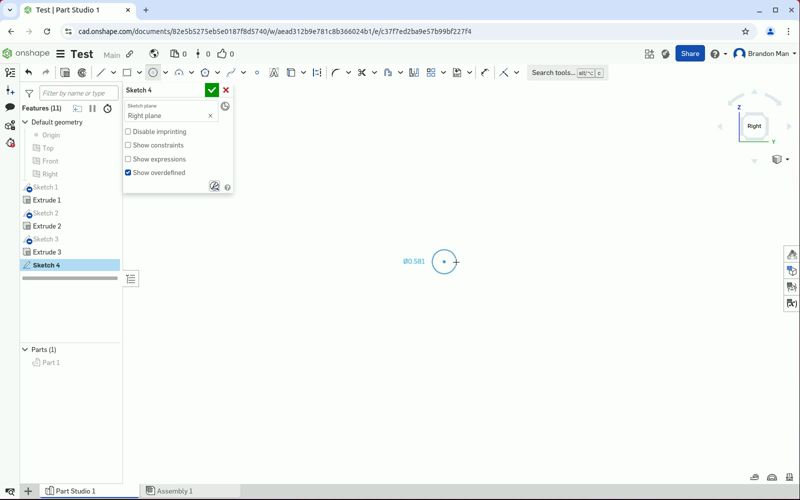
scroll(6)
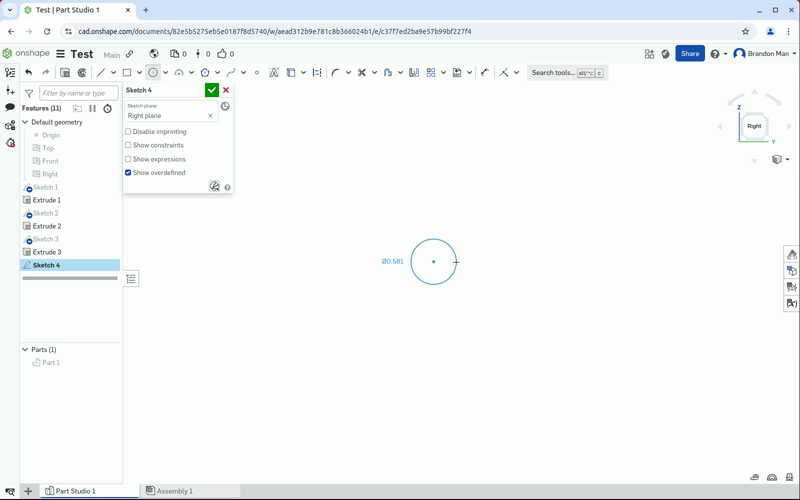
click(456, 261)
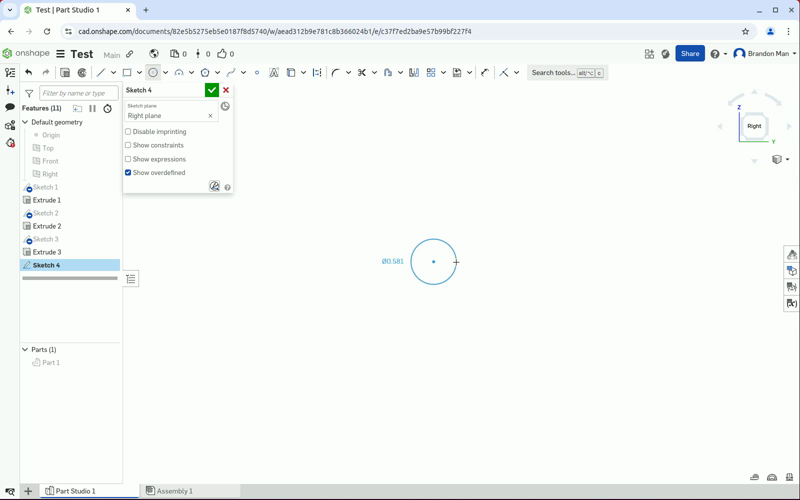
scroll(-6)
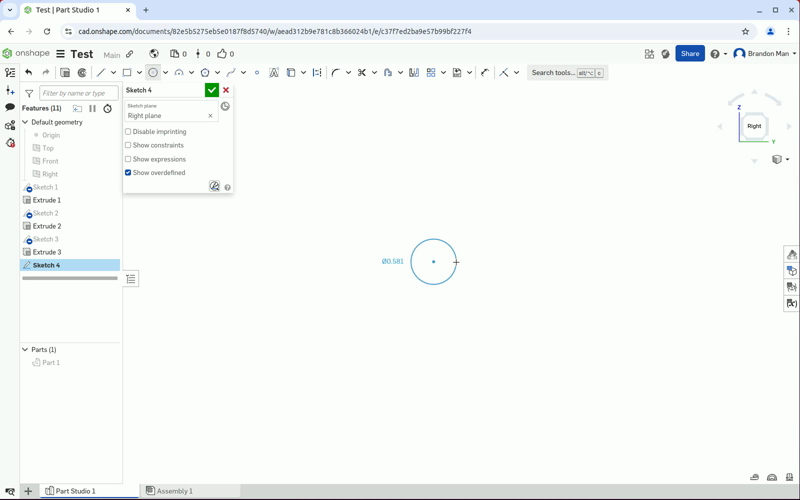
scroll(-6)
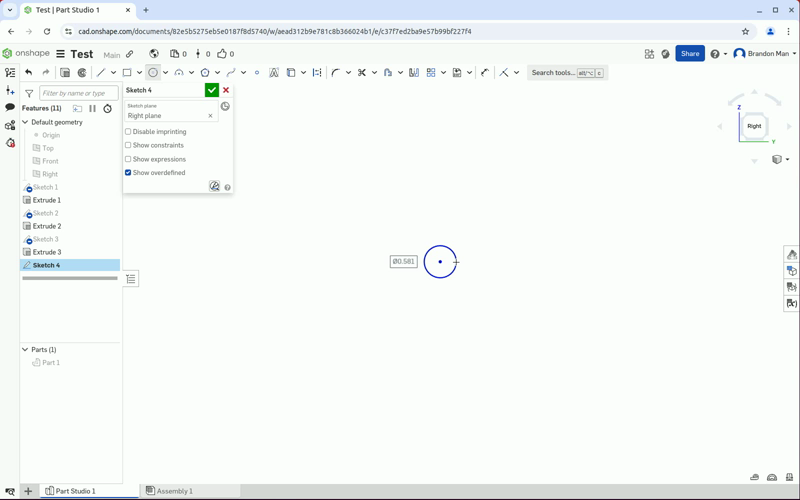
scroll(-6)
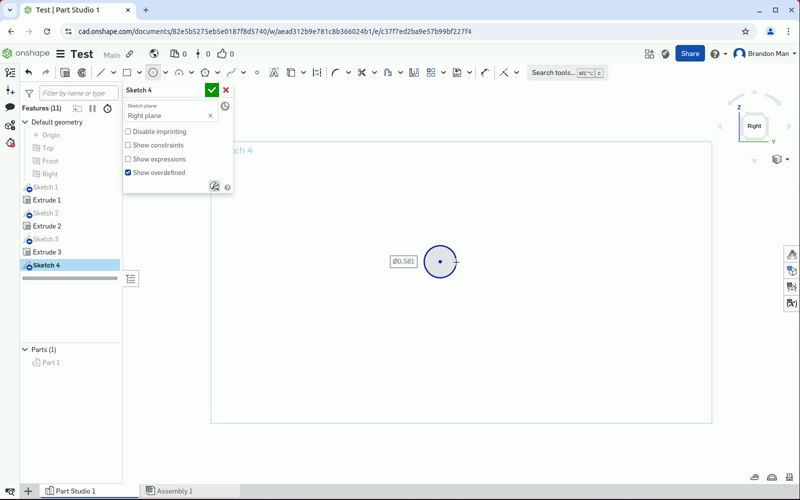
scroll(-6)
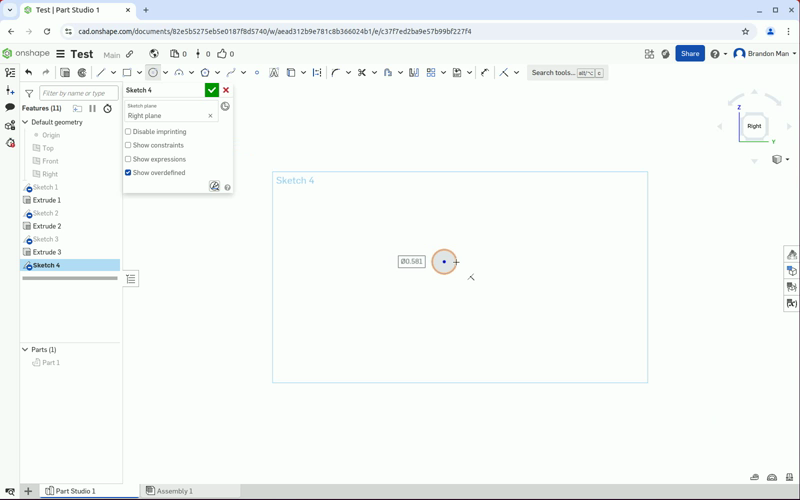
scroll(-6)
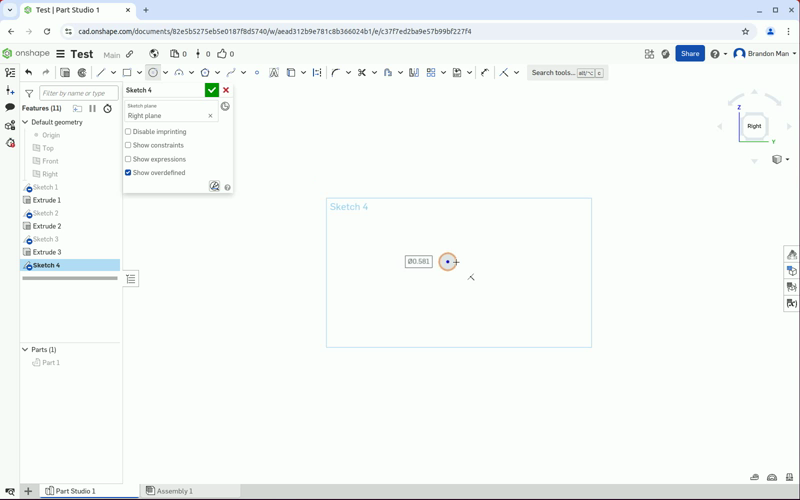
scroll(-6)
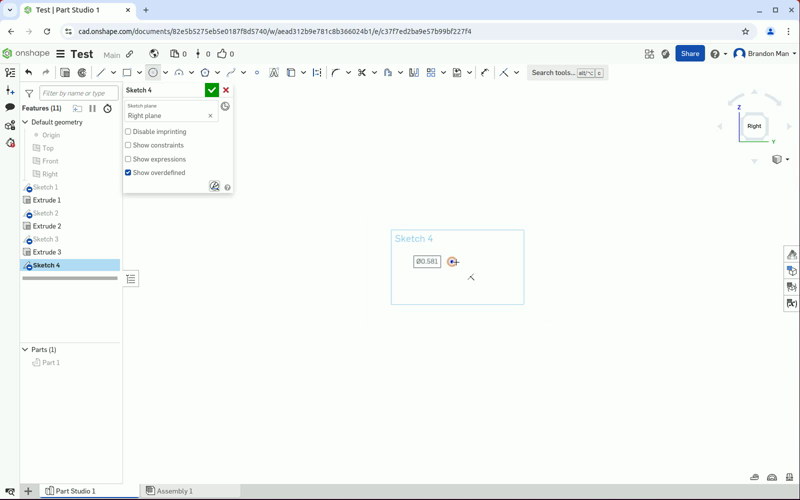
scroll(-6)
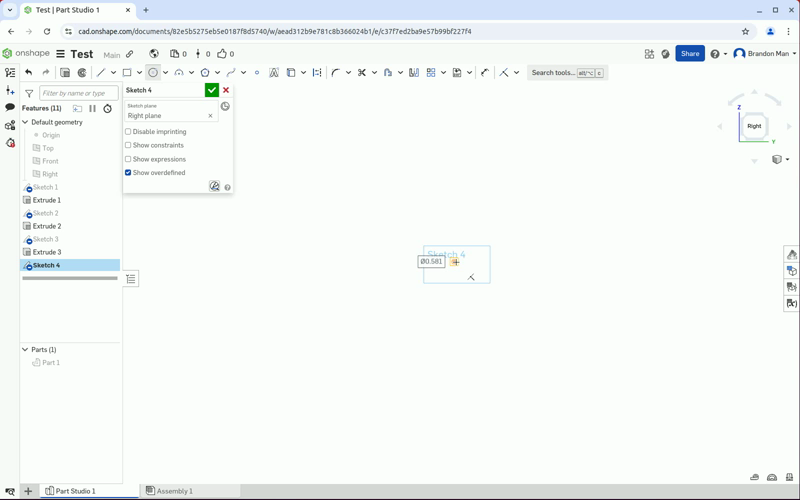
key(esc)
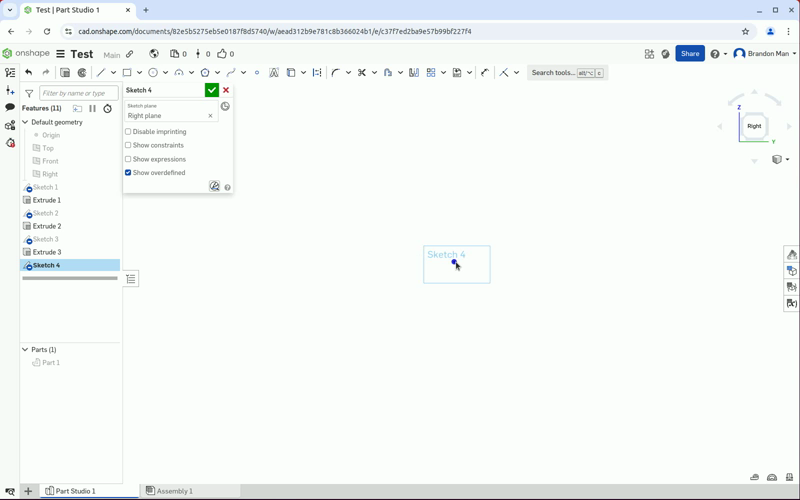
mouse_move(454, 262)
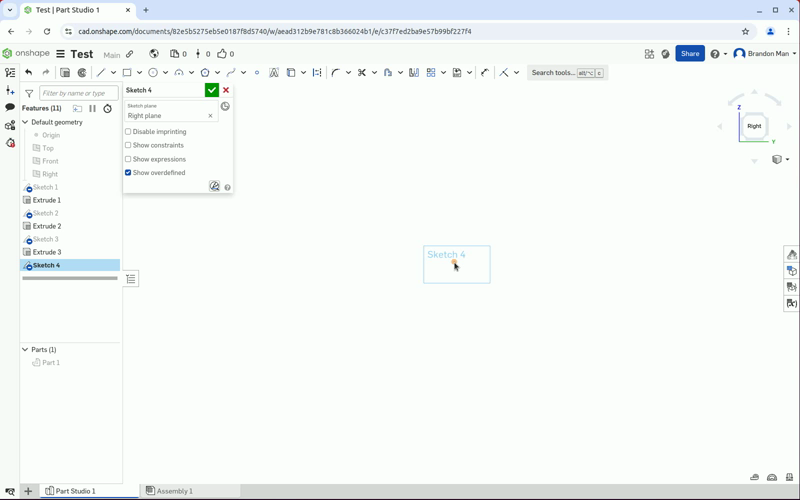
scroll(6)
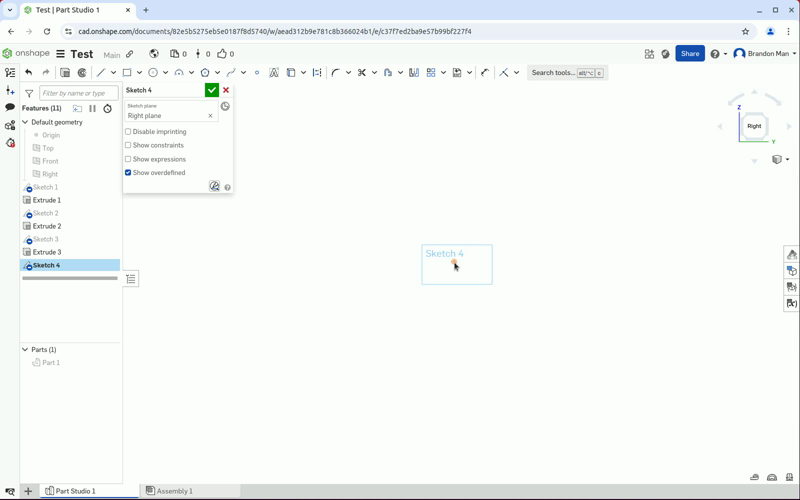
scroll(6)
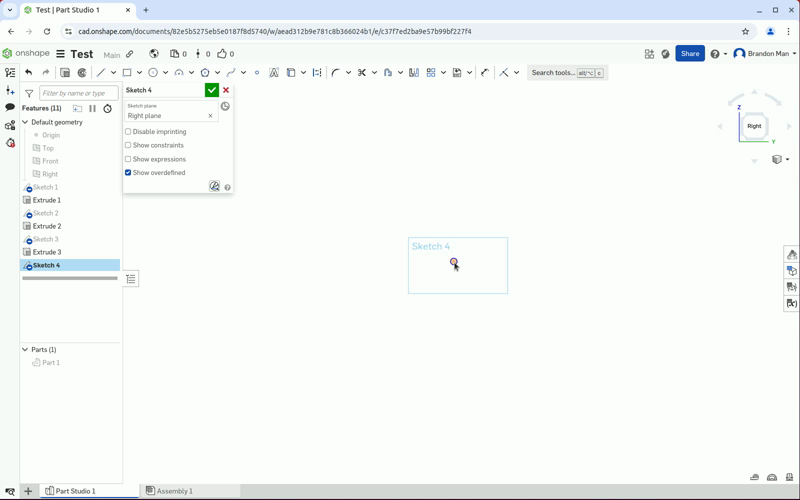
scroll(6)
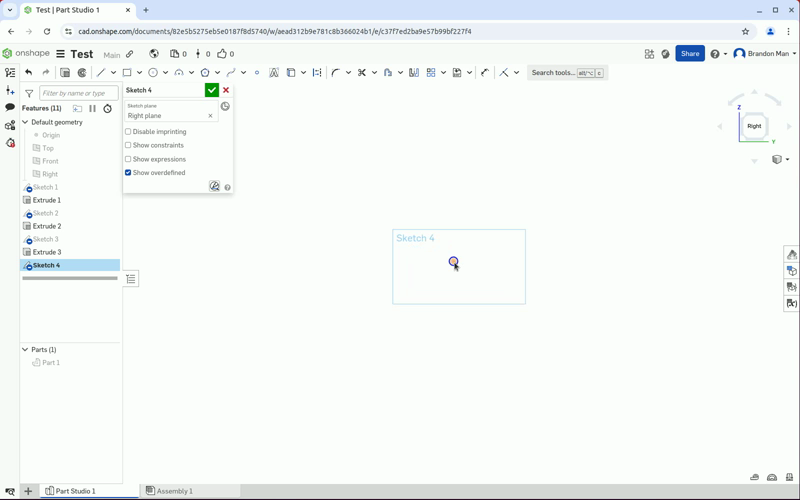
scroll(6)
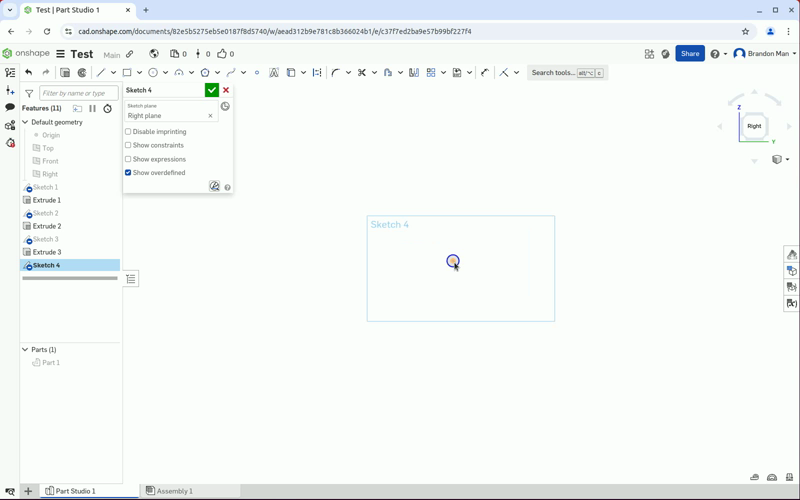
scroll(6)
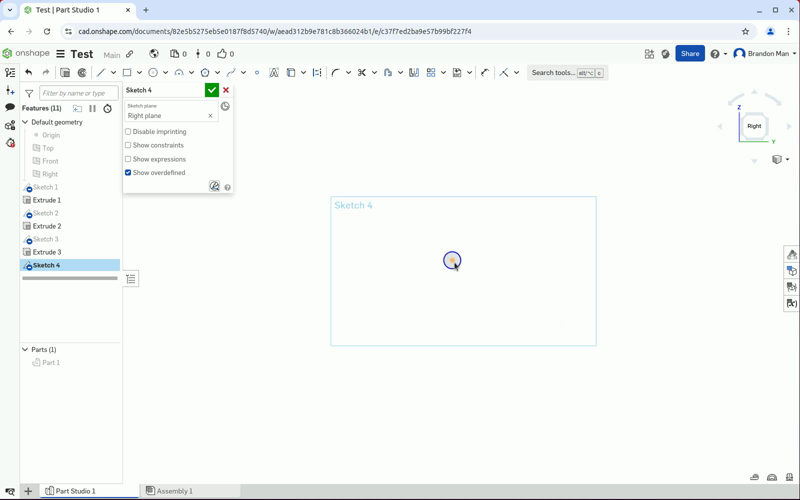
scroll(6)
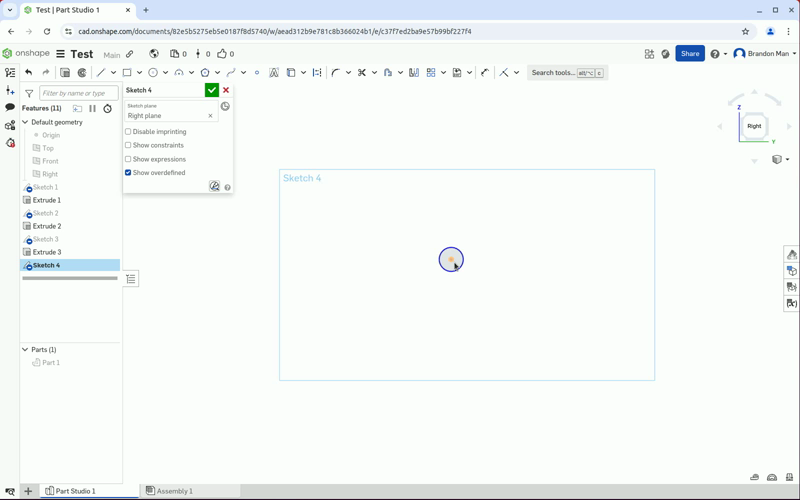
scroll(6)
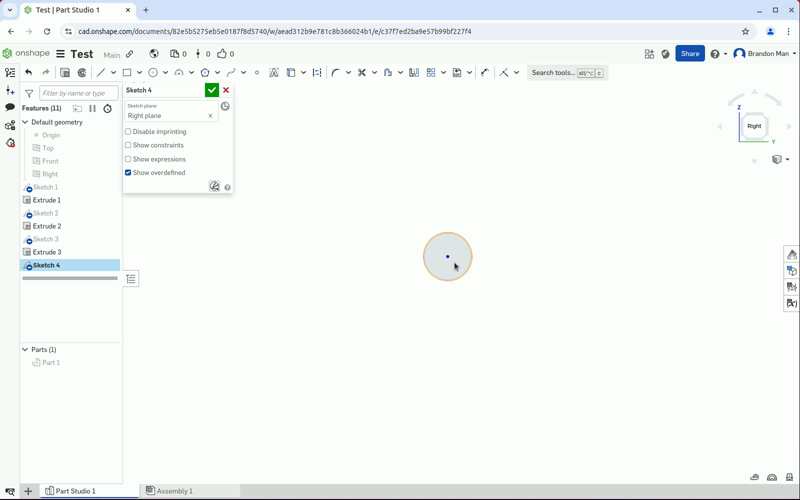
click(454, 262)
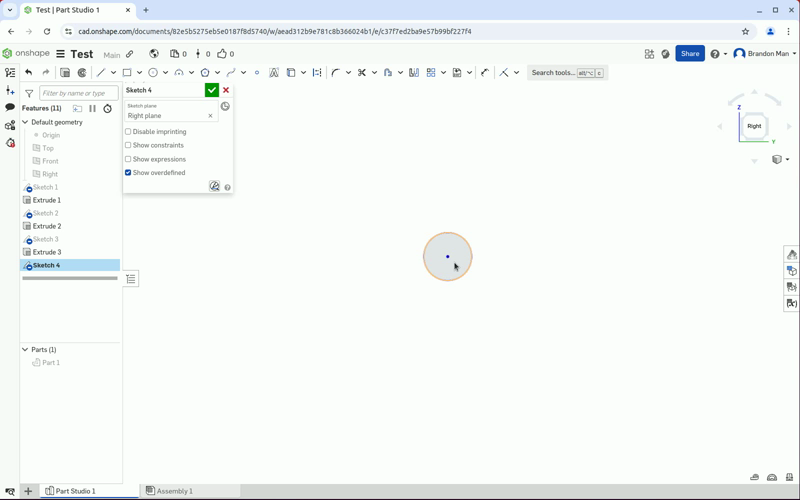
scroll(-6)
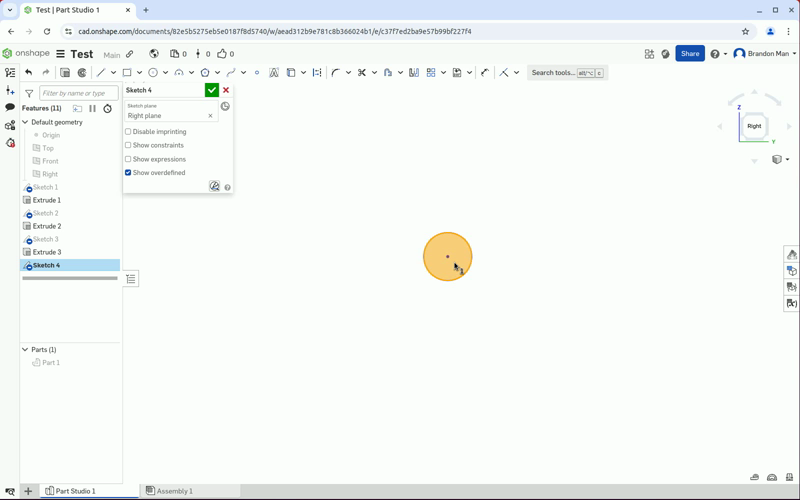
scroll(-6)
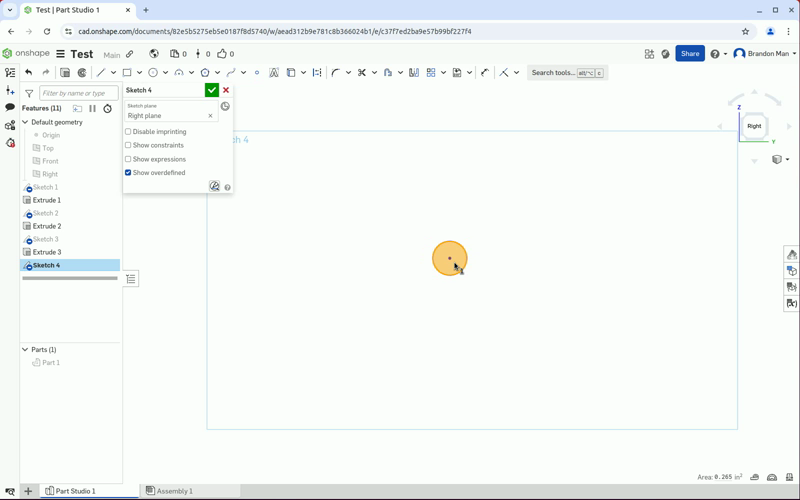
scroll(-6)
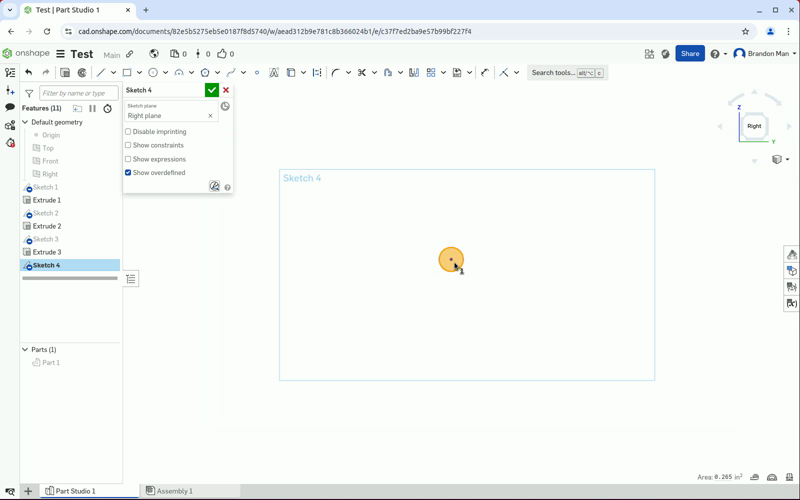
scroll(-6)
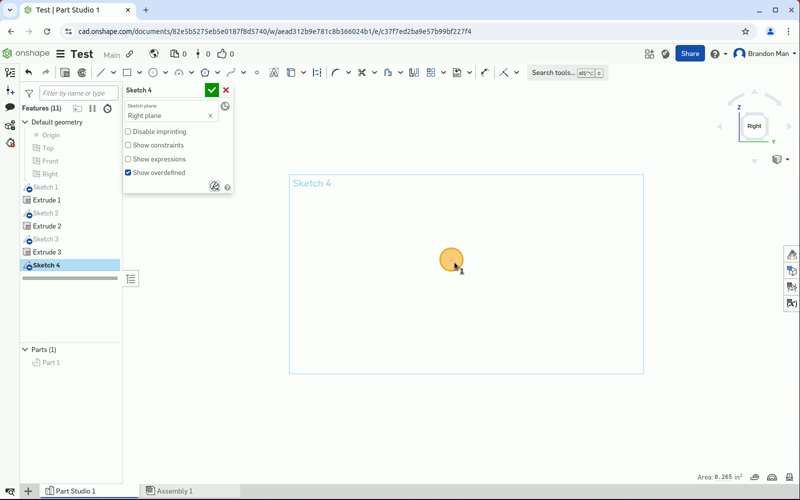
scroll(-6)
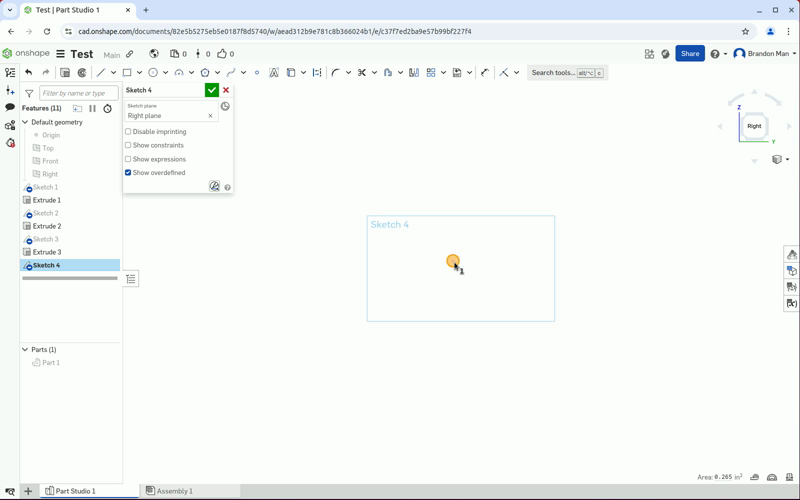
scroll(-6)
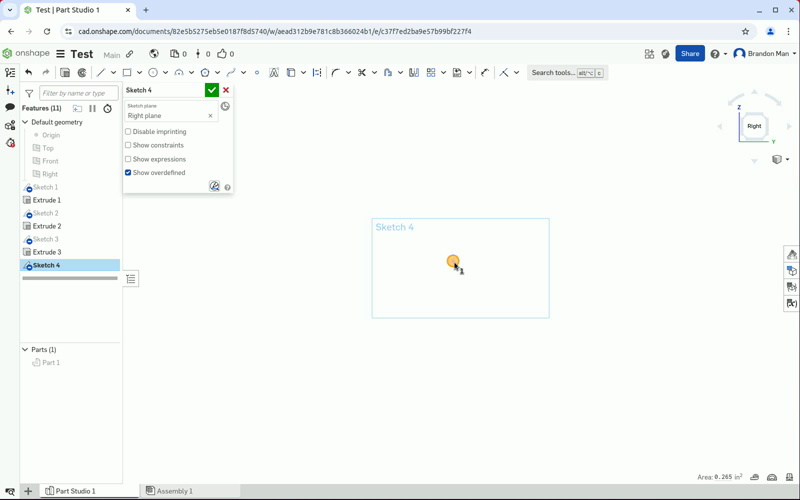
scroll(-6)
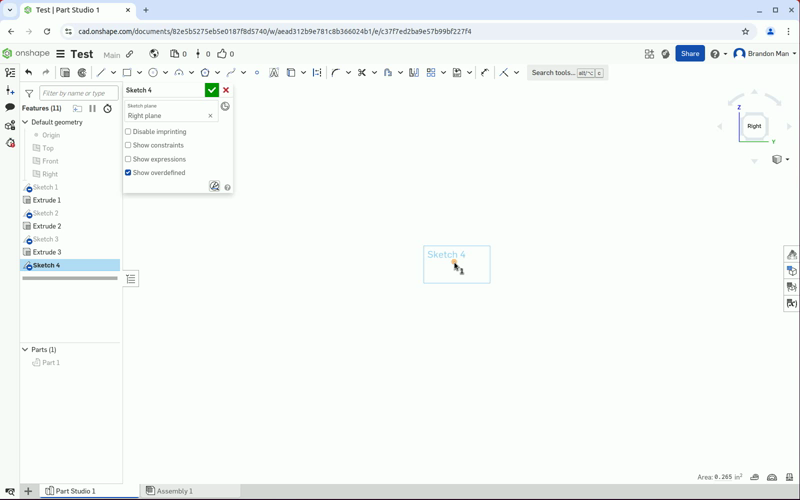
mouse_move(73, 352)
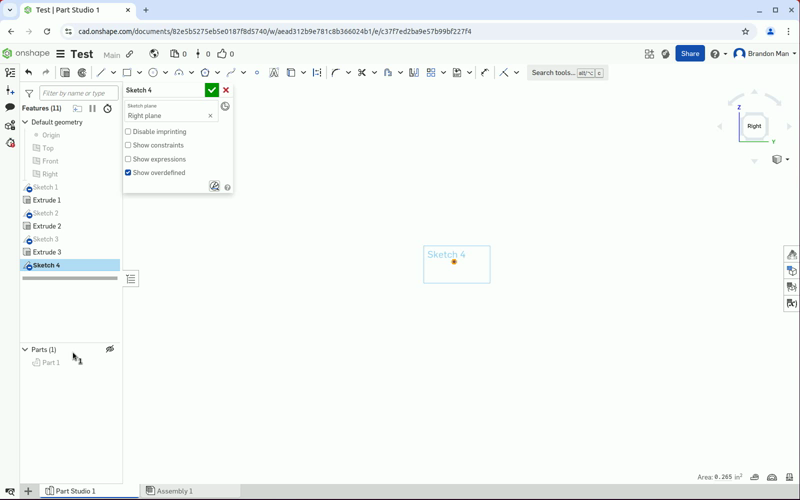
key(shift+y)
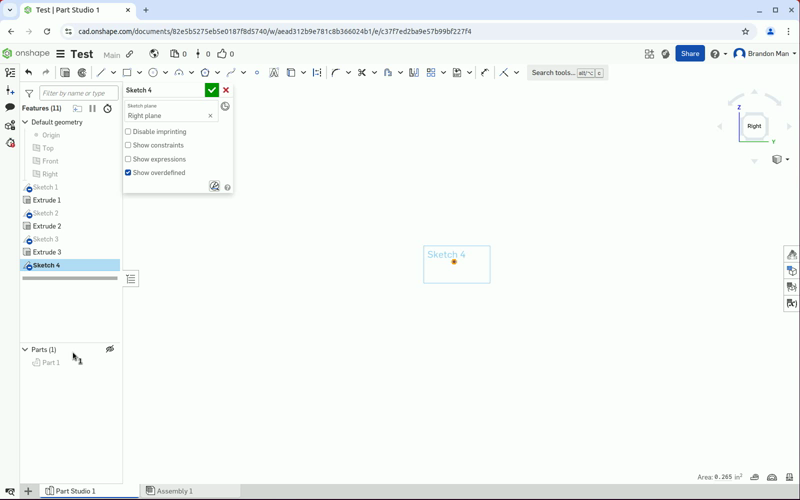
key(shift+e)
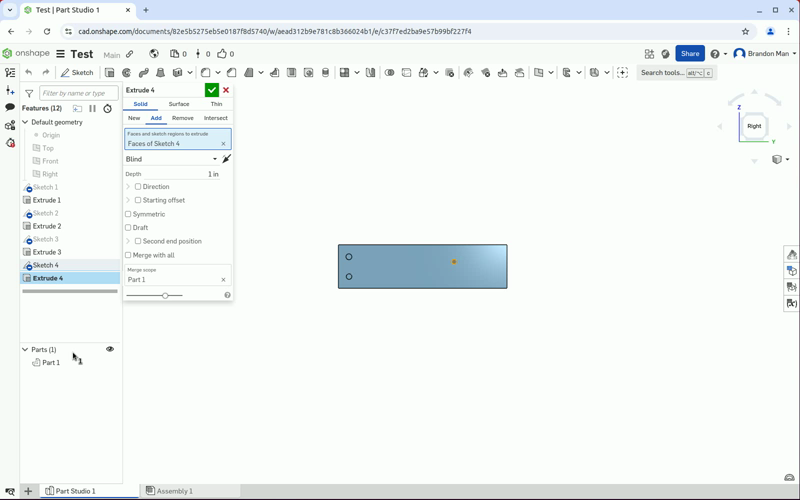
mouse_move(143, 106)
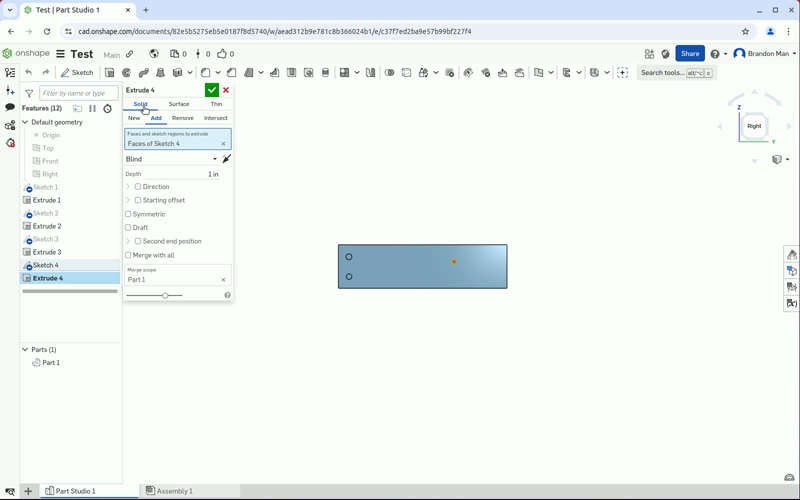
click(143, 106)
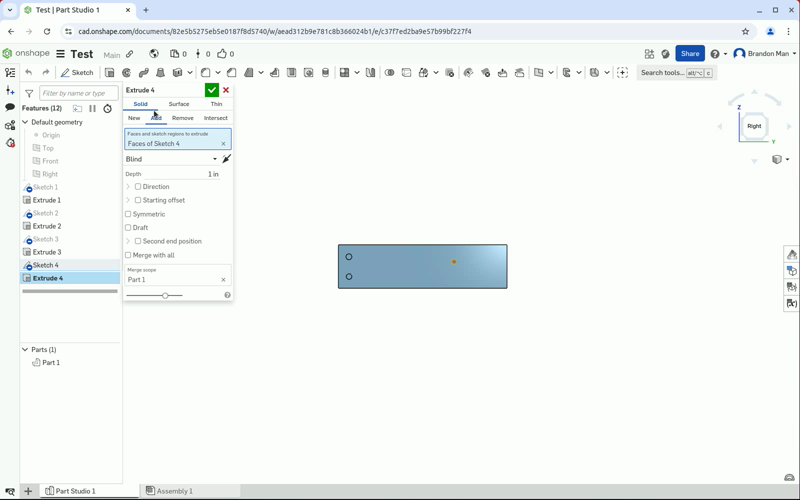
mouse_move(186, 120)
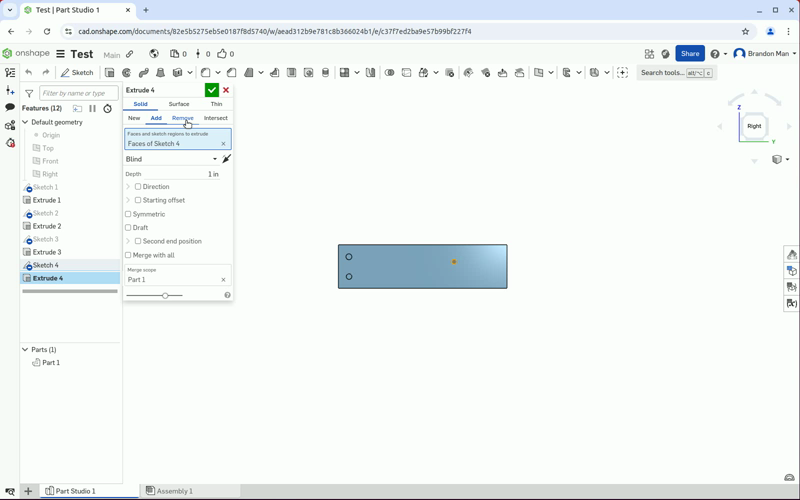
click(186, 120)
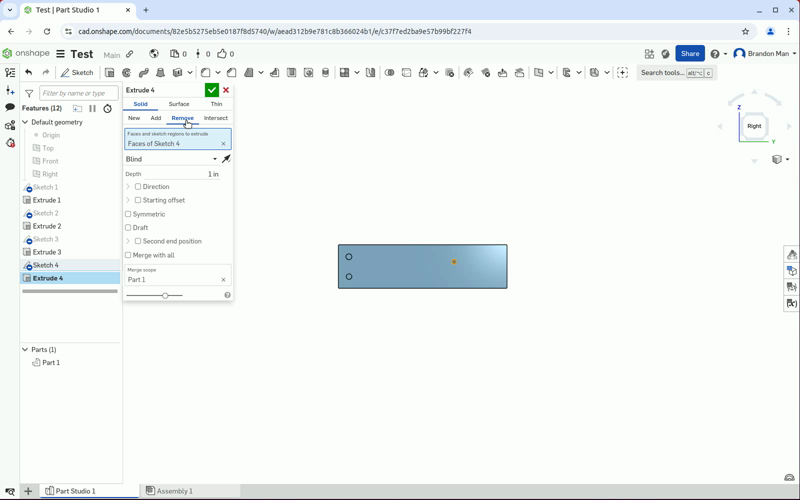
key(tab, 4)
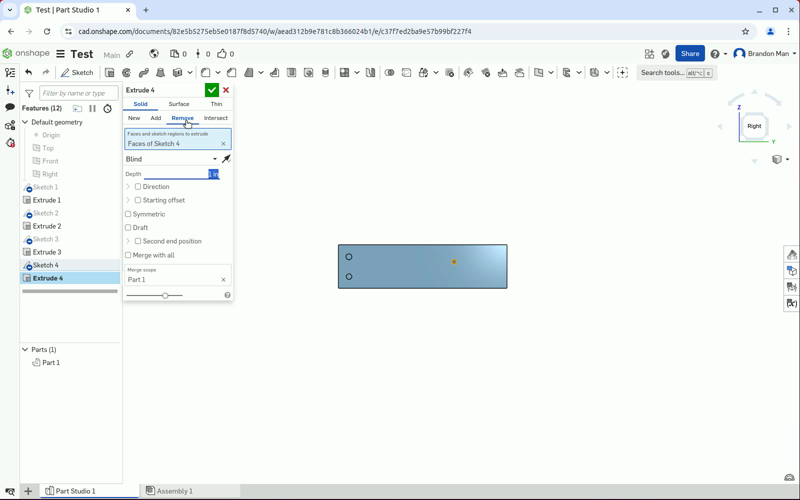
text(0.241)
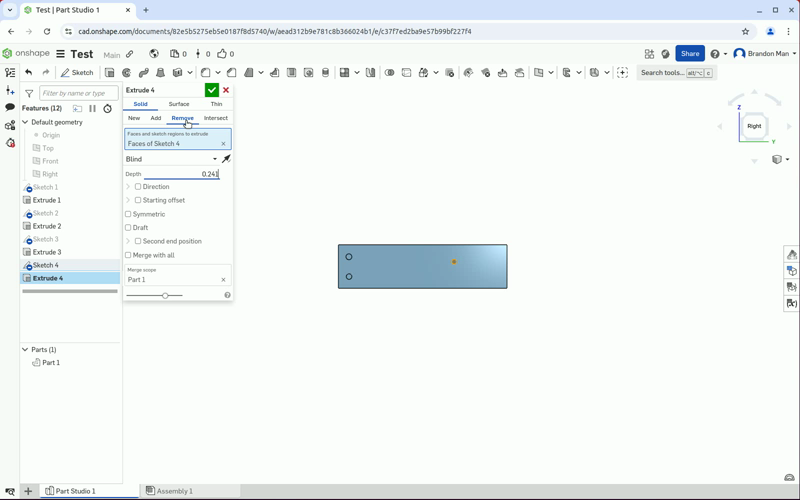
key(tab, 6)
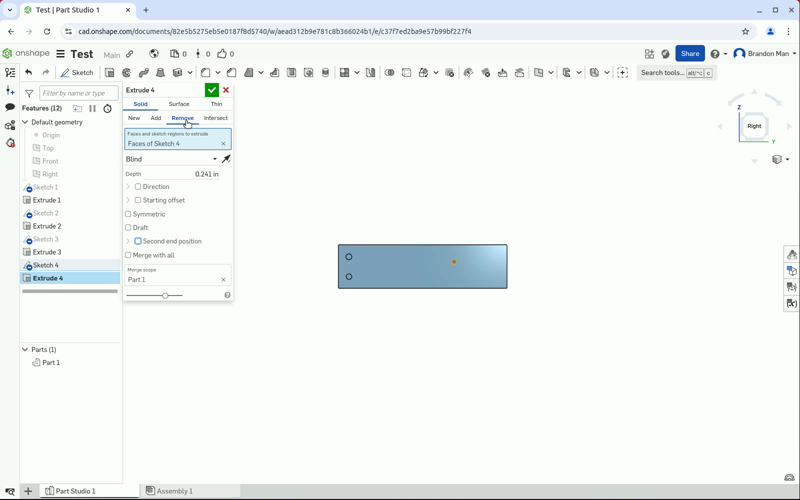
key(space)
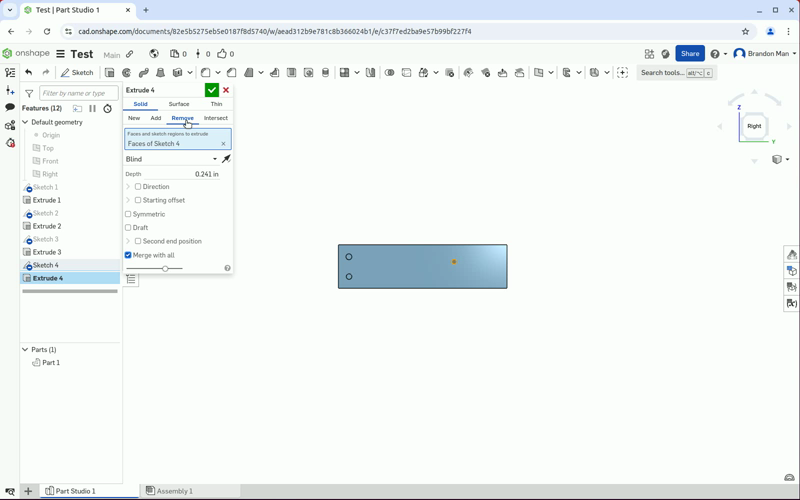
key(enter)
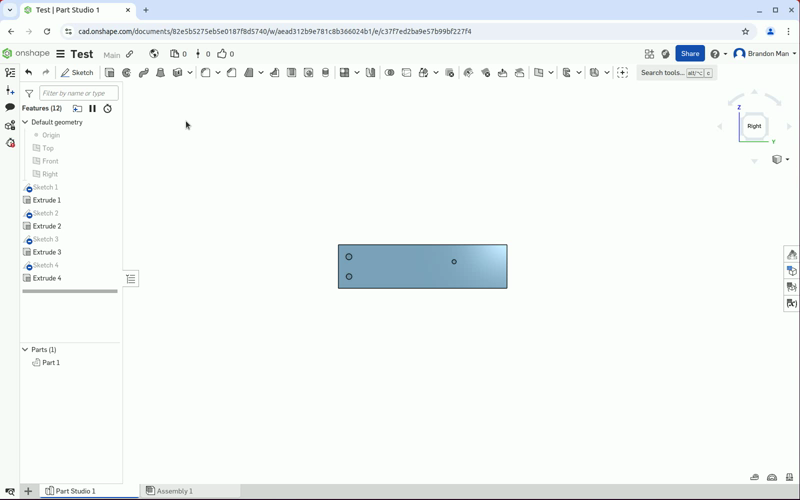
key(shift+h)
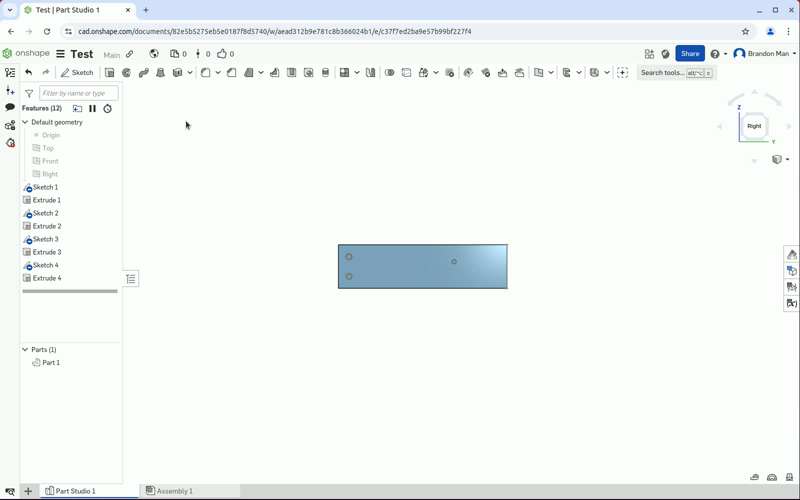
key(shift+h)
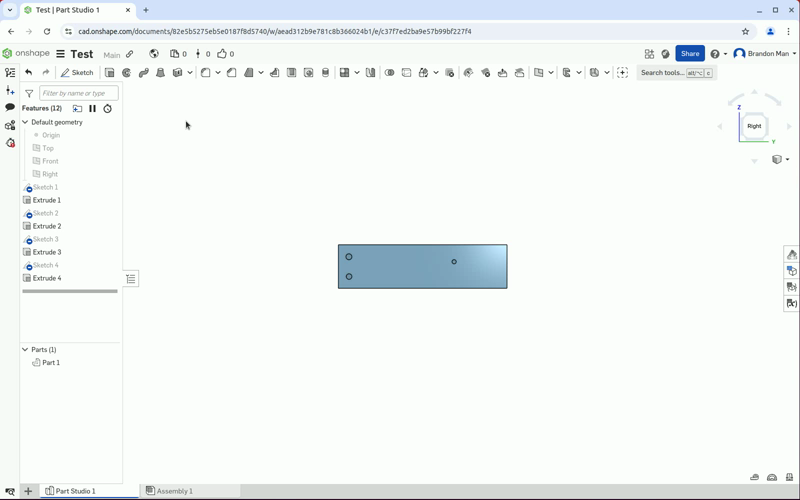
mouse_move(73, 189)
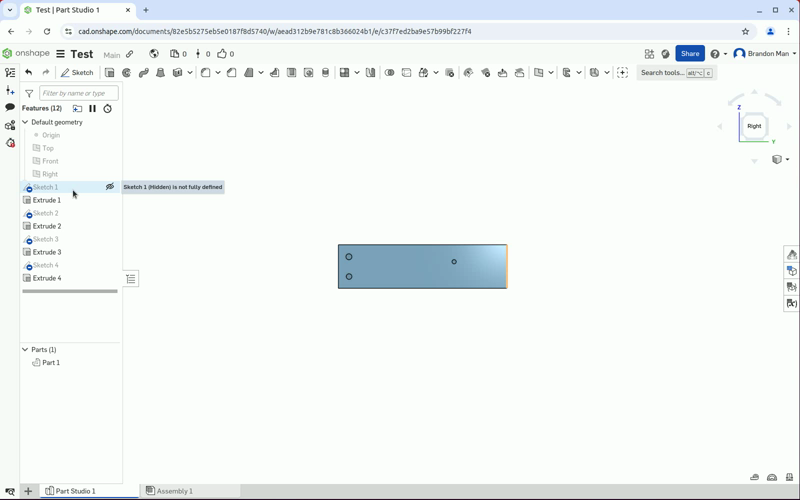
click(73, 189)
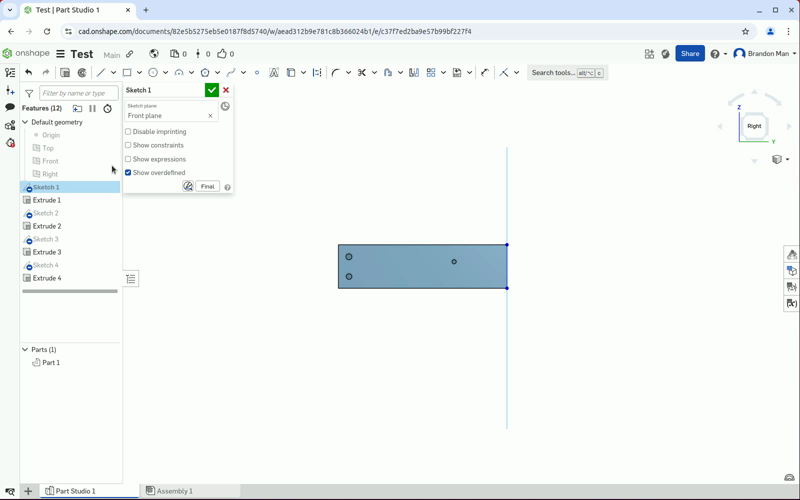
mouse_move(229, 92)
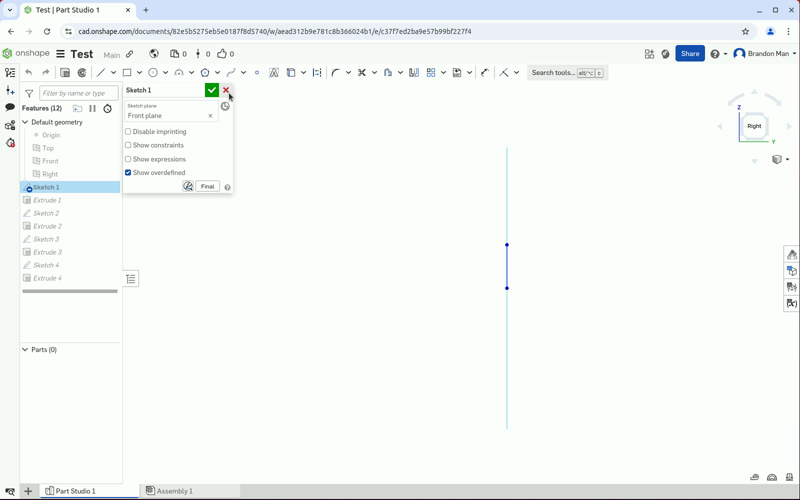
click(229, 92)
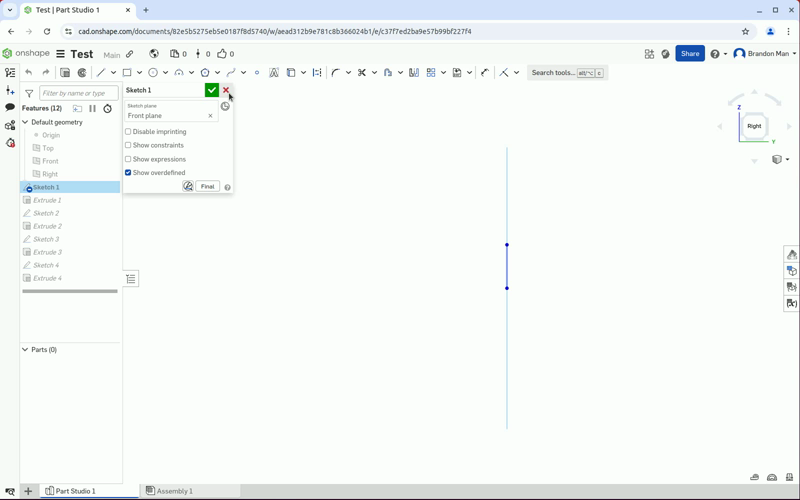
key(shift+s)
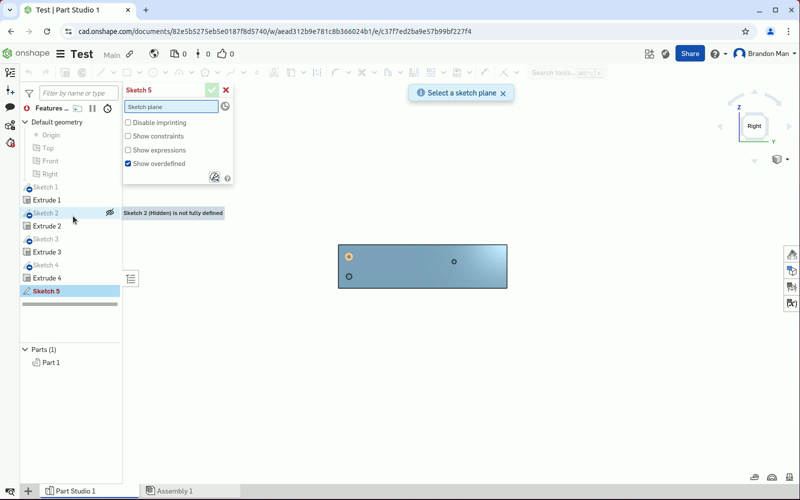
scroll(3)
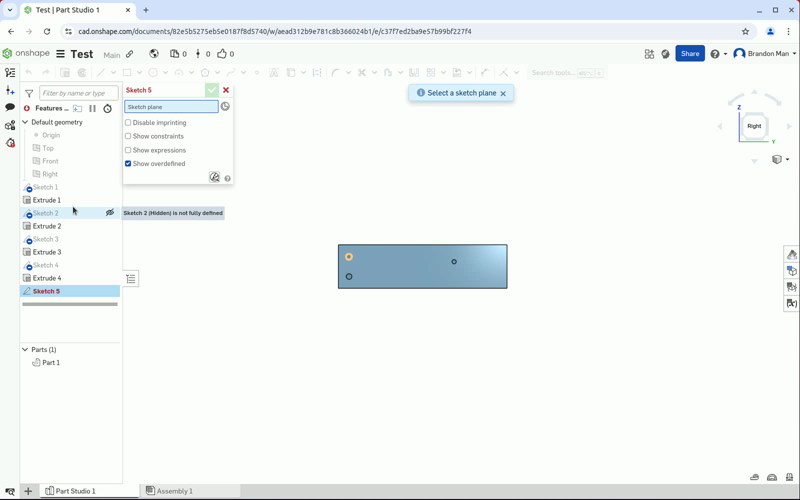
mouse_move(73, 176)
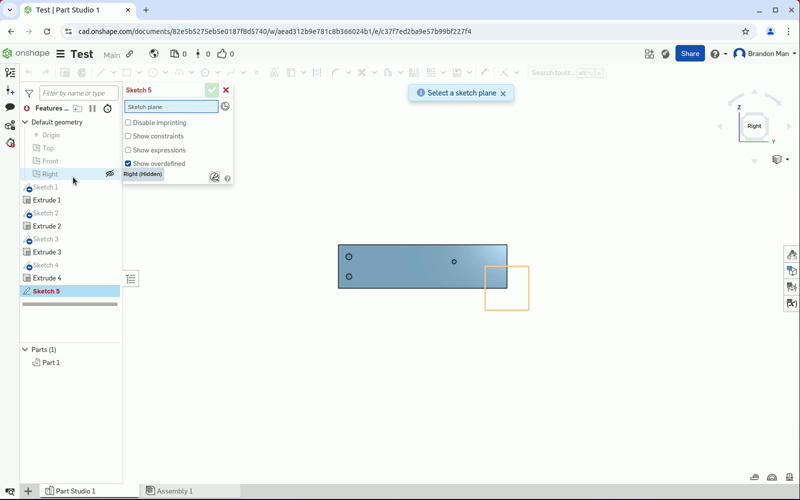
click(73, 176)
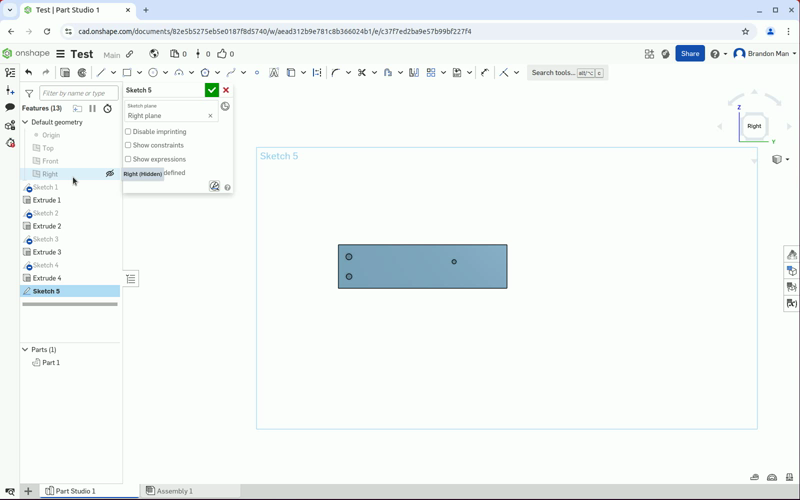
mouse_move(73, 352)
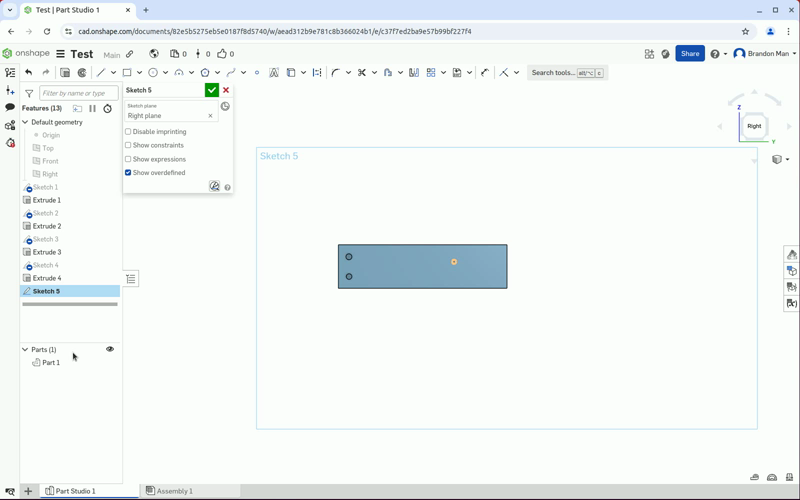
key(y)
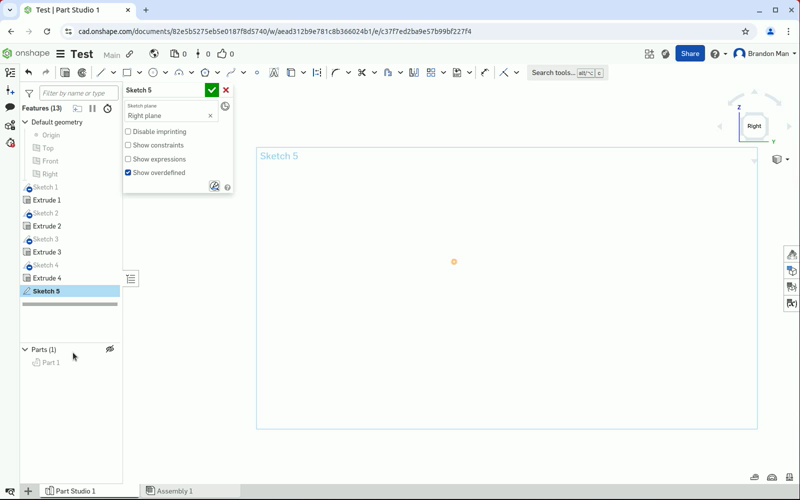
key(c)
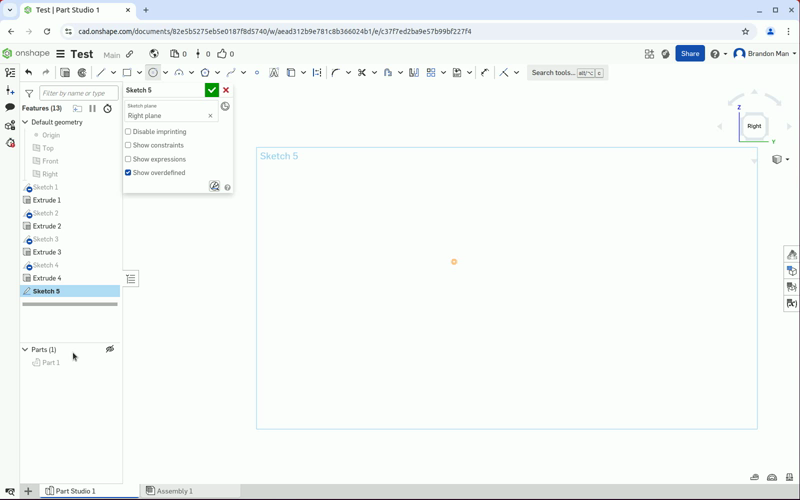
key_down(shift)
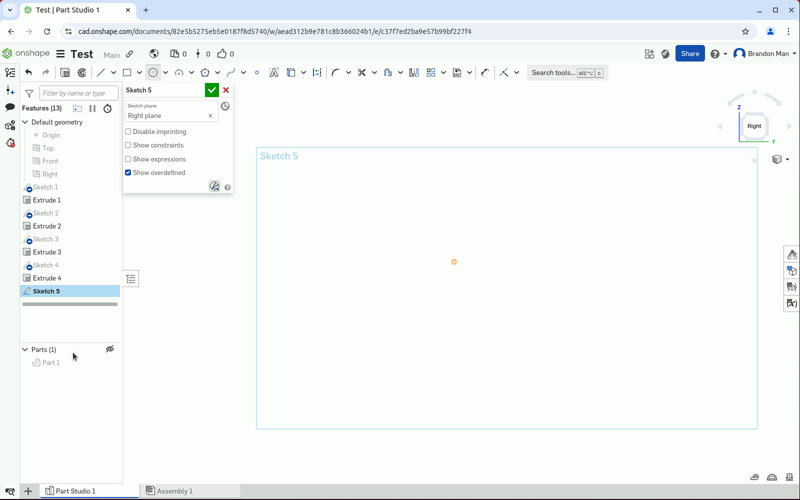
mouse_move(454, 275)
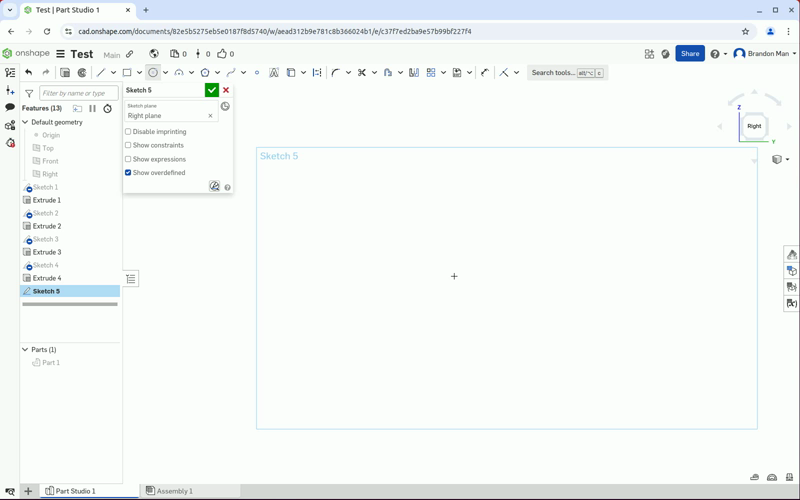
click(454, 275)
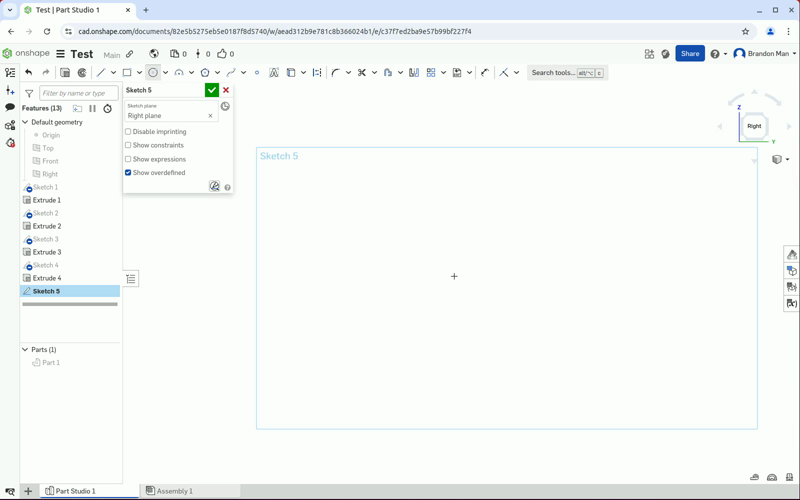
key_up(shift)
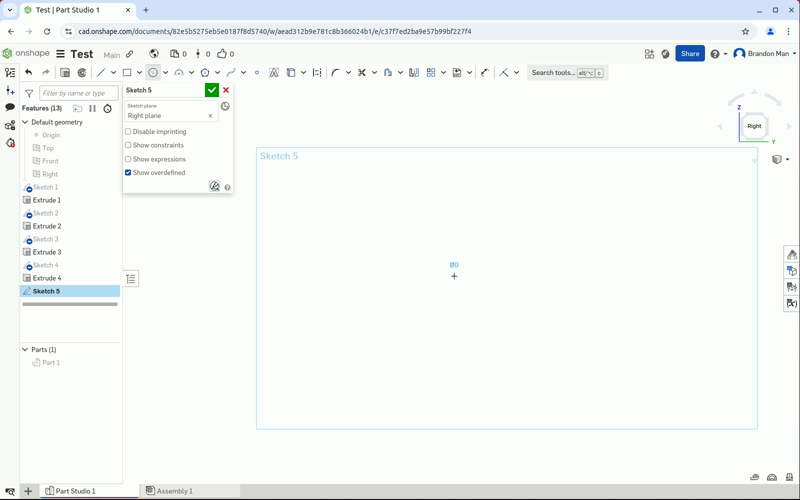
mouse_move(456, 275)
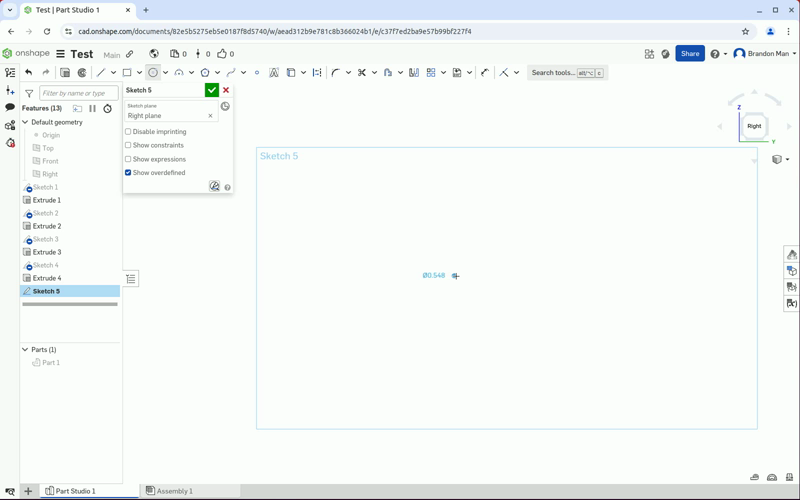
scroll(6)
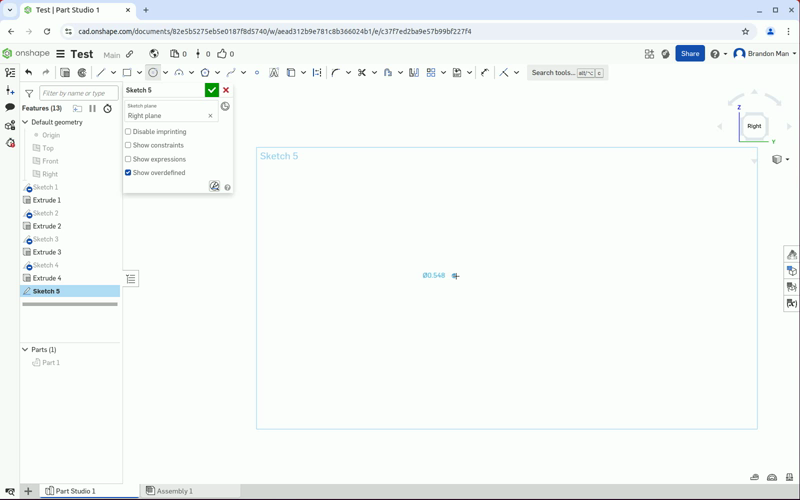
scroll(6)
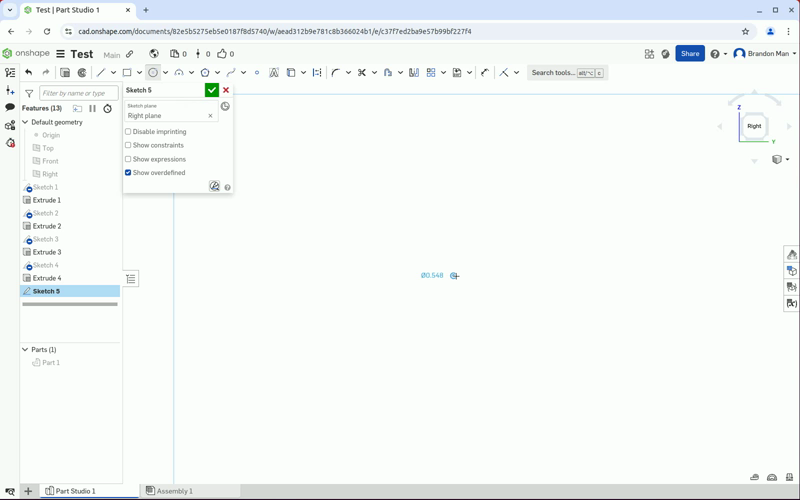
scroll(6)
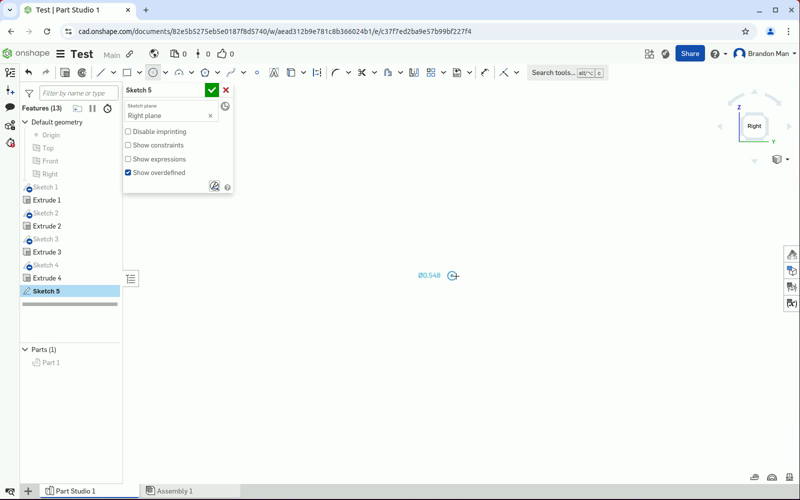
scroll(6)
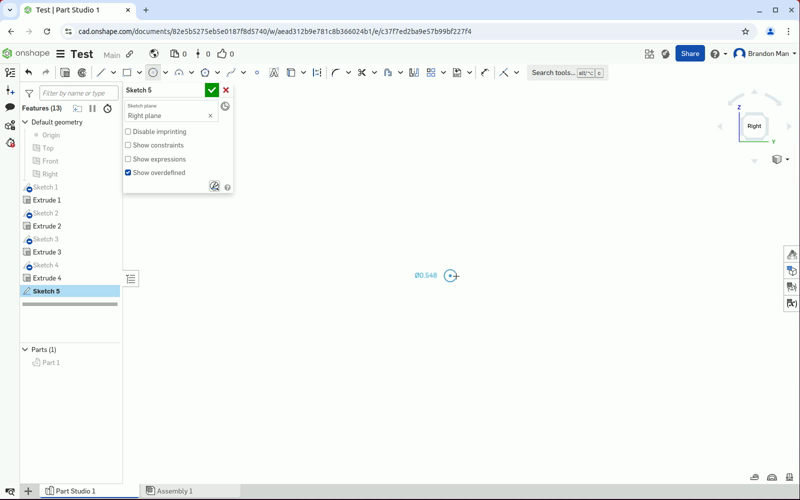
scroll(6)
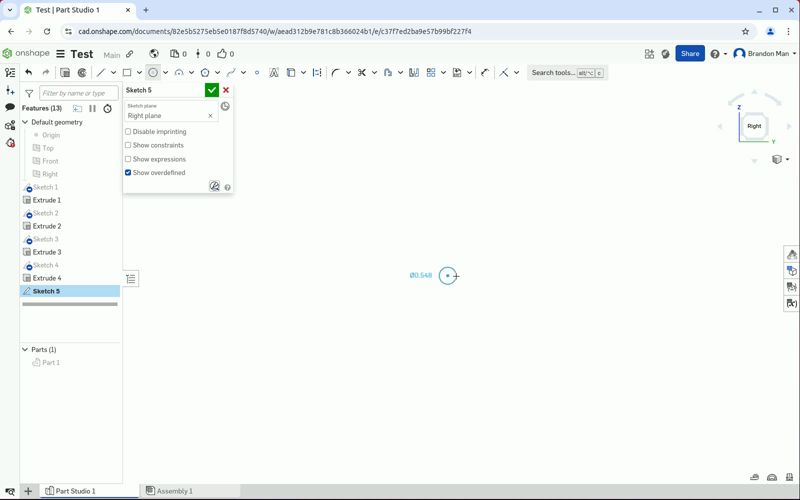
scroll(6)
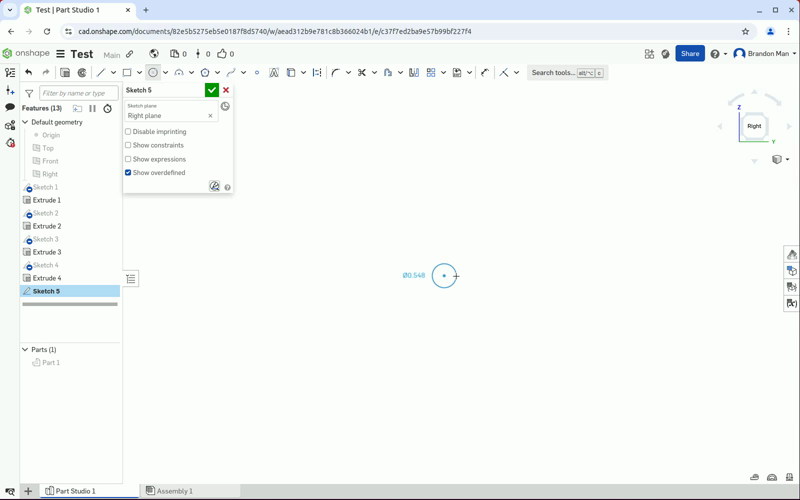
scroll(6)
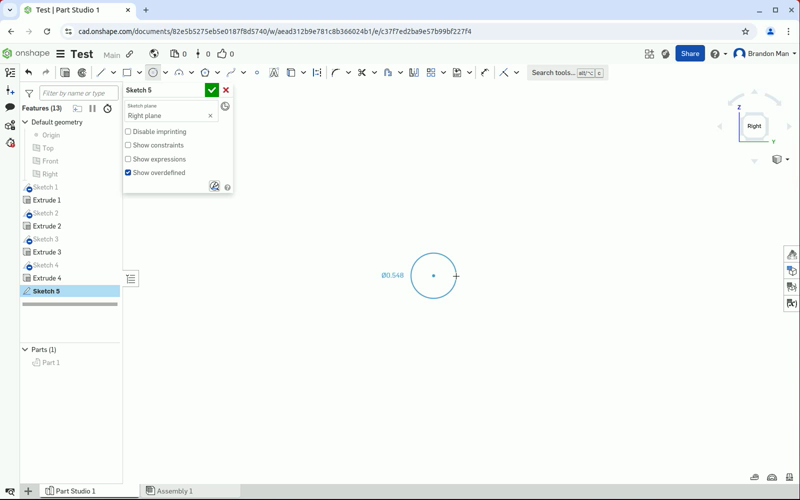
click(456, 275)
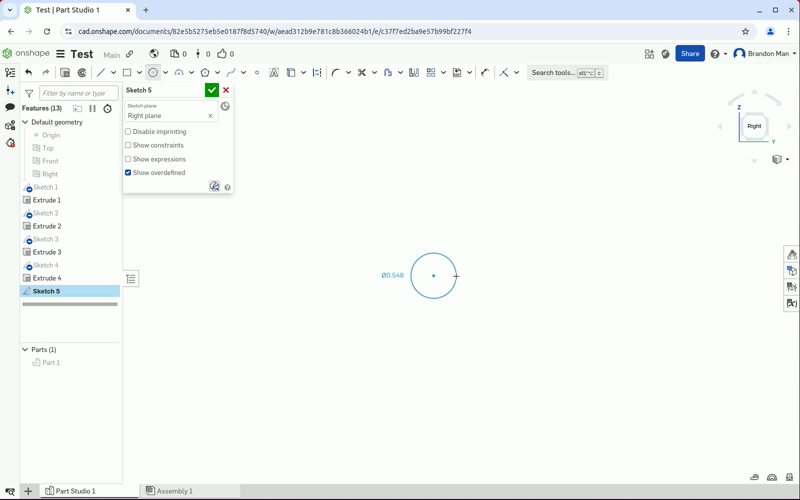
scroll(-6)
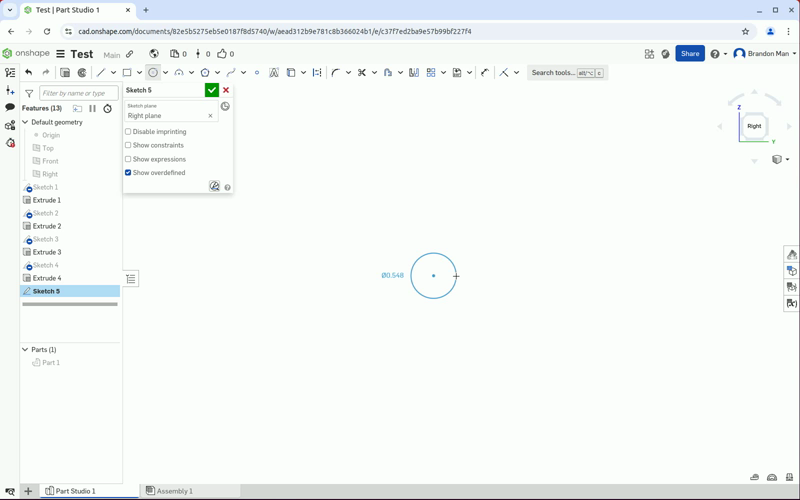
scroll(-6)
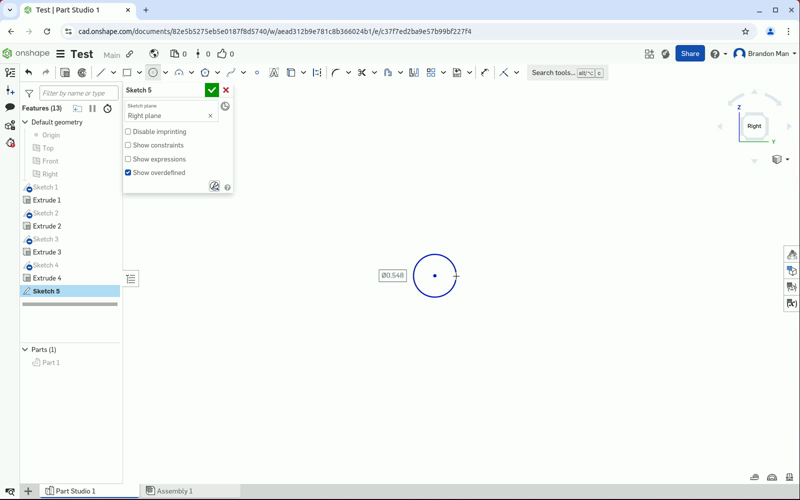
scroll(-6)
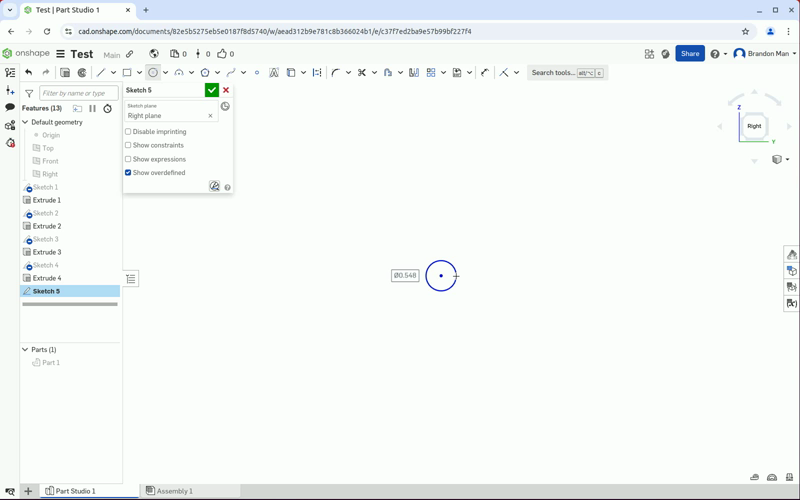
scroll(-6)
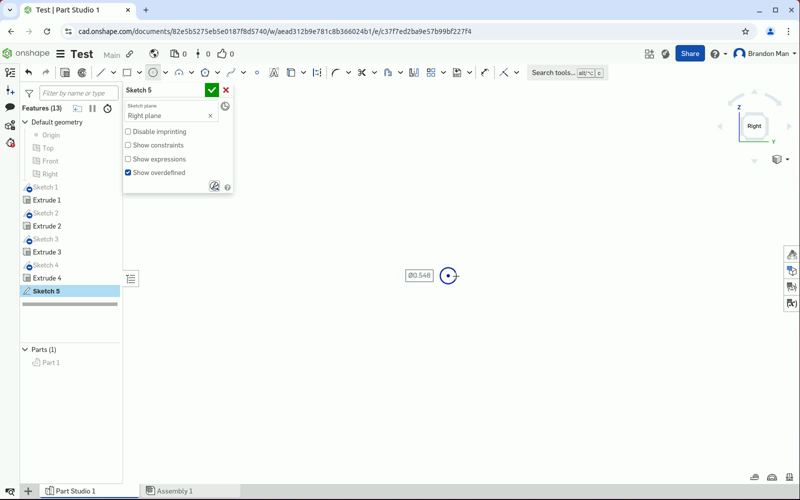
scroll(-6)
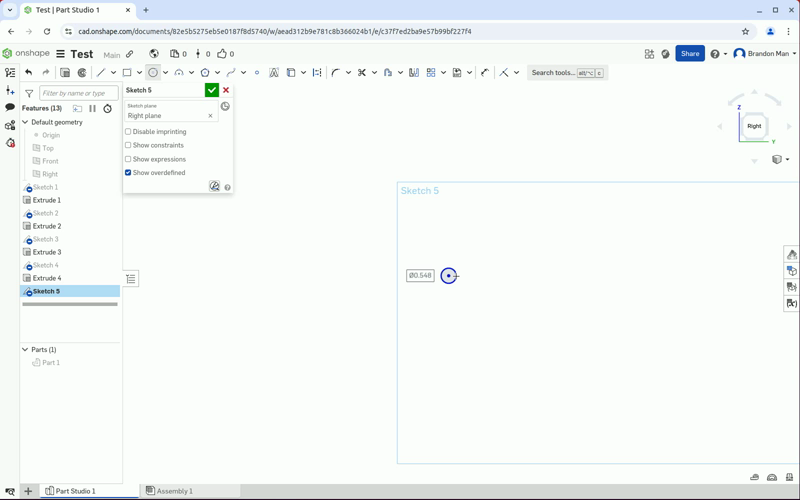
scroll(-6)
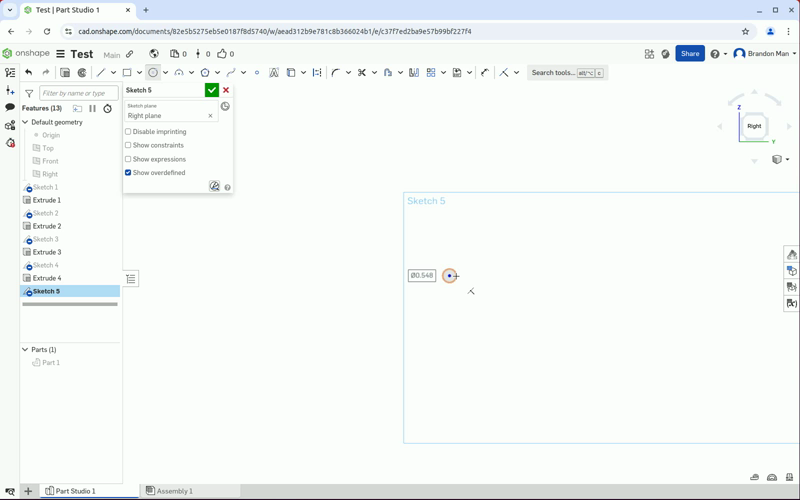
scroll(-6)
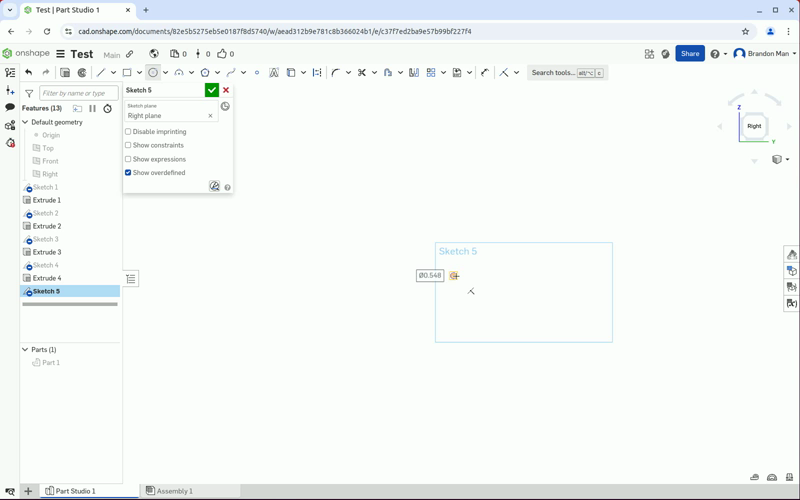
key(esc)
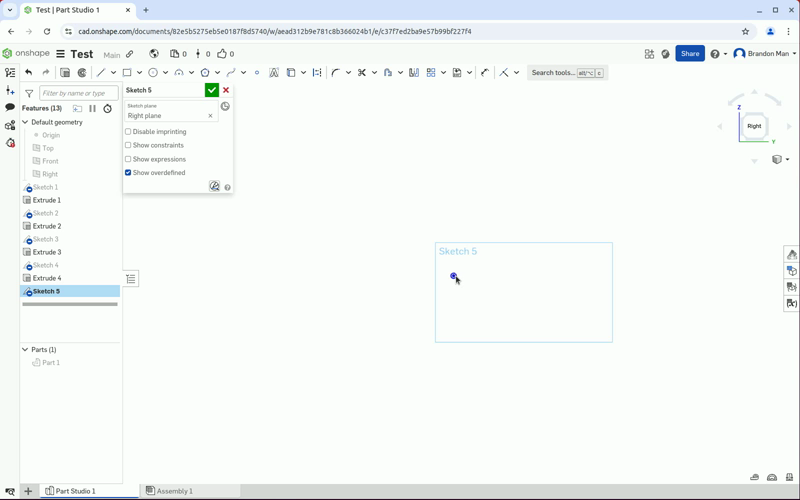
mouse_move(454, 277)
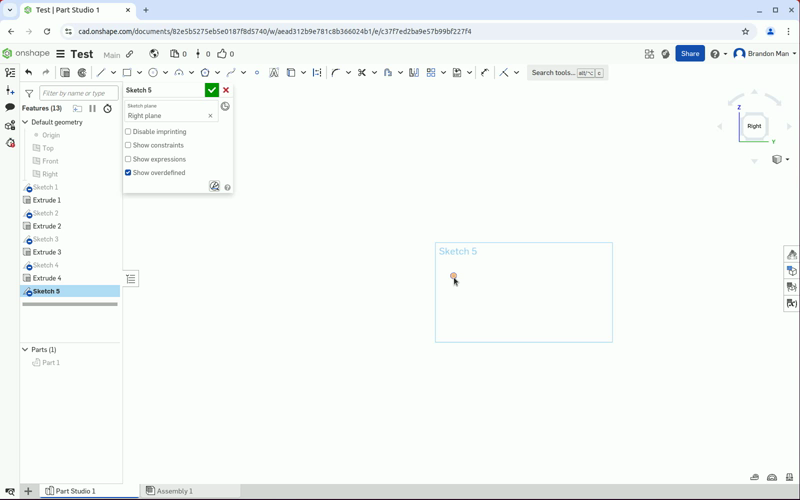
scroll(6)
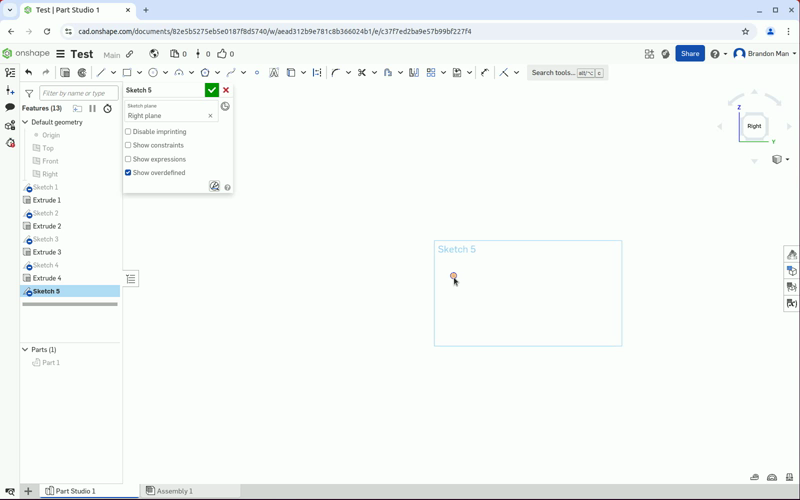
scroll(6)
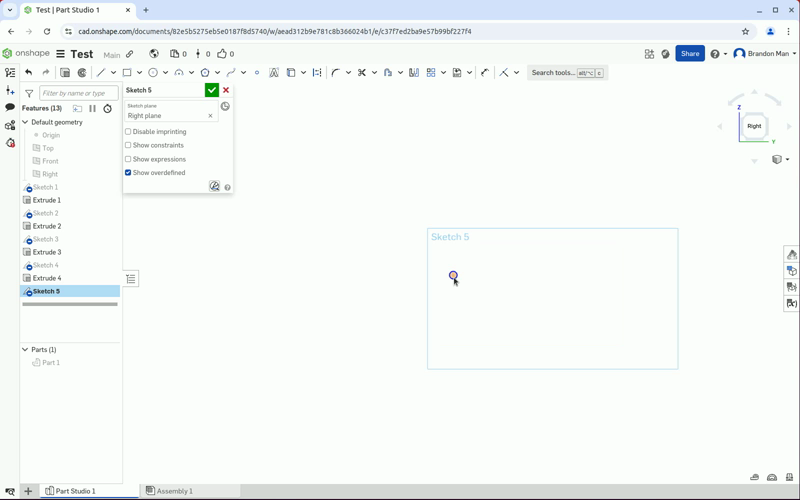
scroll(6)
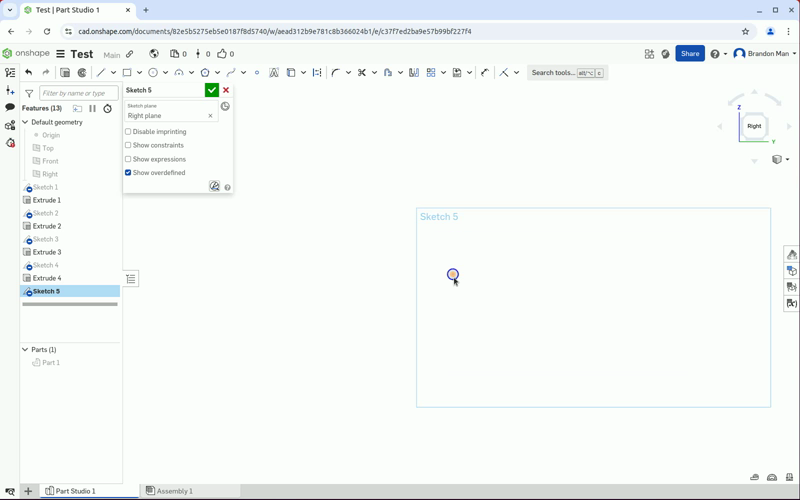
scroll(6)
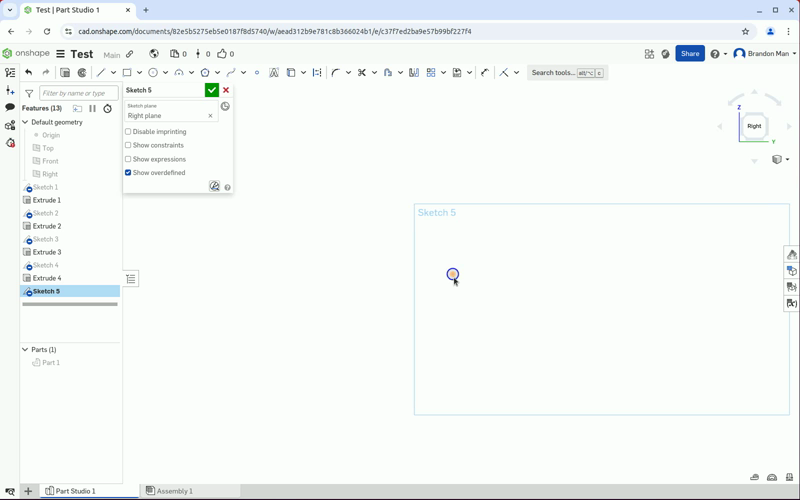
scroll(6)
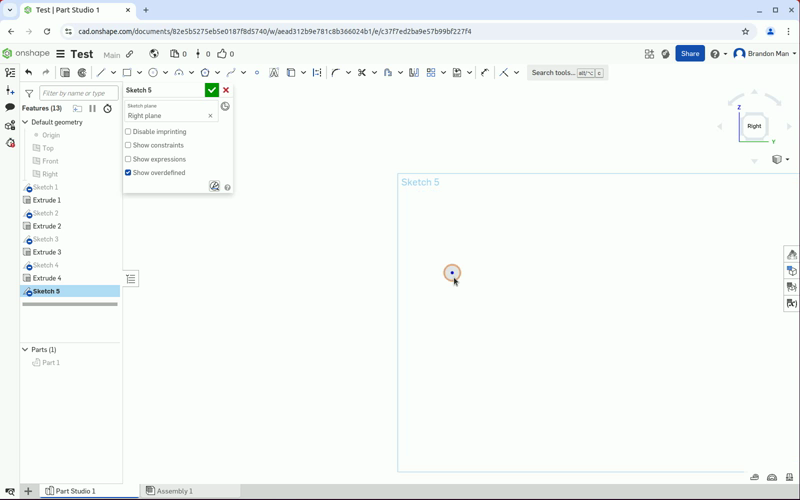
scroll(6)
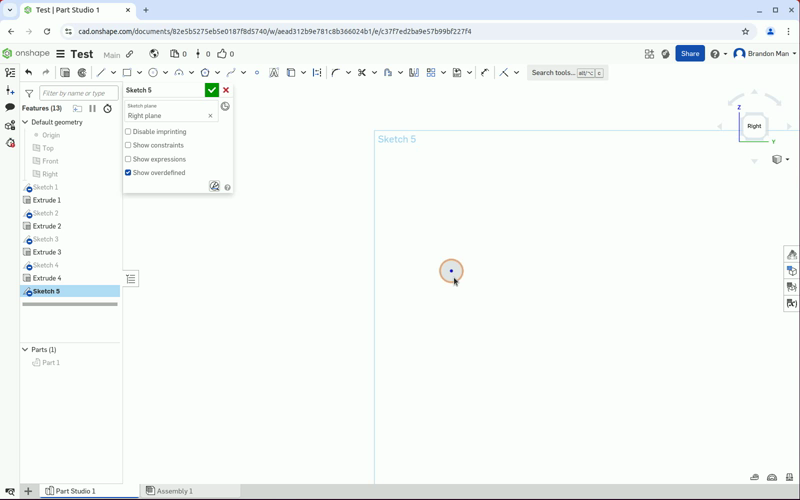
scroll(6)
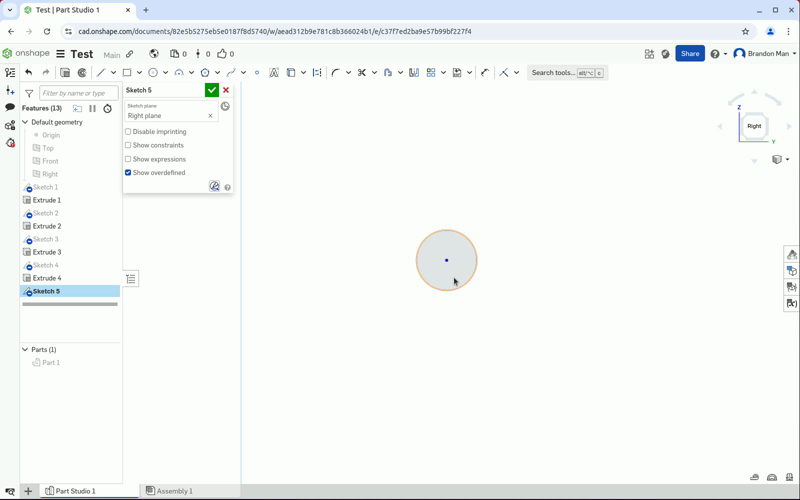
click(454, 277)
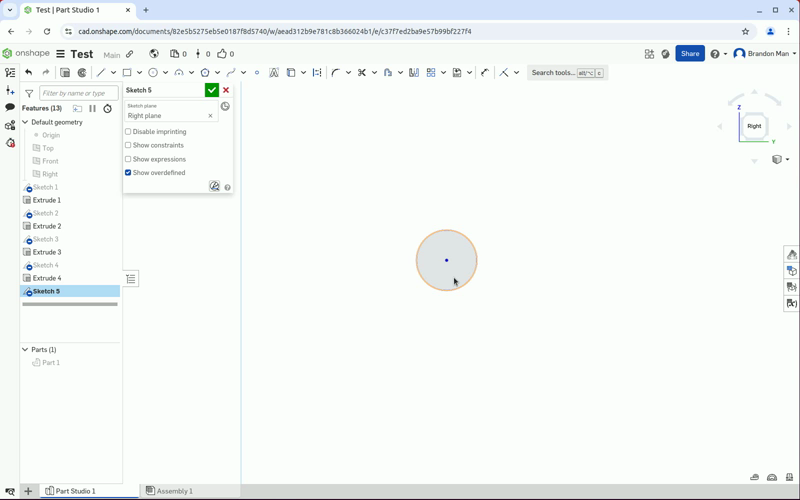
scroll(-6)
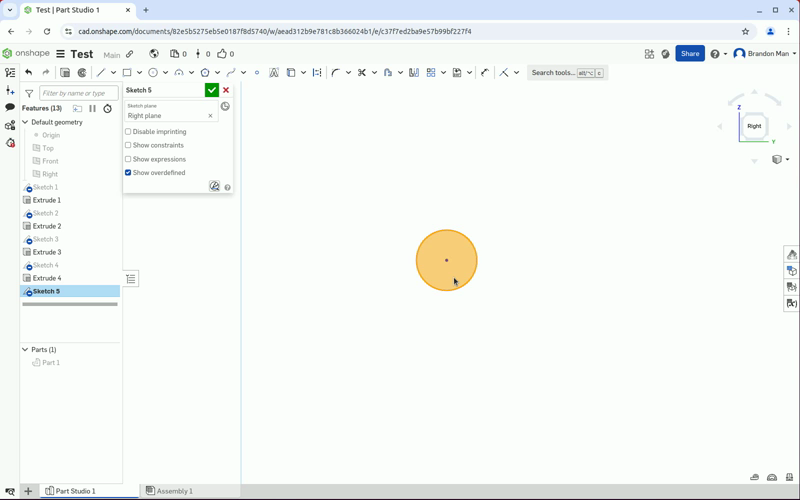
scroll(-6)
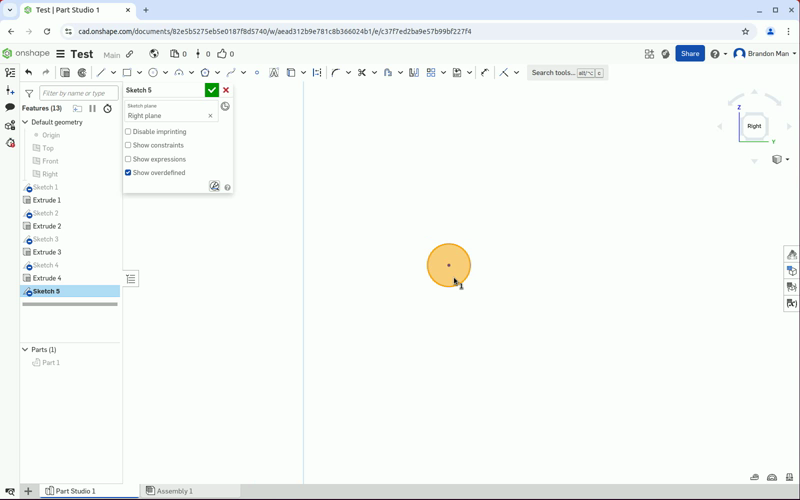
scroll(-6)
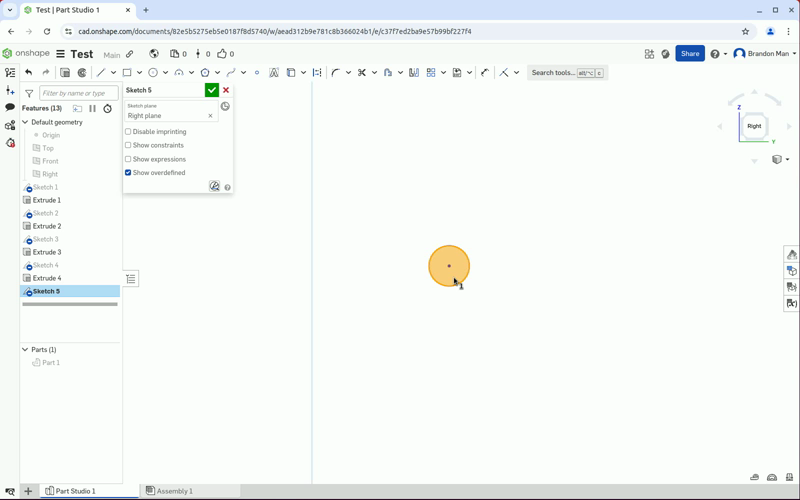
scroll(-6)
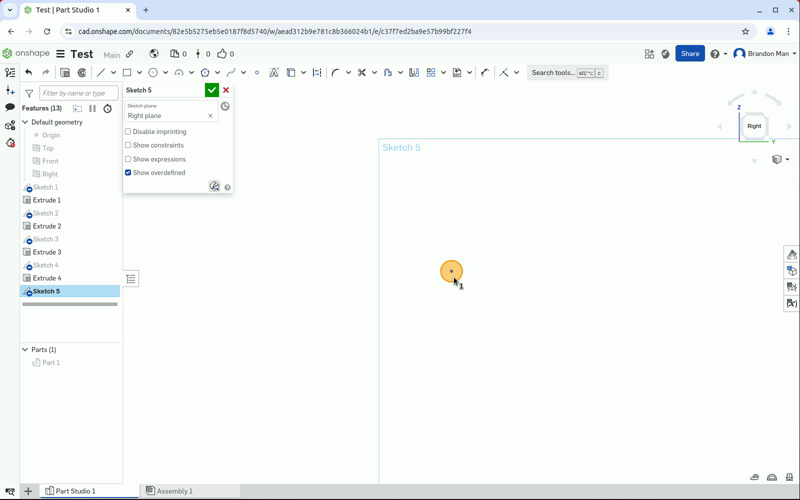
scroll(-6)
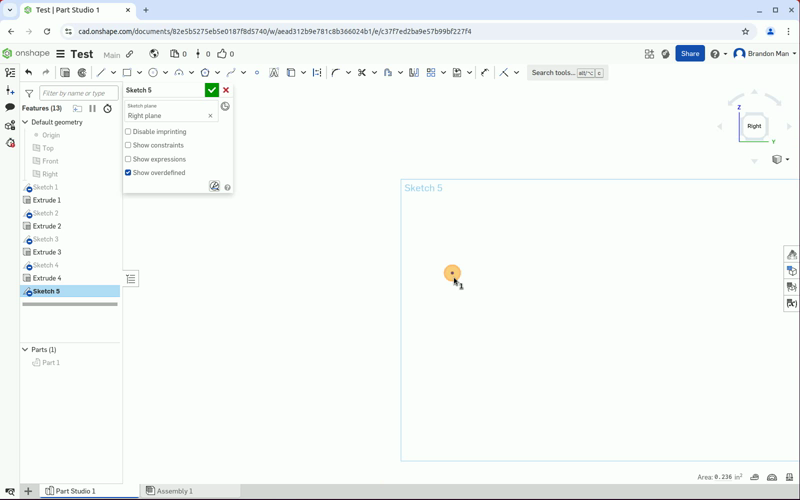
scroll(-6)
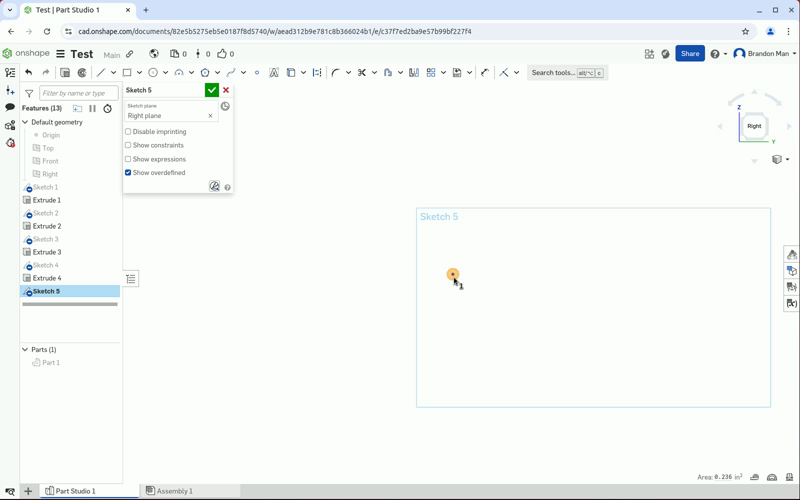
scroll(-6)
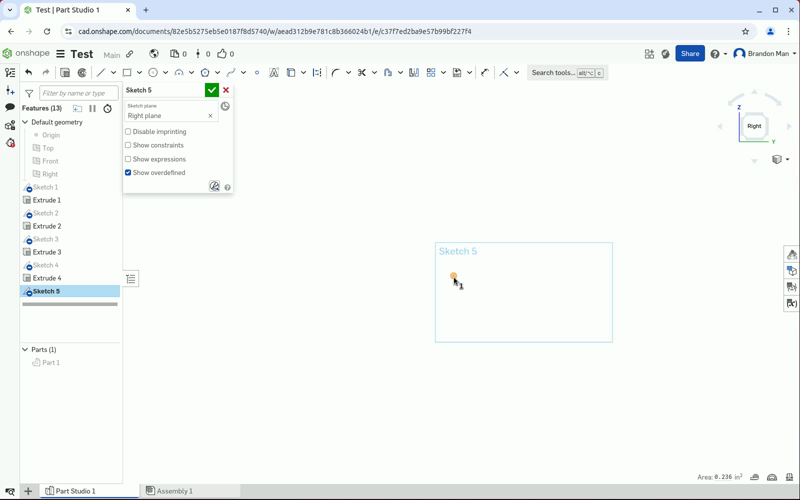
mouse_move(73, 352)
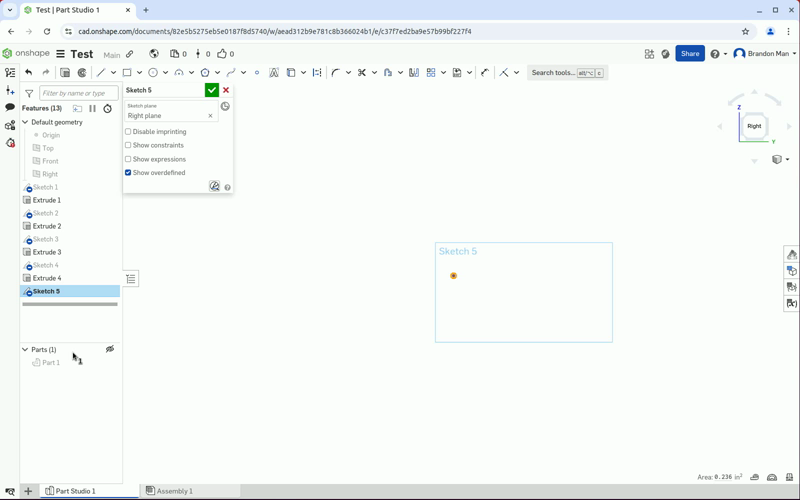
key(shift+y)
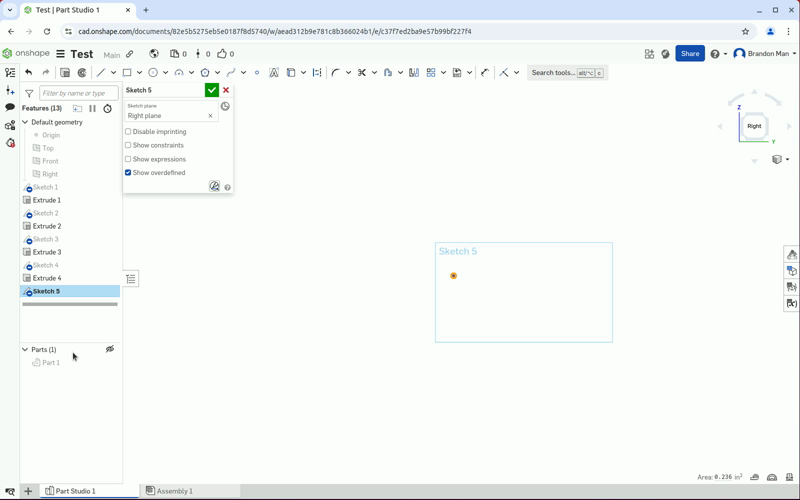
key(shift+e)
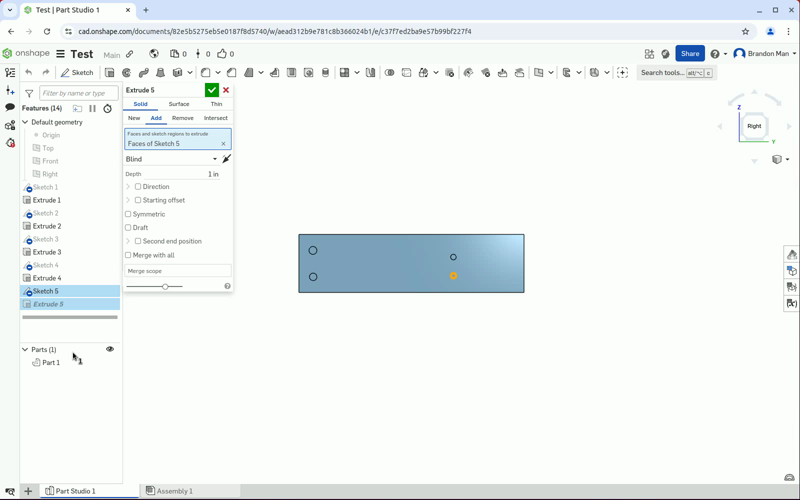
mouse_move(143, 106)
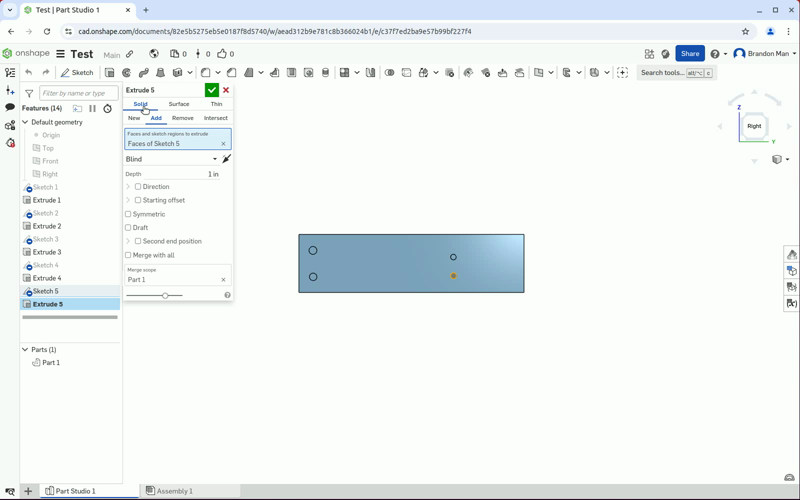
click(143, 106)
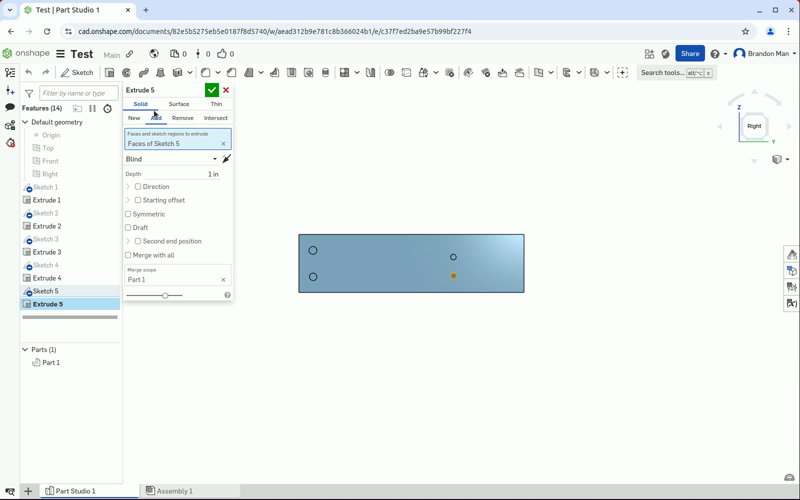
mouse_move(186, 120)
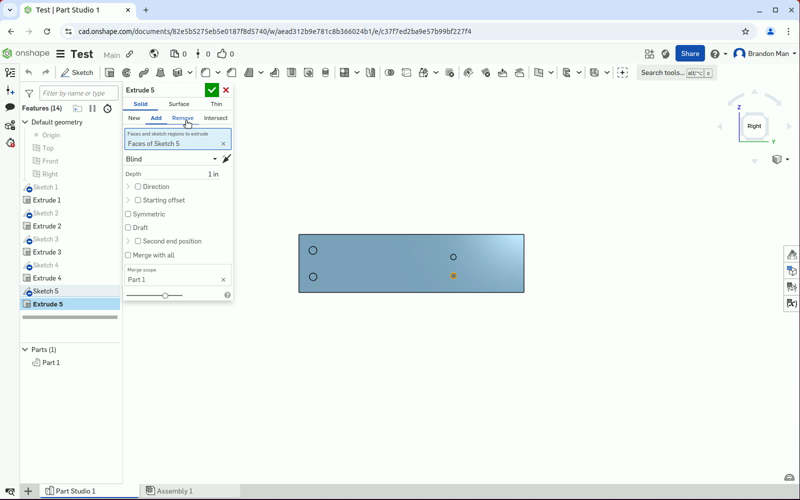
click(186, 120)
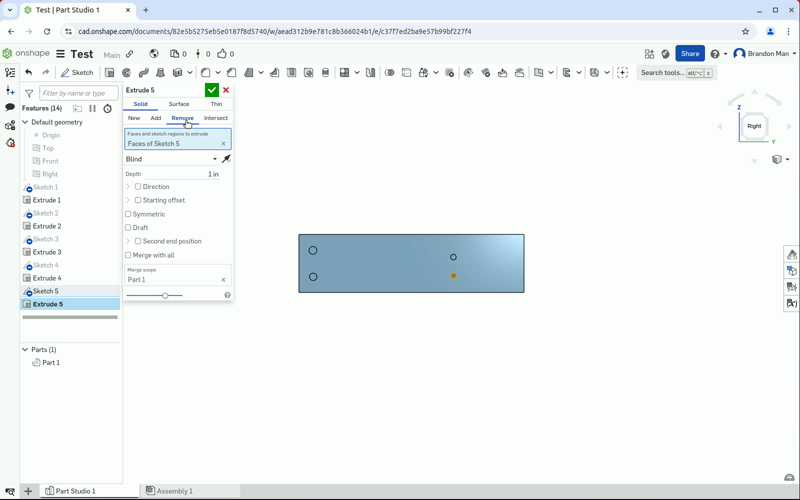
key(tab, 4)
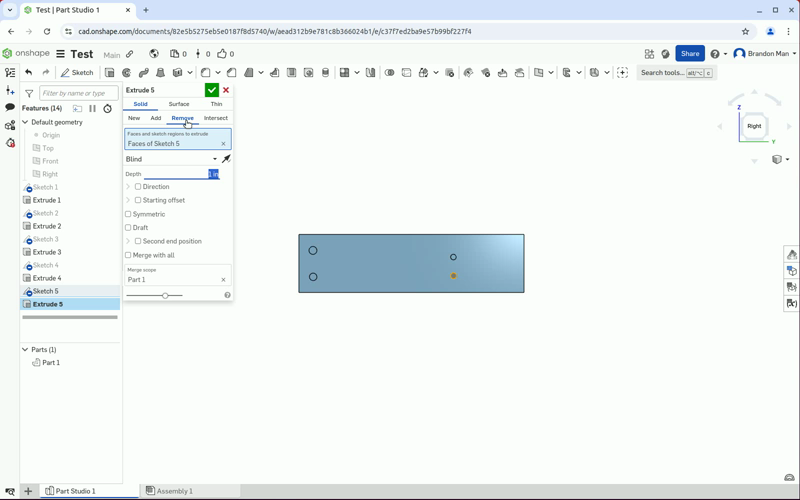
text(0.241)
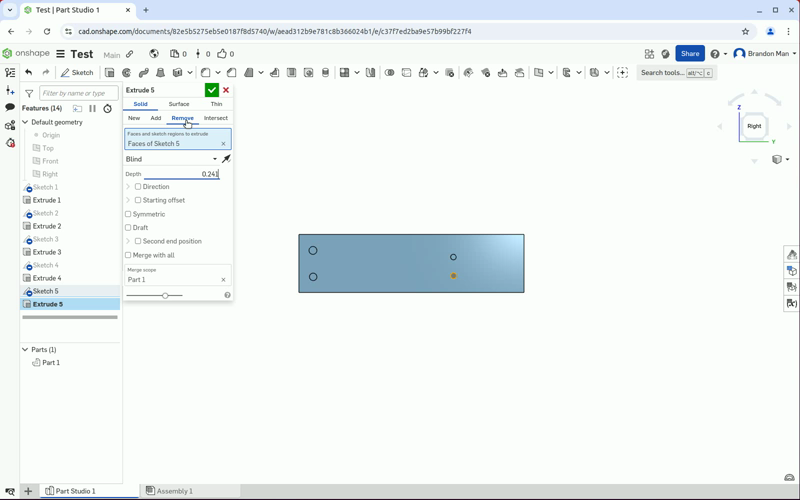
key(tab, 6)
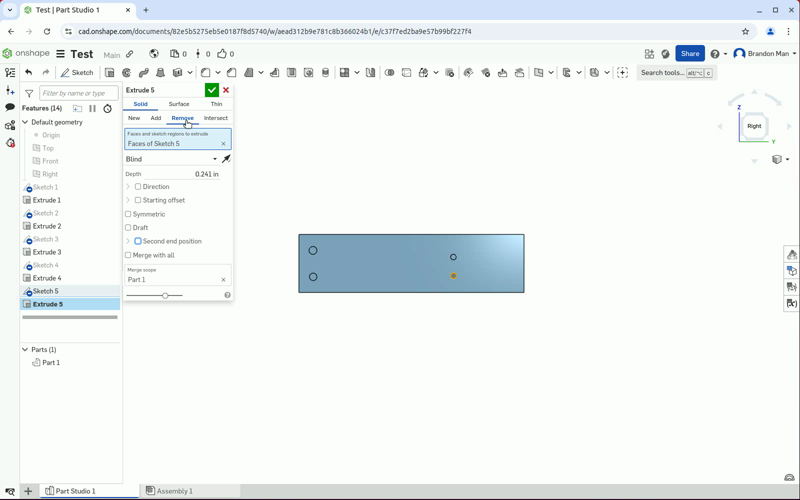
key(space)
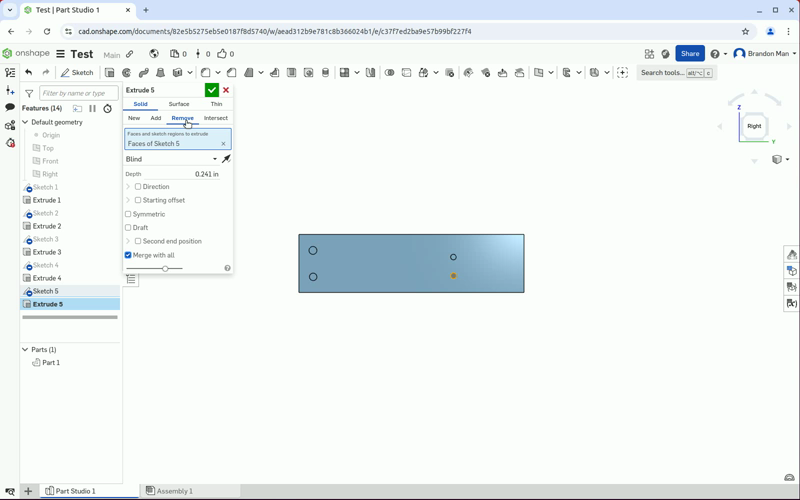
key(enter)
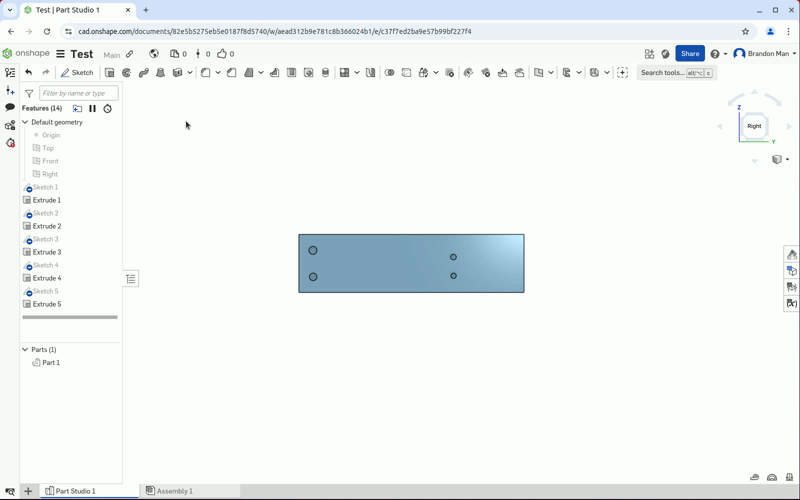
key(shift+h)
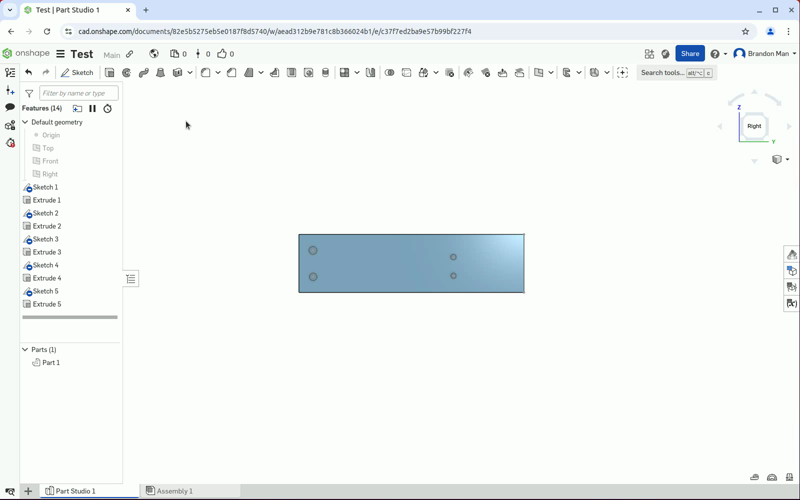
key(shift+h)
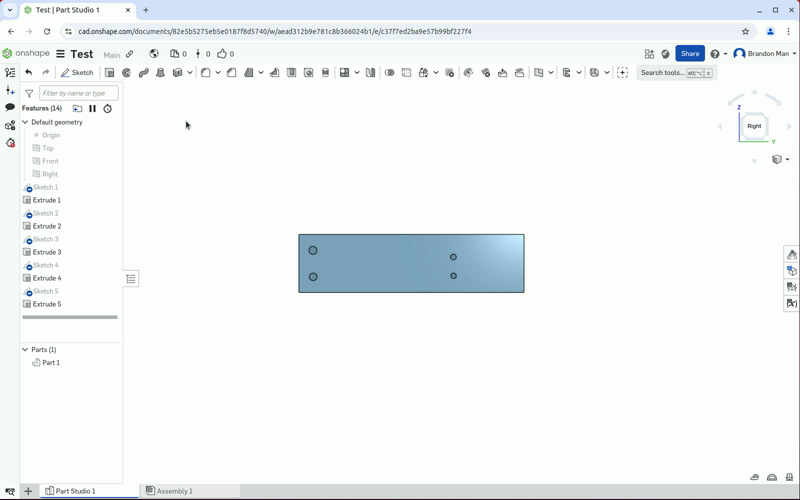
mouse_move(73, 189)
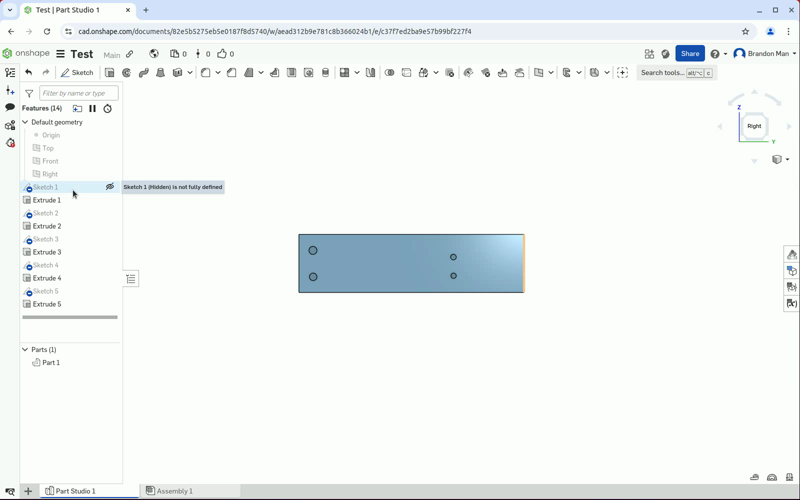
click(73, 189)
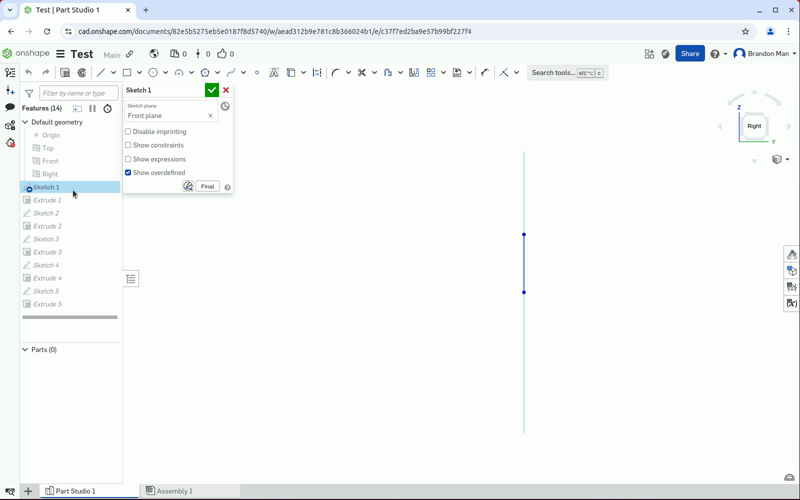
mouse_move(229, 92)
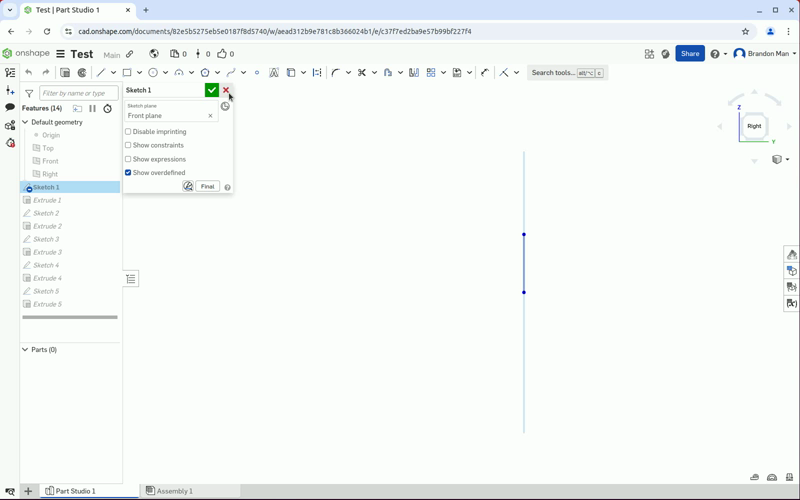
click(229, 92)
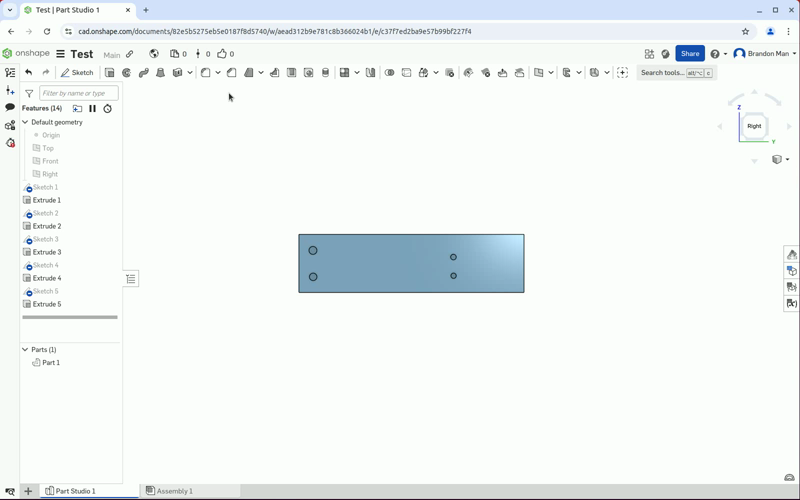
mouse_move(73, 352)
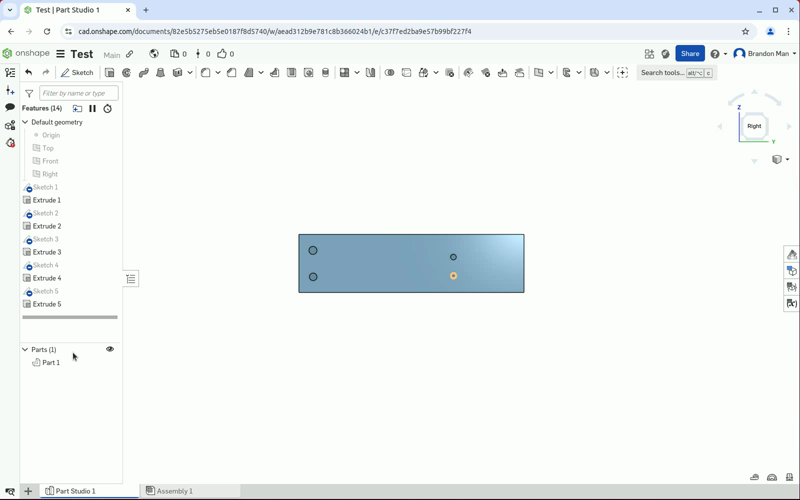
key(y)
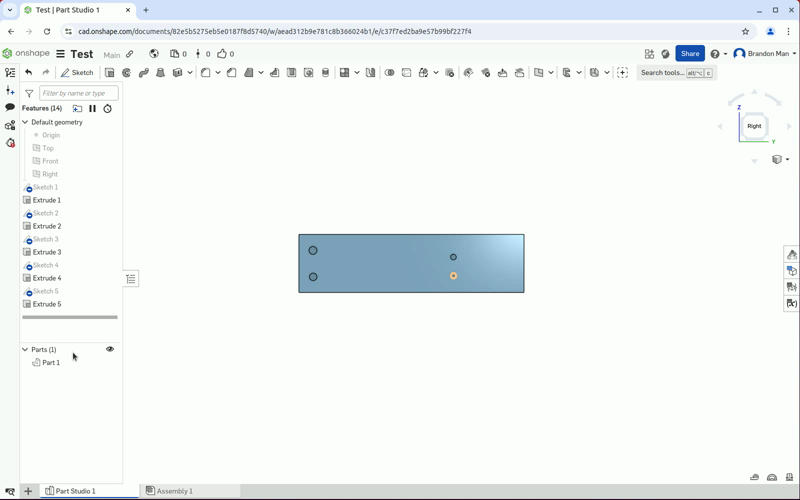
key(shift+p)
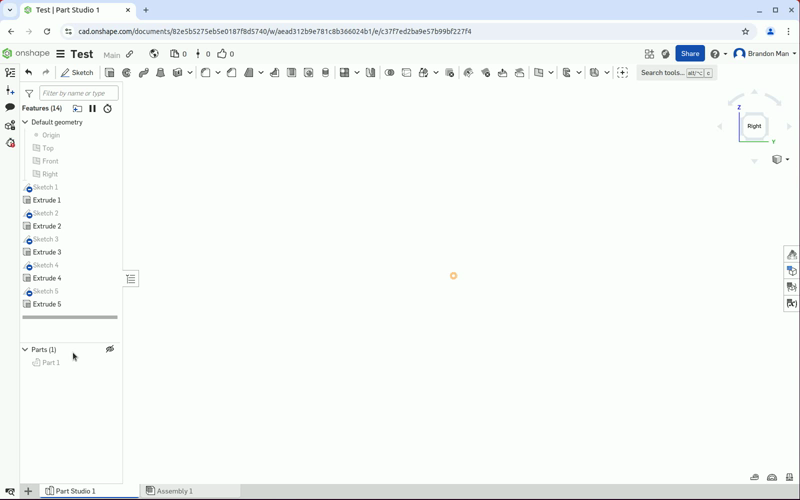
key(space)
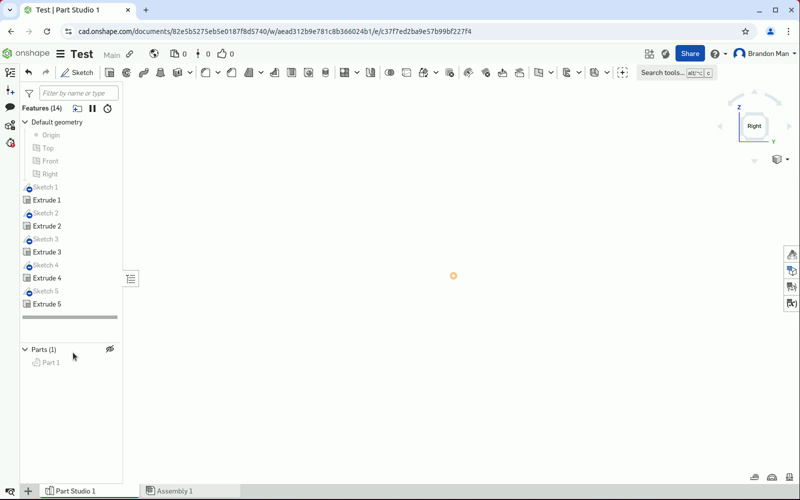
key_down(shift)
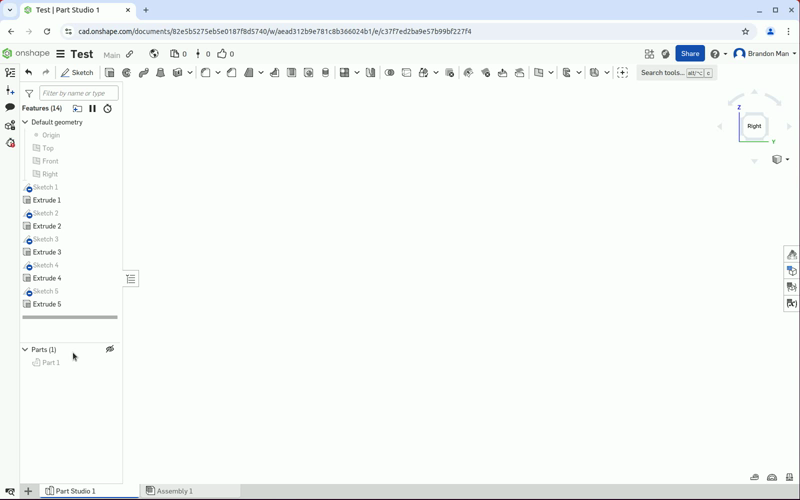
key(right)
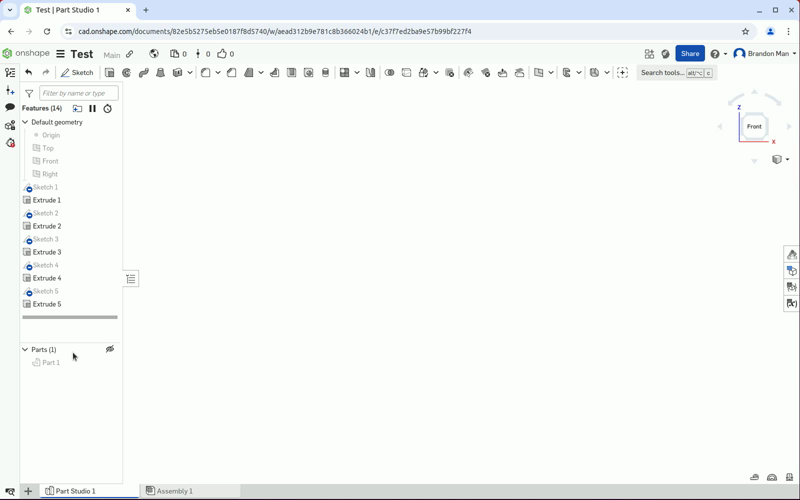
key_up(shift)
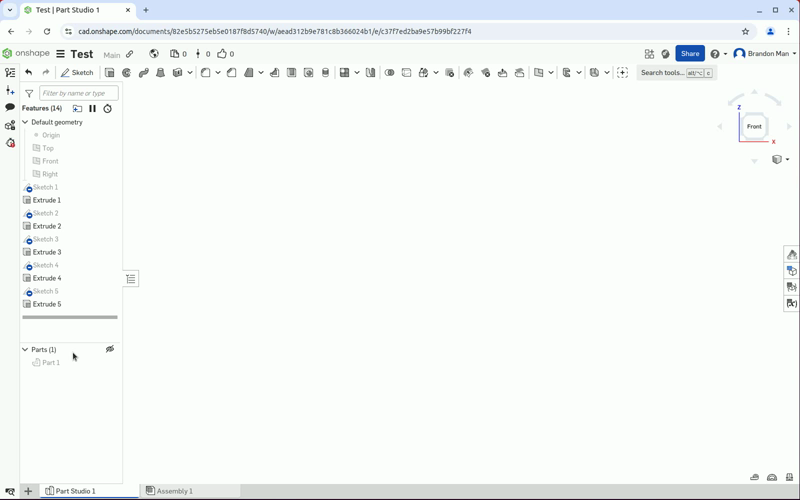
key(space)
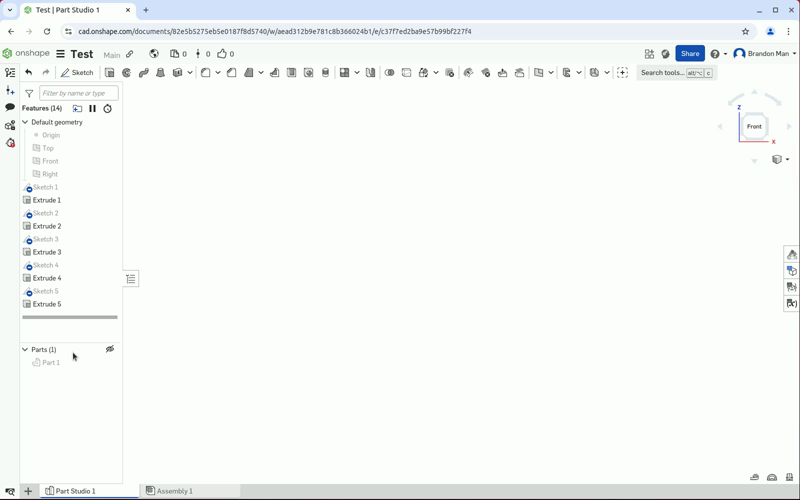
key_down(shift)
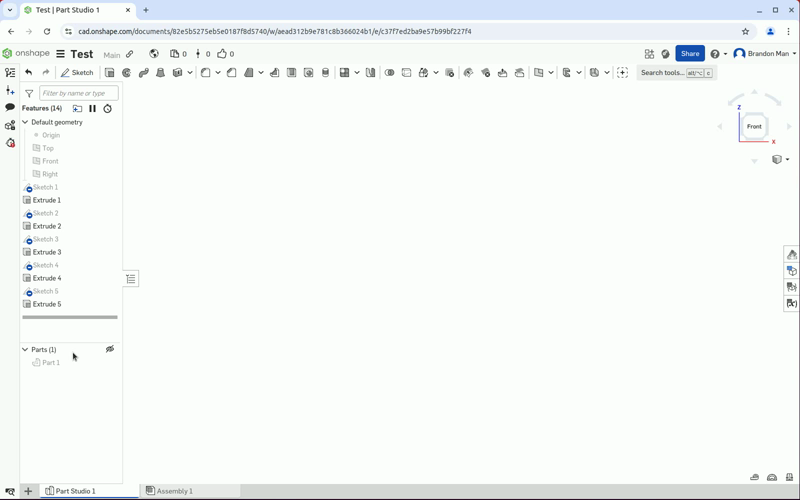
key(down)
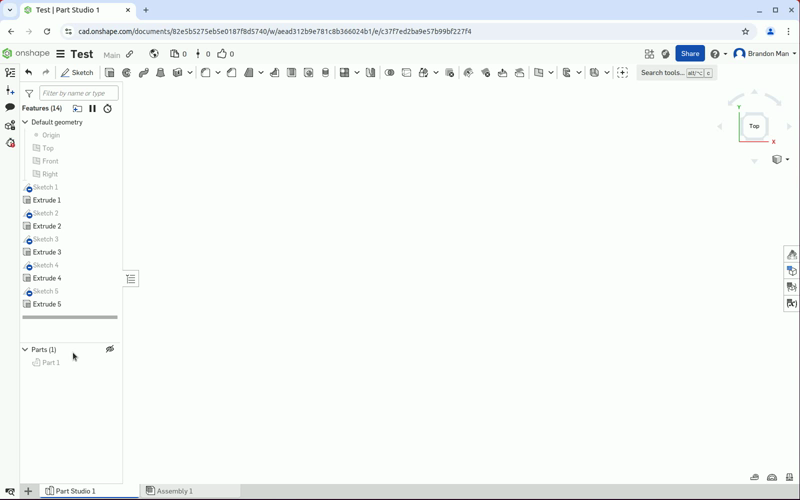
key_up(shift)
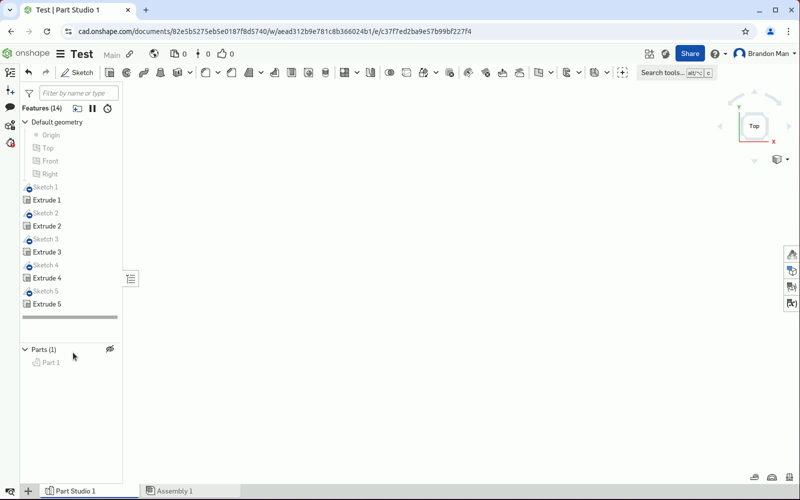
mouse_move(73, 352)
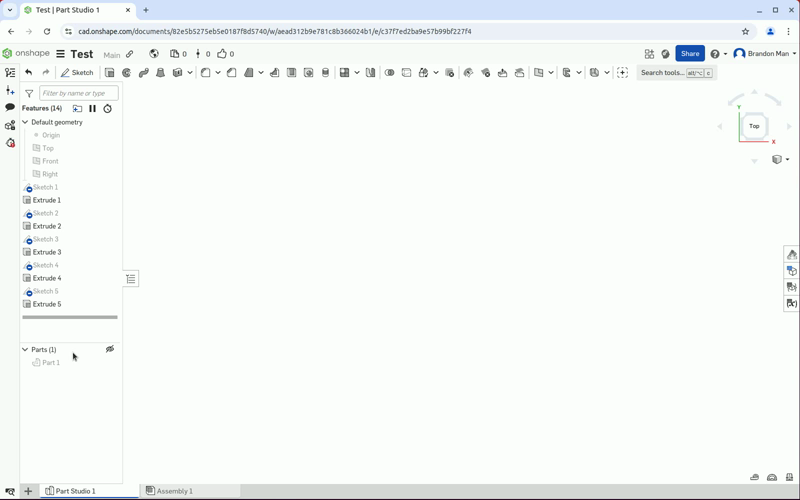
key(shift+y)
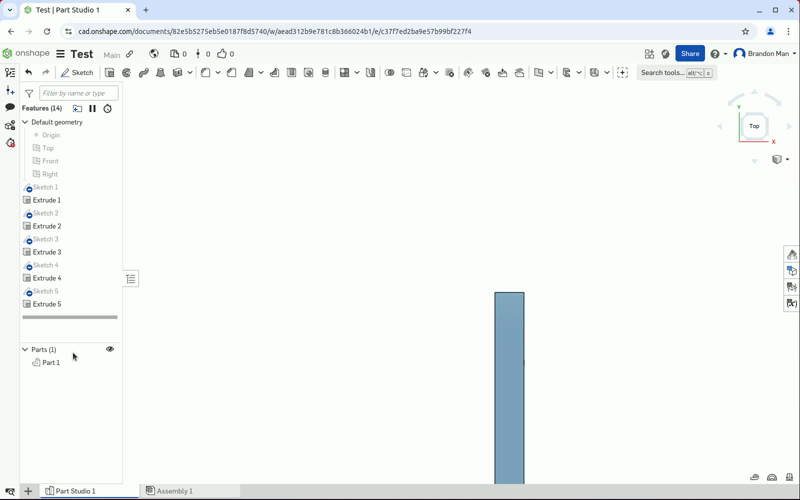
mouse_move(541, 75)
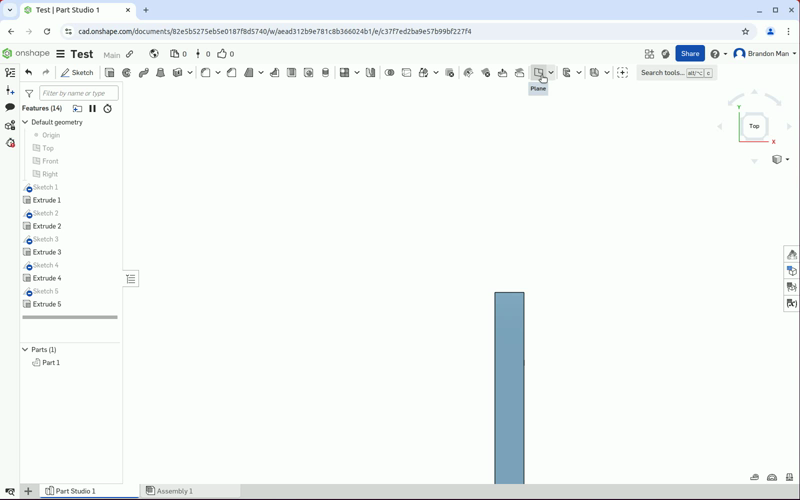
click(541, 75)
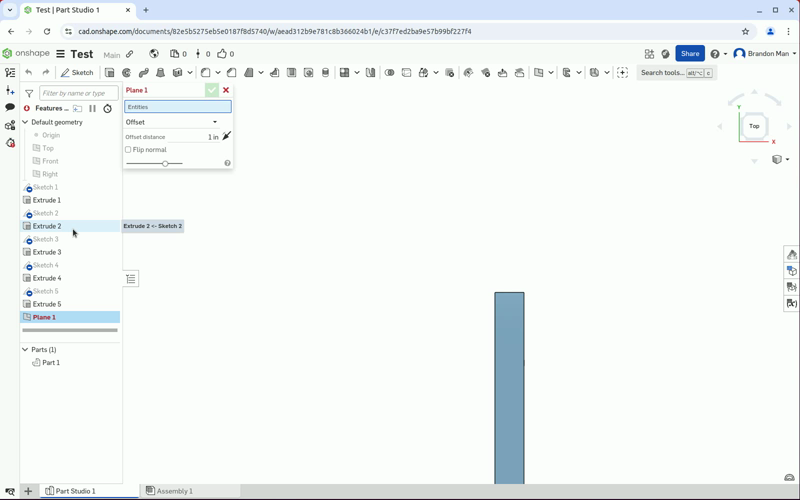
scroll(3)
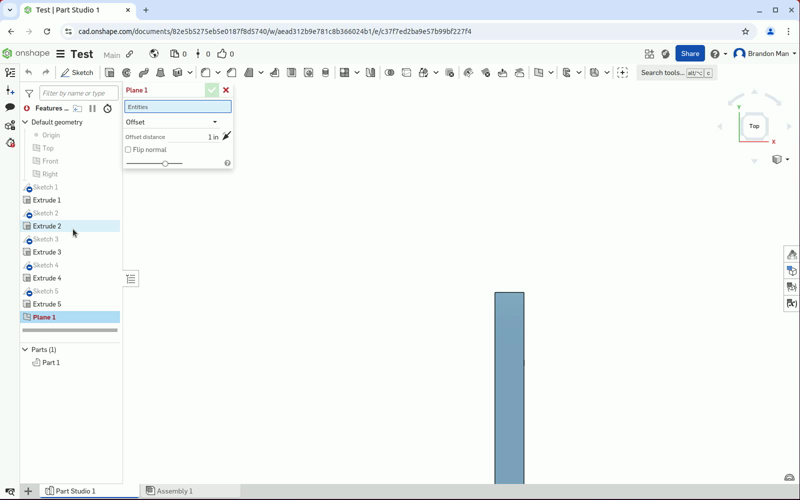
mouse_move(73, 150)
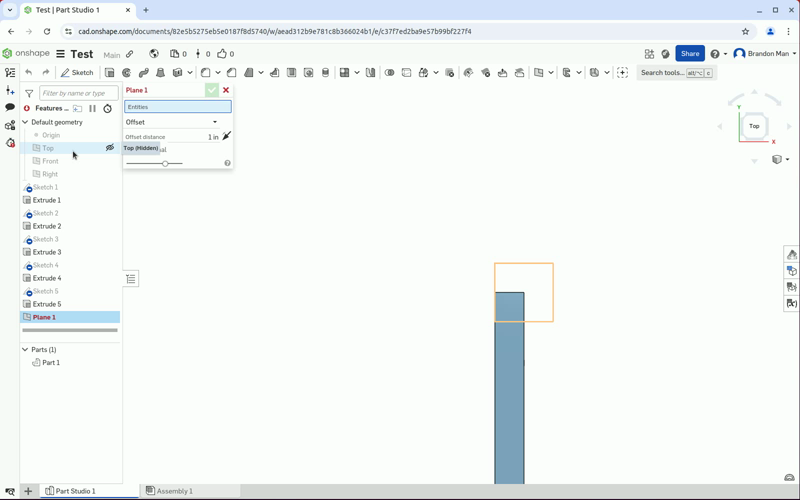
click(73, 150)
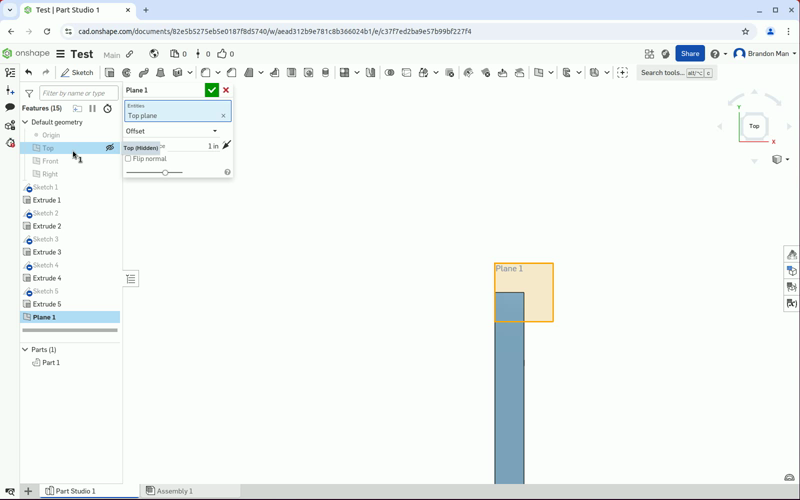
key(tab, 2)
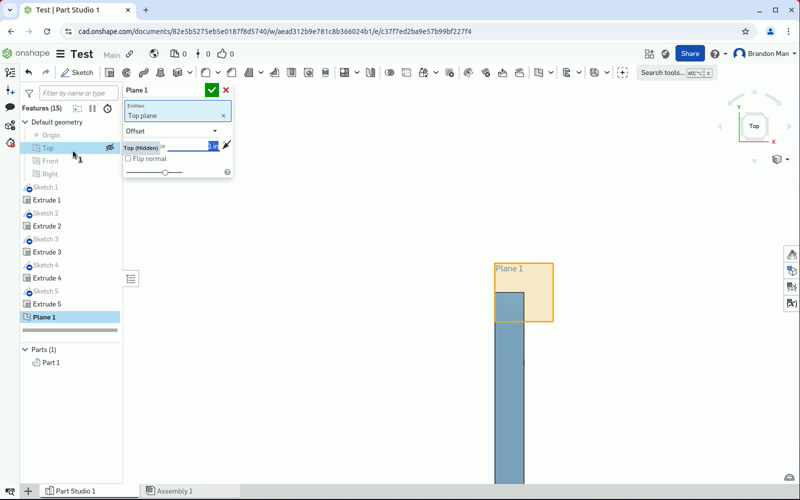
text(5.792)
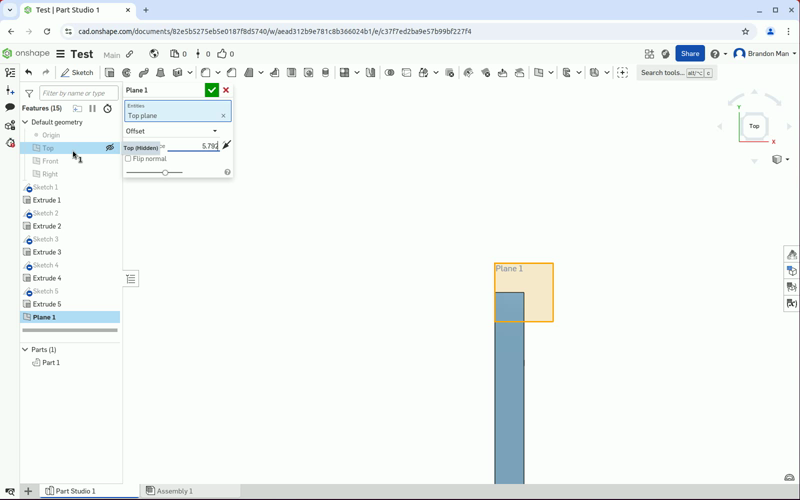
key(enter, 2)
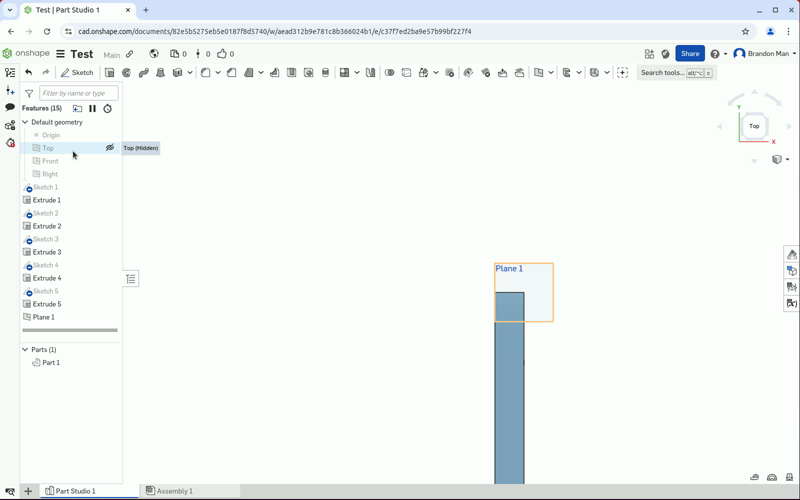
key(shift+s)
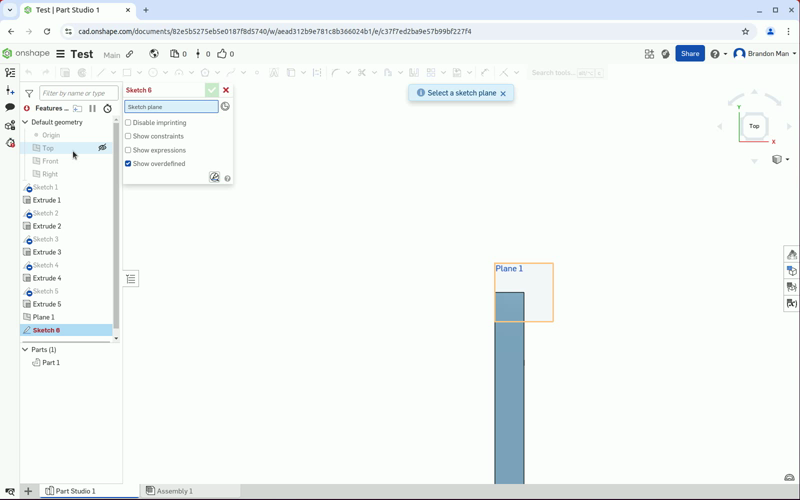
mouse_move(69, 319)
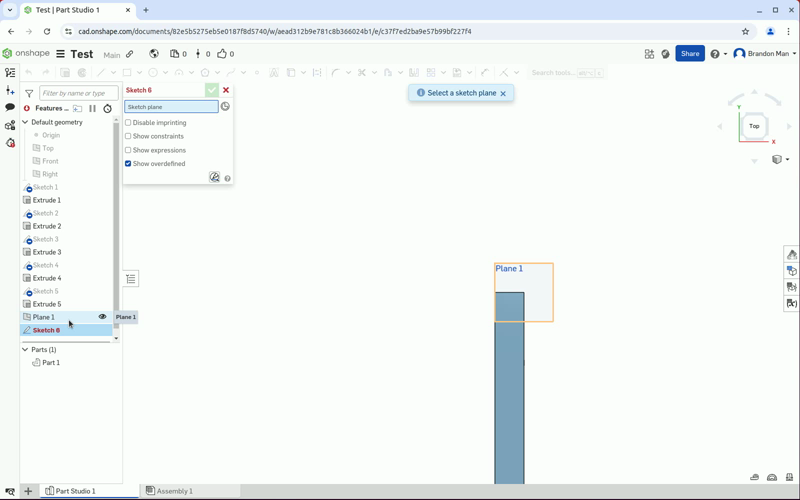
click(69, 319)
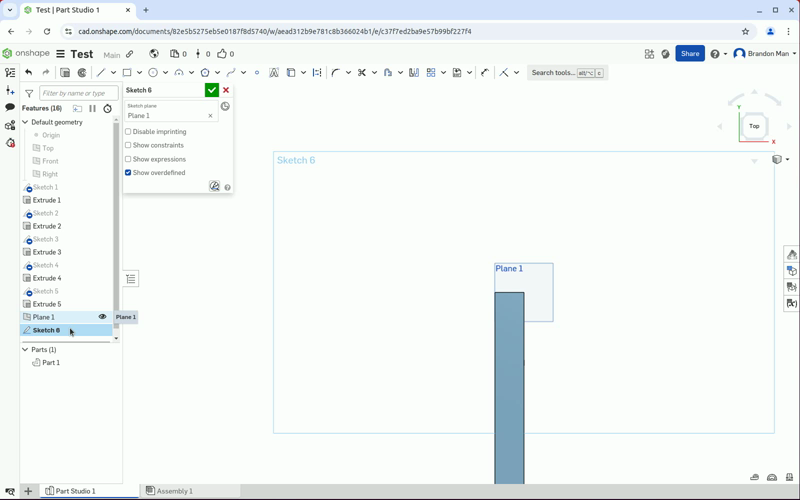
mouse_move(73, 352)
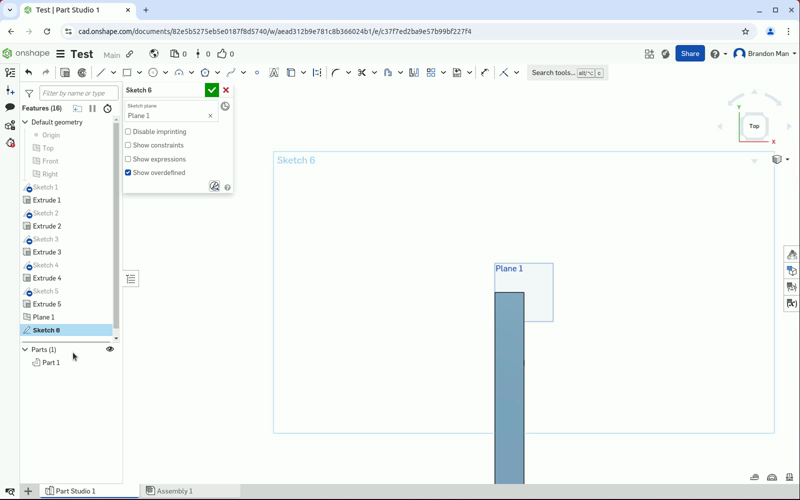
key(y)
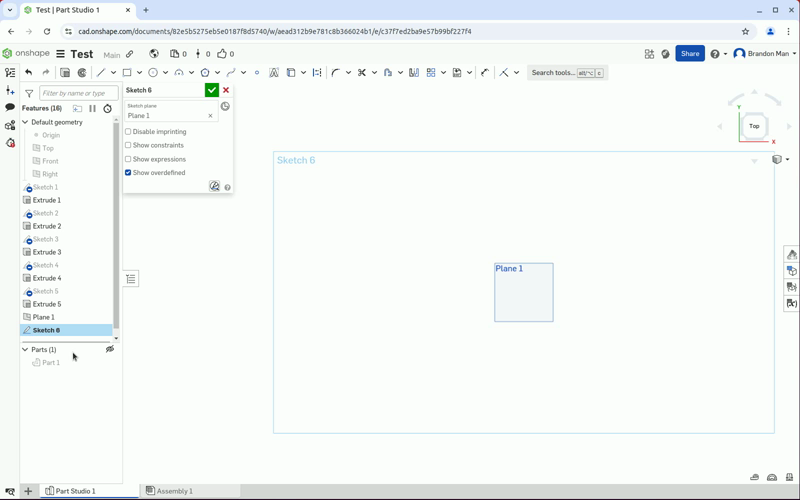
key(c)
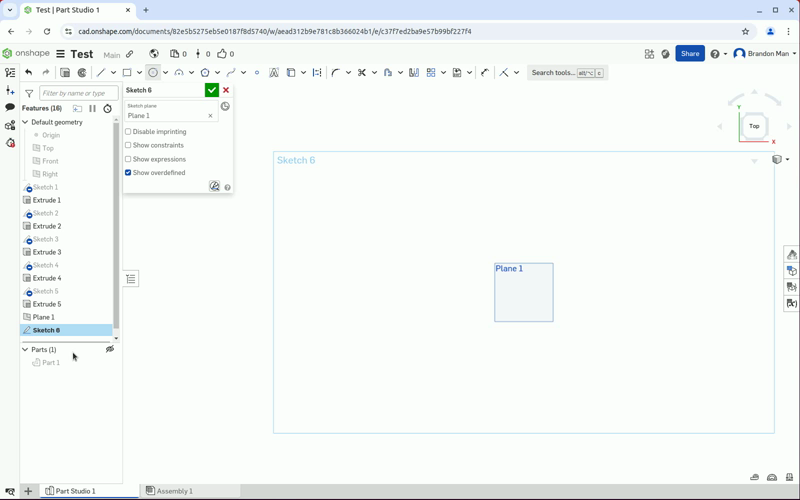
key_down(shift)
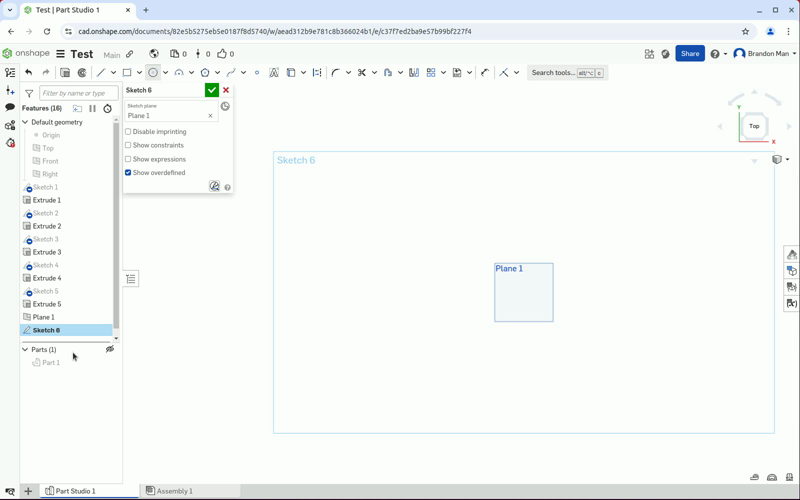
mouse_move(454, 318)
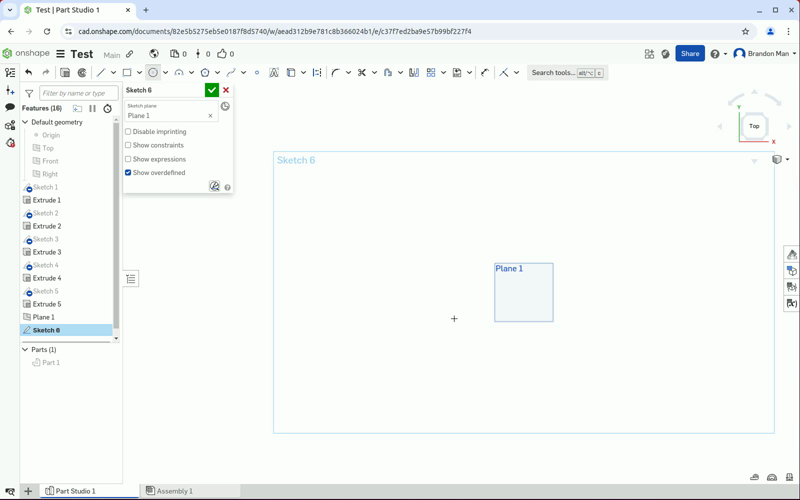
click(454, 318)
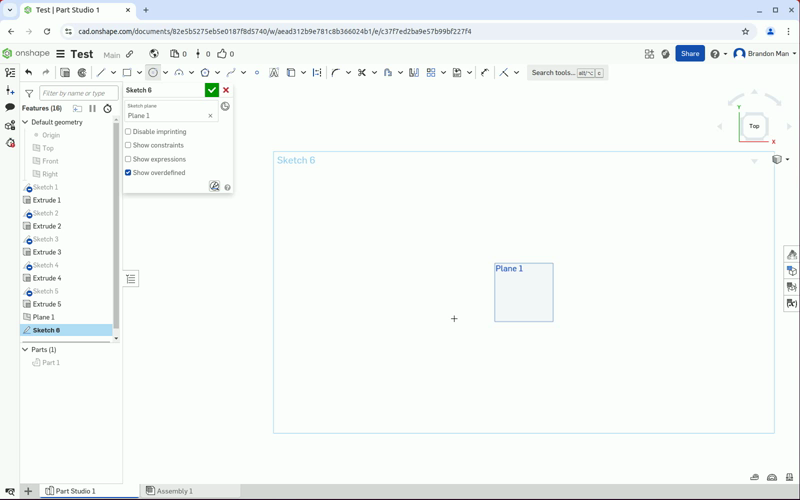
key_up(shift)
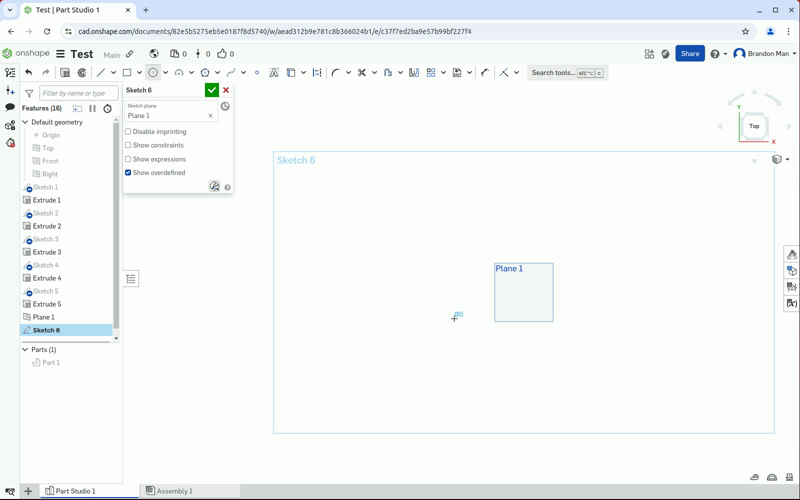
mouse_move(456, 318)
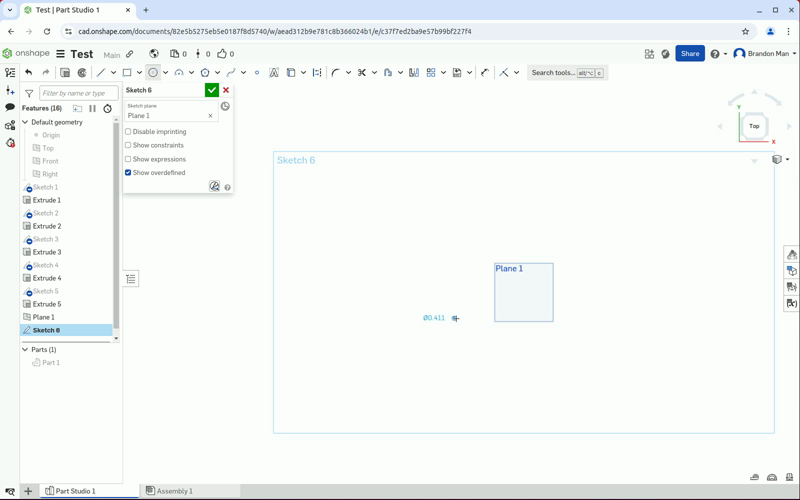
scroll(6)
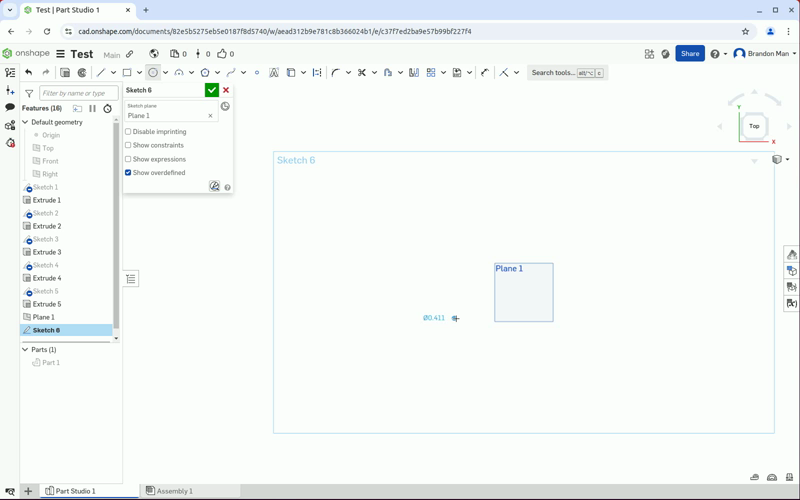
scroll(6)
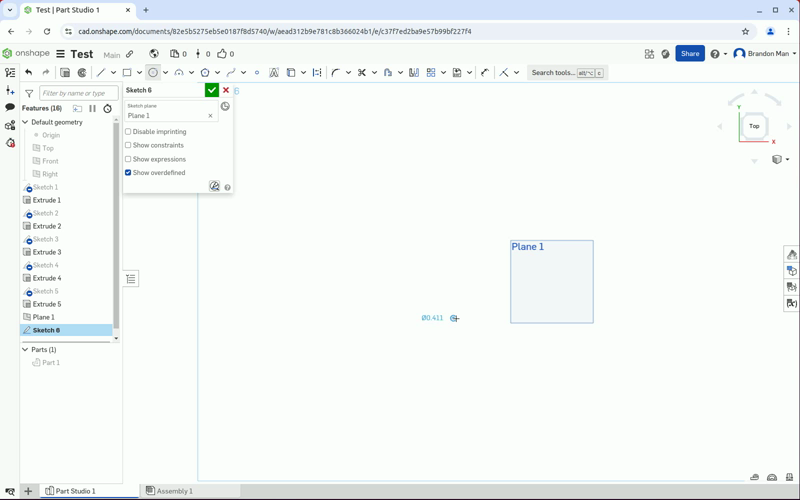
scroll(6)
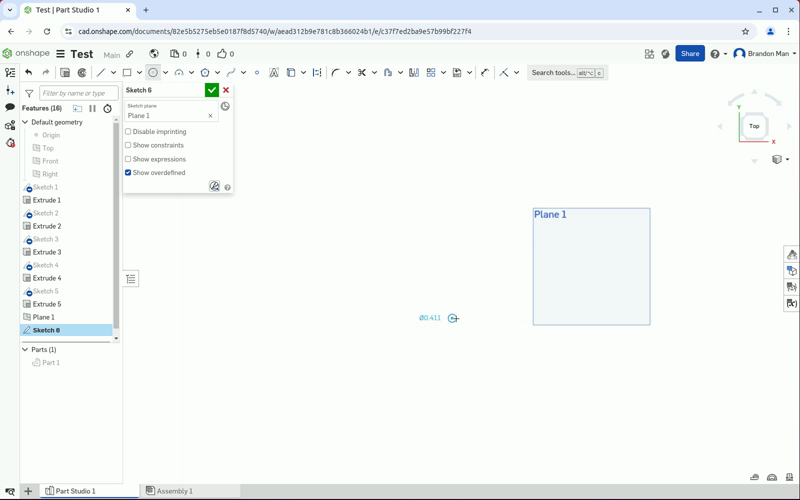
scroll(6)
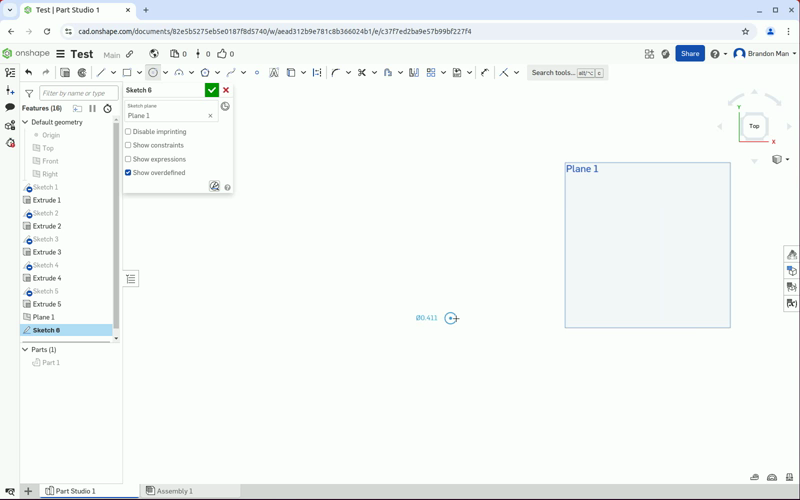
scroll(6)
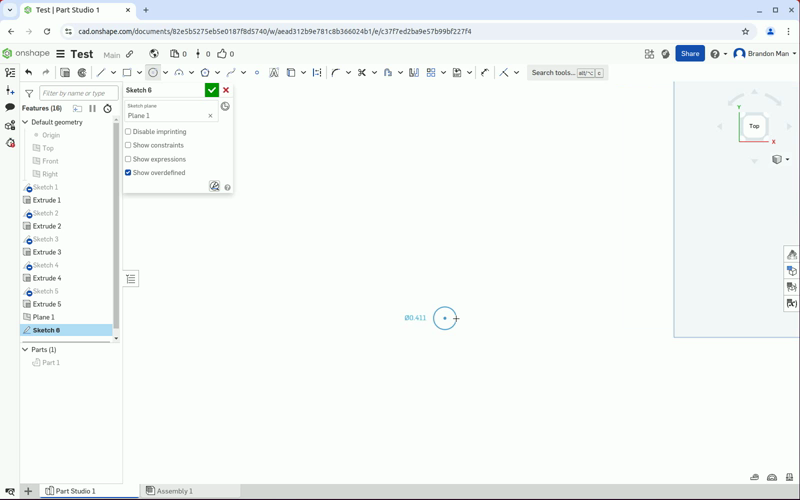
scroll(6)
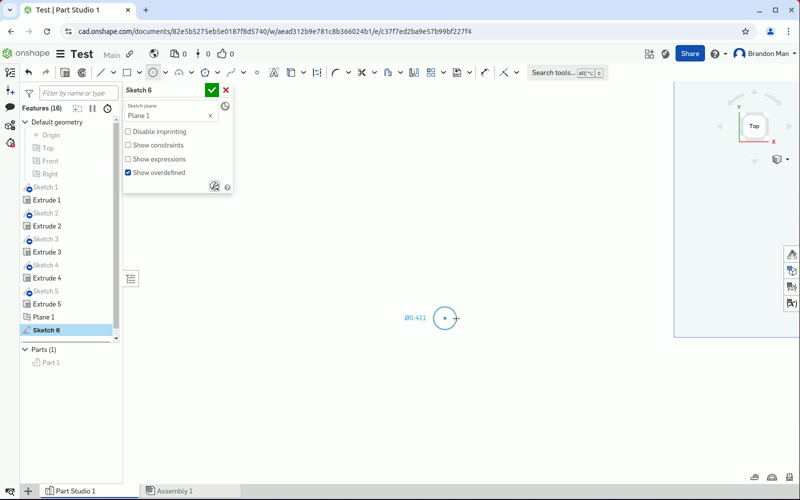
scroll(6)
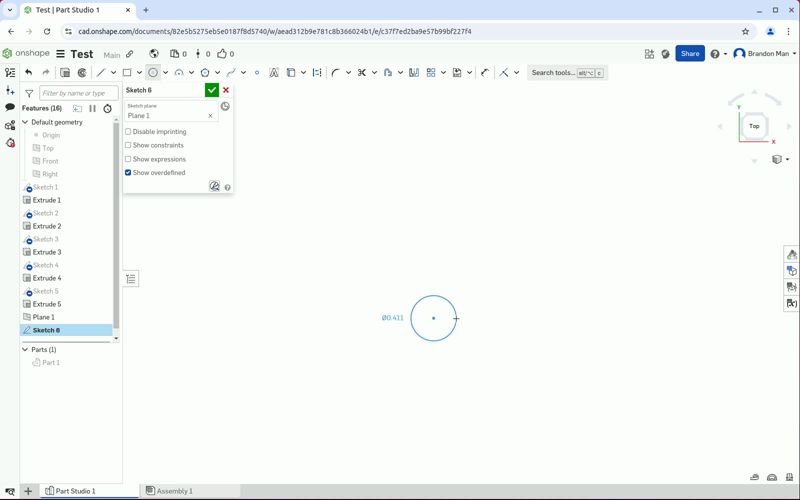
click(456, 318)
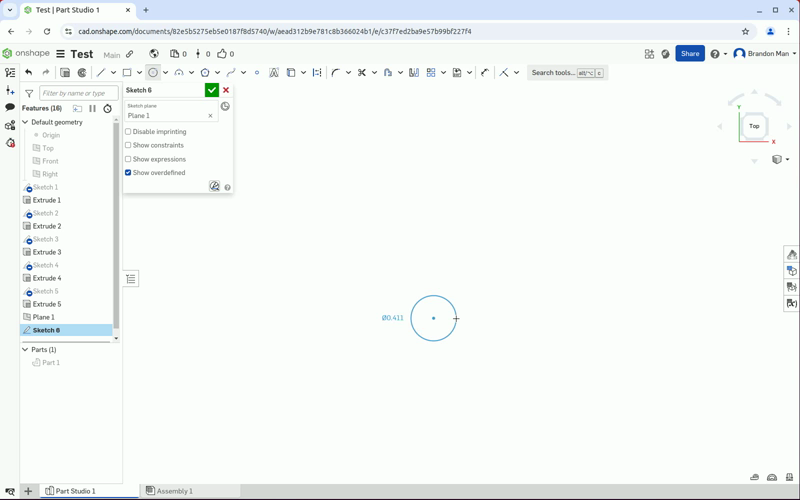
scroll(-6)
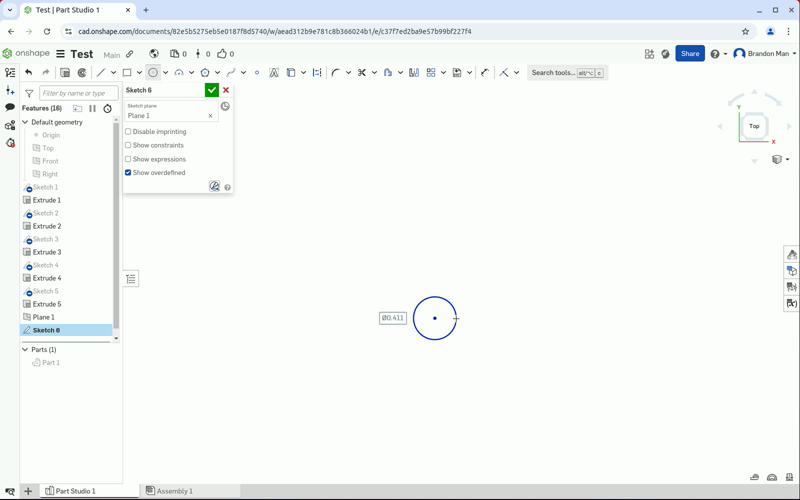
scroll(-6)
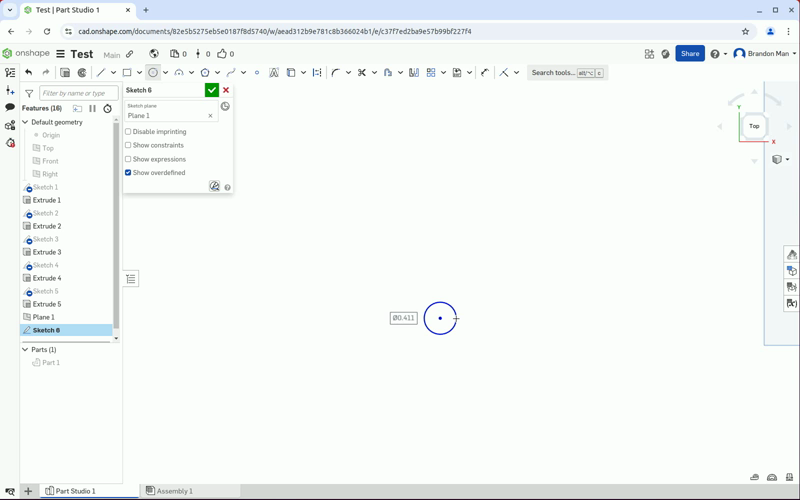
scroll(-6)
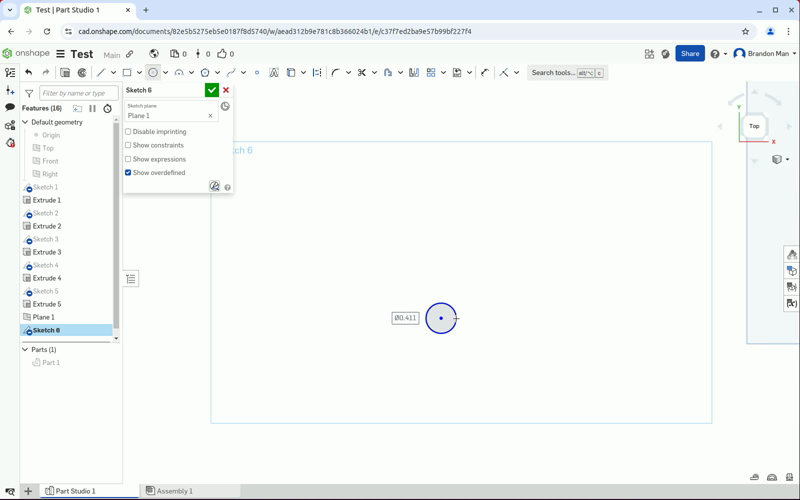
scroll(-6)
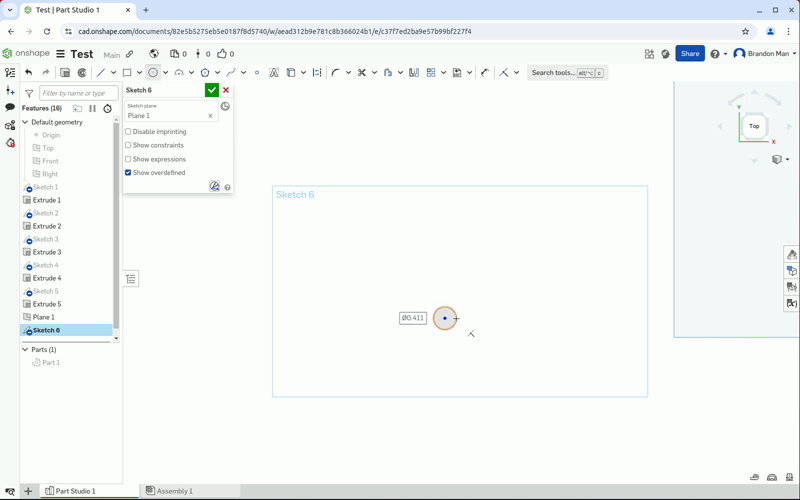
scroll(-6)
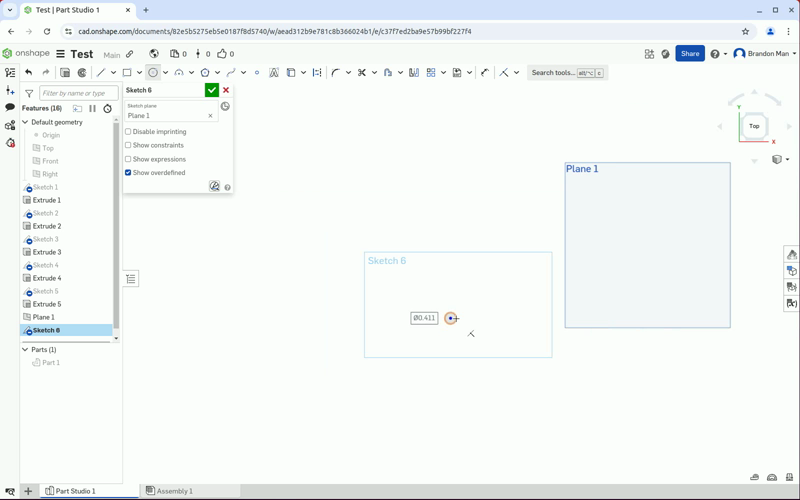
scroll(-6)
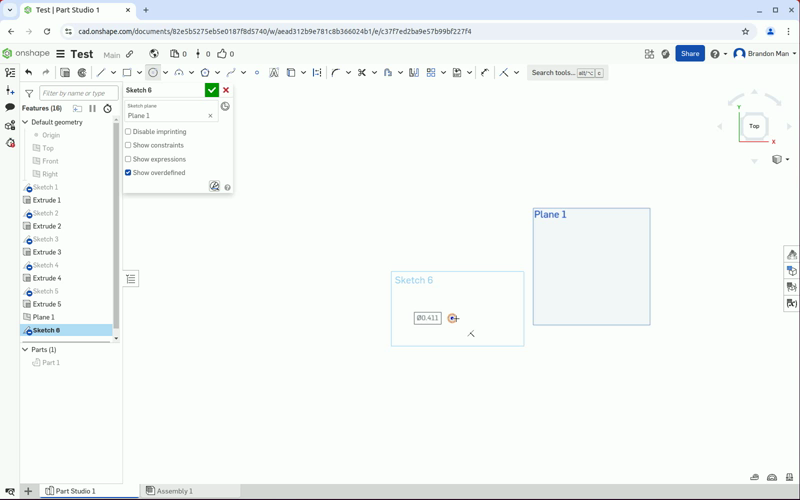
scroll(-6)
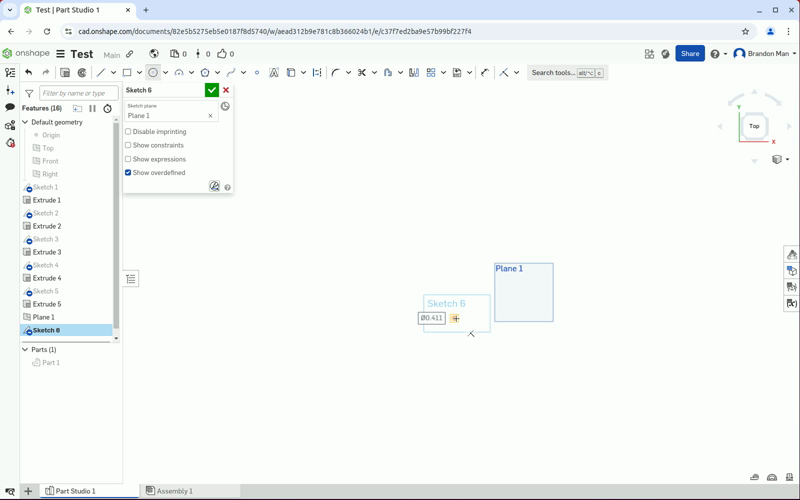
key(esc)
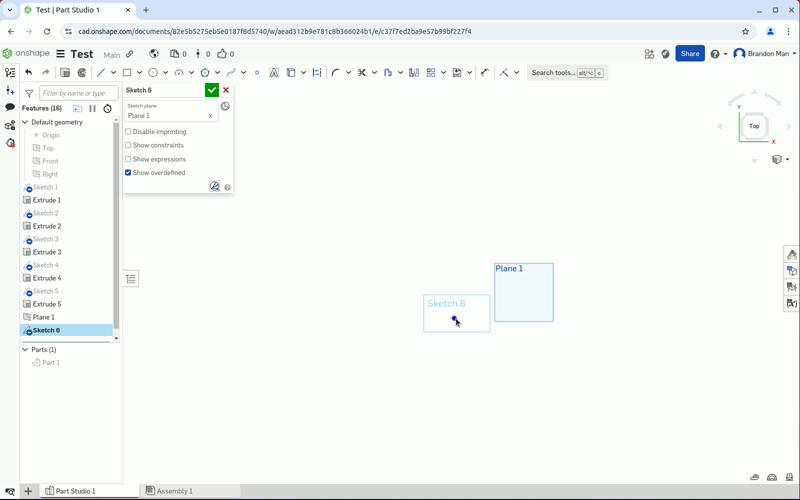
mouse_move(454, 317)
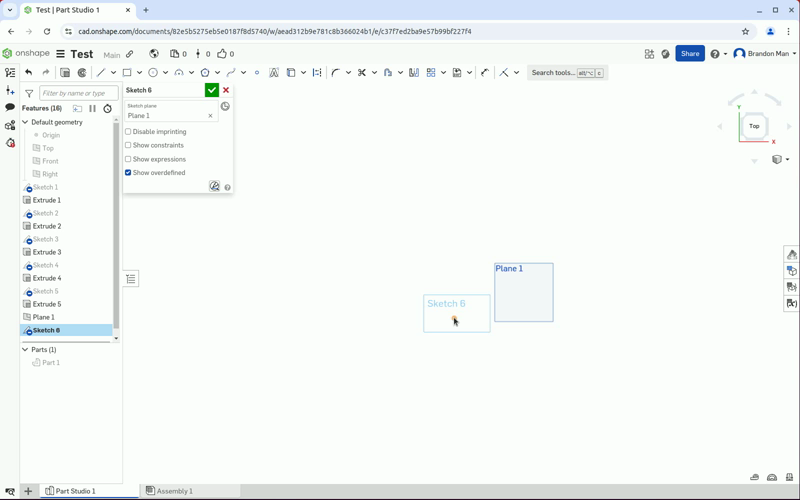
scroll(6)
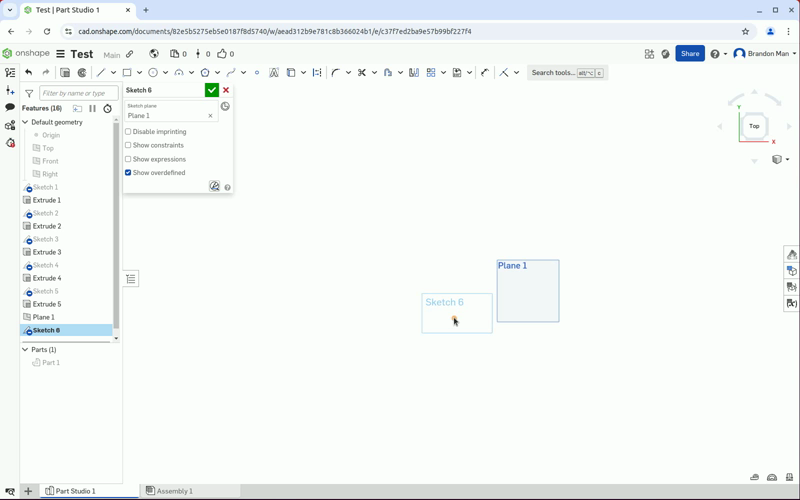
scroll(6)
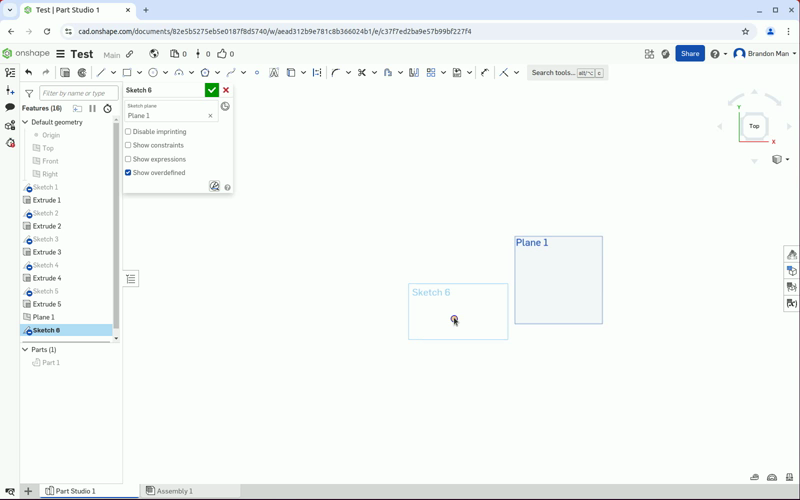
scroll(6)
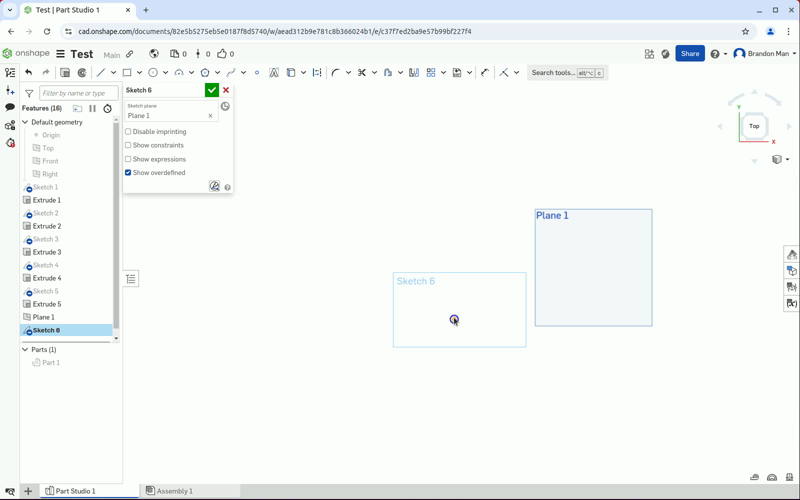
scroll(6)
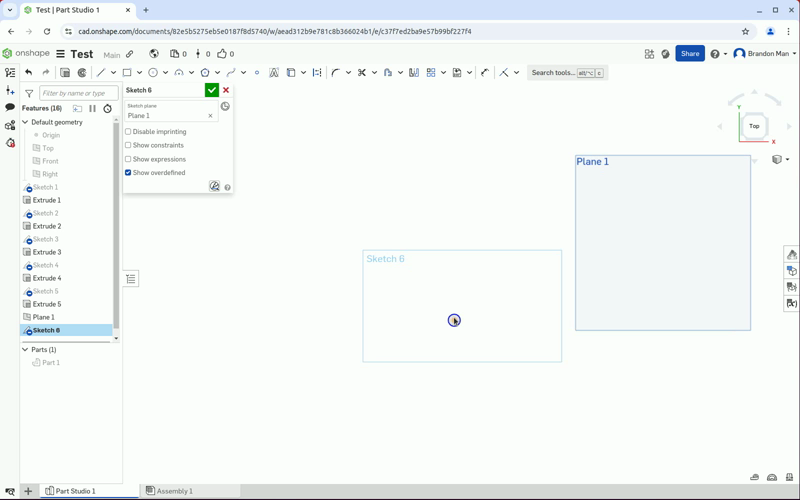
scroll(6)
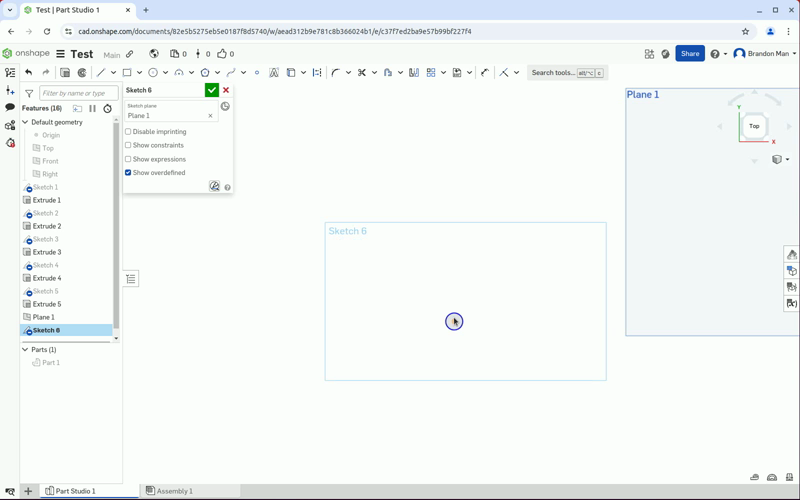
scroll(6)
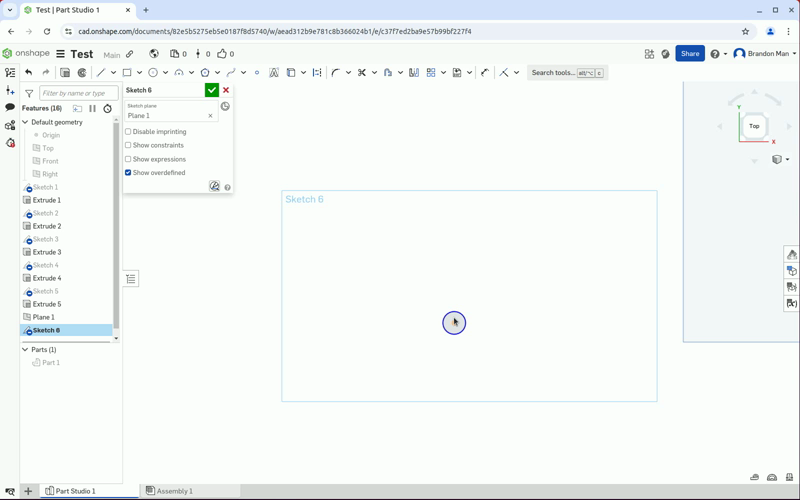
scroll(6)
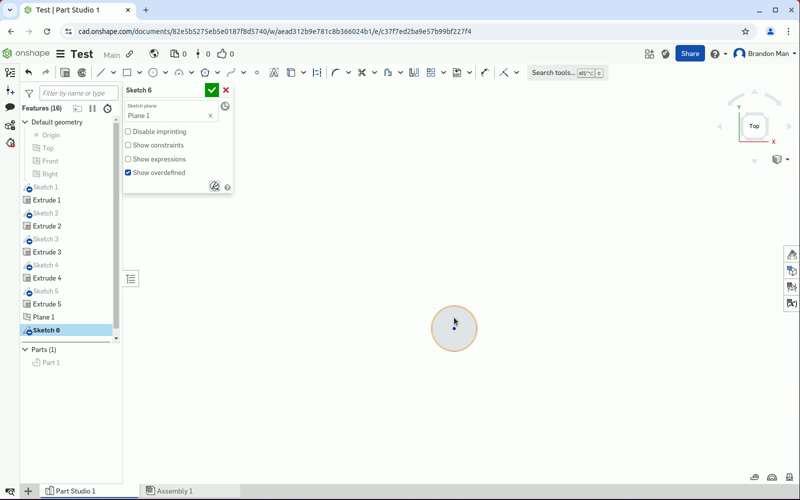
click(454, 317)
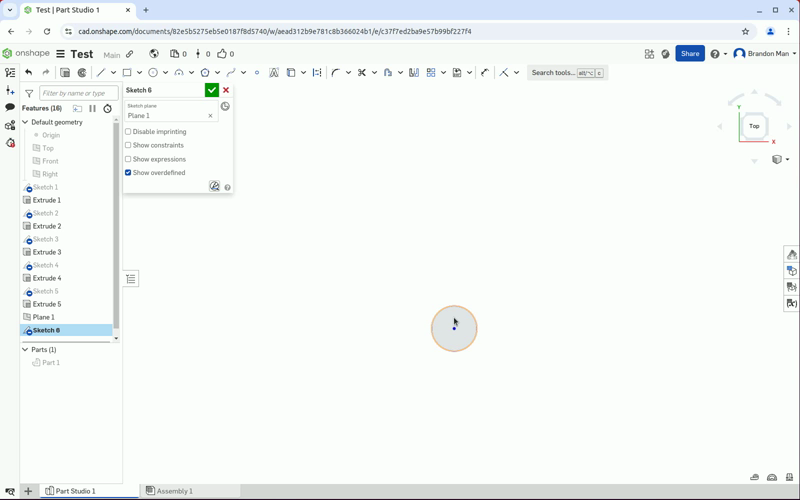
scroll(-6)
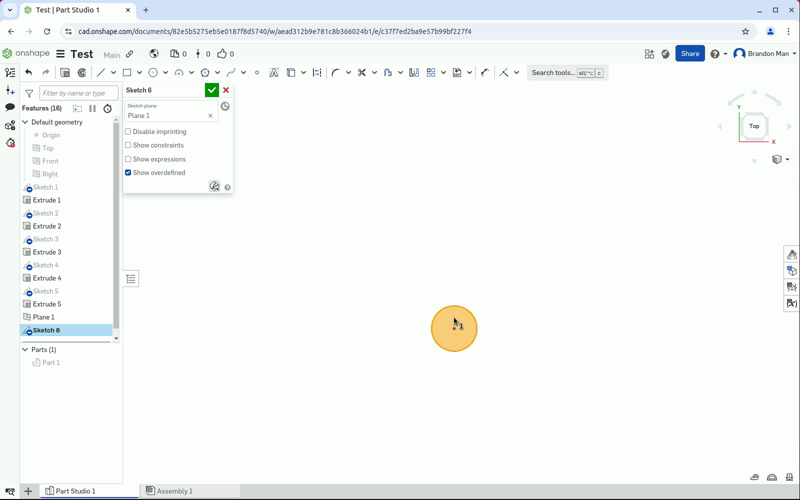
scroll(-6)
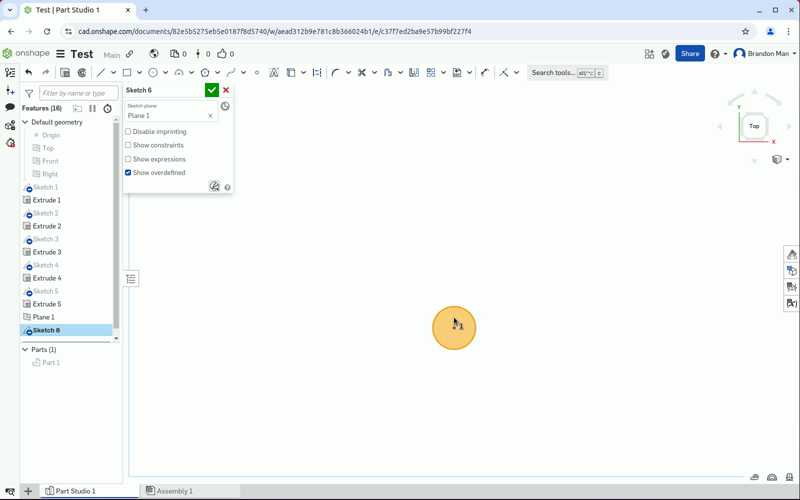
scroll(-6)
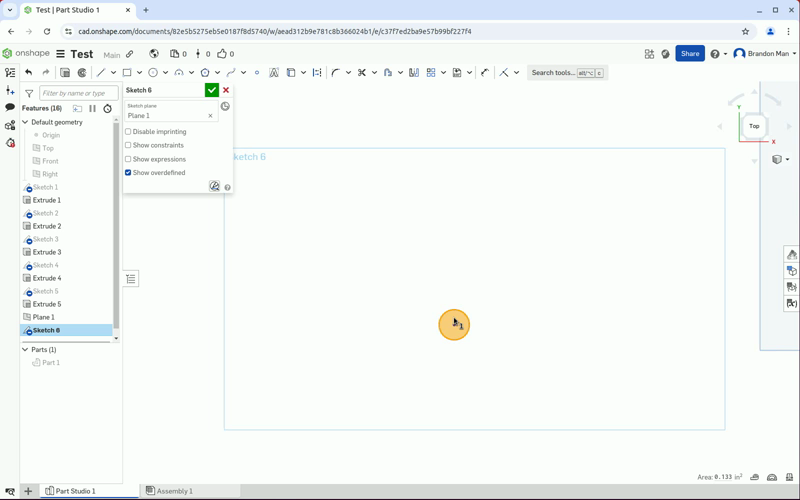
scroll(-6)
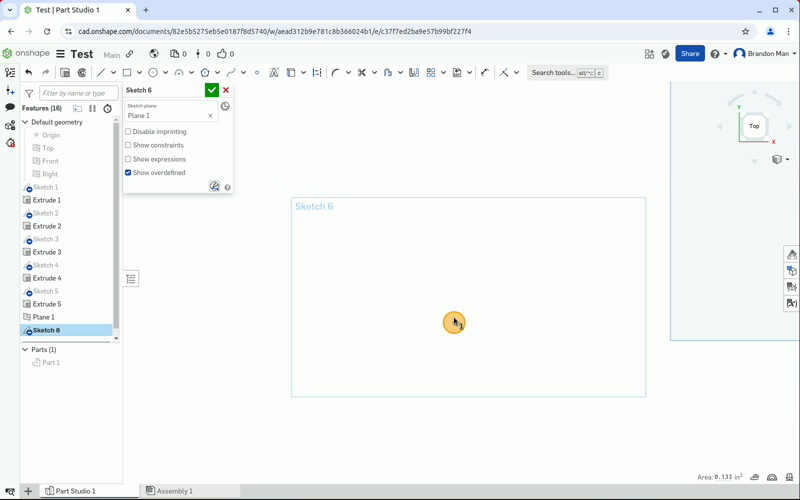
scroll(-6)
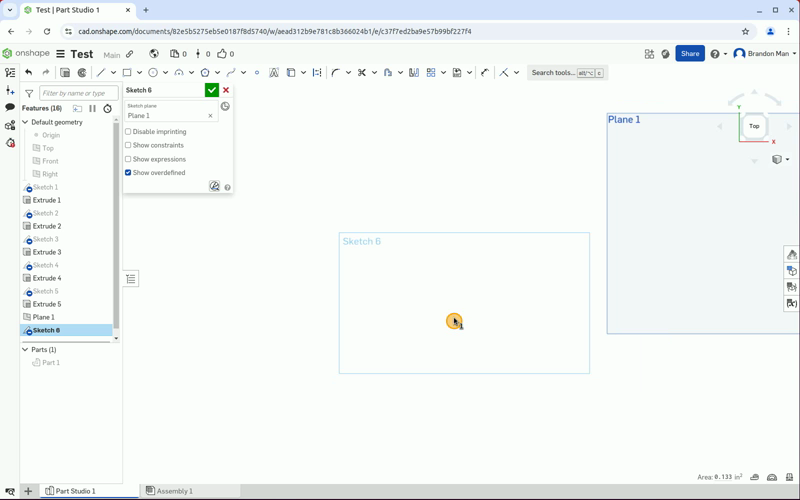
scroll(-6)
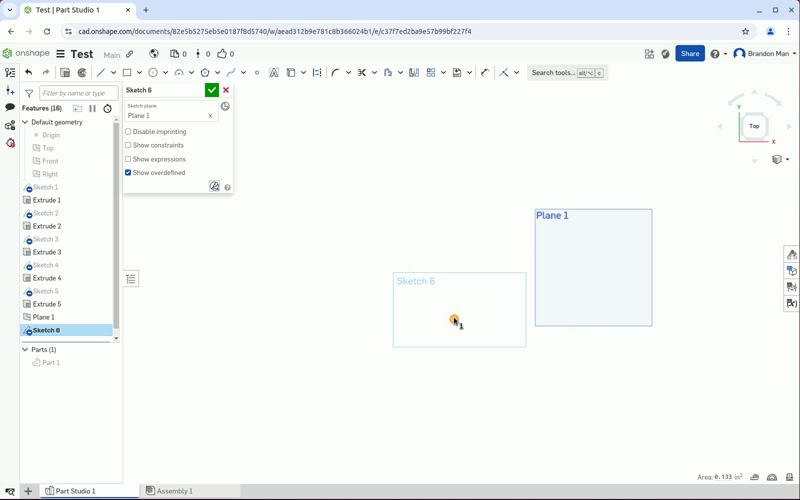
scroll(-6)
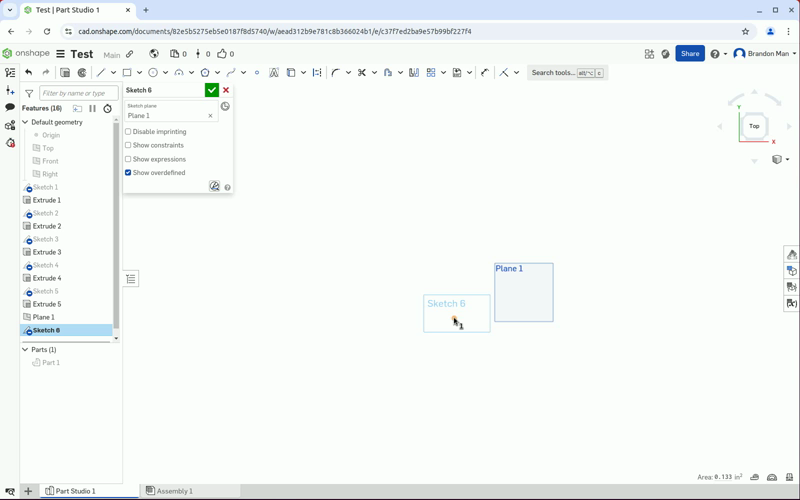
mouse_move(73, 352)
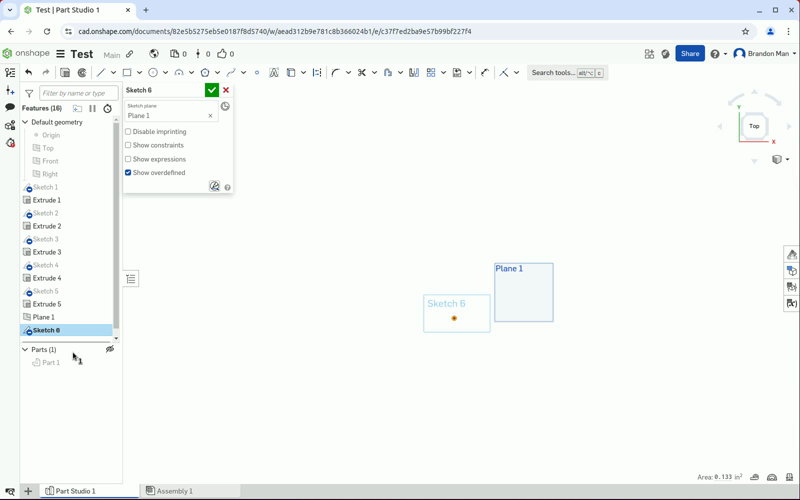
key(shift+y)
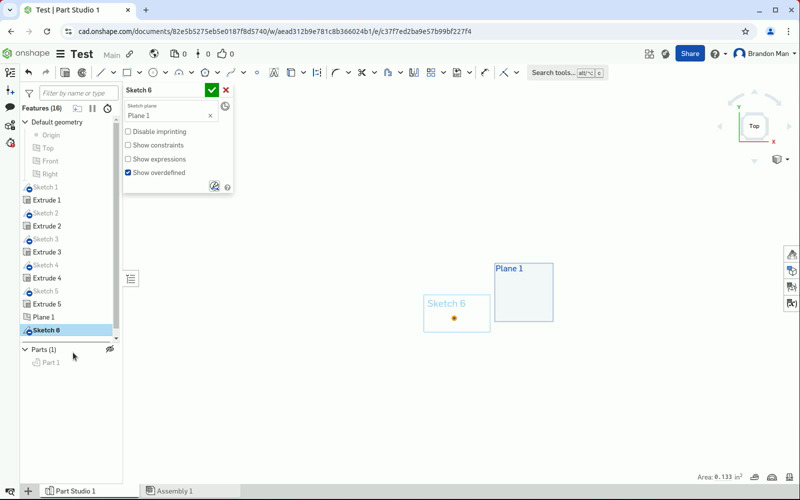
key(shift+e)
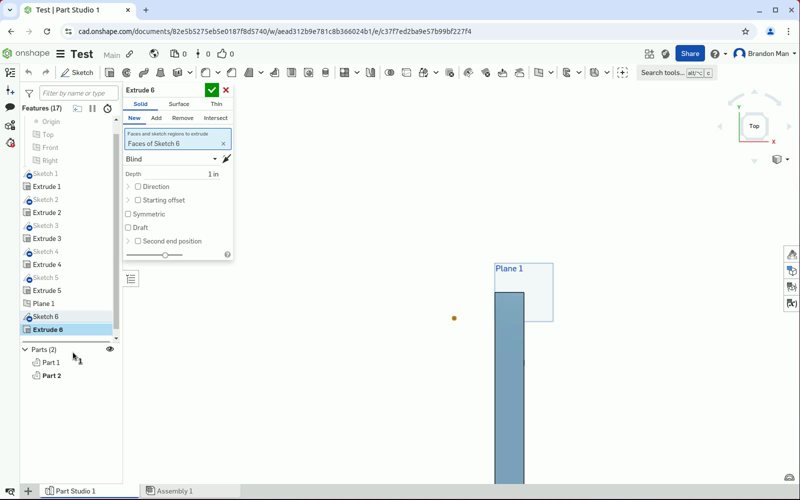
mouse_move(143, 106)
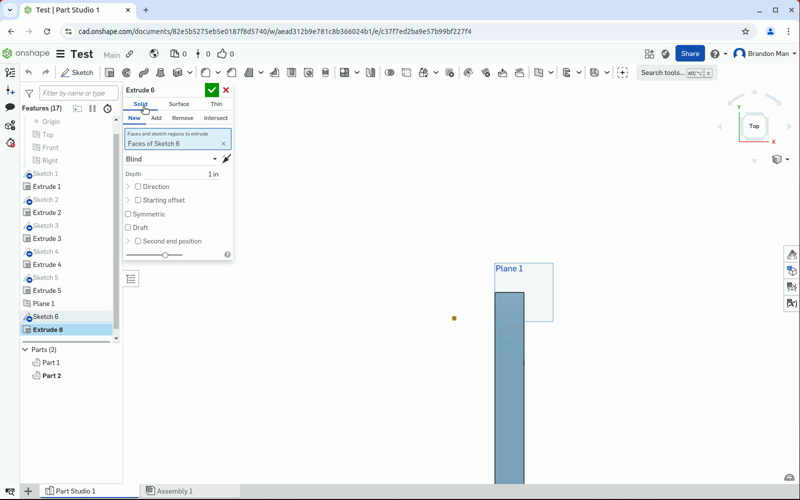
click(143, 106)
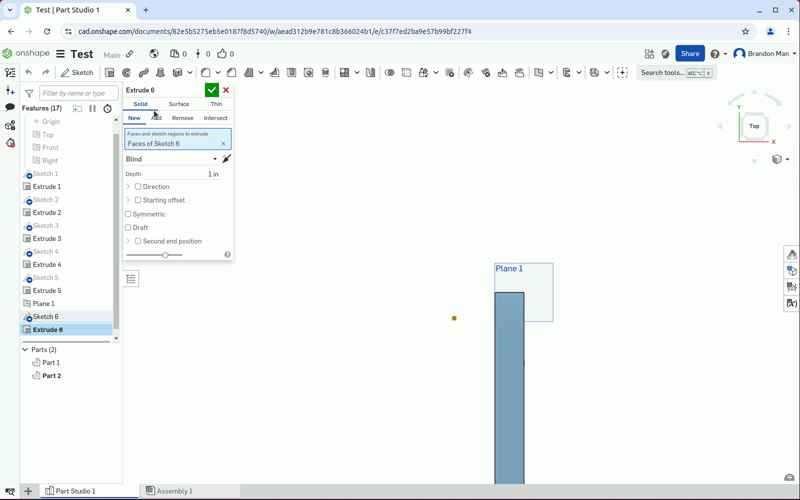
mouse_move(186, 120)
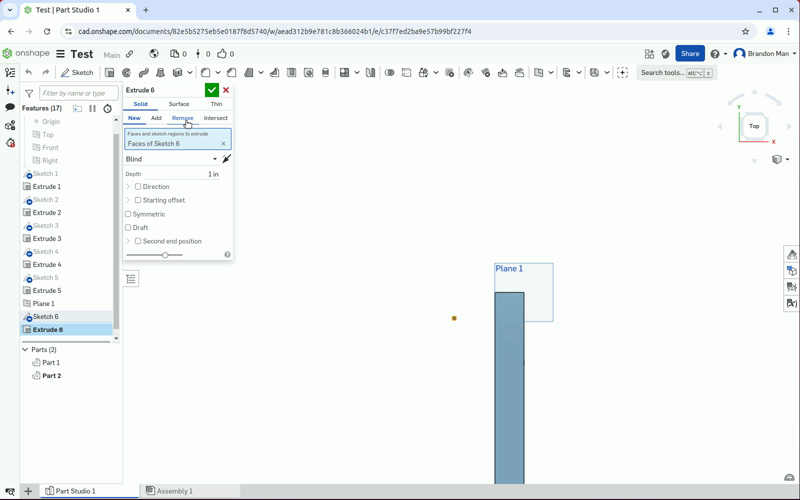
click(186, 120)
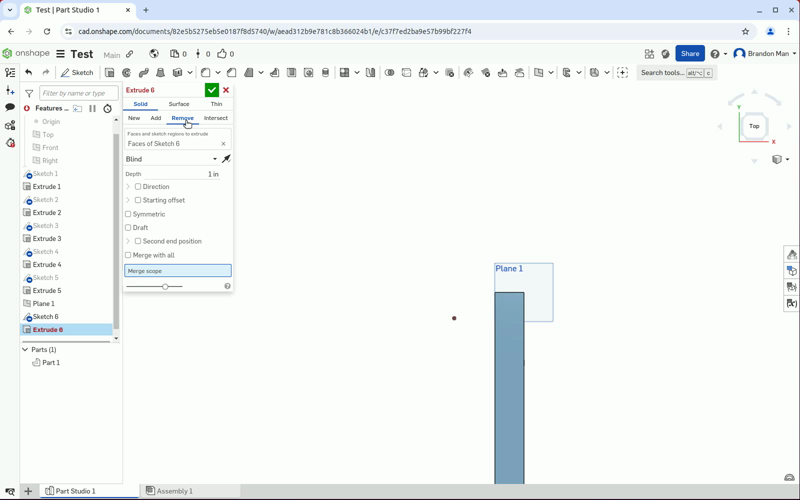
key(tab, 4)
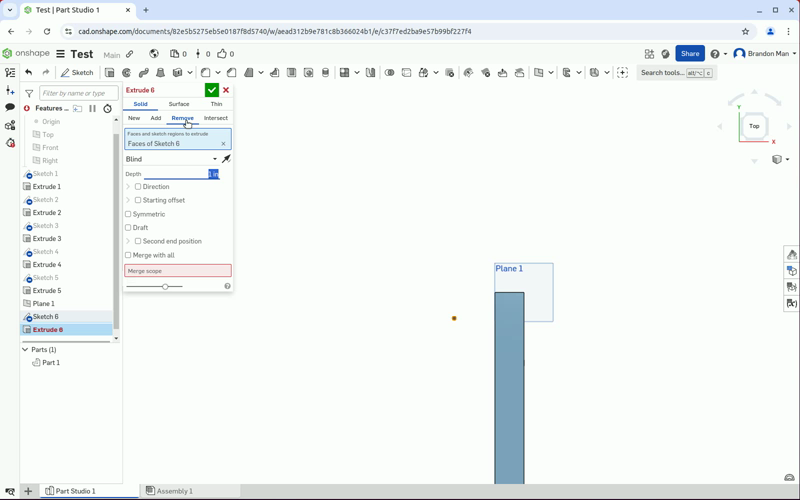
text(2.889)
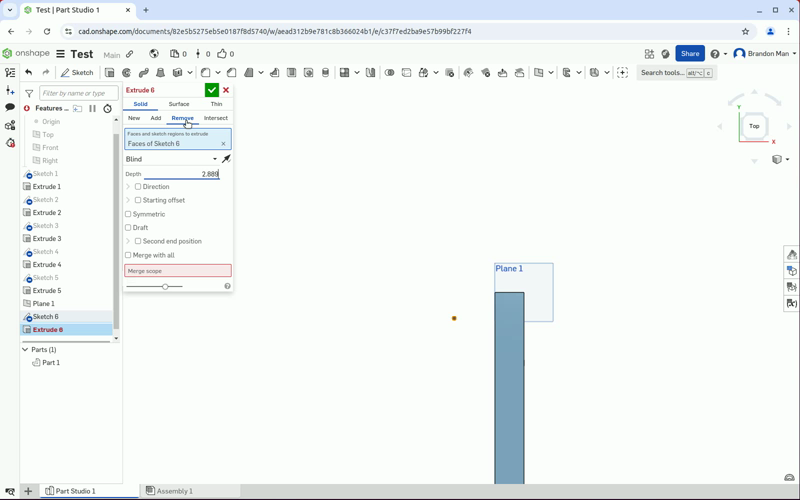
key(tab, 6)
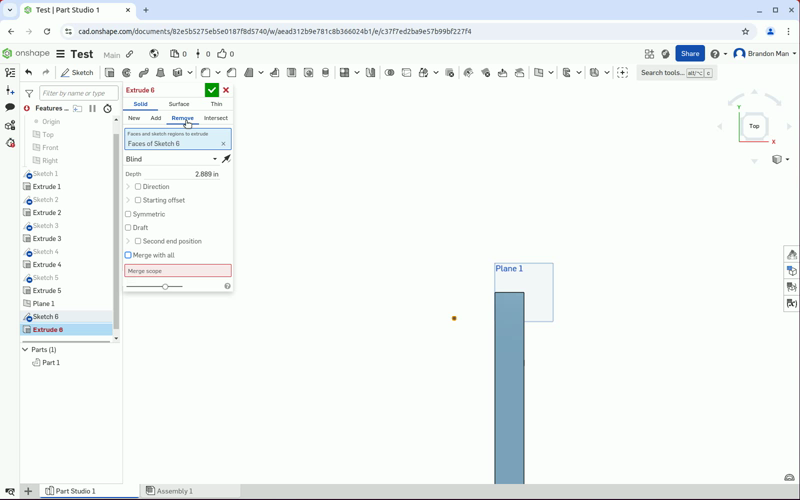
key(space)
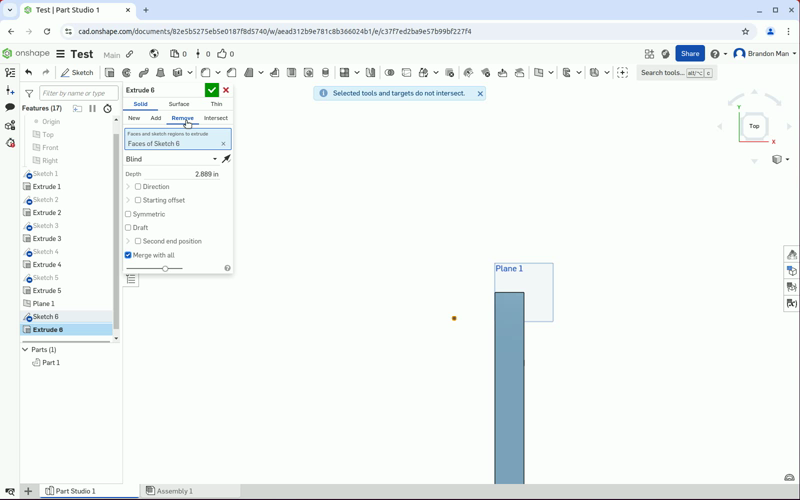
key(enter)
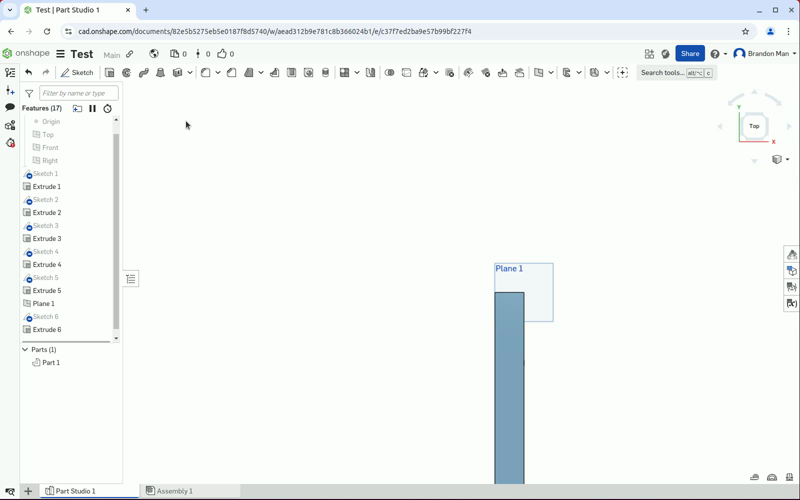
key(shift+h)
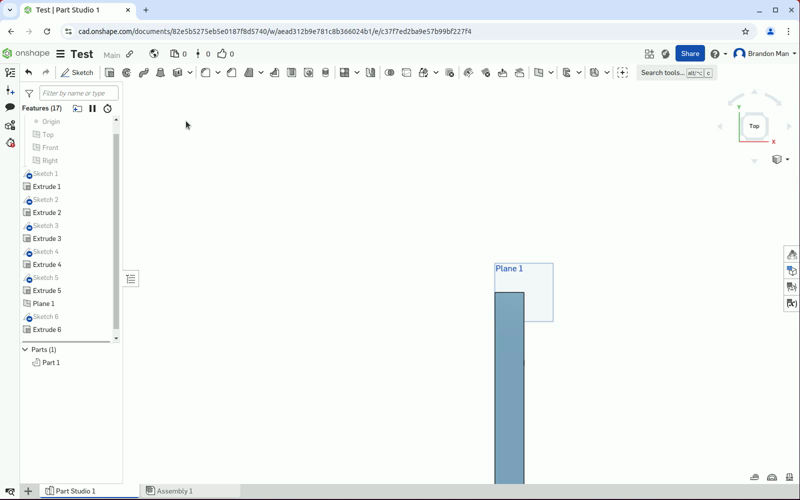
key(shift+h)
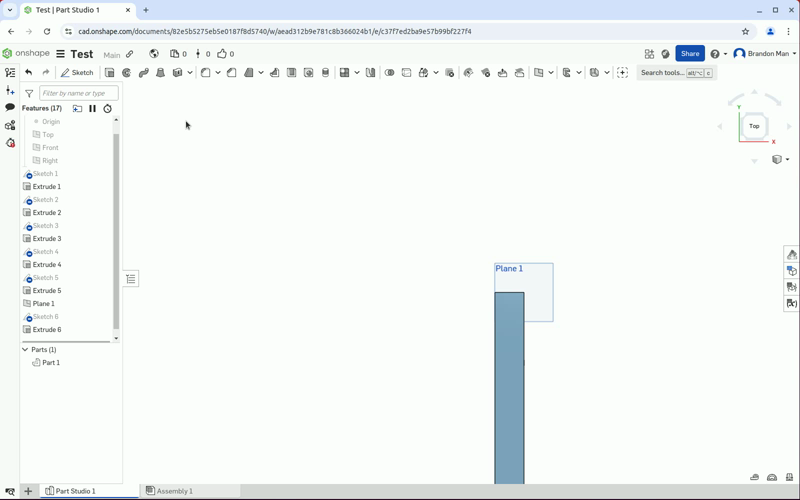
mouse_move(69, 176)
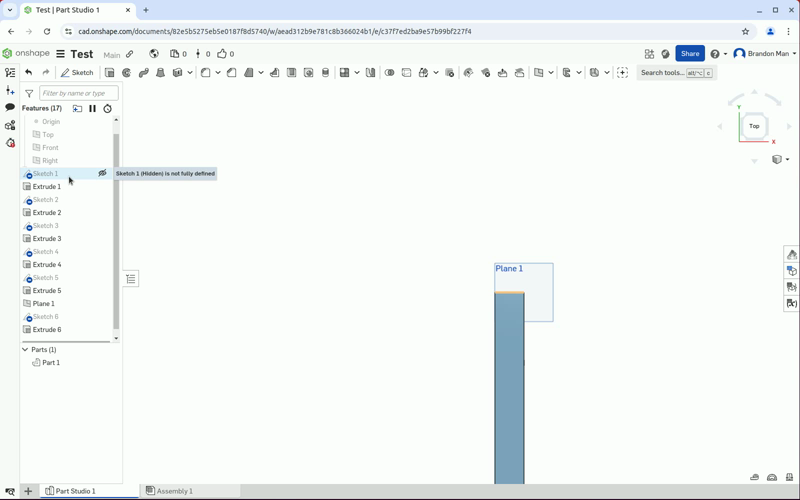
click(69, 176)
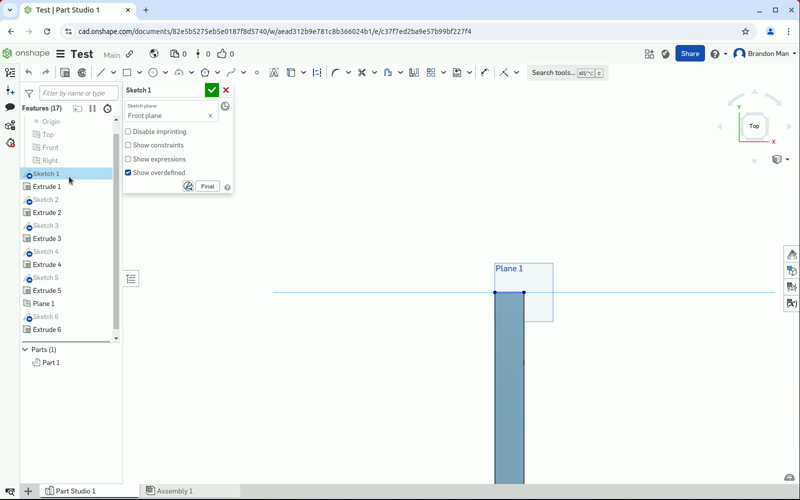
mouse_move(229, 92)
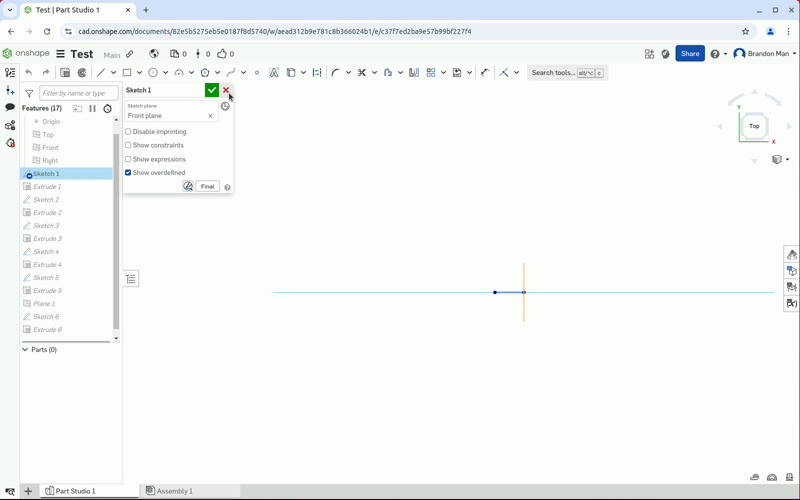
click(229, 92)
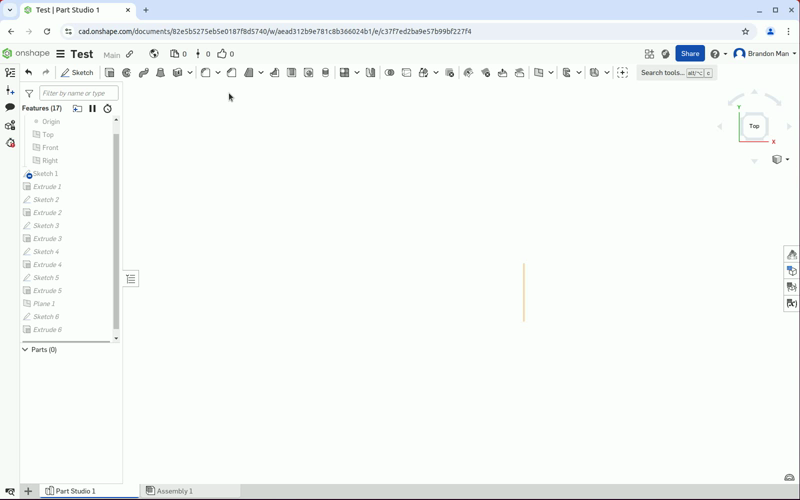
key(shift+s)
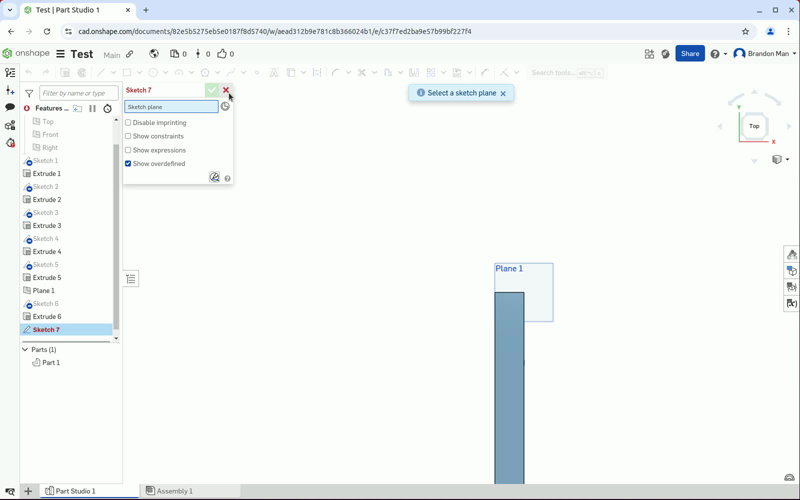
mouse_move(69, 293)
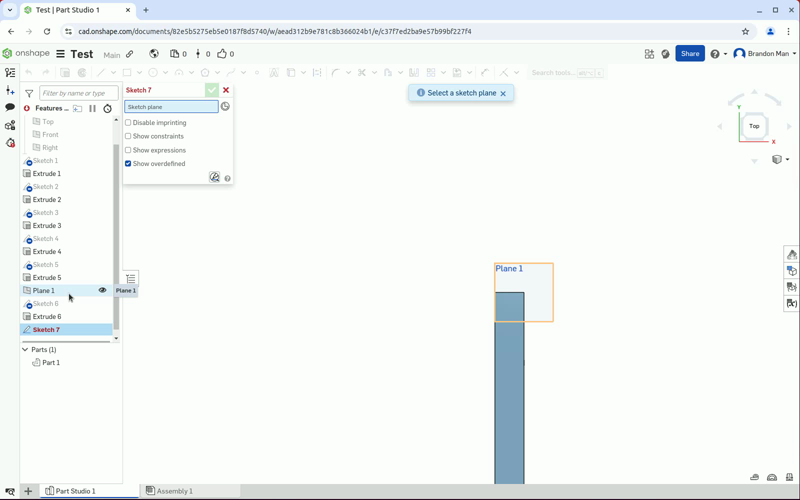
click(69, 293)
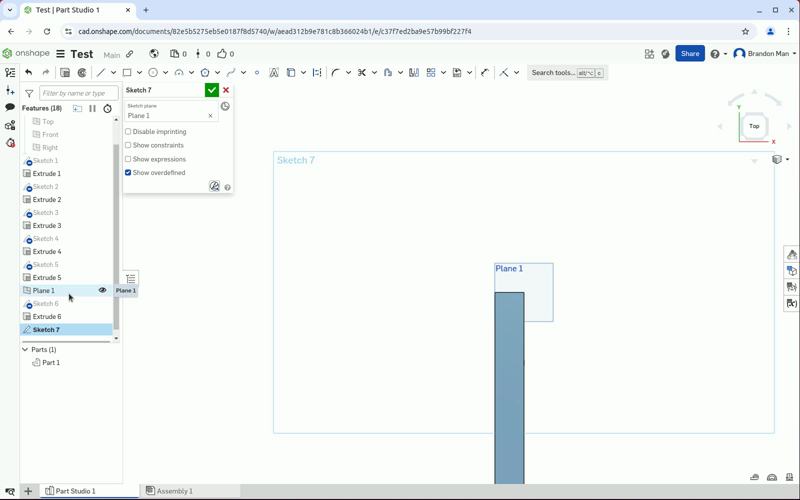
mouse_move(73, 352)
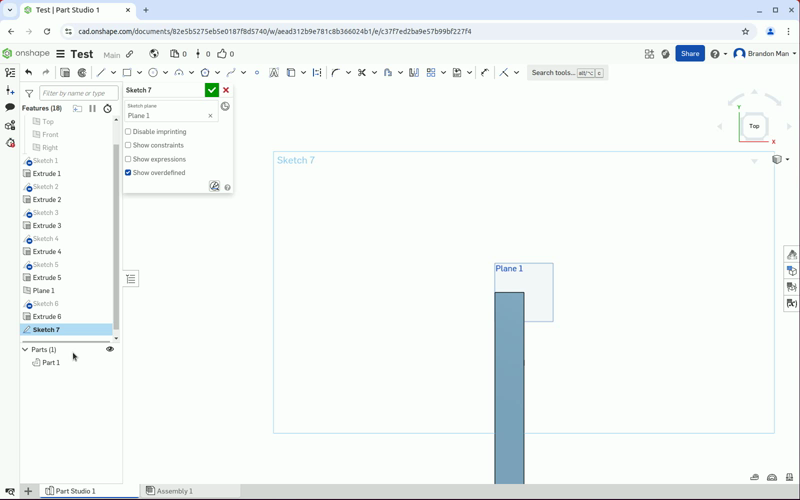
key(y)
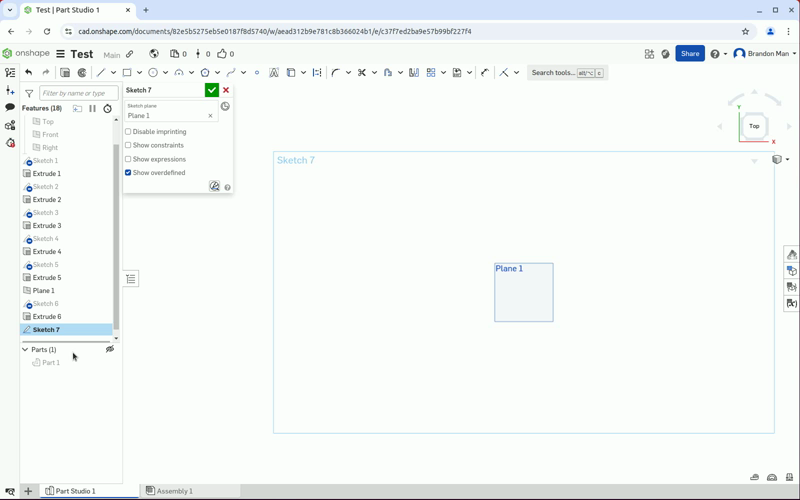
key(c)
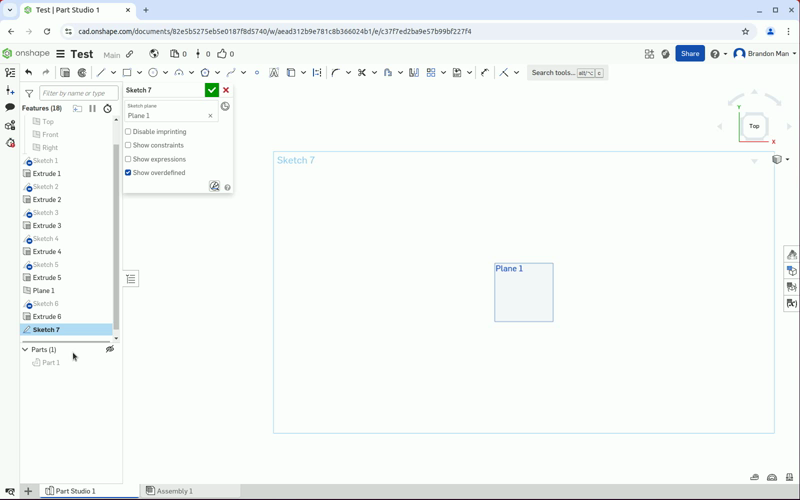
key_down(shift)
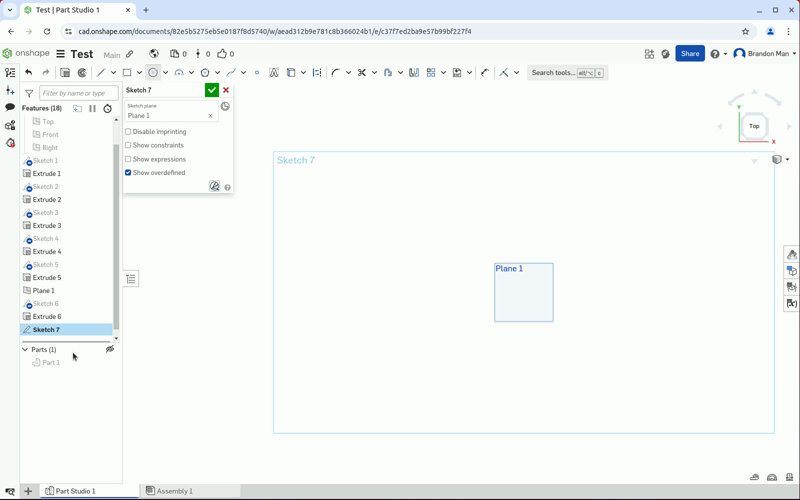
mouse_move(454, 359)
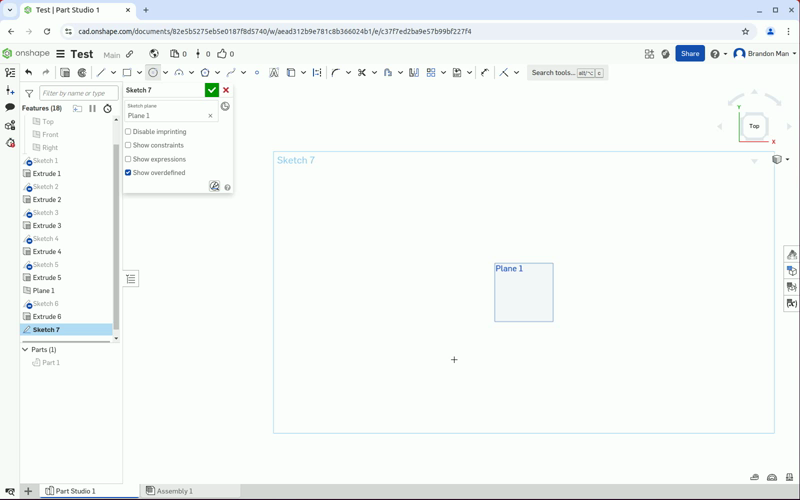
click(454, 359)
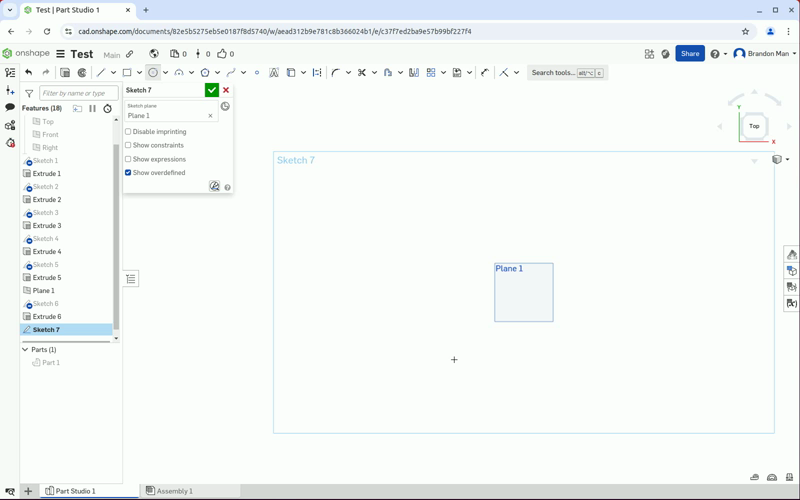
key_up(shift)
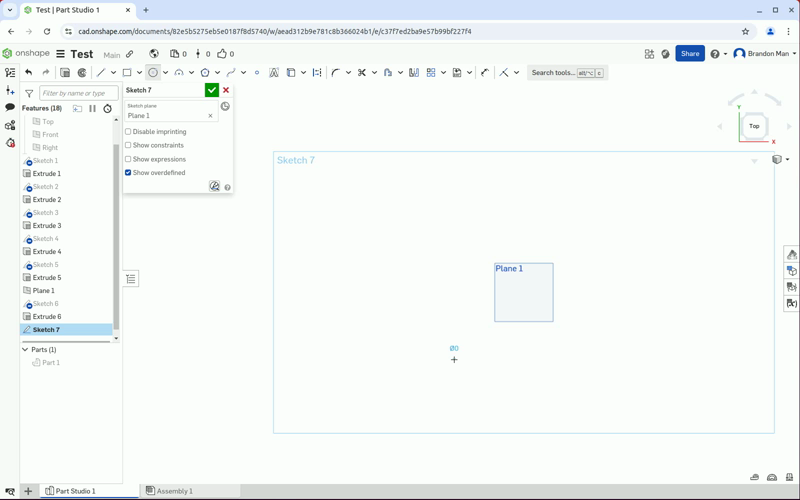
mouse_move(456, 359)
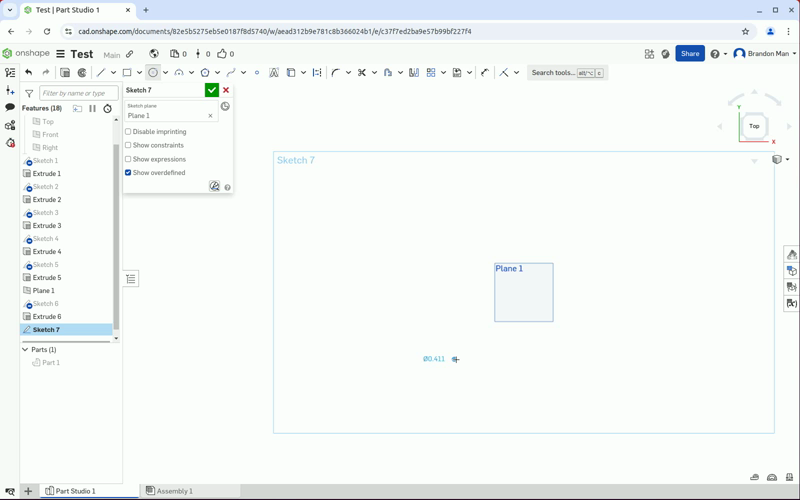
scroll(6)
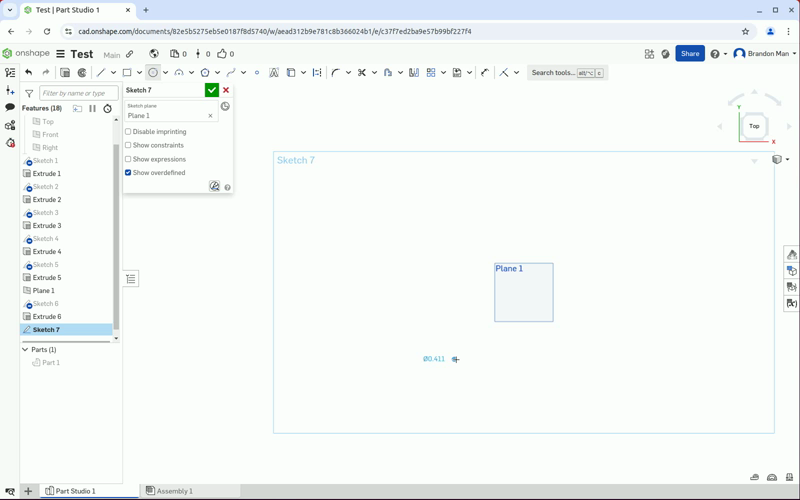
scroll(6)
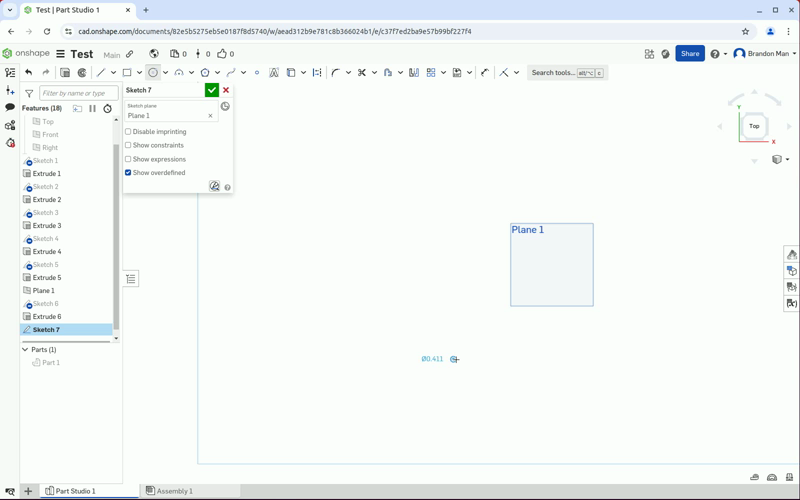
scroll(6)
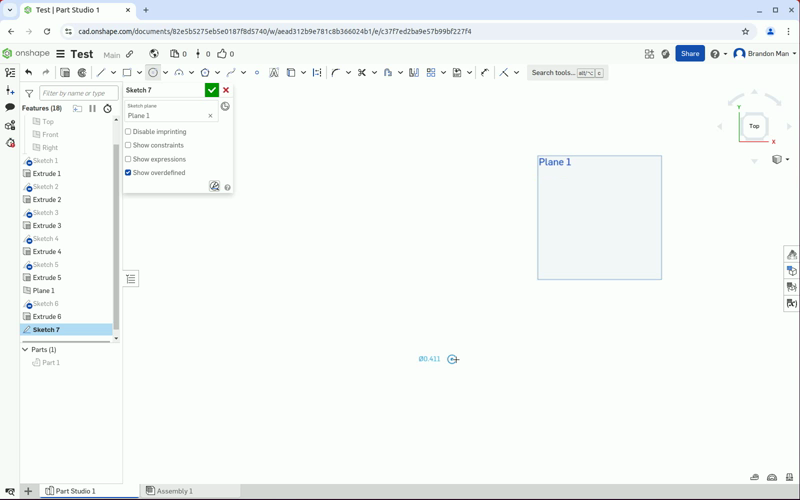
scroll(6)
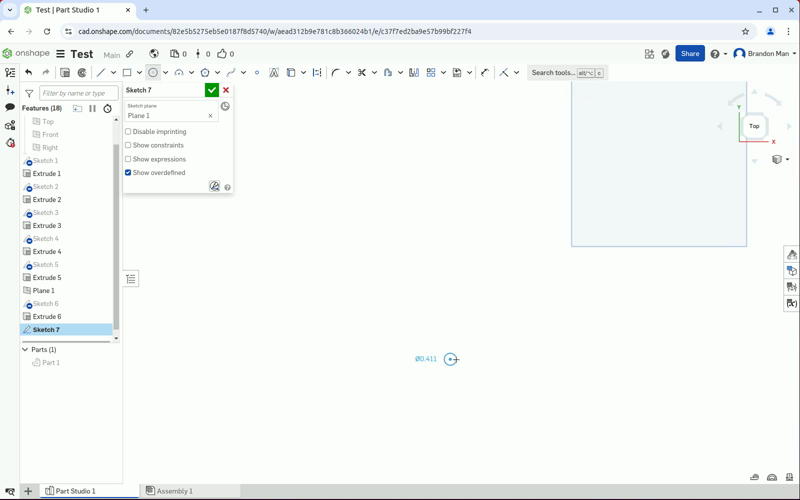
scroll(6)
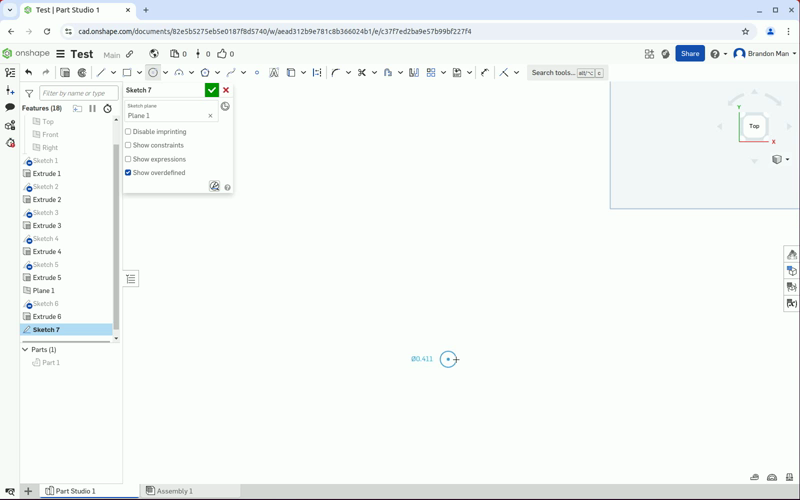
scroll(6)
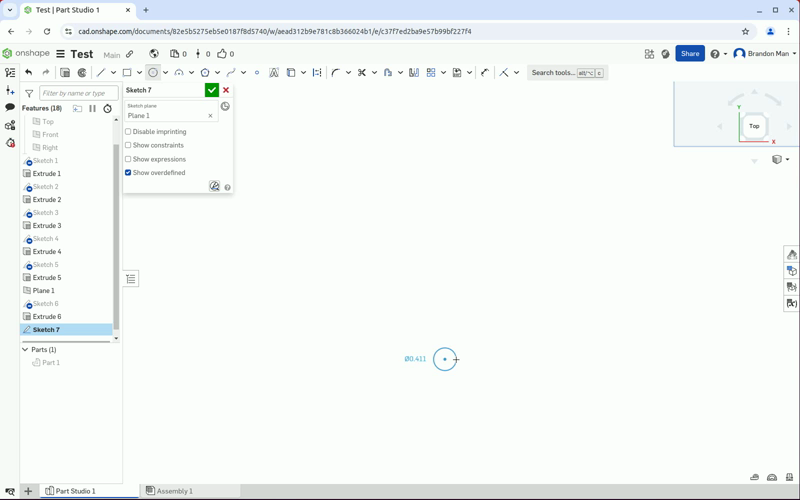
scroll(6)
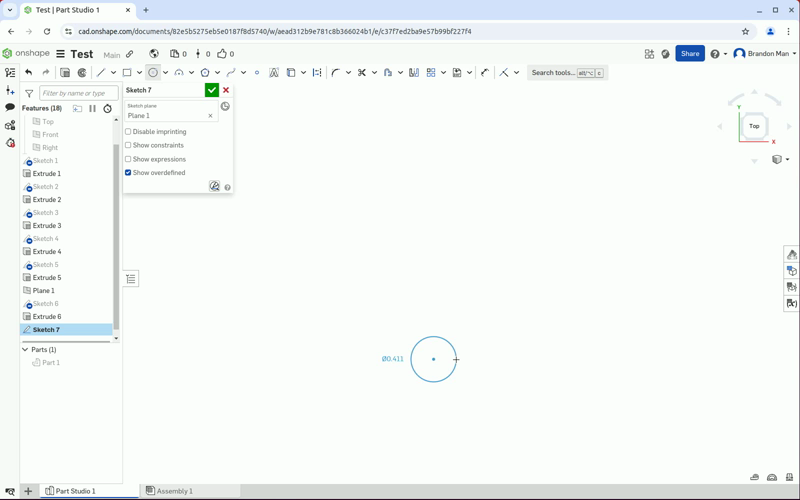
click(456, 359)
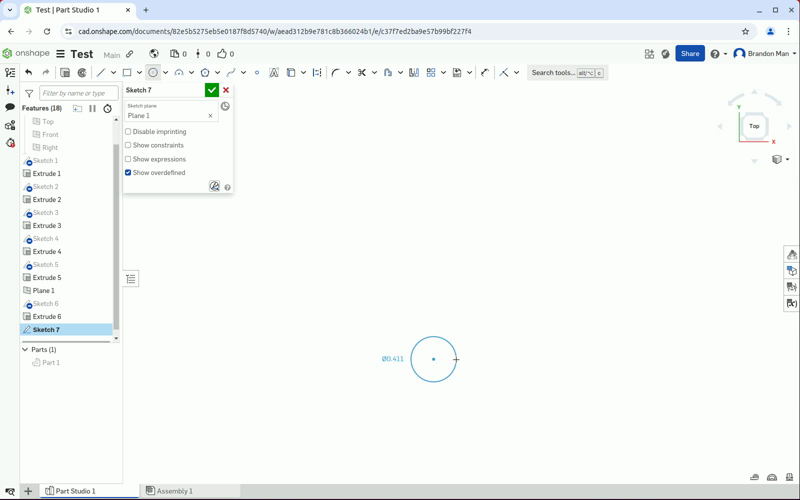
scroll(-6)
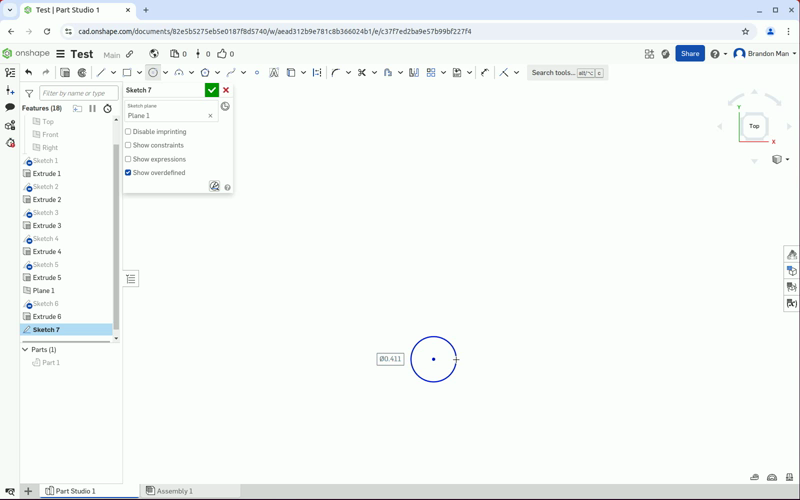
scroll(-6)
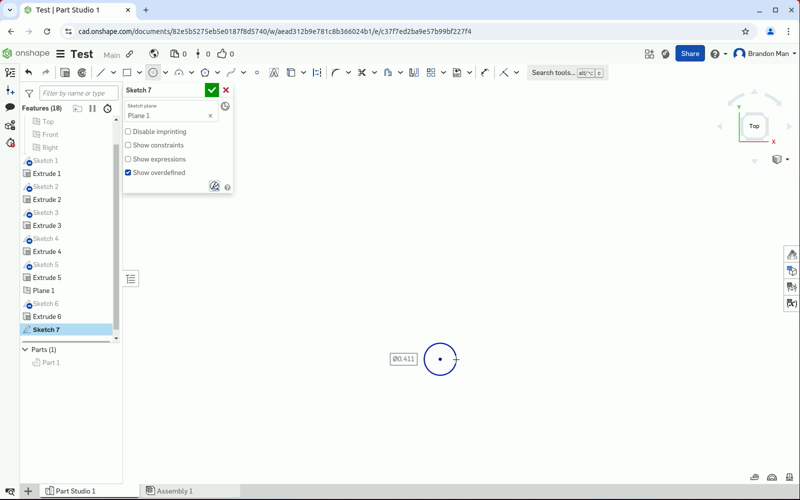
scroll(-6)
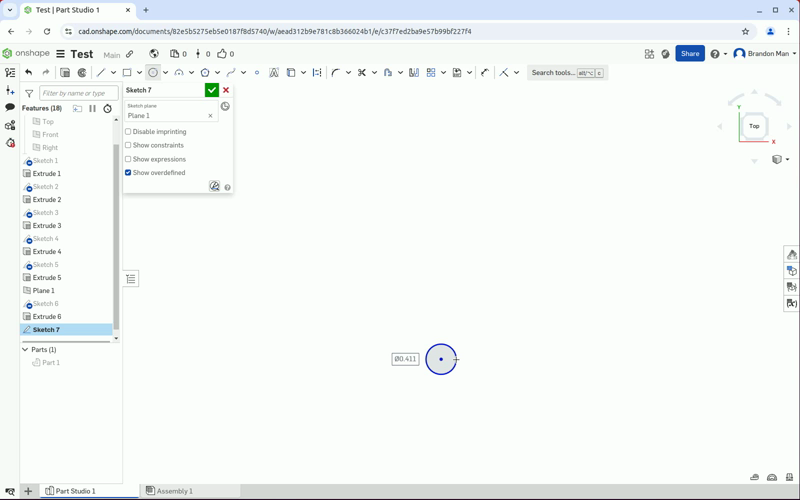
scroll(-6)
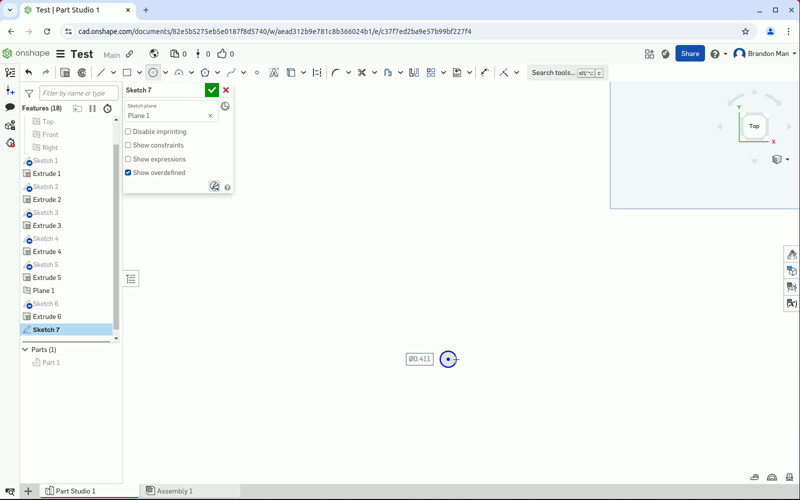
scroll(-6)
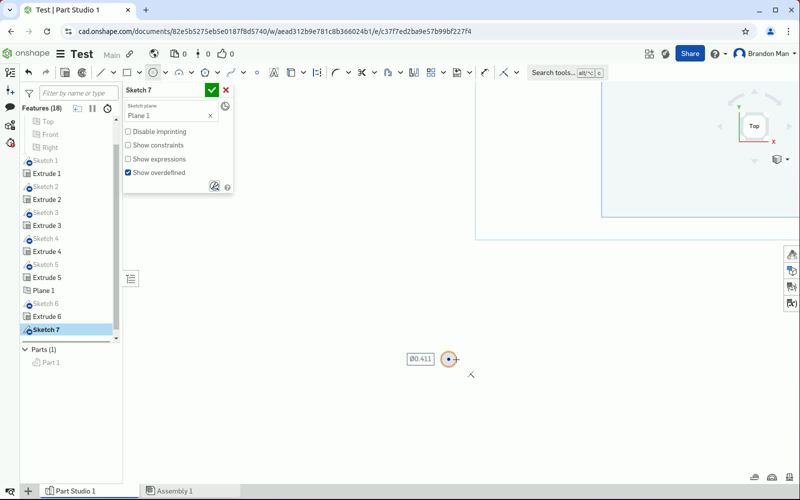
scroll(-6)
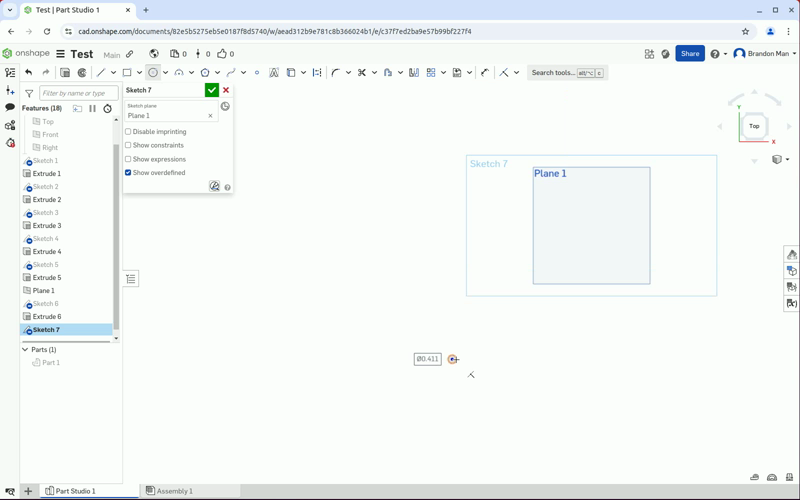
scroll(-6)
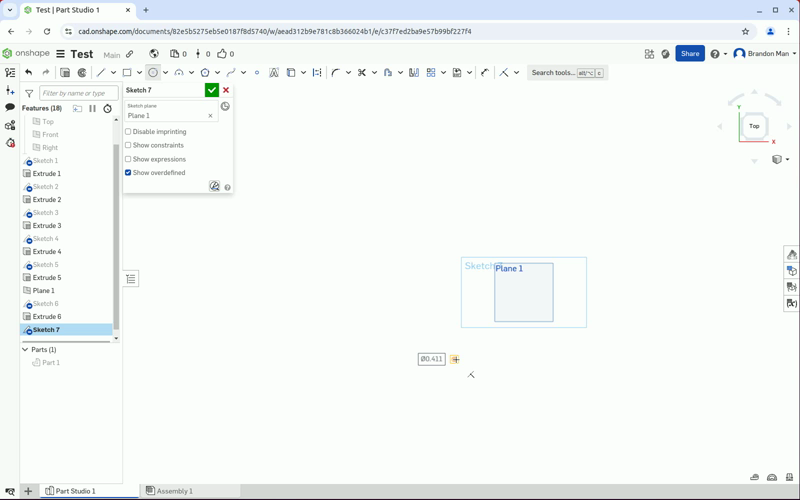
key(esc)
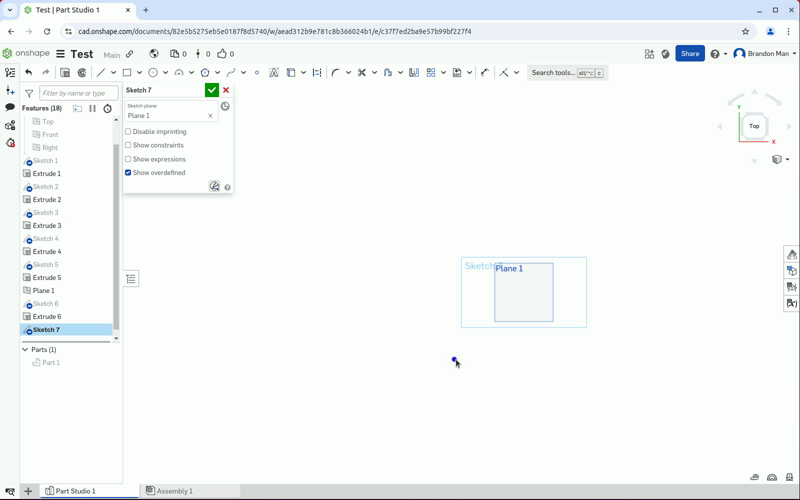
mouse_move(454, 360)
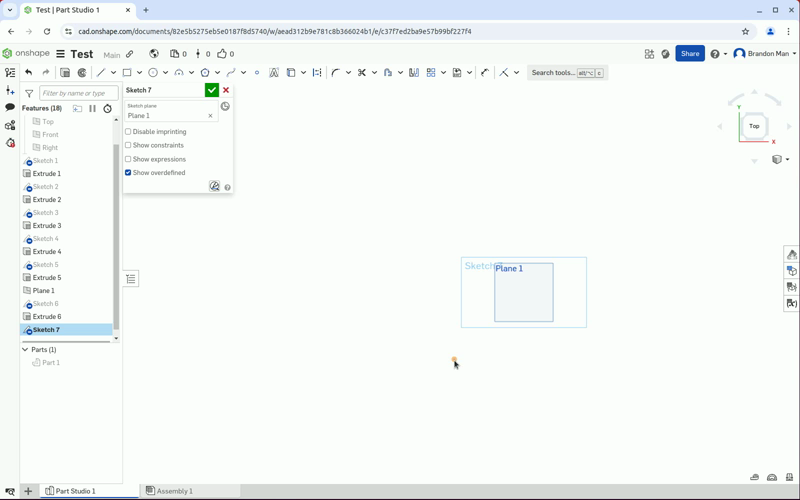
scroll(6)
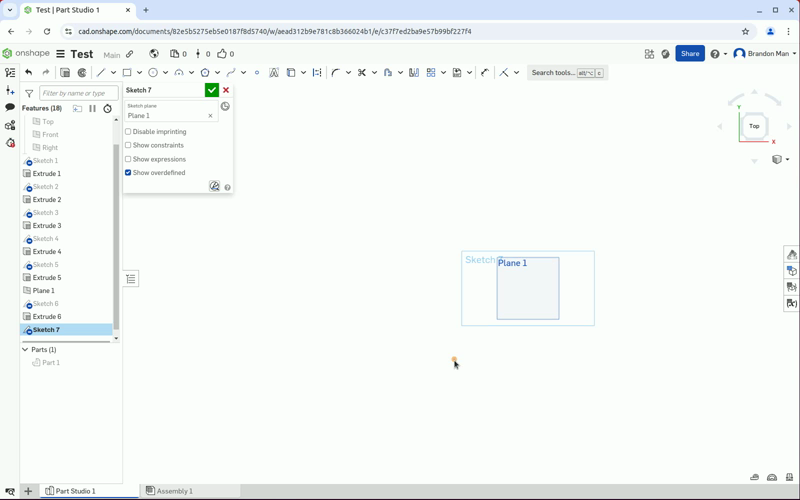
scroll(6)
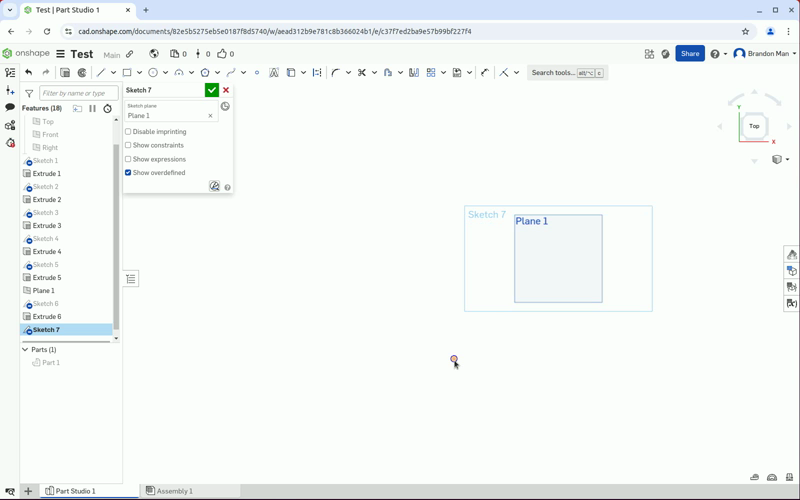
scroll(6)
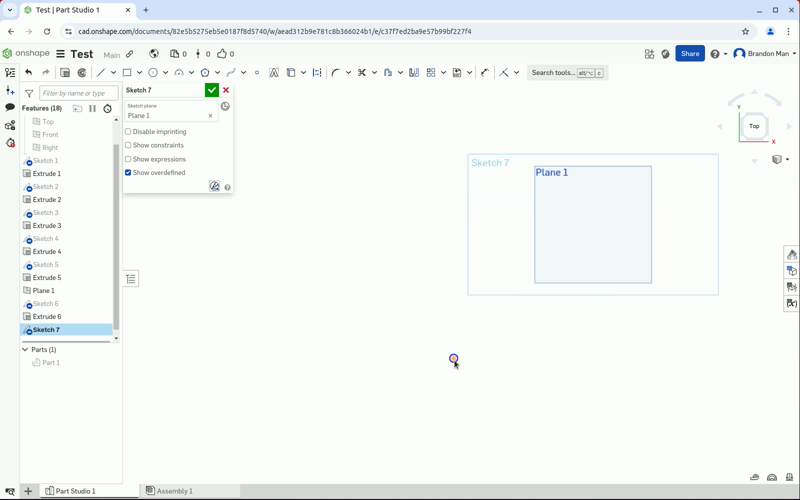
scroll(6)
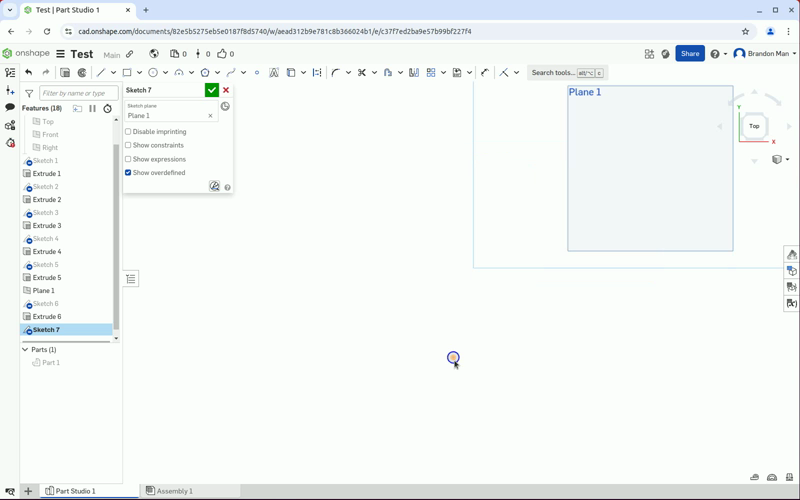
scroll(6)
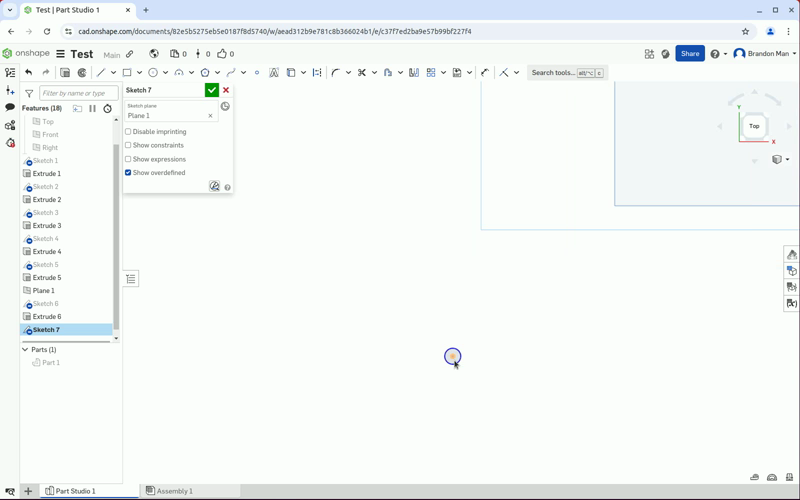
scroll(6)
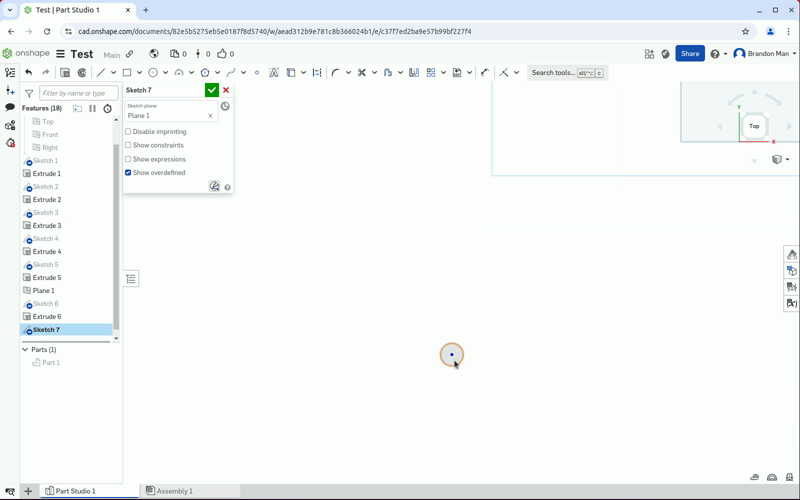
scroll(6)
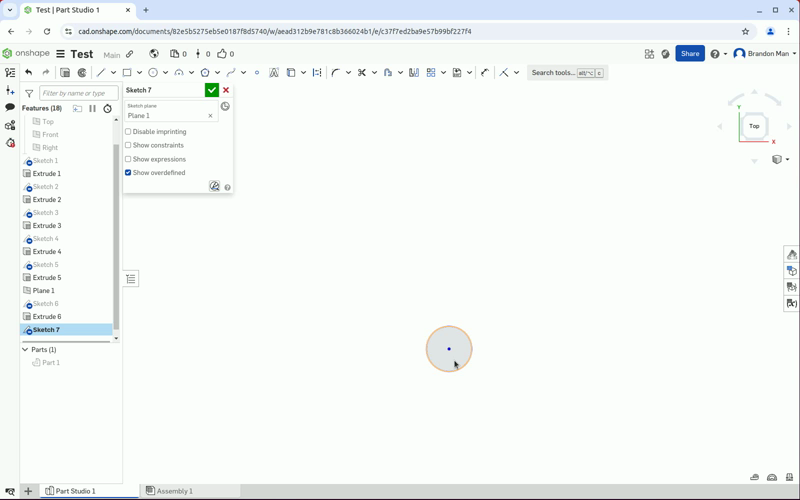
click(454, 360)
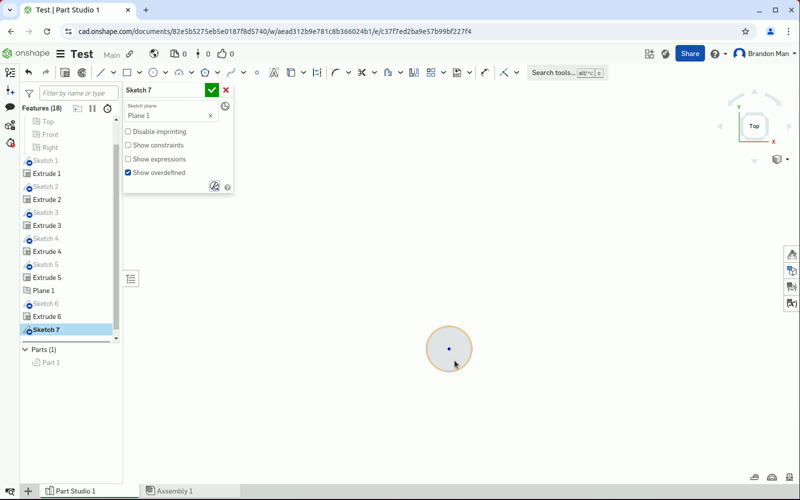
scroll(-6)
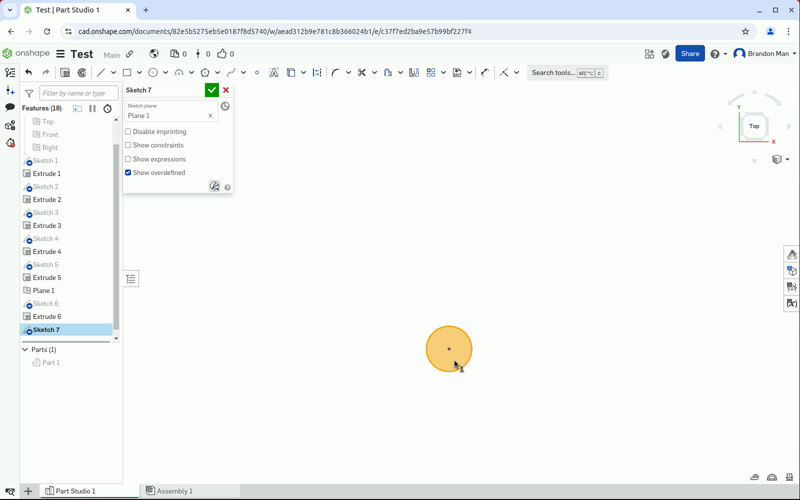
scroll(-6)
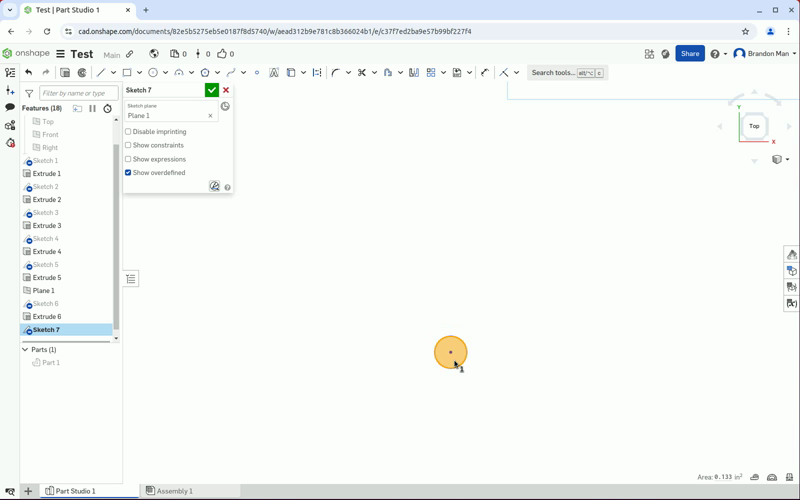
scroll(-6)
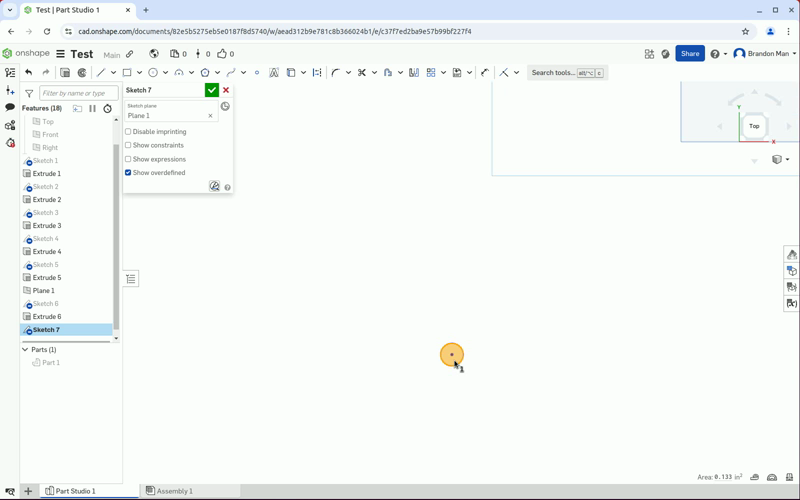
scroll(-6)
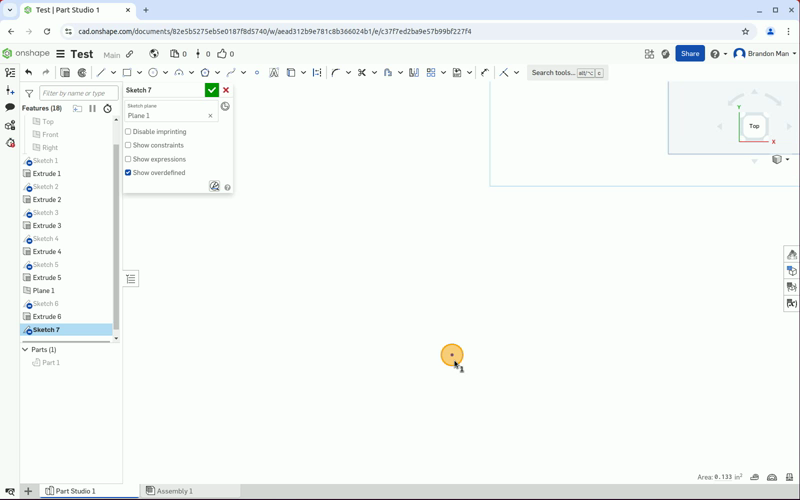
scroll(-6)
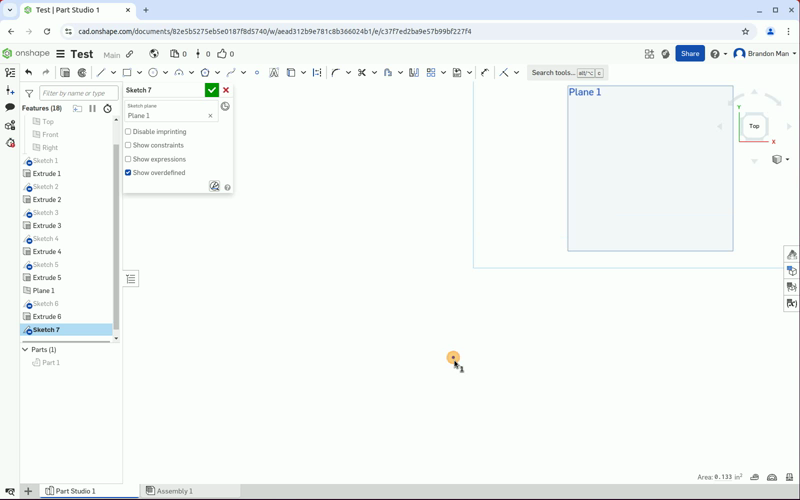
scroll(-6)
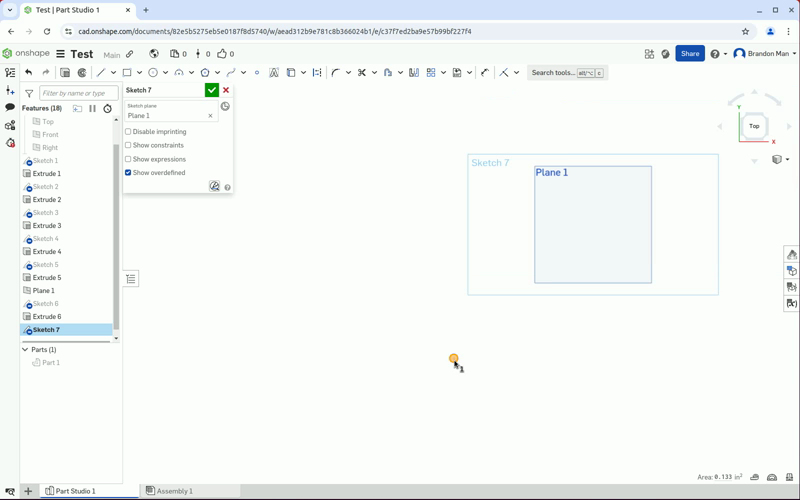
scroll(-6)
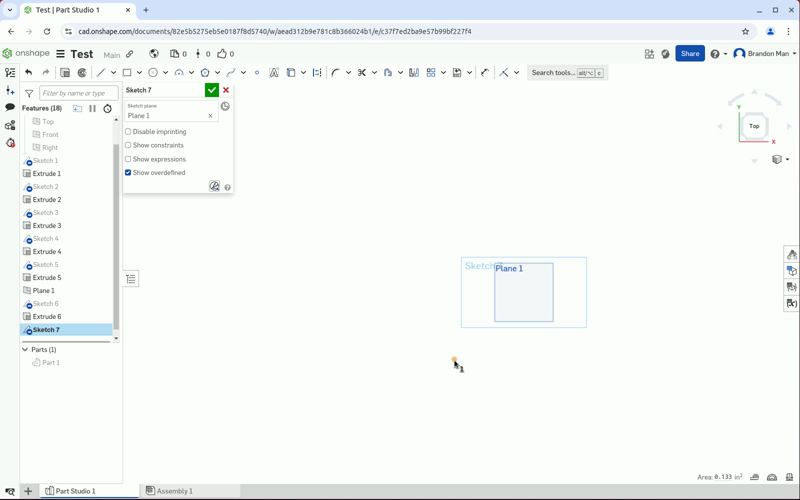
mouse_move(73, 352)
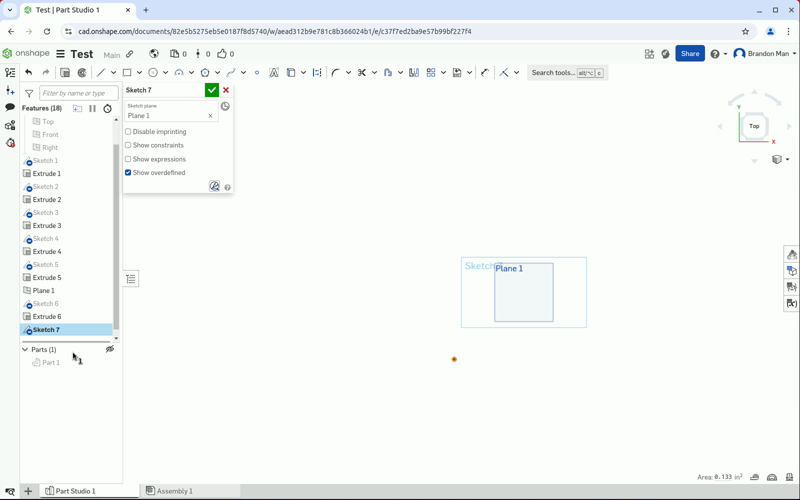
key(shift+y)
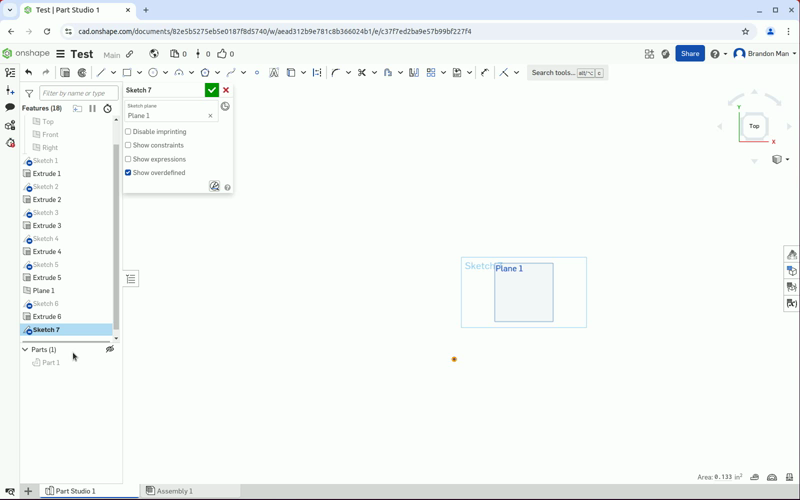
key(shift+e)
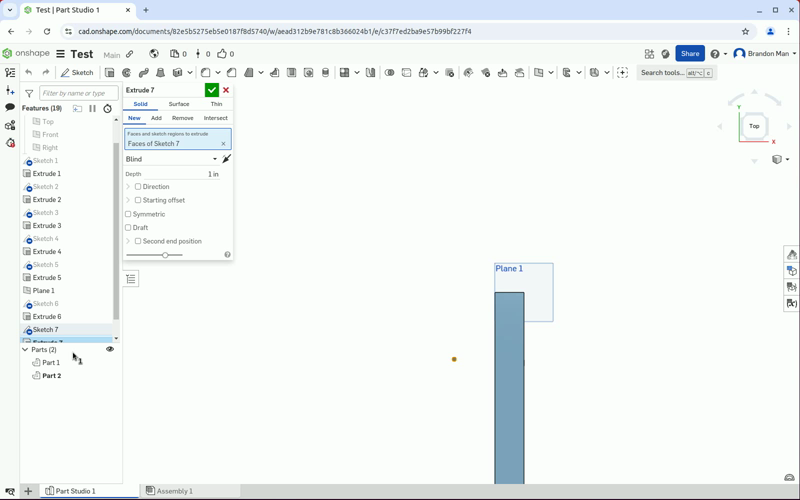
mouse_move(143, 106)
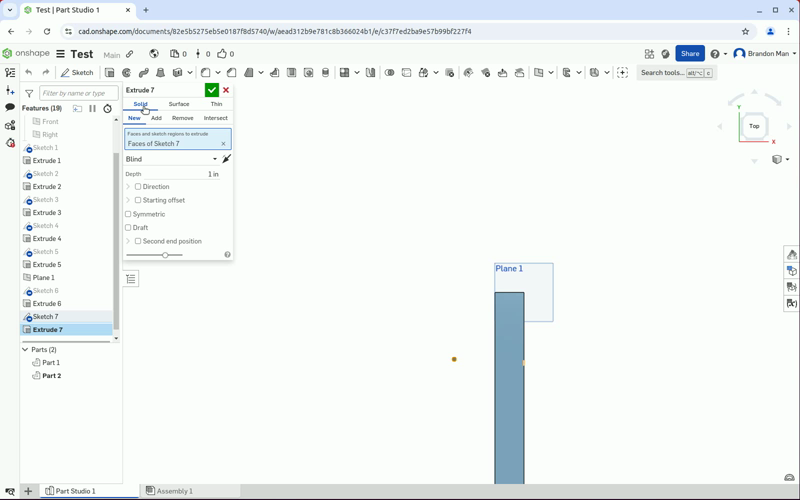
click(143, 106)
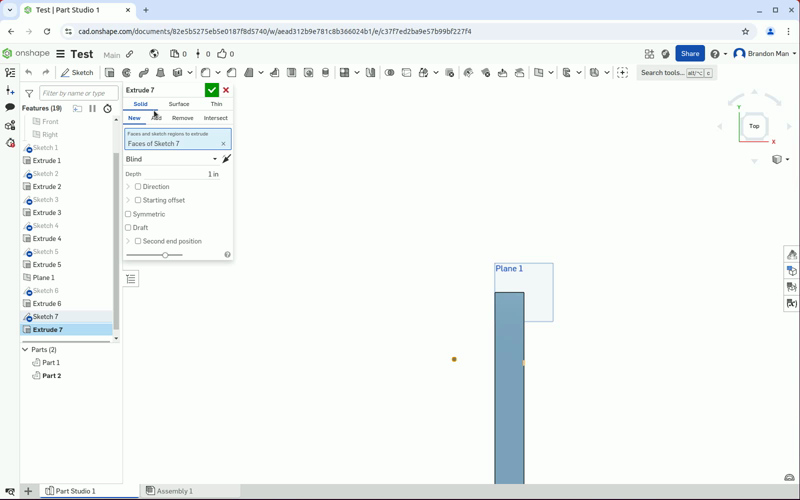
mouse_move(186, 120)
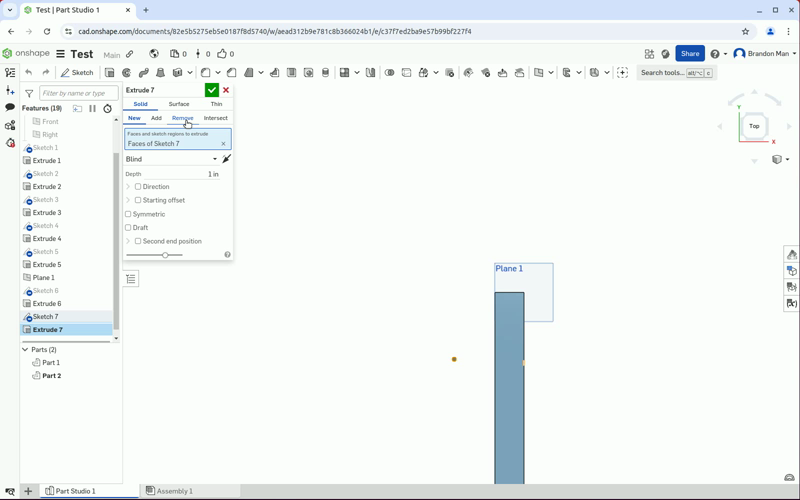
click(186, 120)
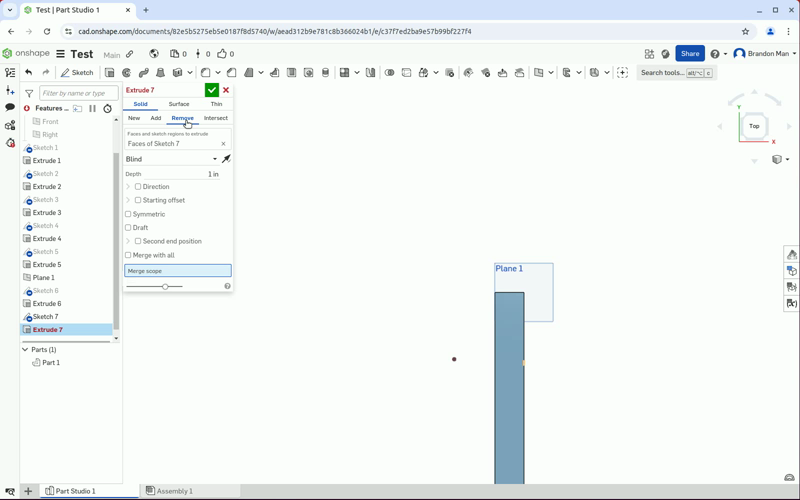
key(tab, 4)
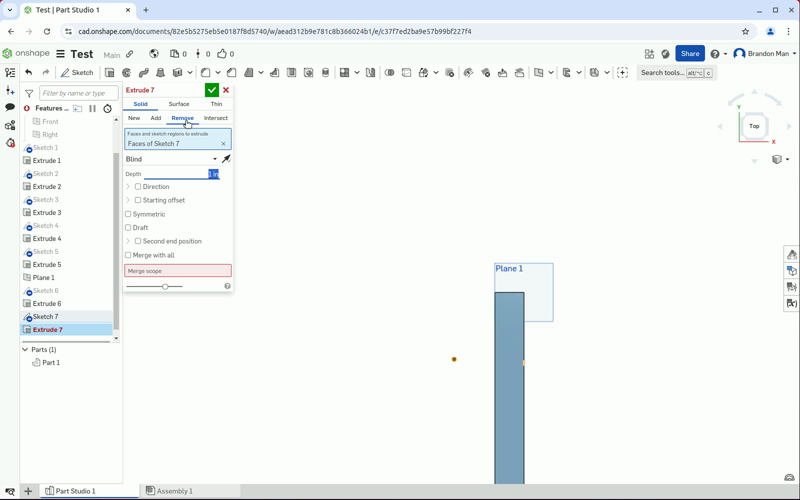
text(2.889)
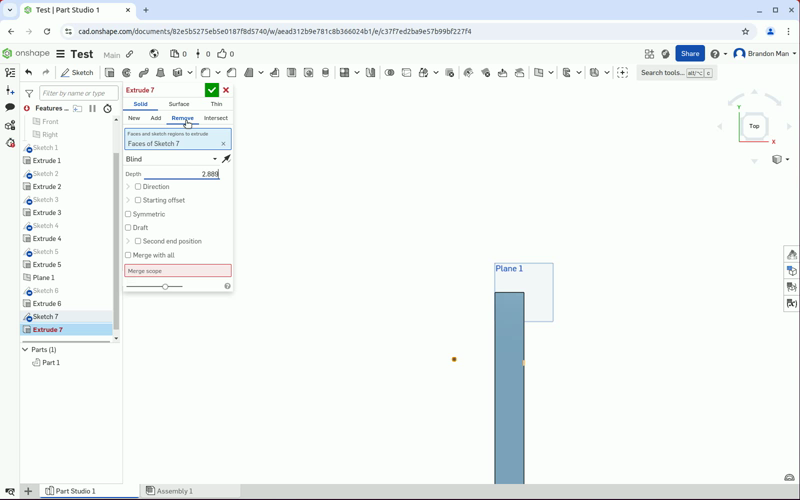
key(tab, 6)
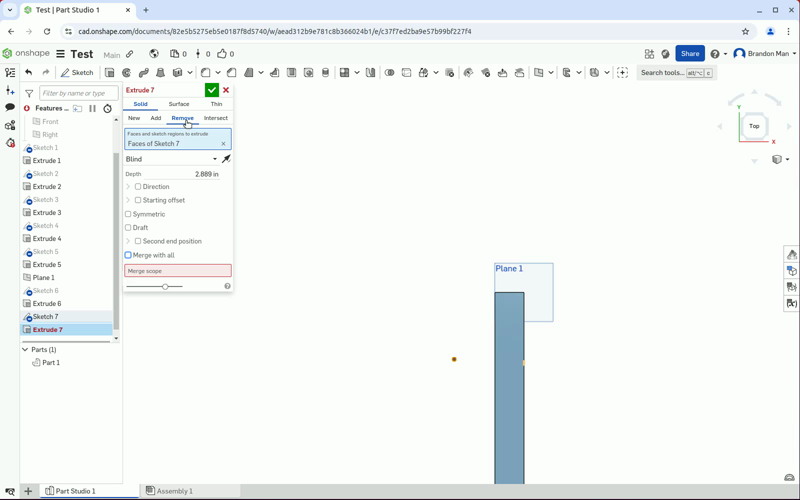
key(space)
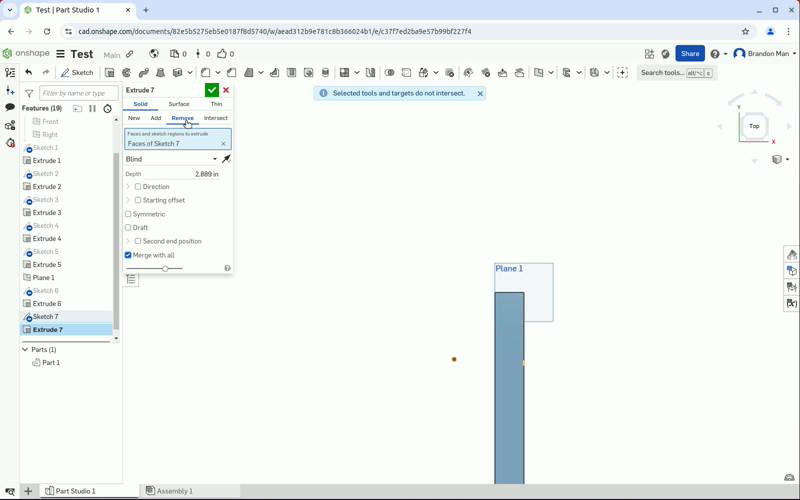
key(enter)
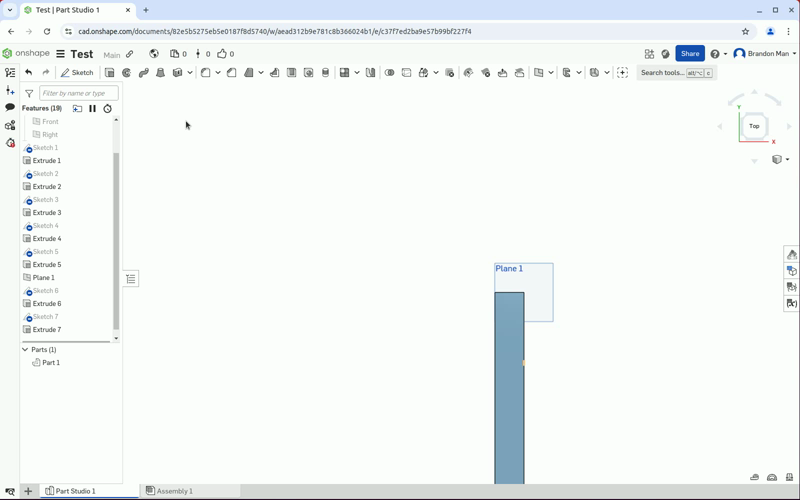
key(shift+h)
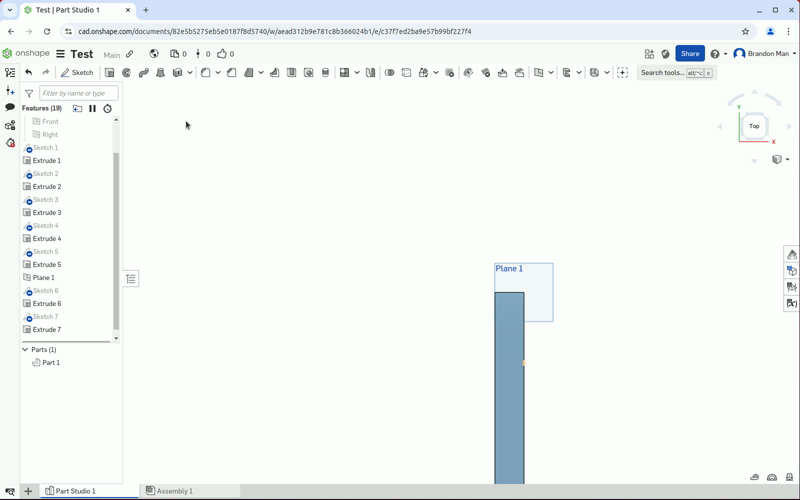
key(shift+h)
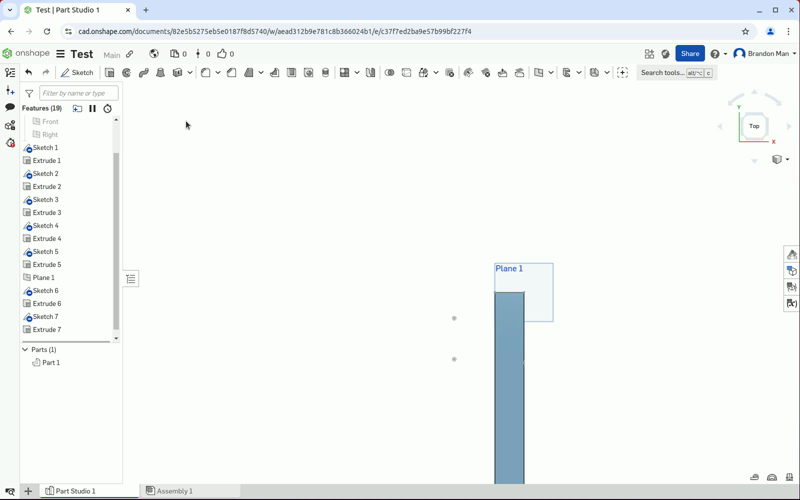
key(shift+7)
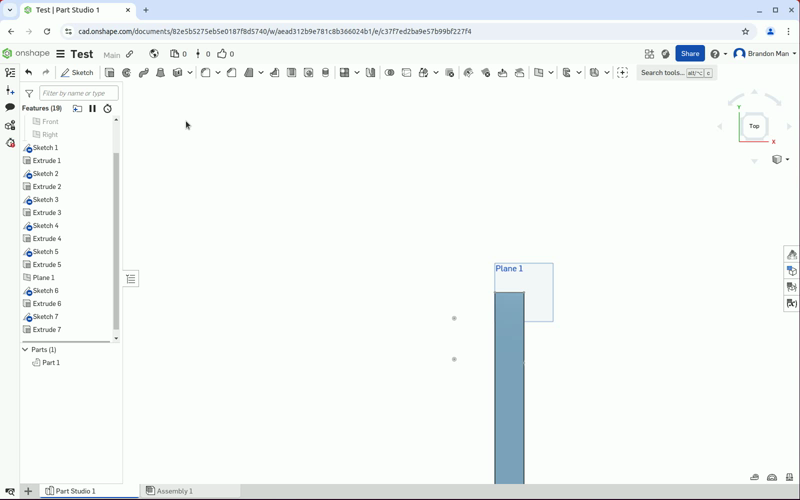
key(up, 3)
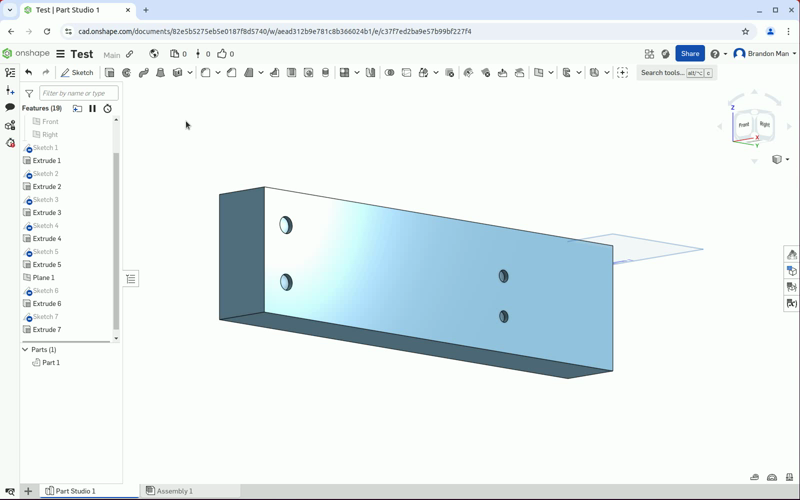
key(left, 3)
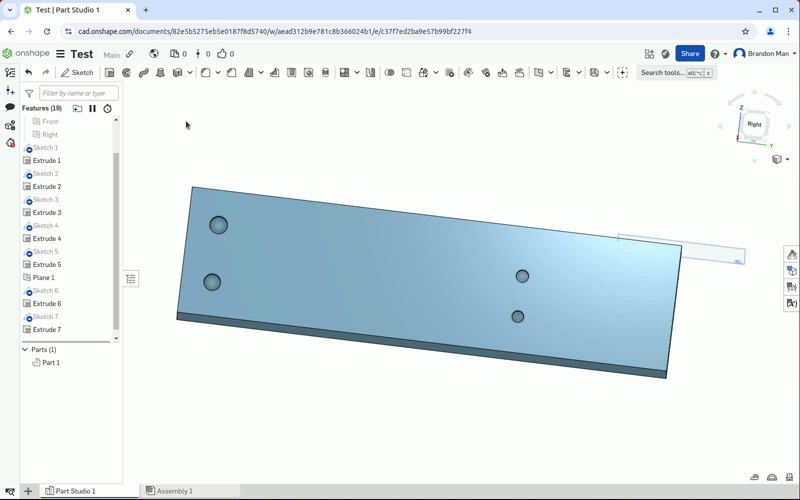
key(right, 3)
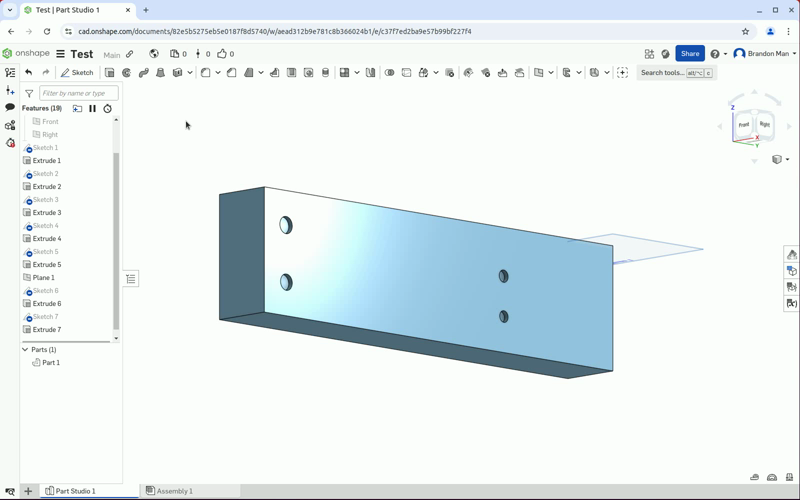
key(down, 3)
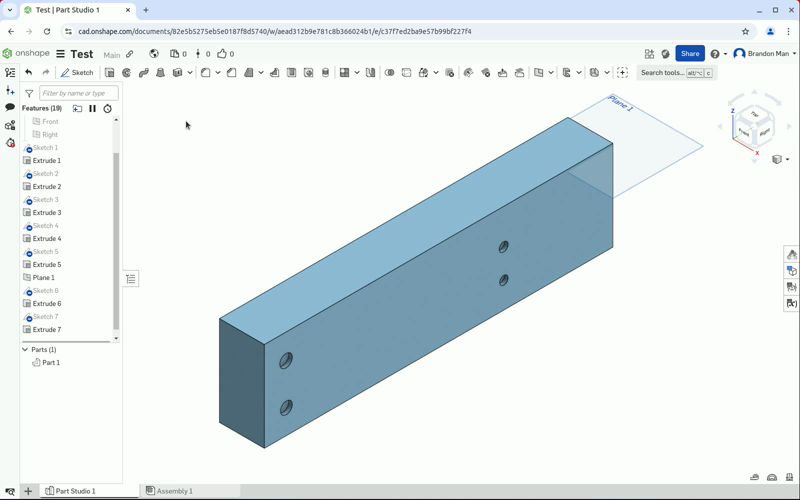
mouse_move(69, 150)
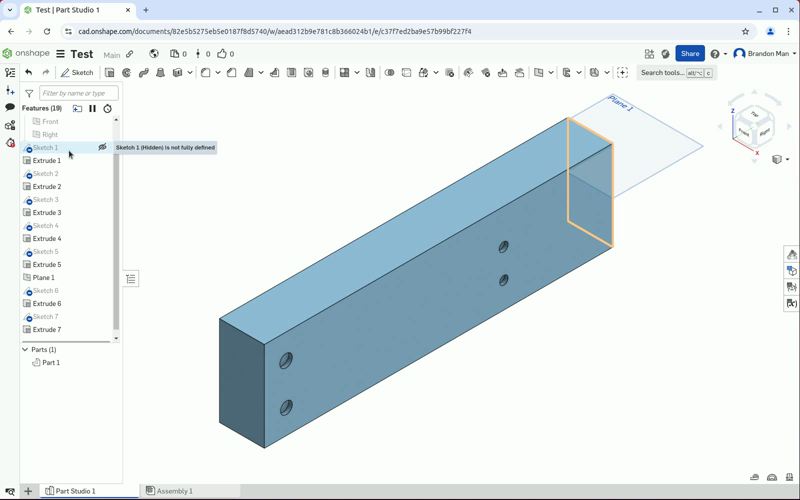
click(69, 150)